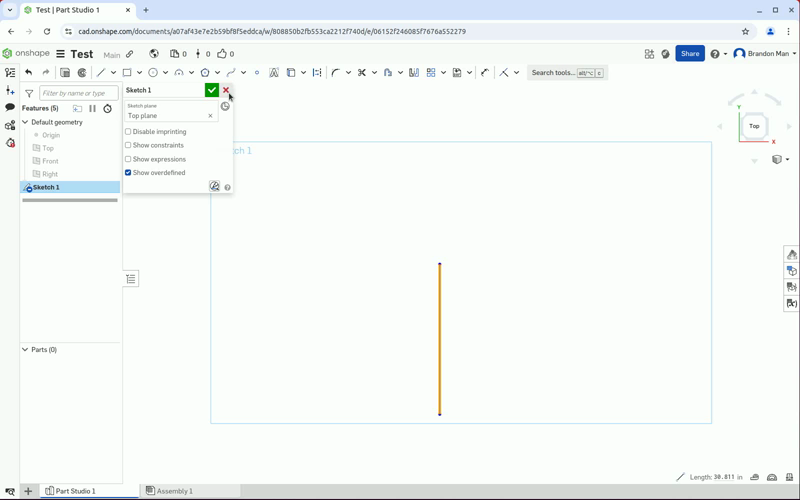
key(shift+h)
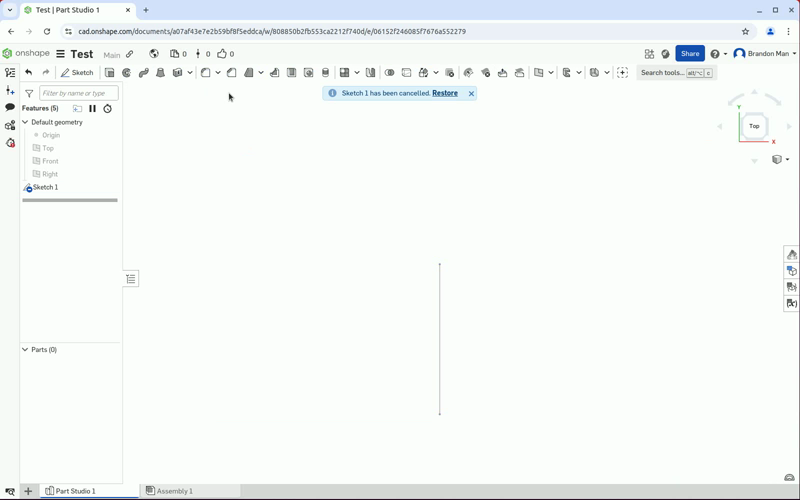
key(shift+s)
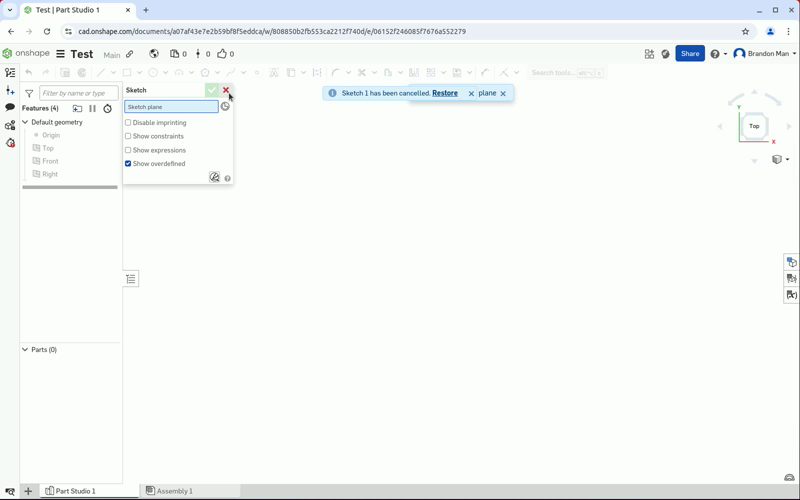
mouse_move(73, 150)
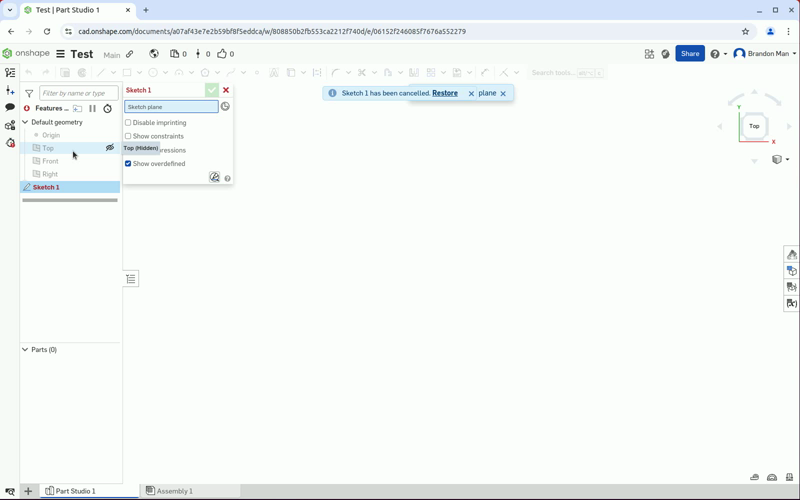
click(73, 150)
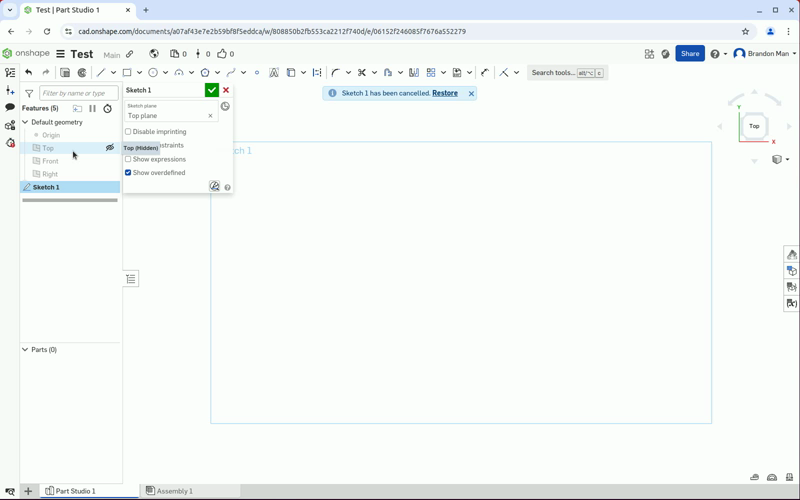
mouse_move(73, 352)
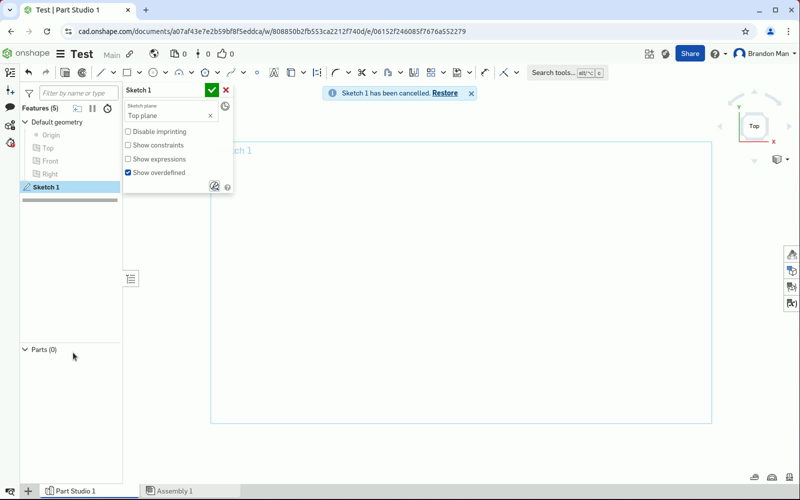
key(y)
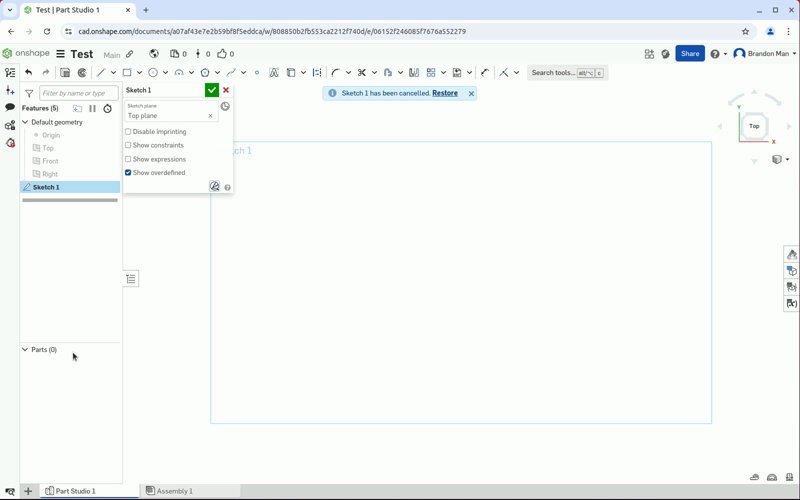
key(l)
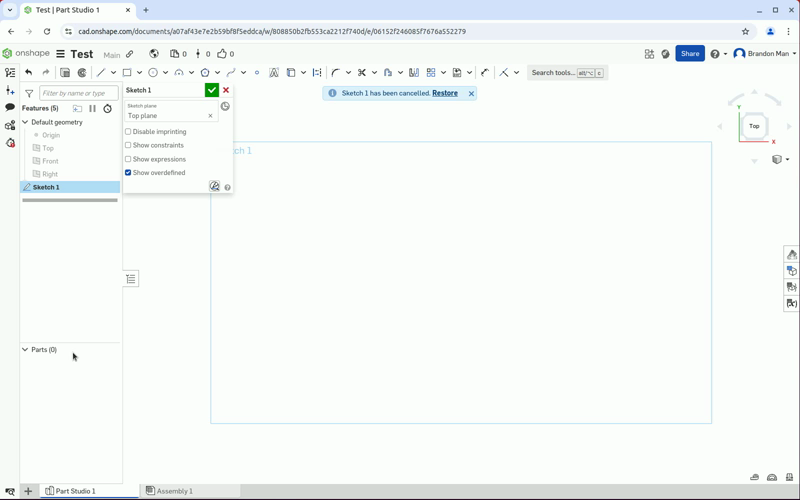
key_down(shift)
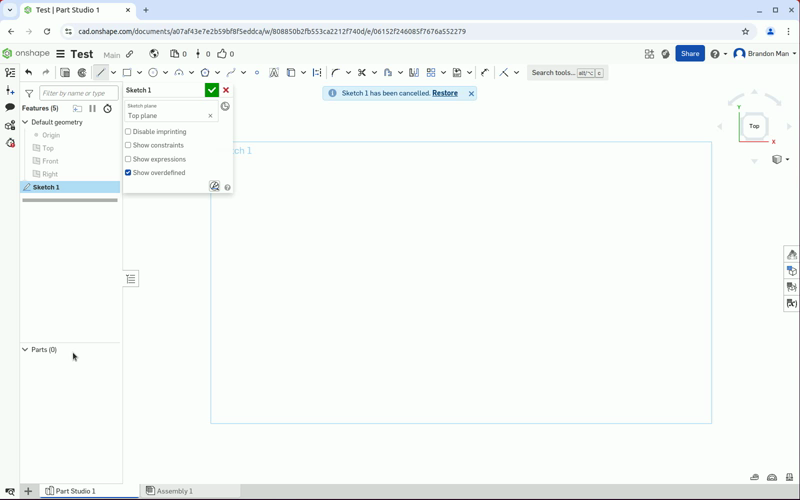
mouse_move(357, 204)
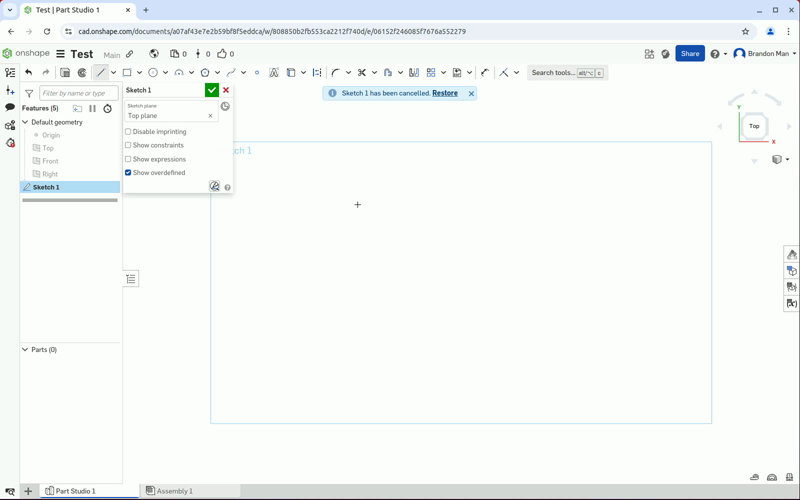
click(357, 204)
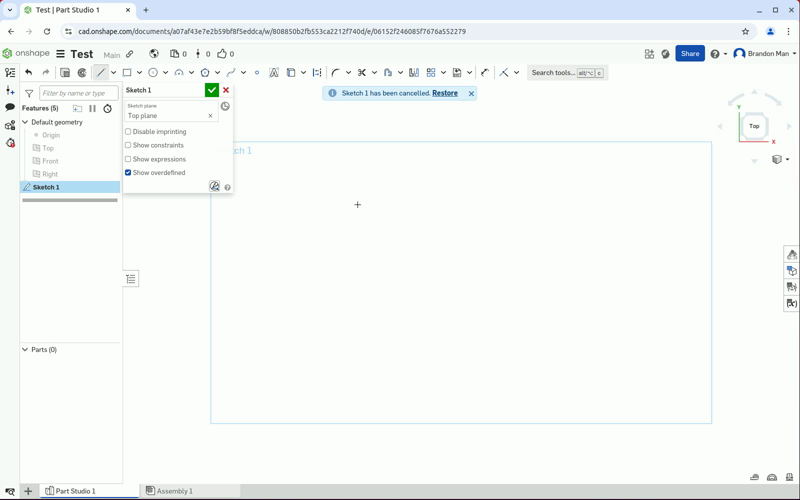
key_up(shift)
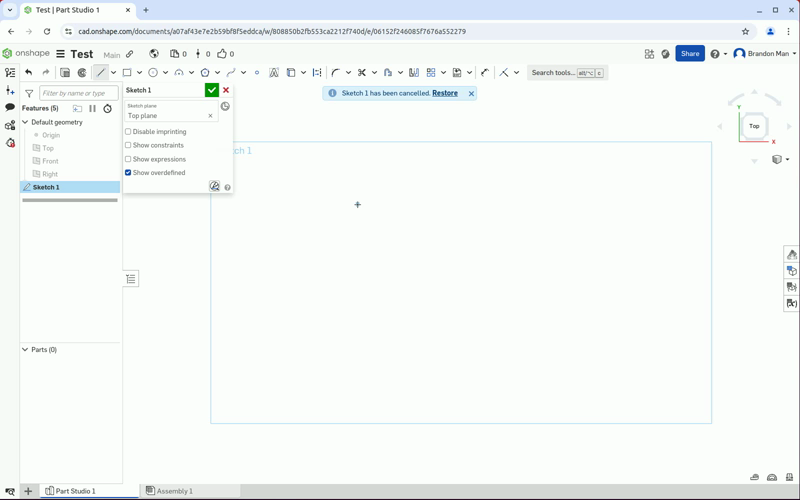
key_down(shift)
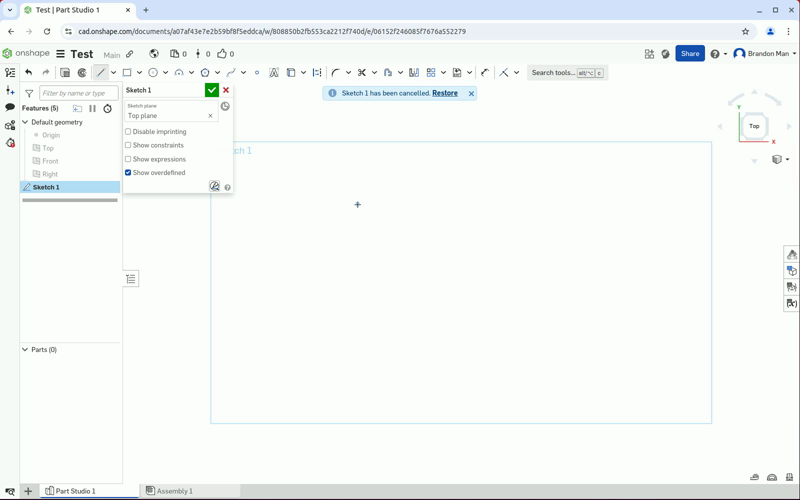
mouse_move(387, 204)
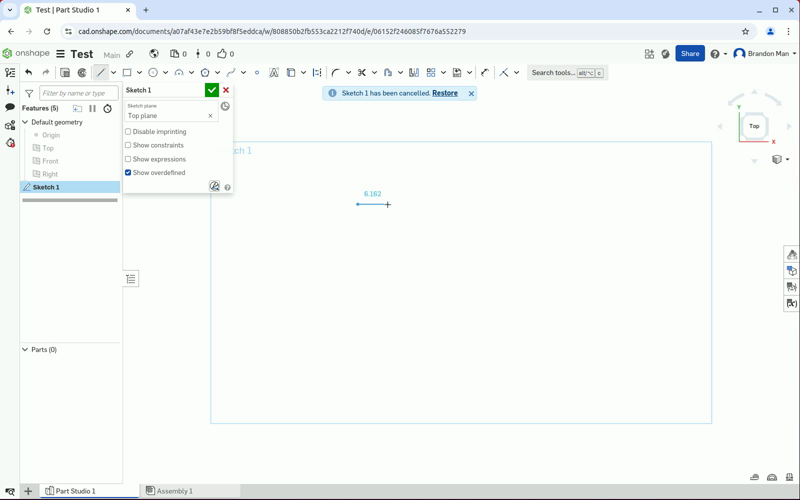
mouse_move(360, 210)
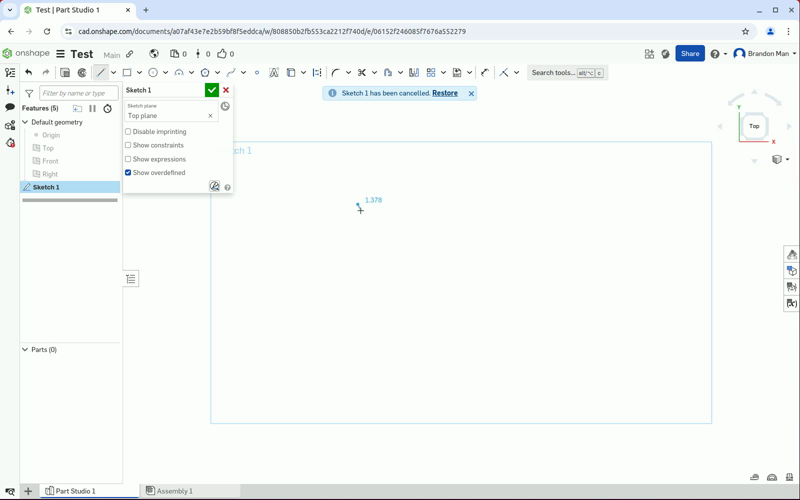
scroll(6)
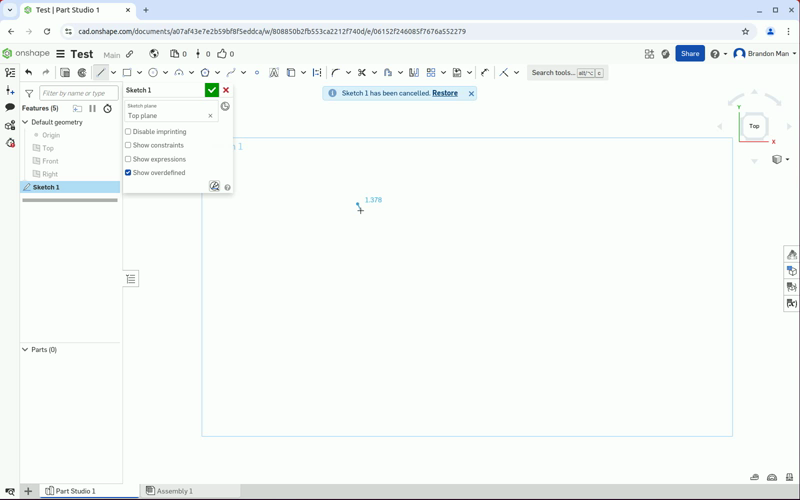
scroll(6)
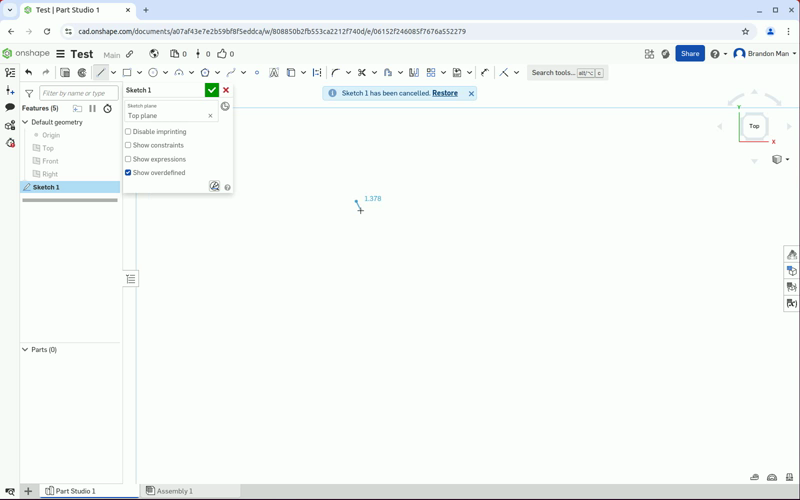
scroll(6)
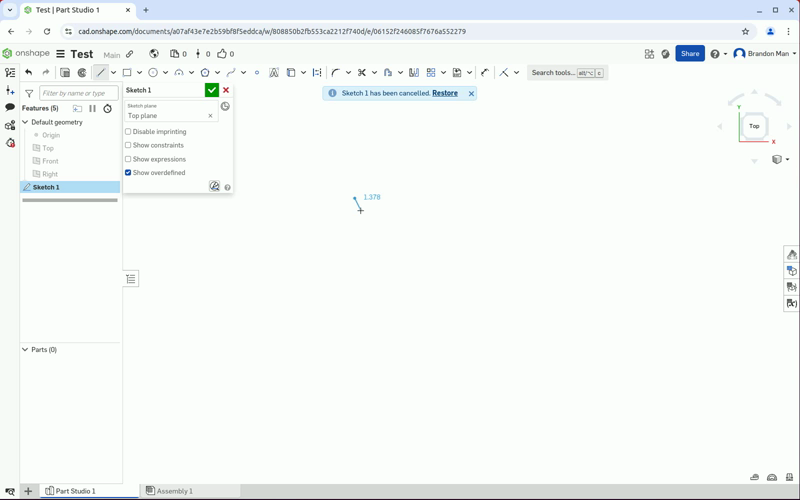
scroll(6)
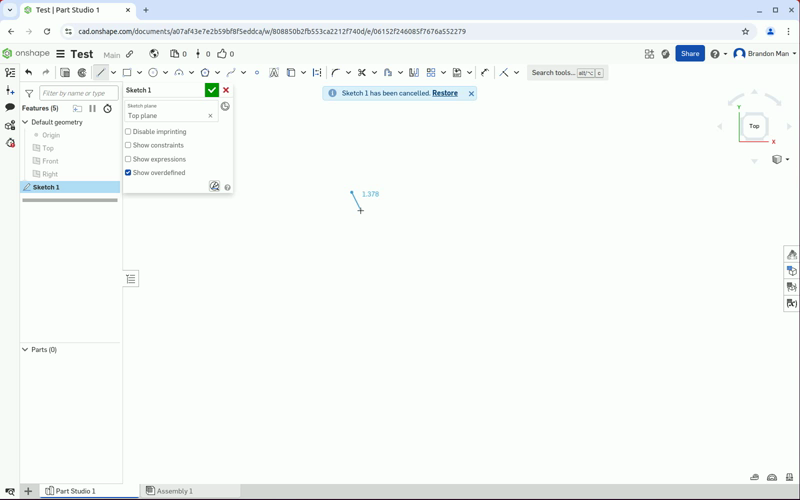
scroll(6)
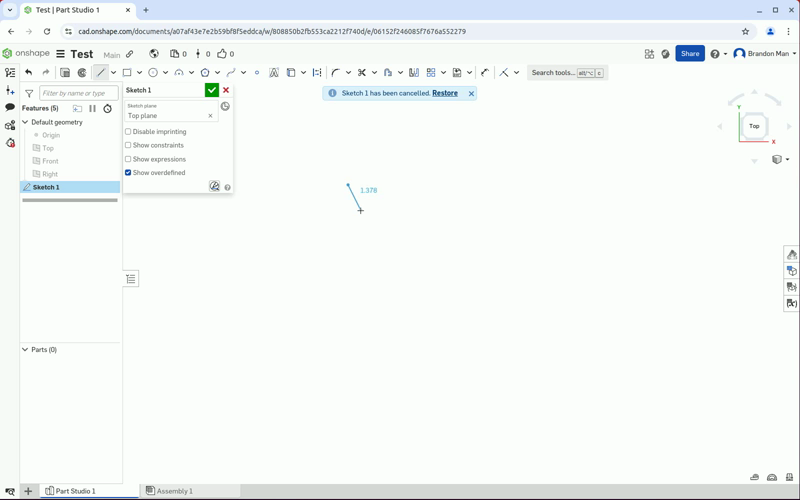
scroll(6)
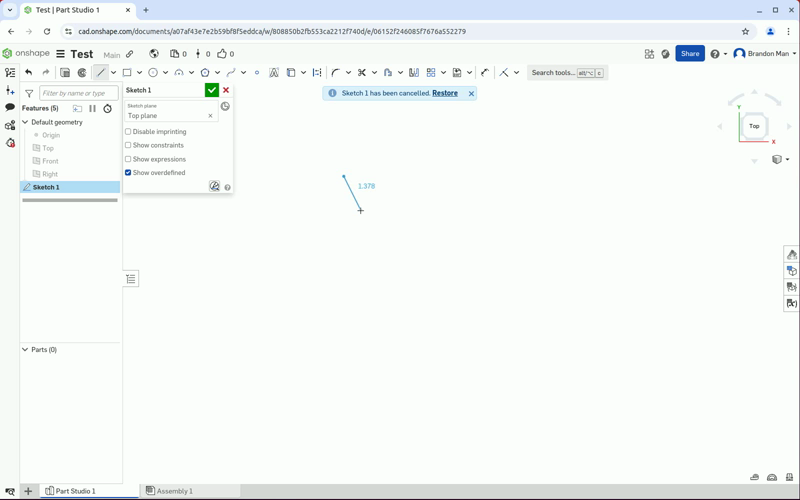
scroll(6)
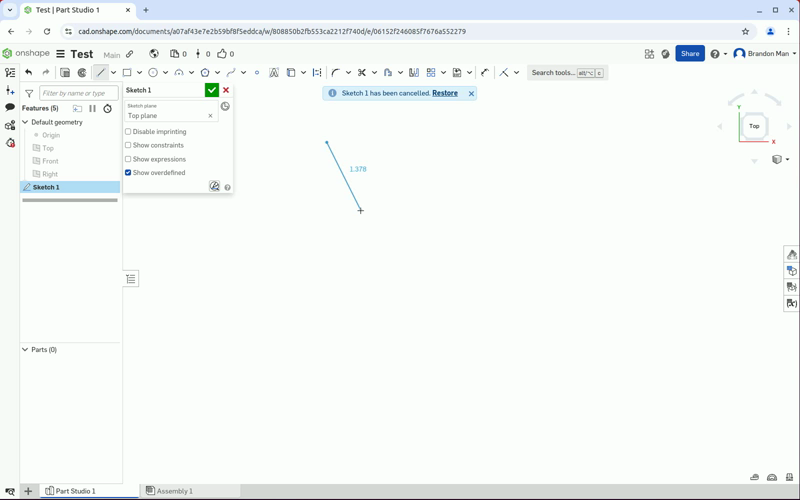
click(360, 210)
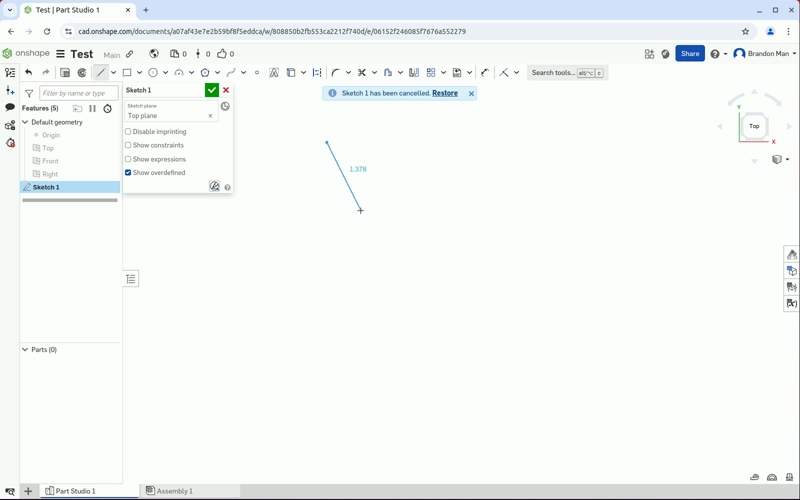
scroll(-6)
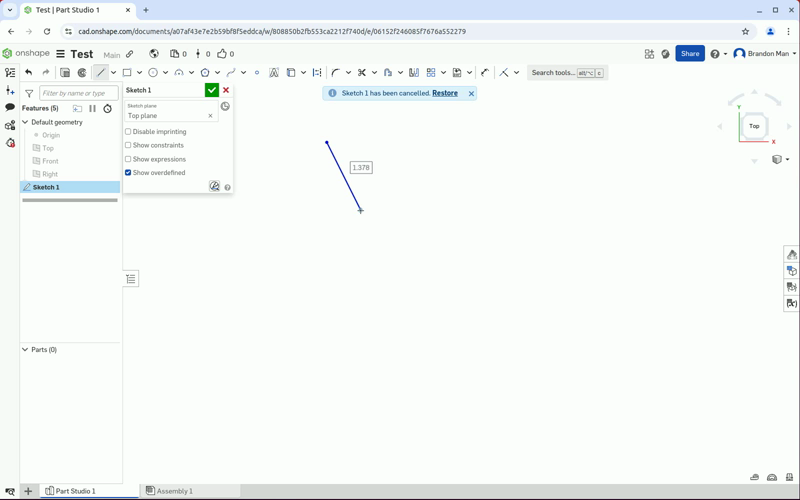
scroll(-6)
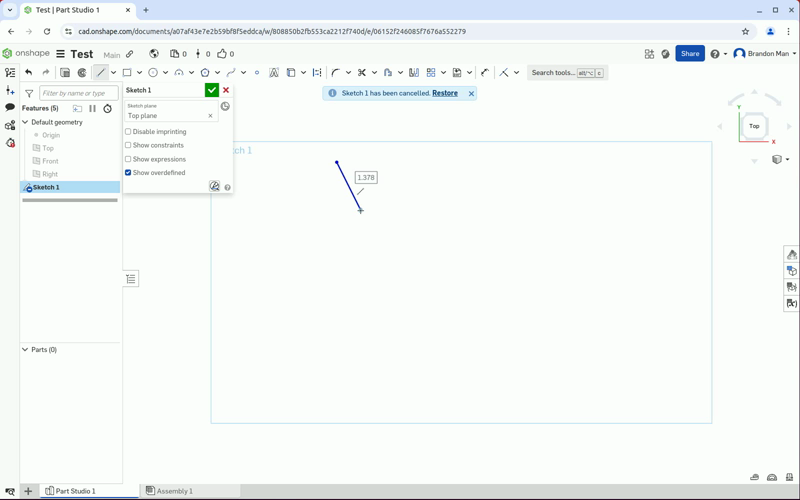
scroll(-6)
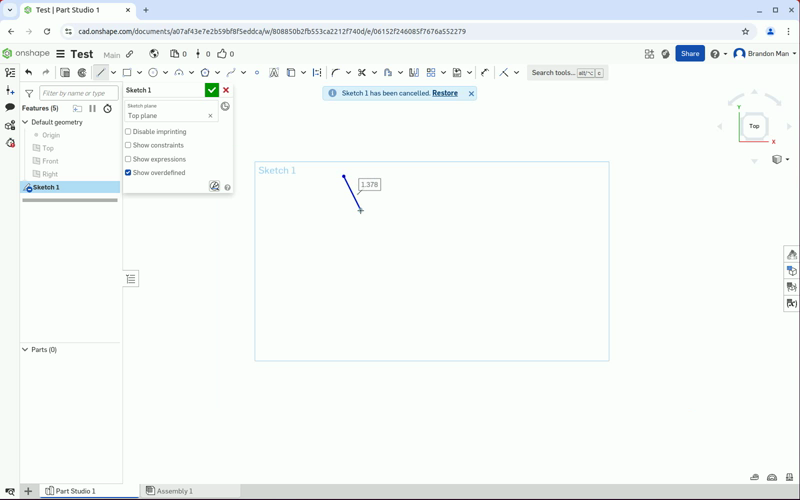
scroll(-6)
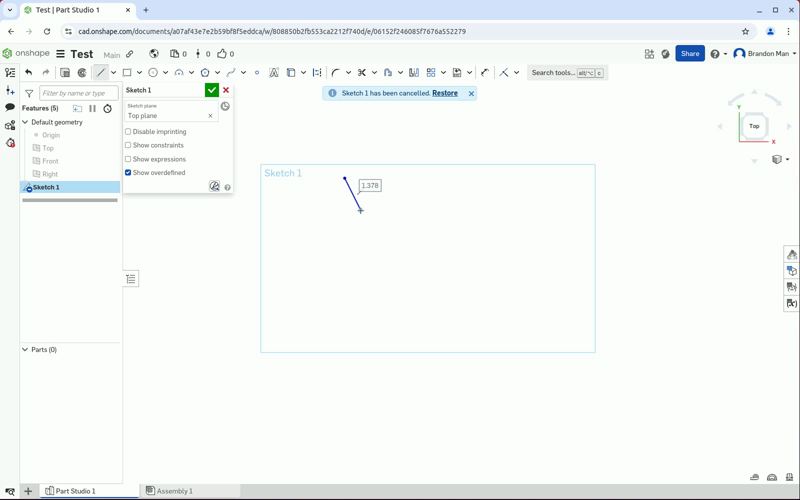
scroll(-6)
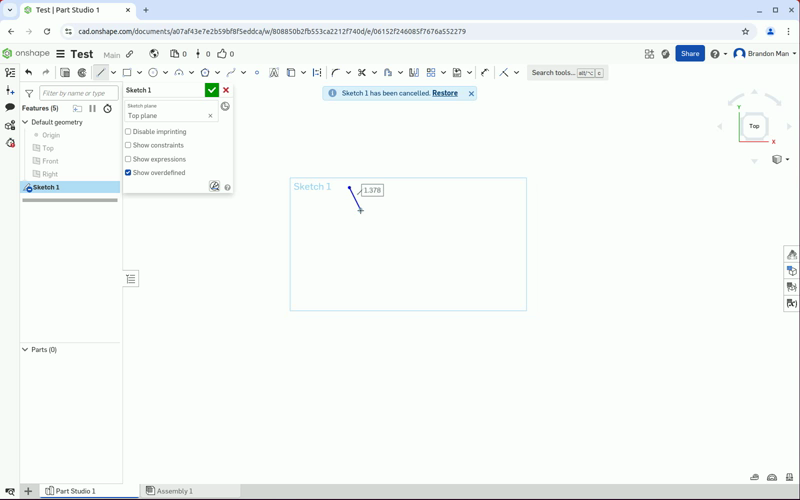
scroll(-6)
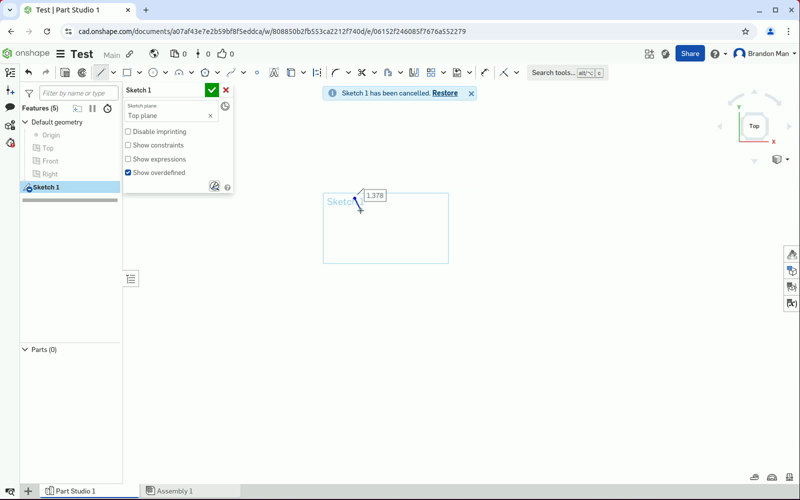
scroll(-6)
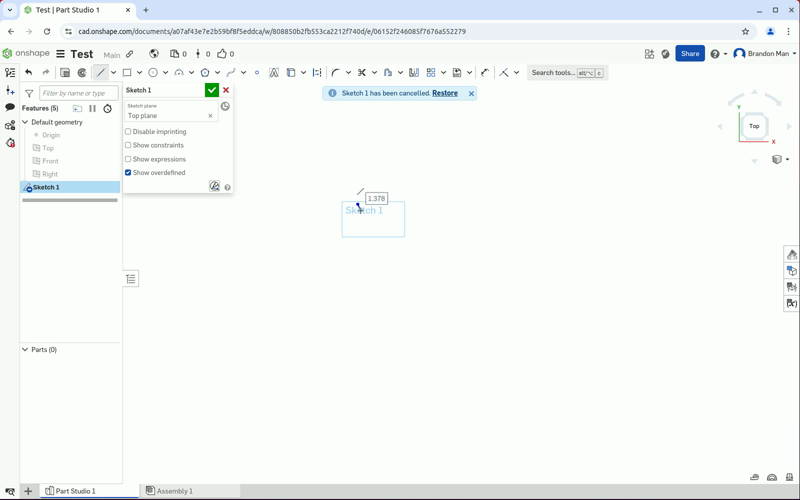
key_up(shift)
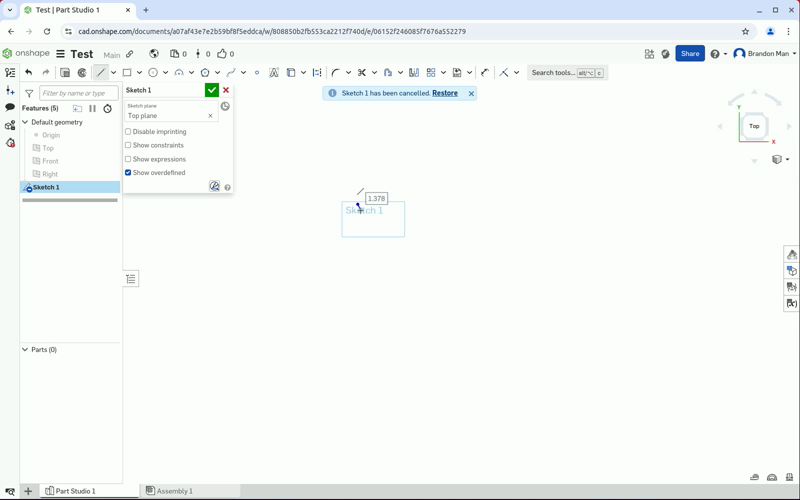
key_down(shift)
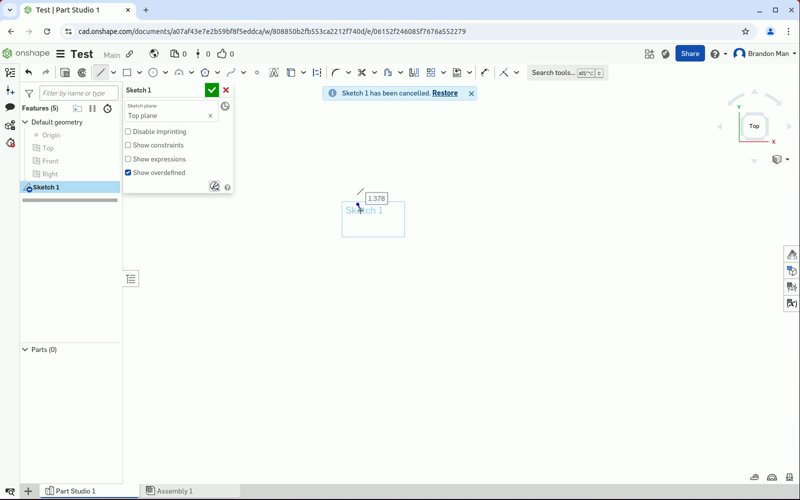
mouse_move(390, 210)
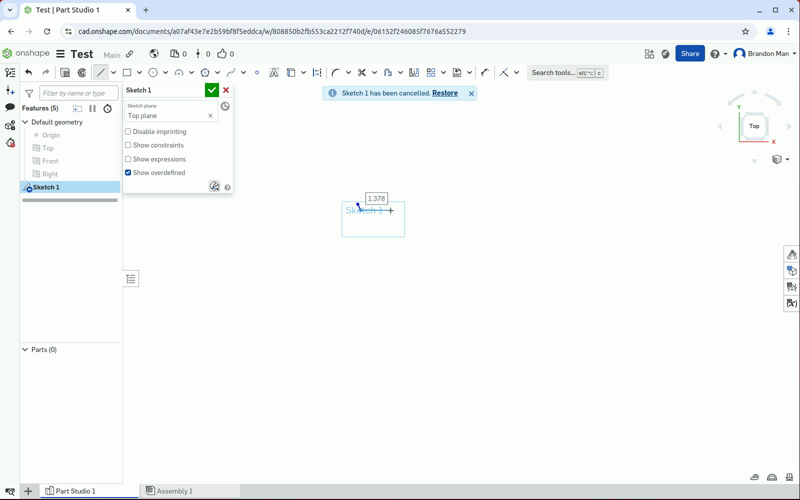
mouse_move(360, 204)
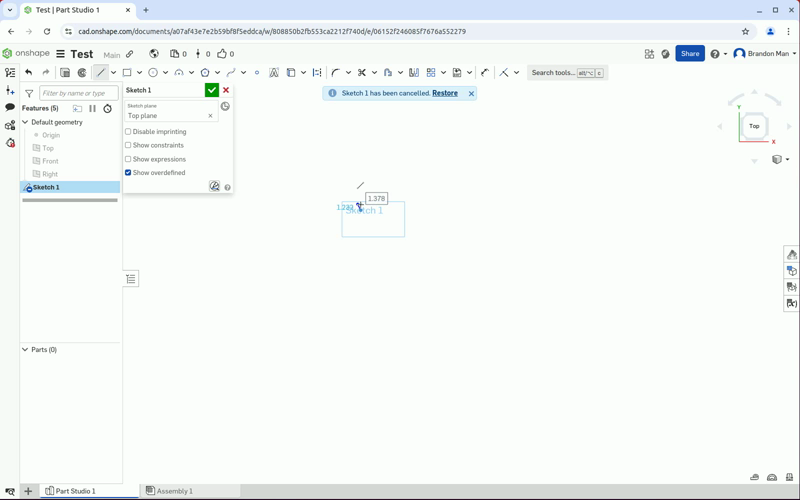
scroll(6)
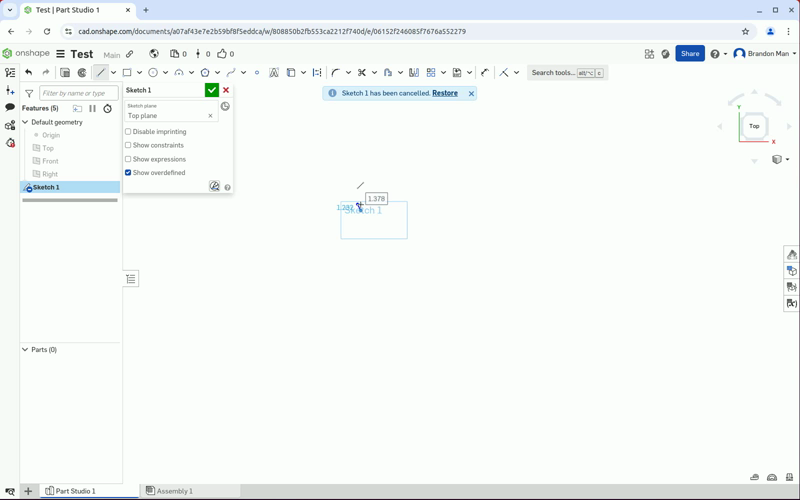
scroll(6)
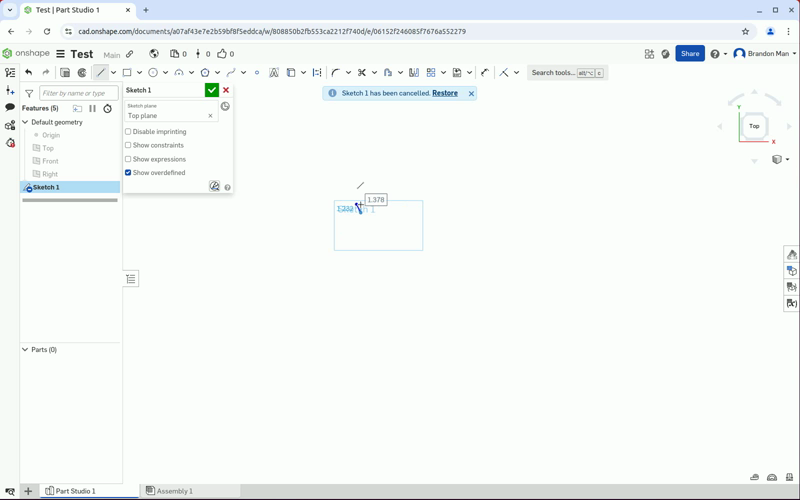
scroll(6)
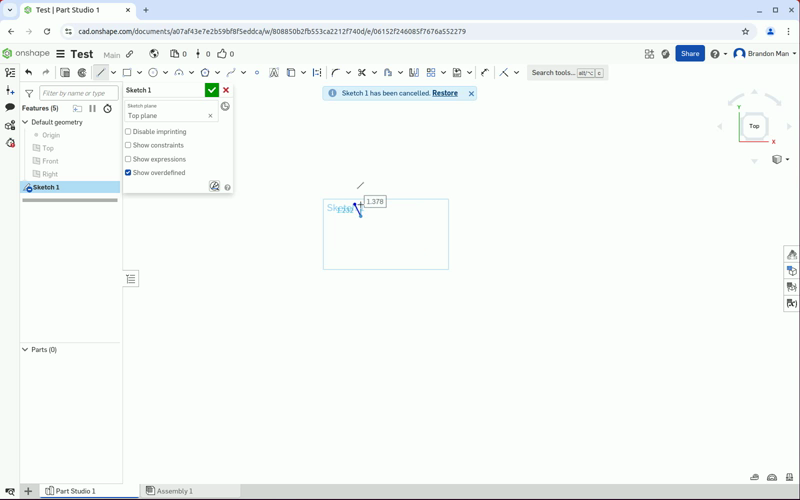
scroll(6)
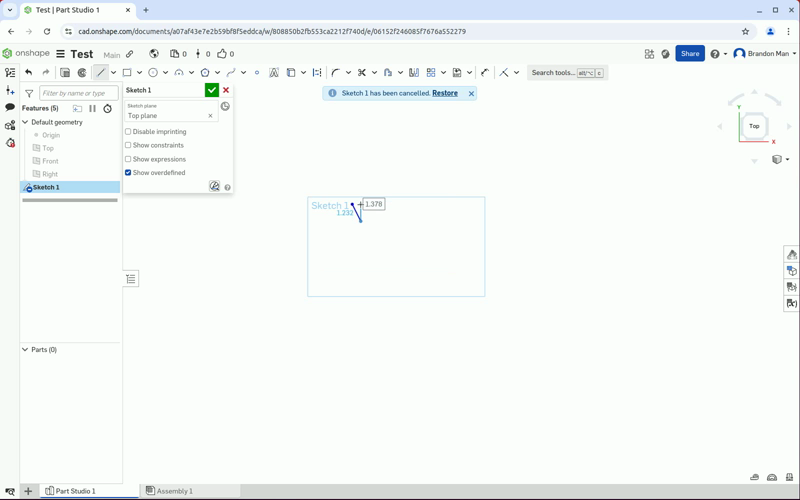
scroll(6)
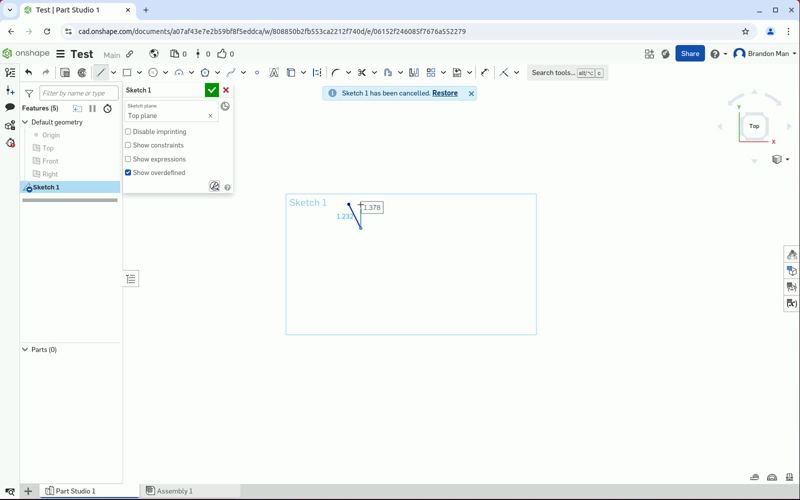
scroll(6)
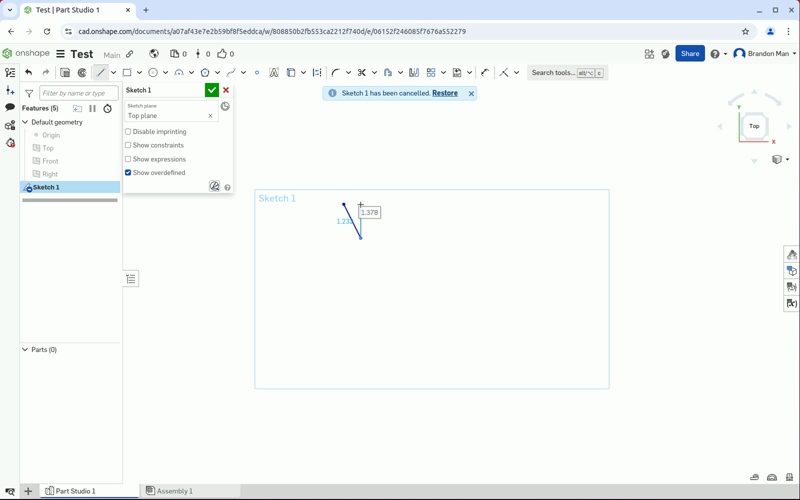
scroll(6)
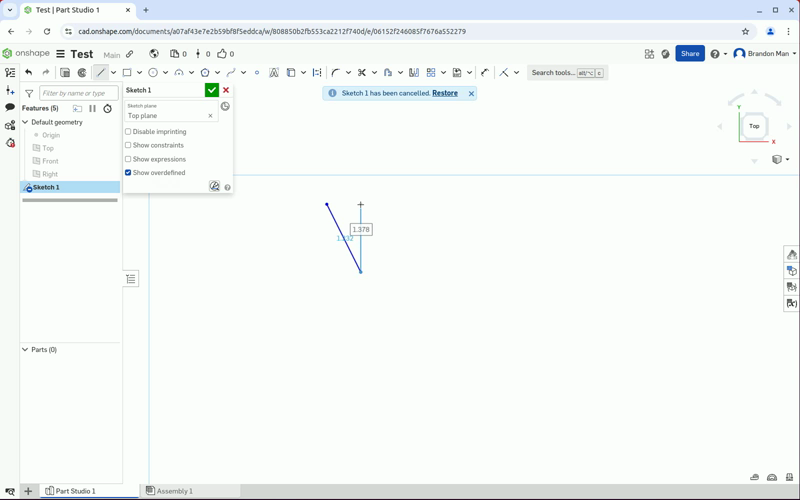
click(360, 204)
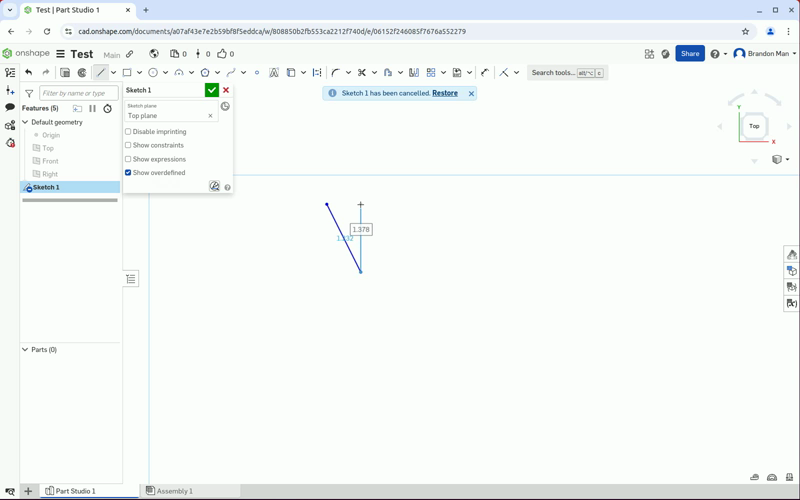
scroll(-6)
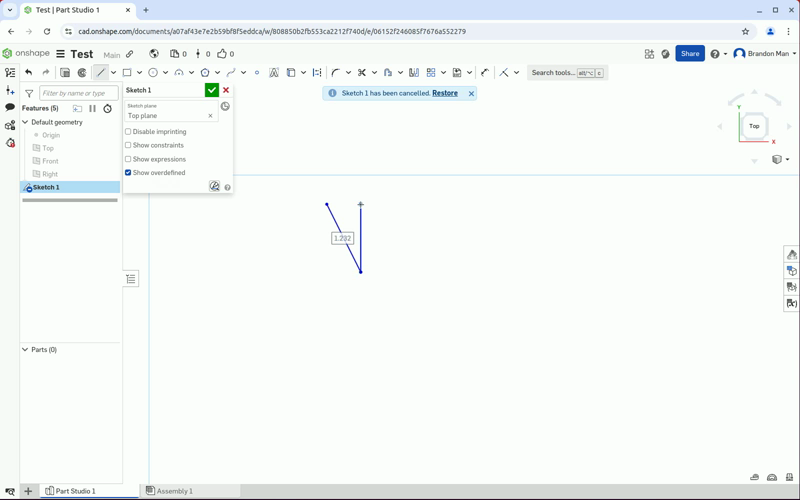
scroll(-6)
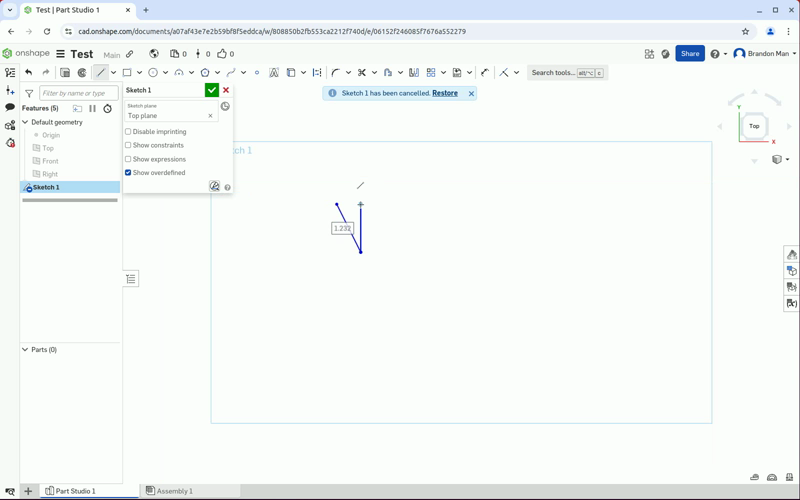
scroll(-6)
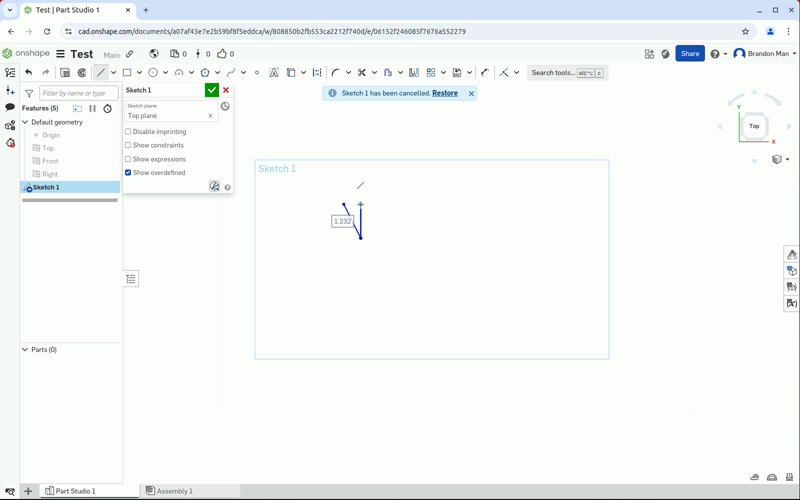
scroll(-6)
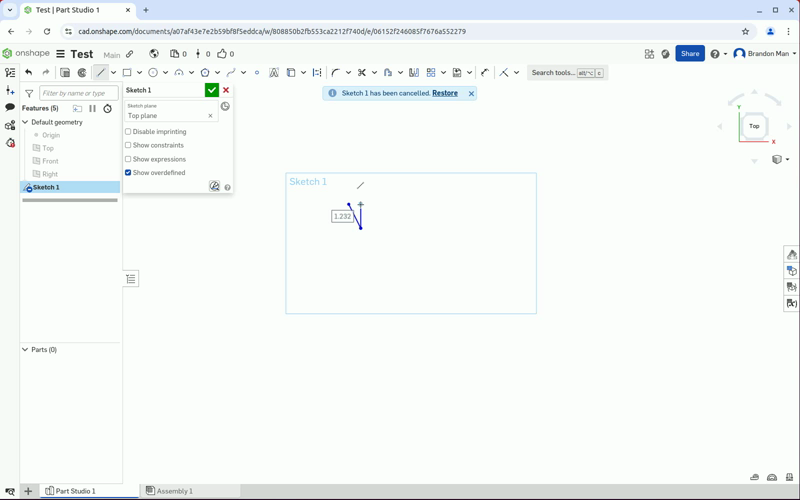
scroll(-6)
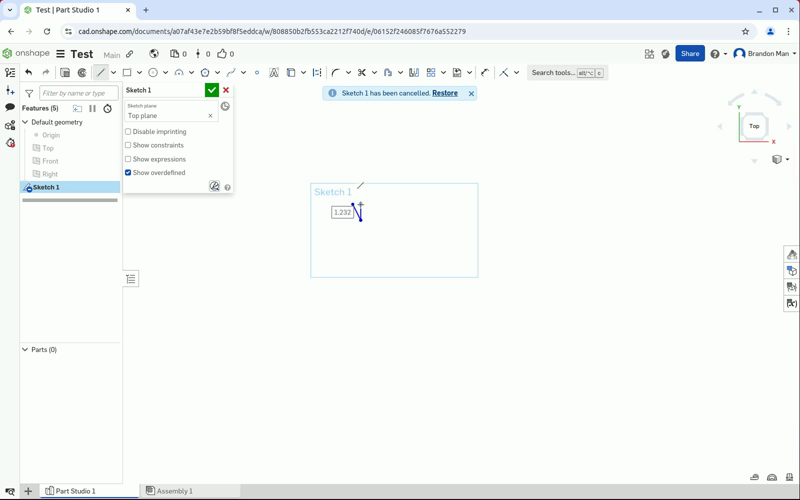
scroll(-6)
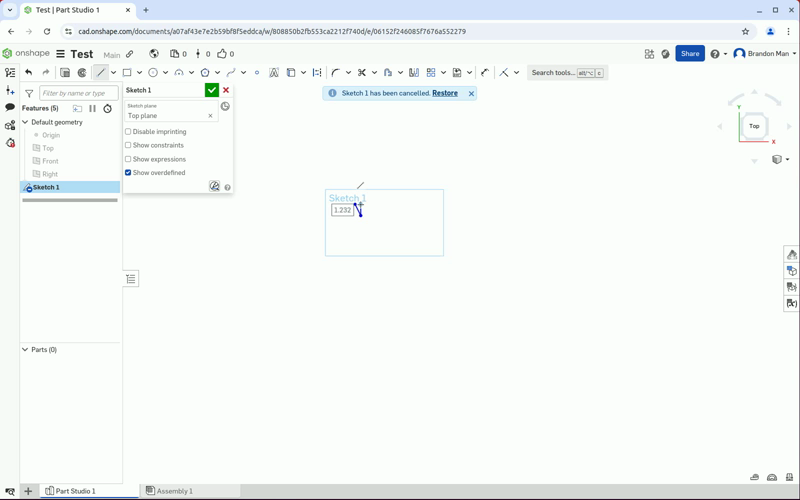
scroll(-6)
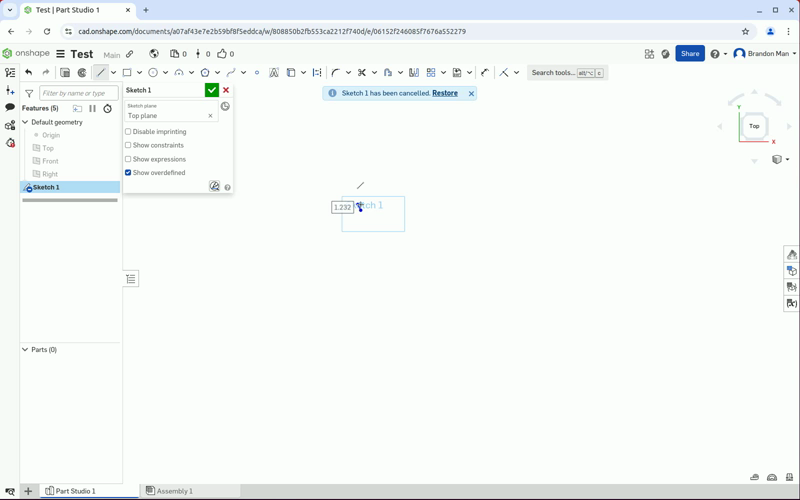
key_up(shift)
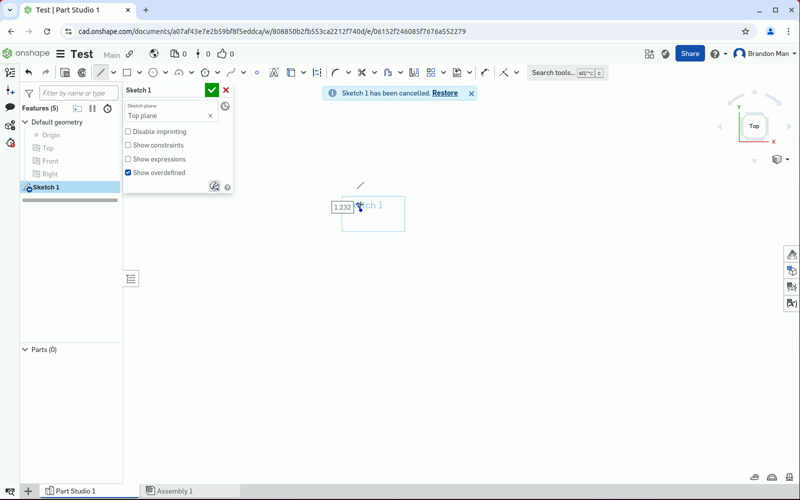
mouse_move(390, 204)
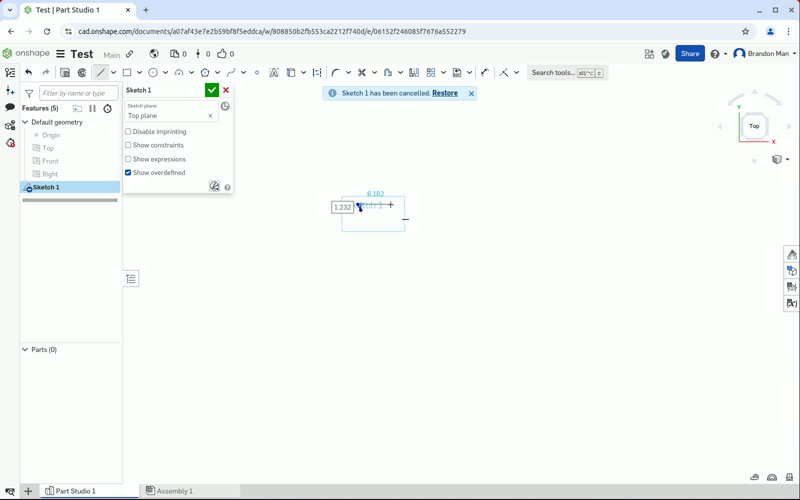
key_down(shift)
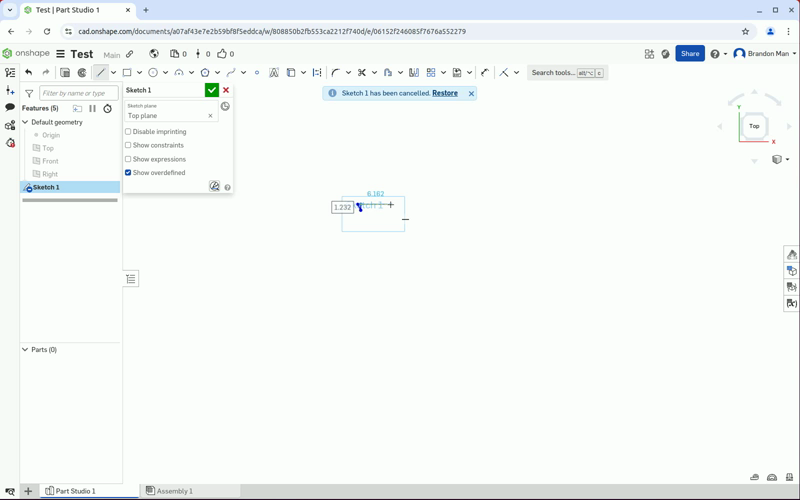
mouse_move(357, 204)
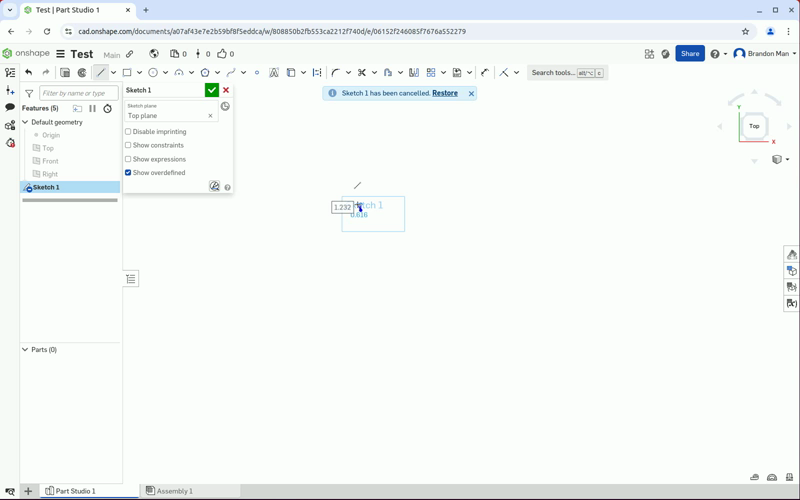
scroll(6)
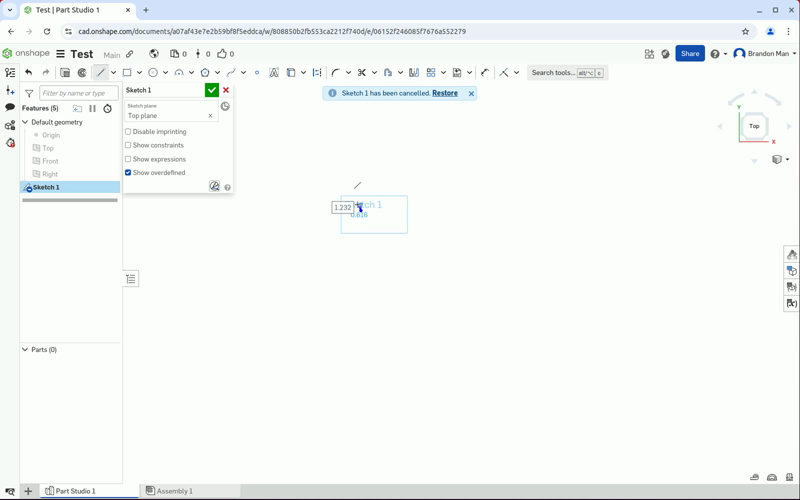
scroll(6)
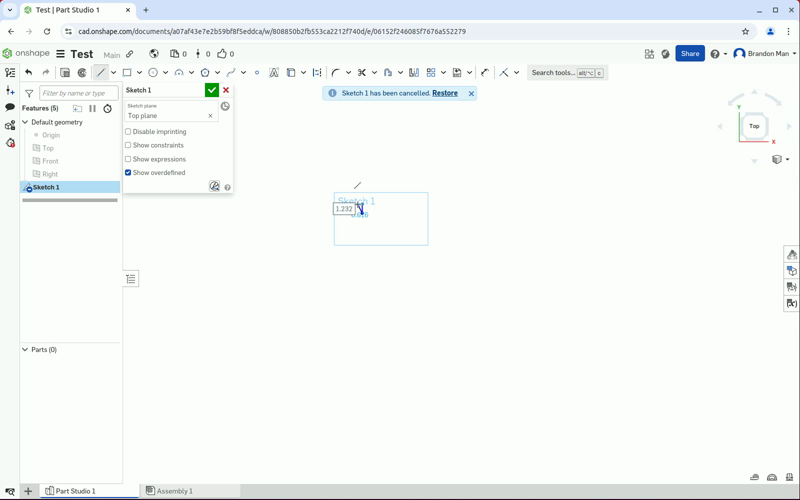
scroll(6)
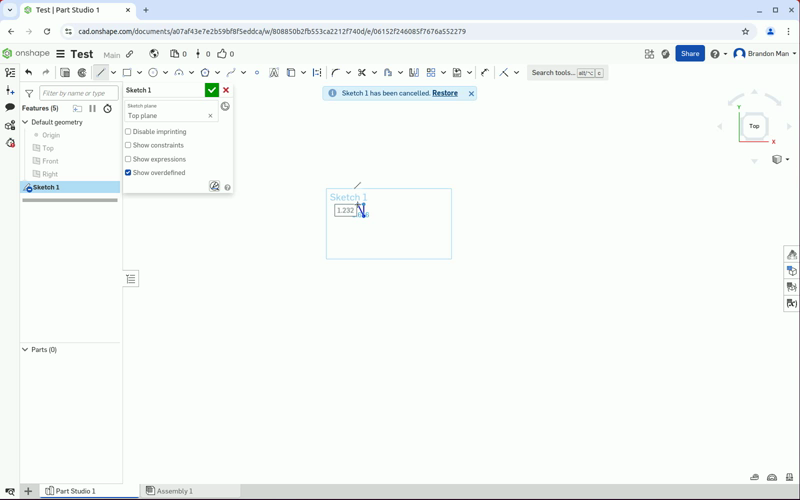
scroll(6)
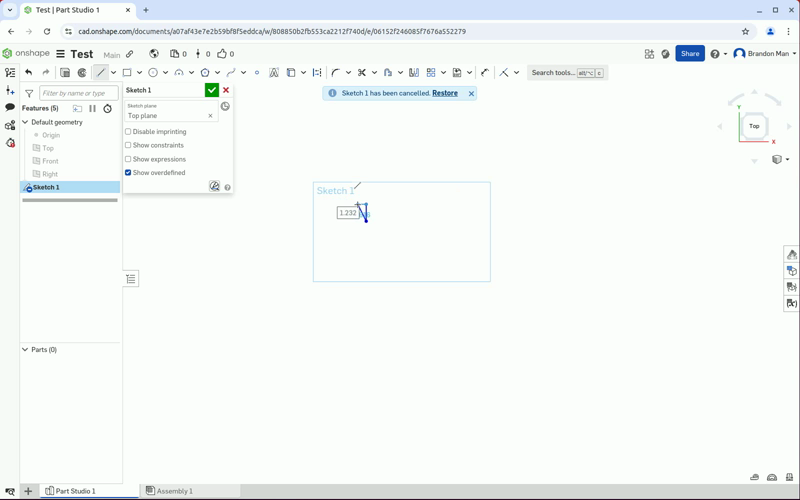
scroll(6)
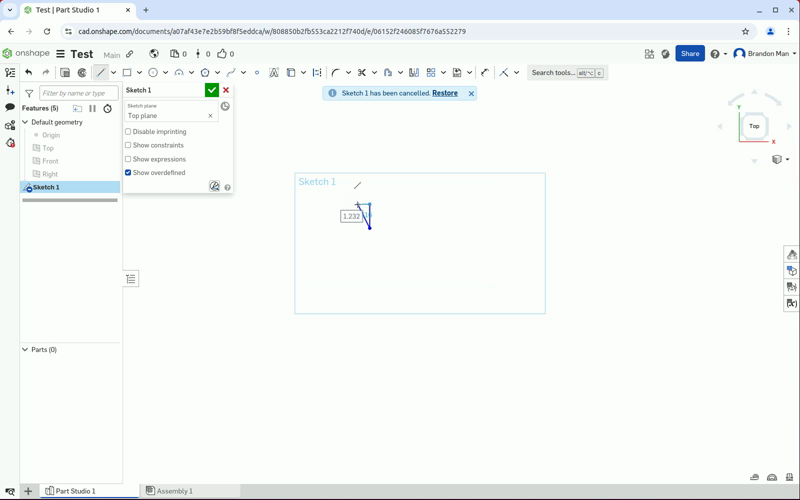
scroll(6)
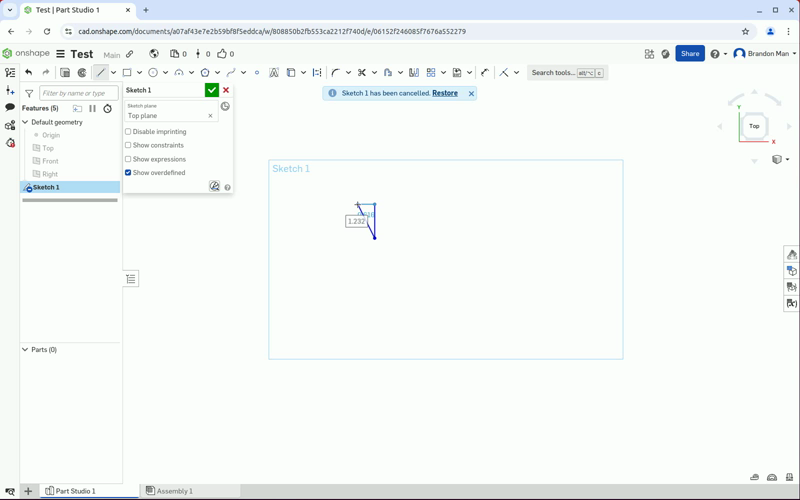
scroll(6)
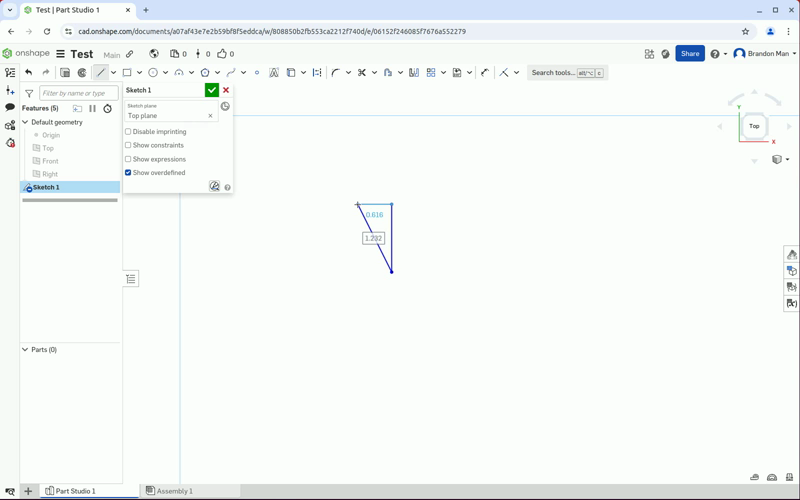
key_up(shift)
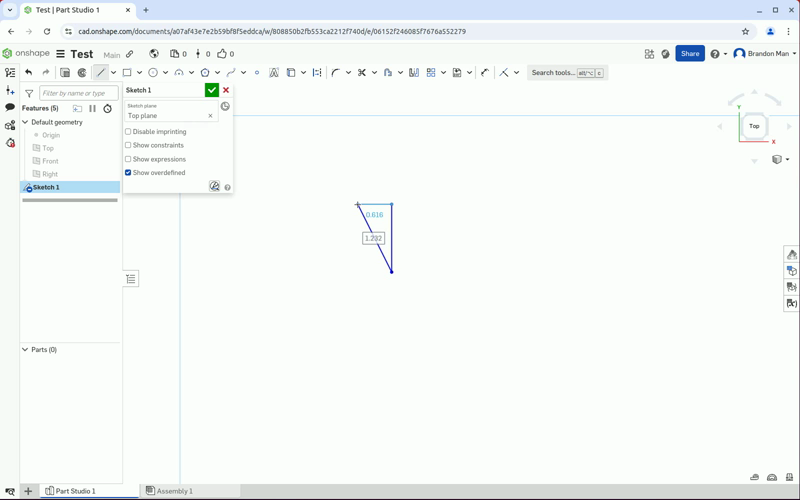
click(357, 204)
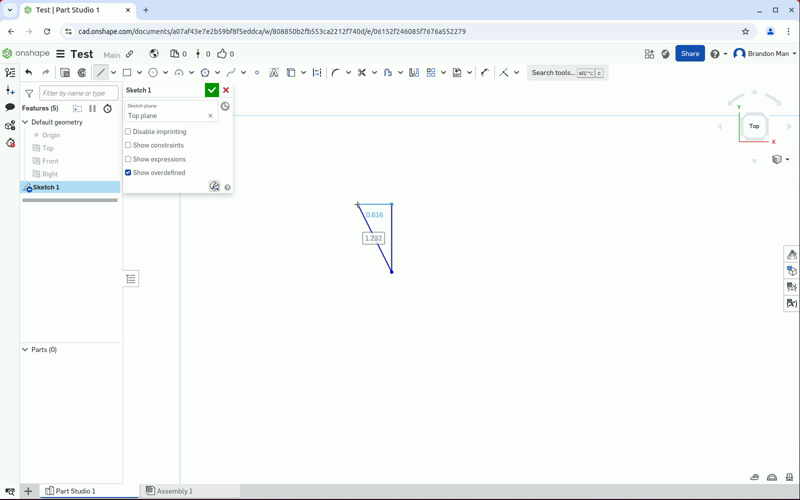
scroll(-6)
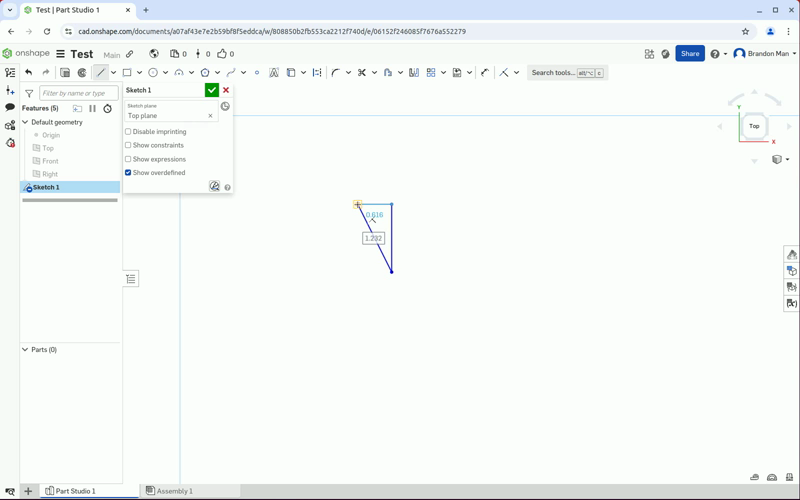
scroll(-6)
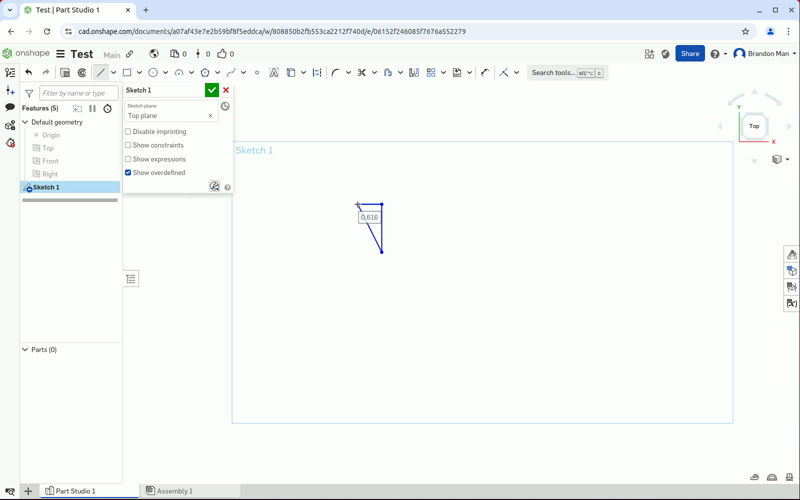
scroll(-6)
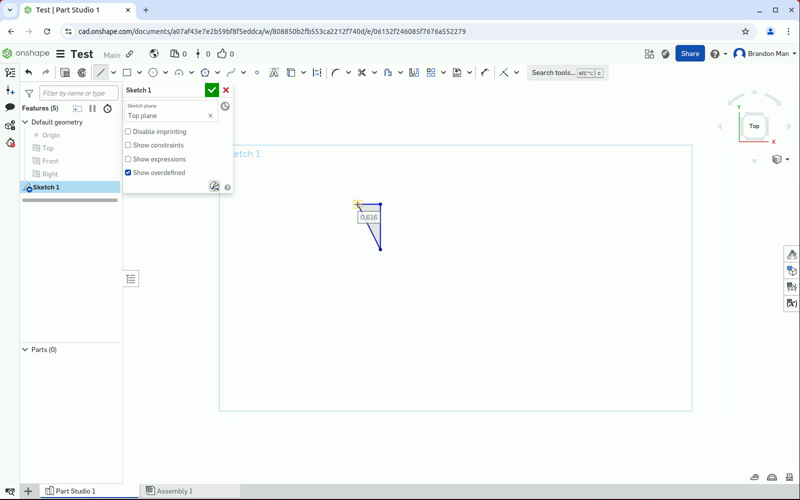
scroll(-6)
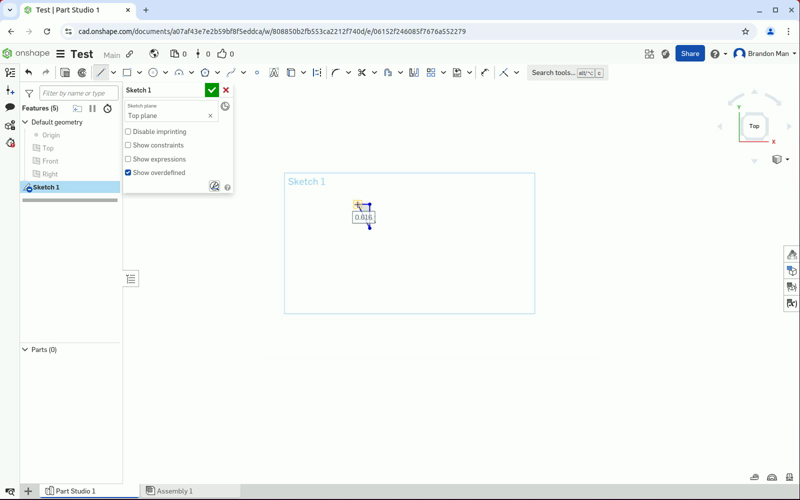
scroll(-6)
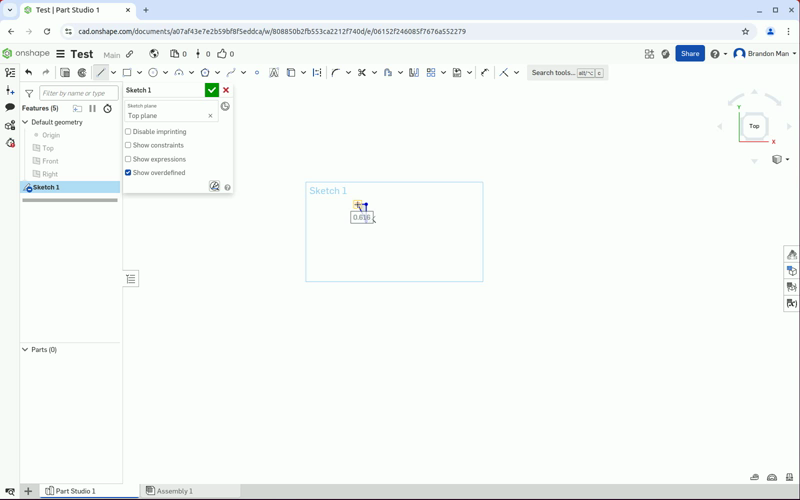
scroll(-6)
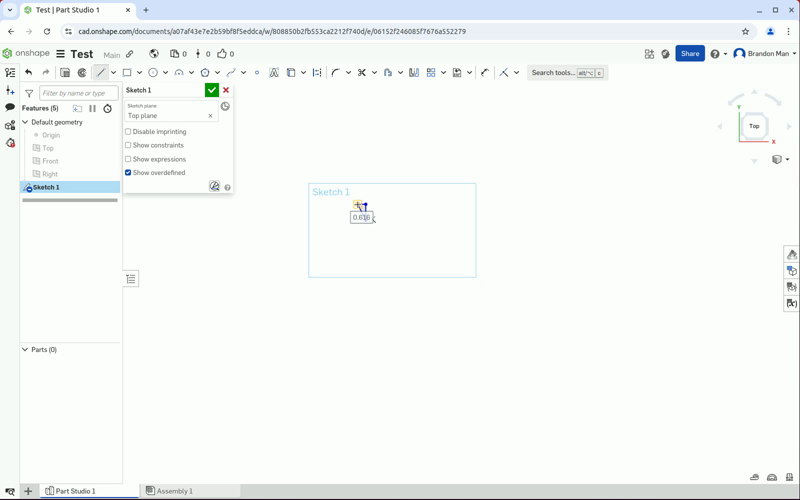
scroll(-6)
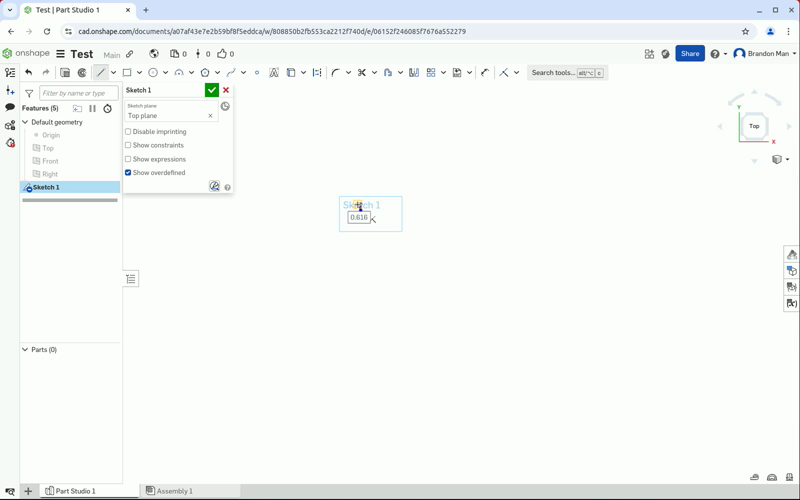
key(esc)
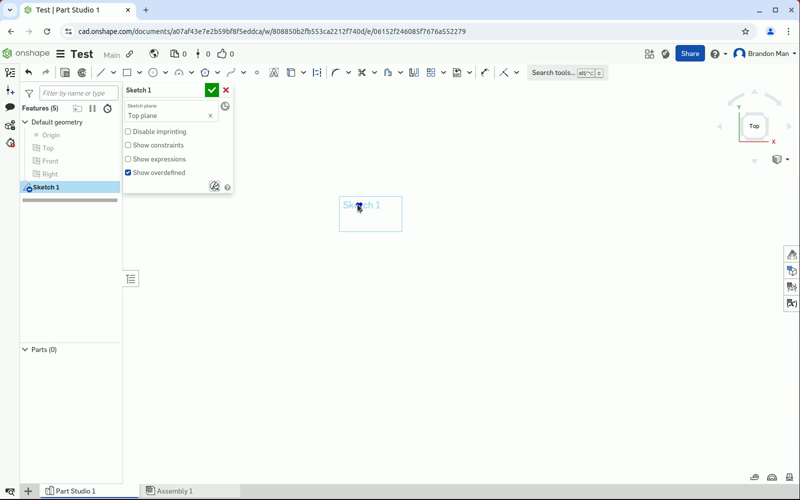
mouse_move(360, 206)
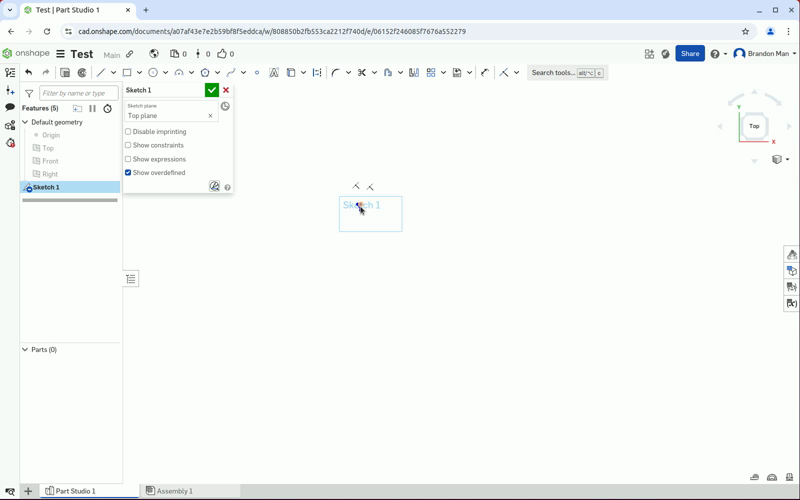
scroll(6)
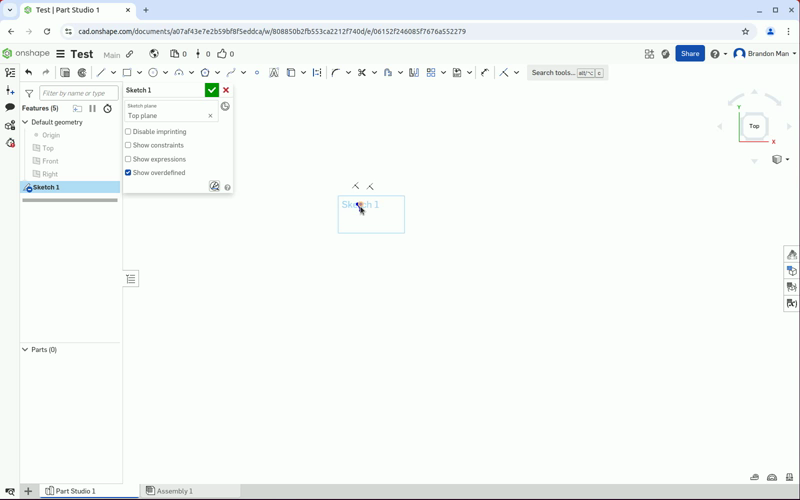
scroll(6)
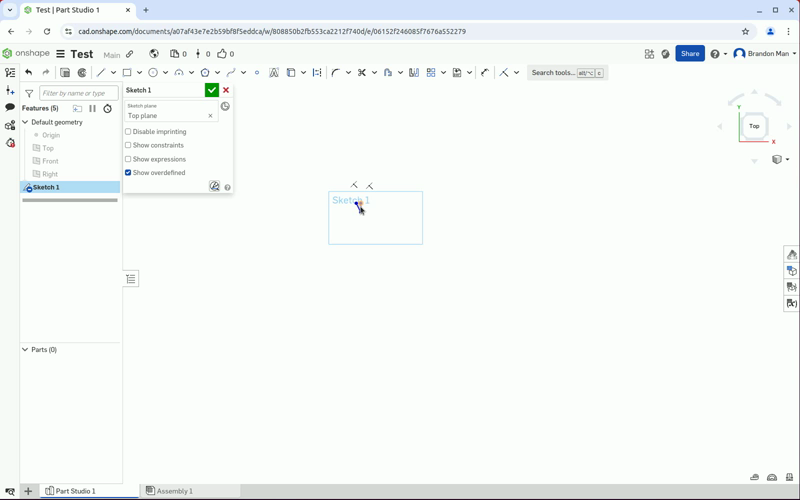
scroll(6)
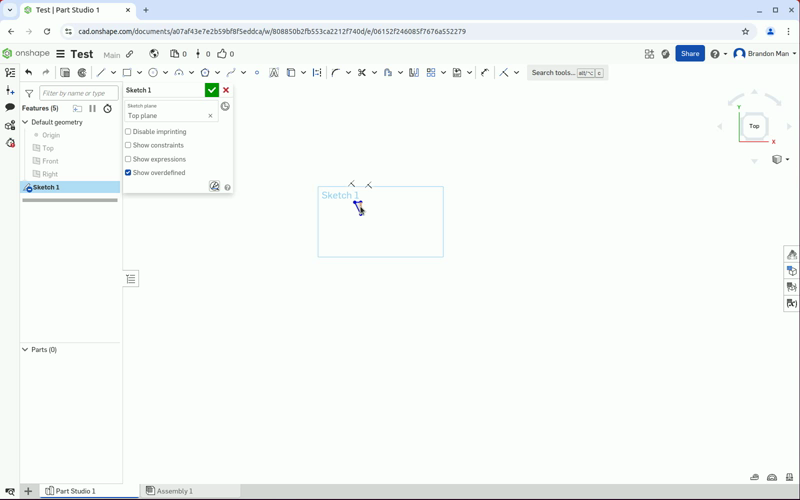
scroll(6)
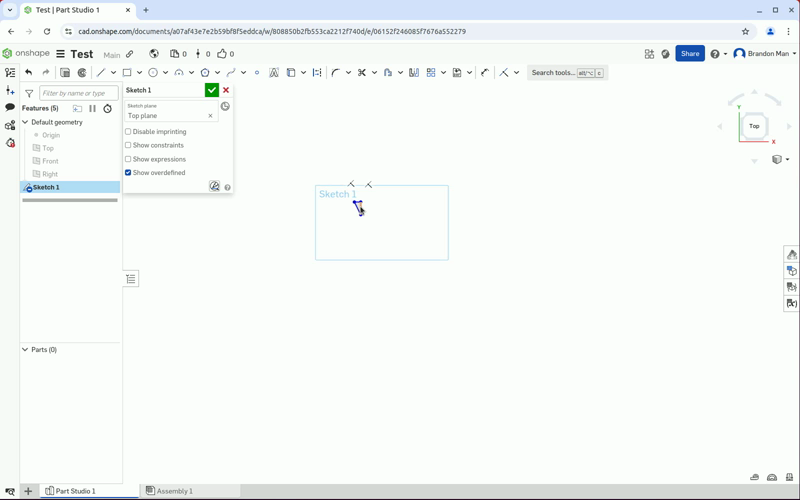
scroll(6)
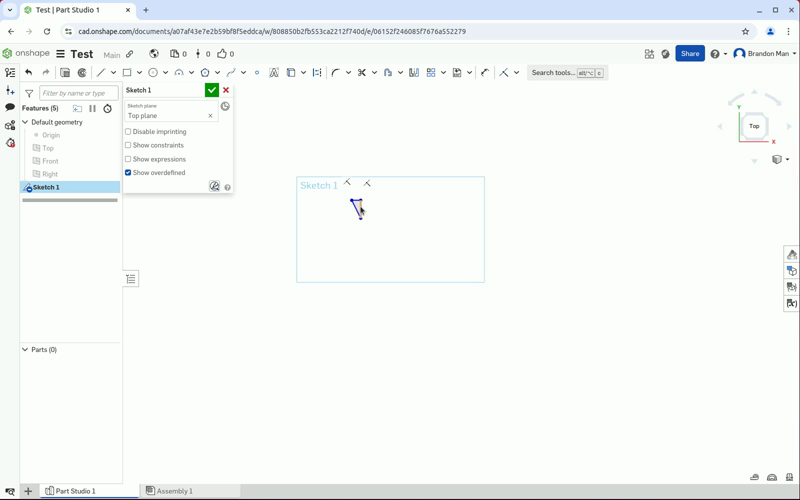
scroll(6)
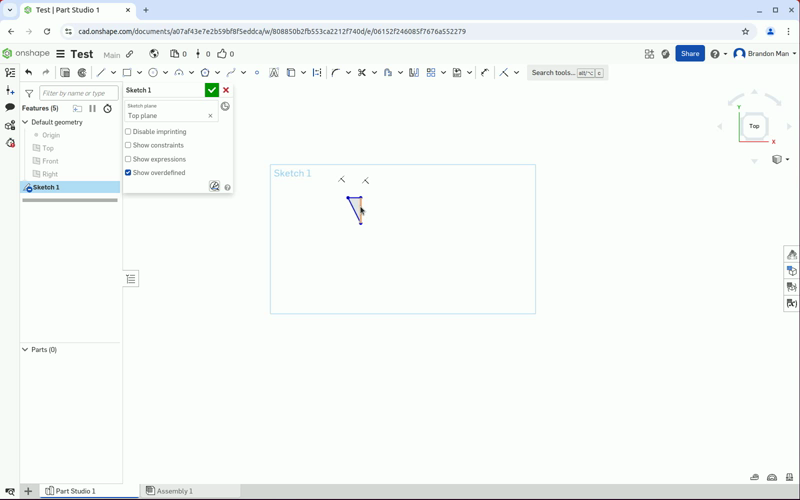
scroll(6)
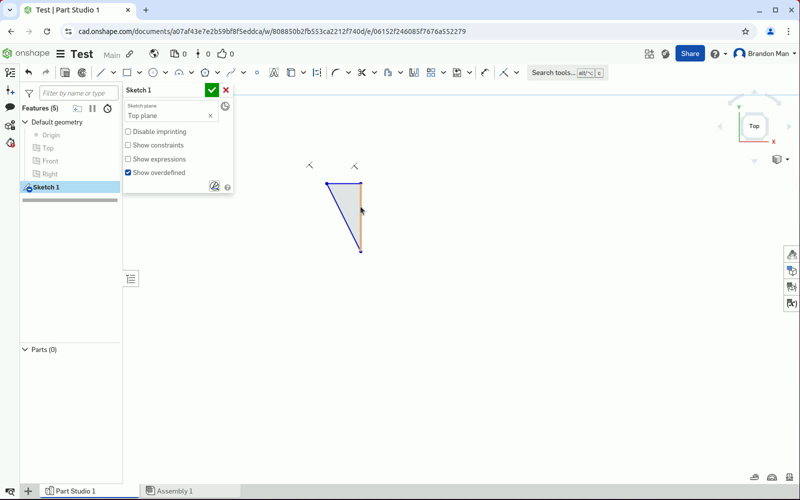
click(360, 206)
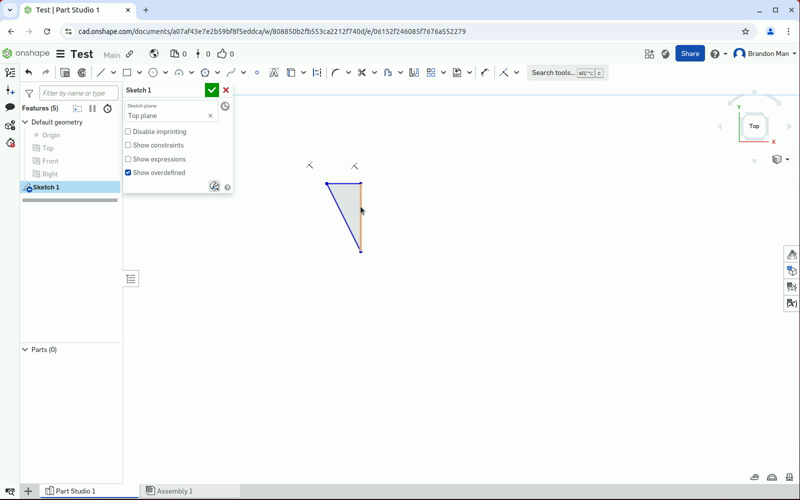
scroll(-6)
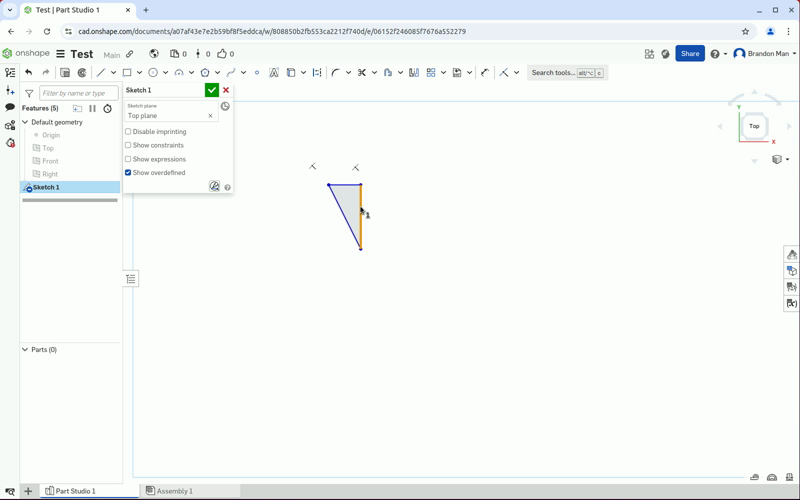
scroll(-6)
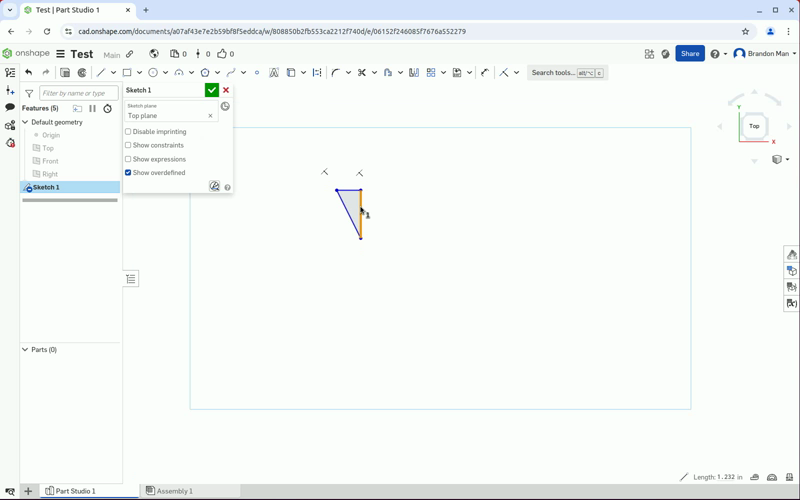
scroll(-6)
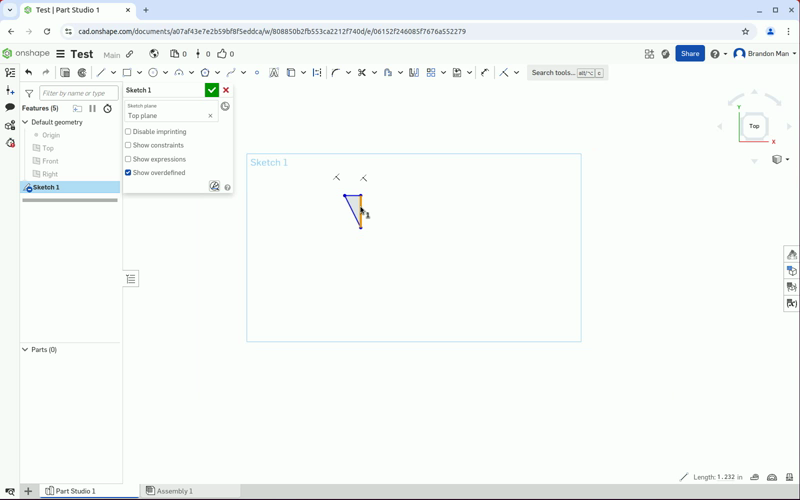
scroll(-6)
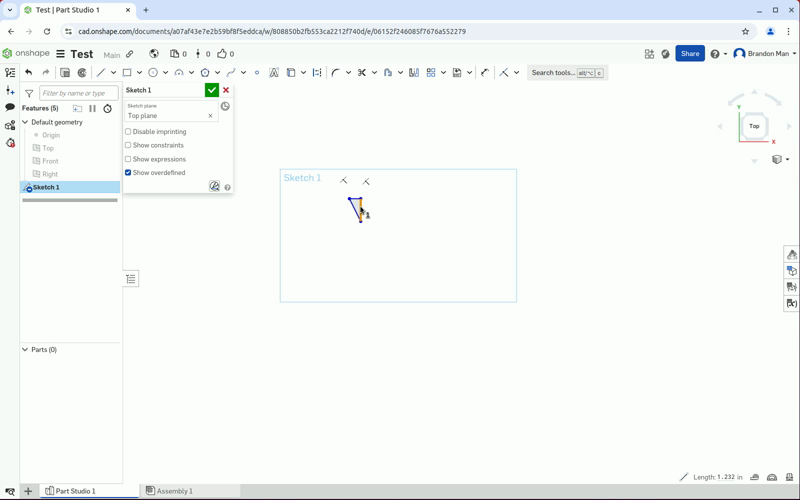
scroll(-6)
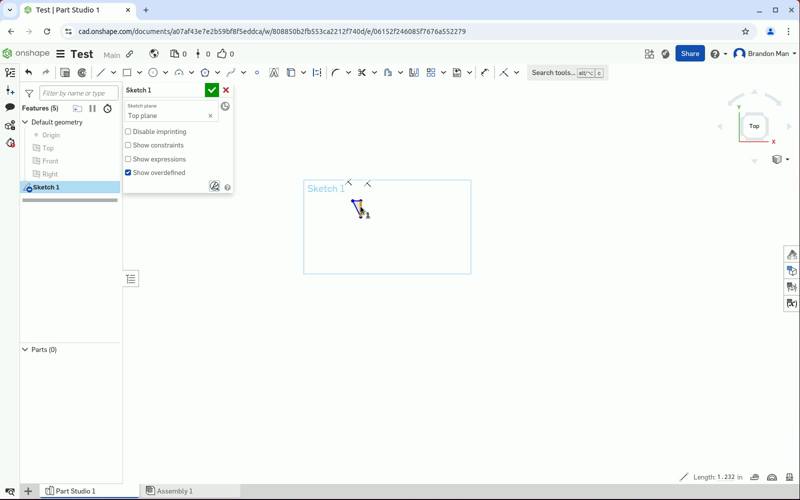
scroll(-6)
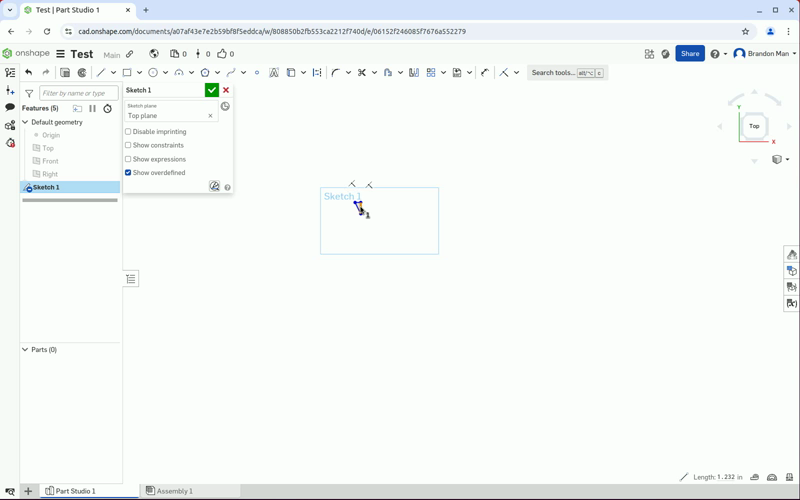
scroll(-6)
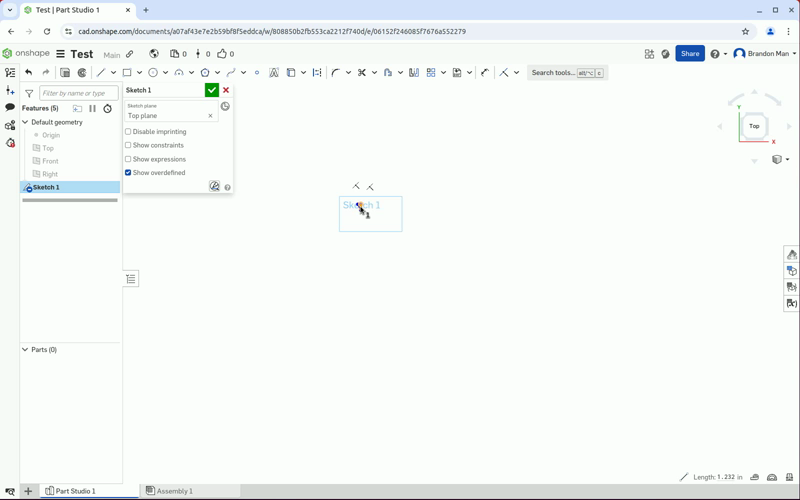
mouse_move(73, 352)
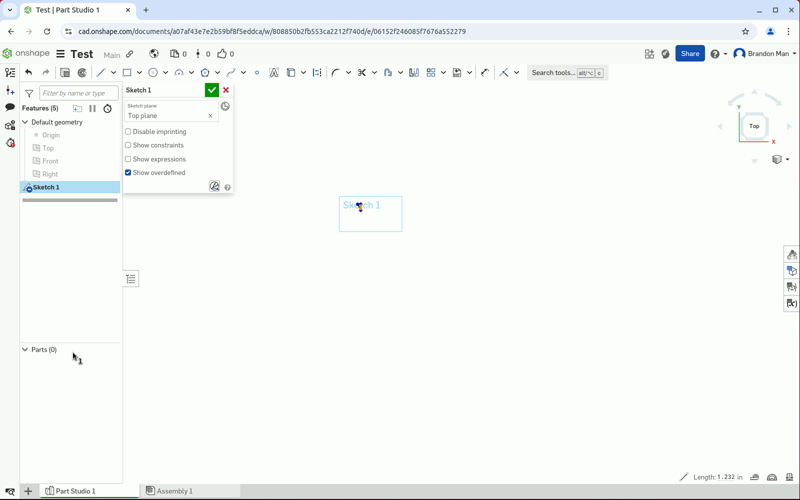
key(shift+y)
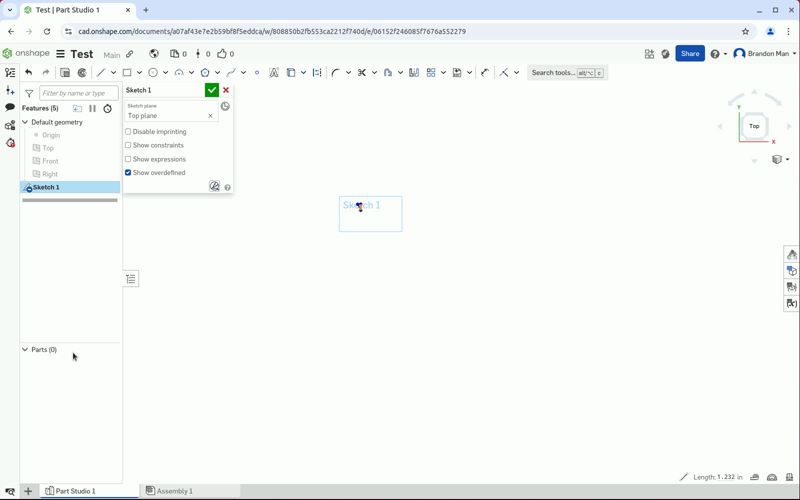
key(shift+e)
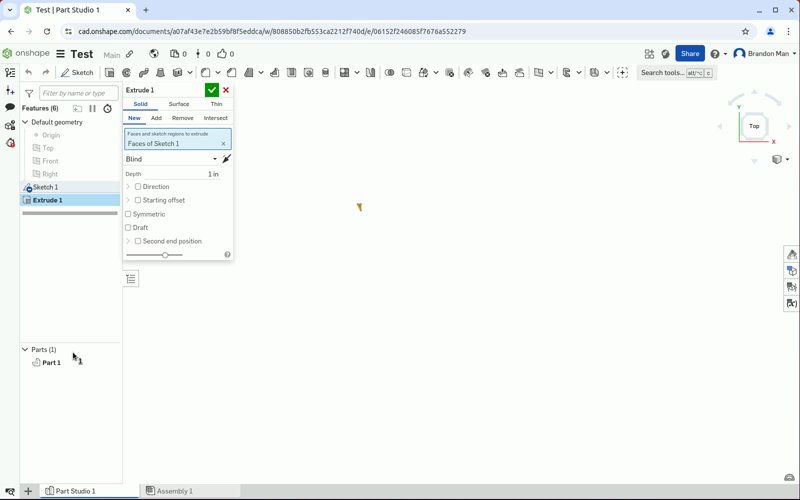
mouse_move(143, 106)
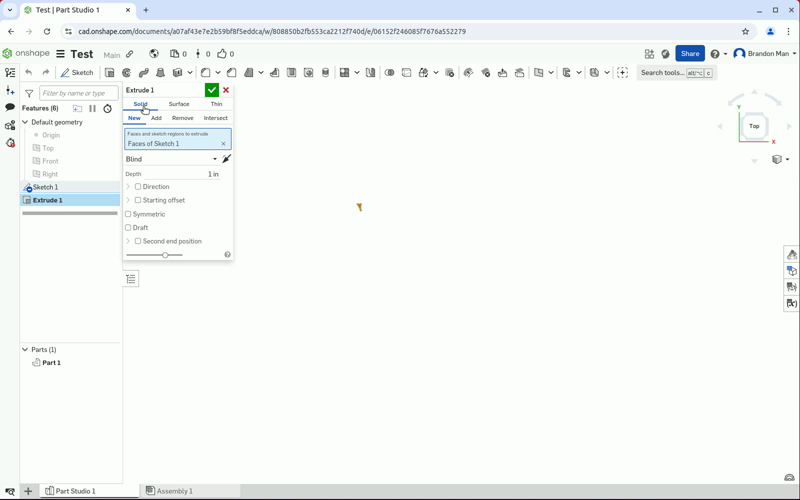
click(143, 106)
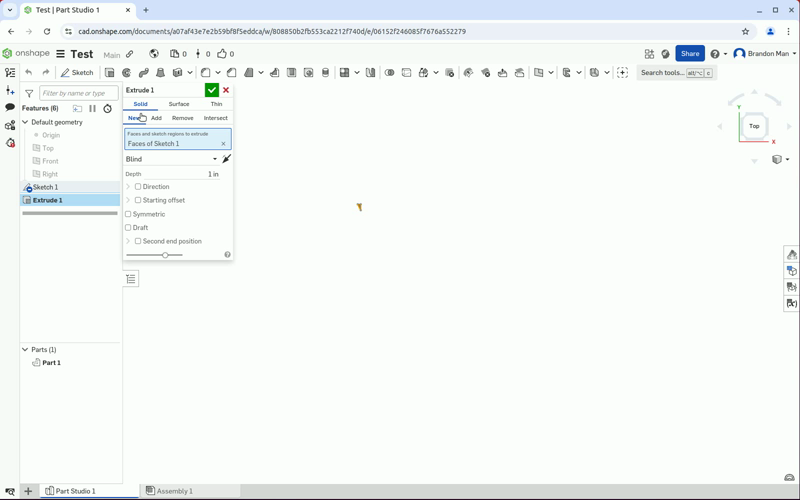
mouse_move(137, 120)
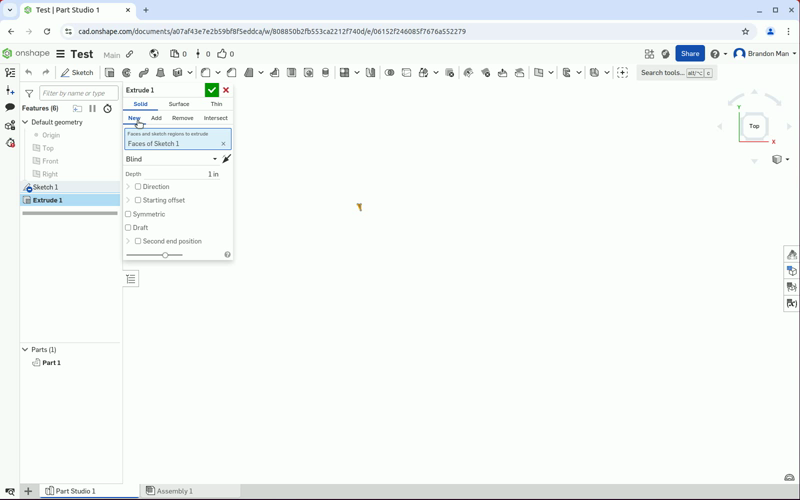
click(137, 120)
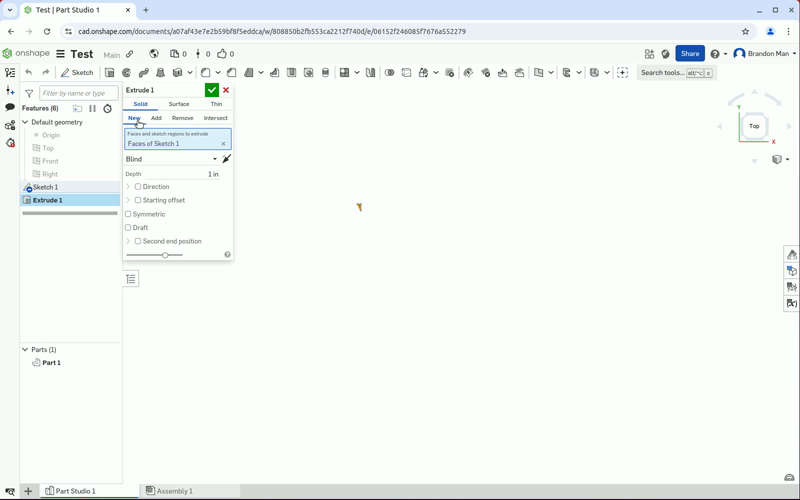
key(tab, 4)
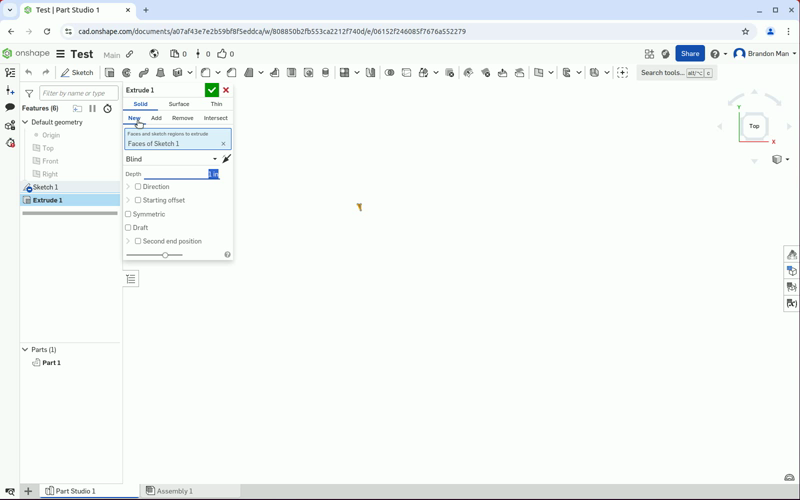
text(10.832)
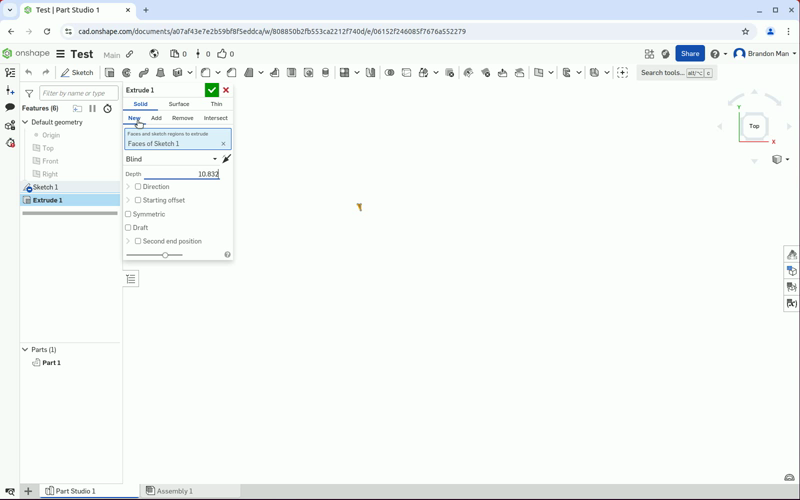
key(enter)
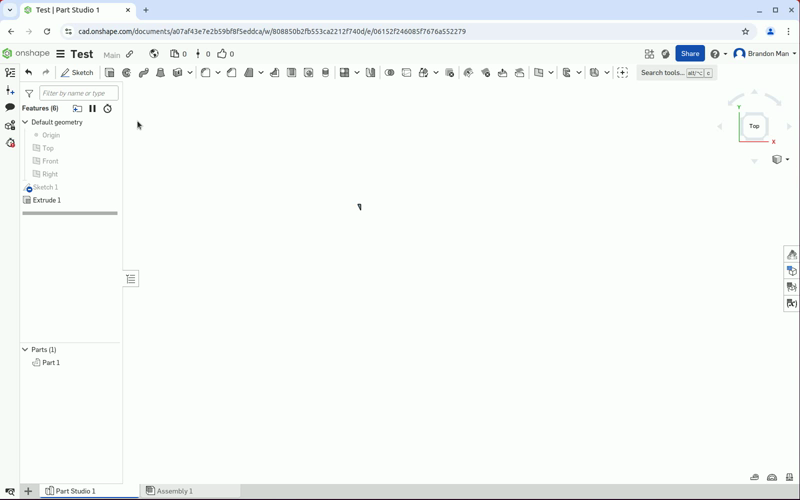
key(shift+h)
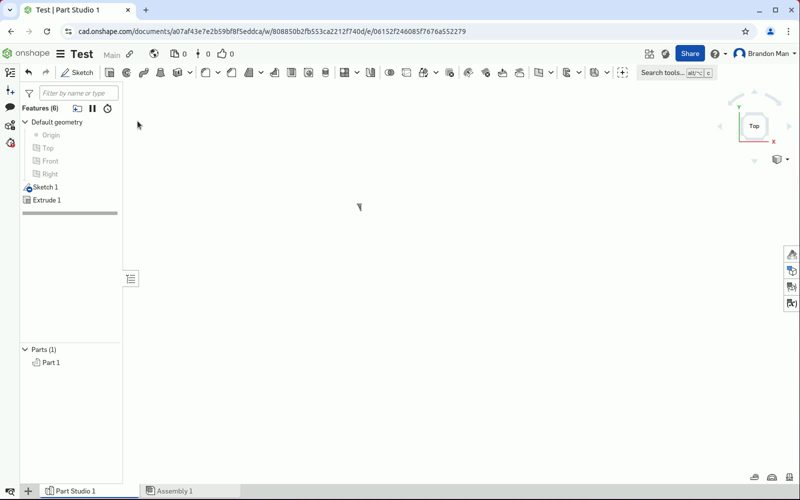
key(shift+h)
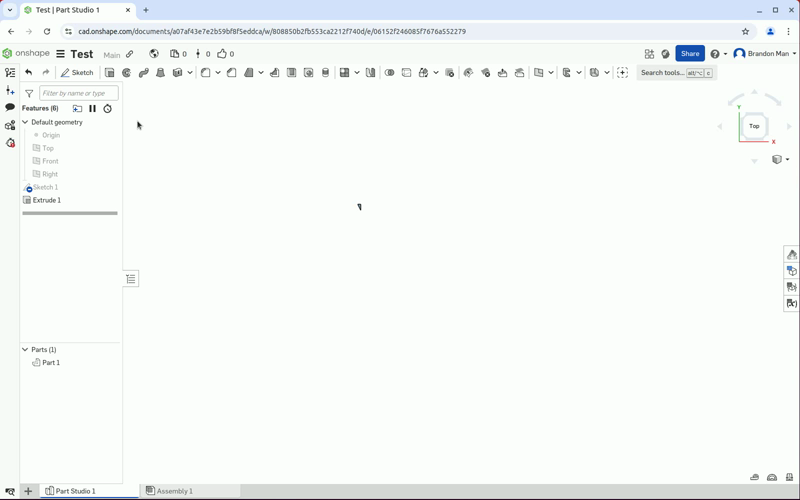
mouse_move(73, 189)
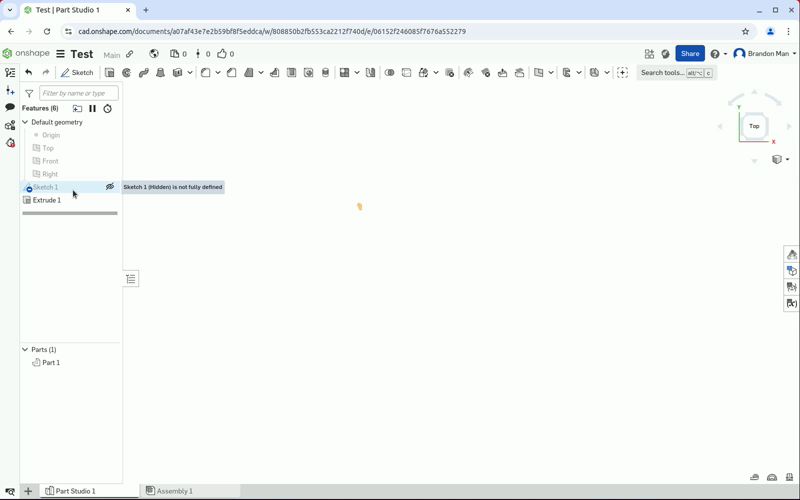
click(73, 189)
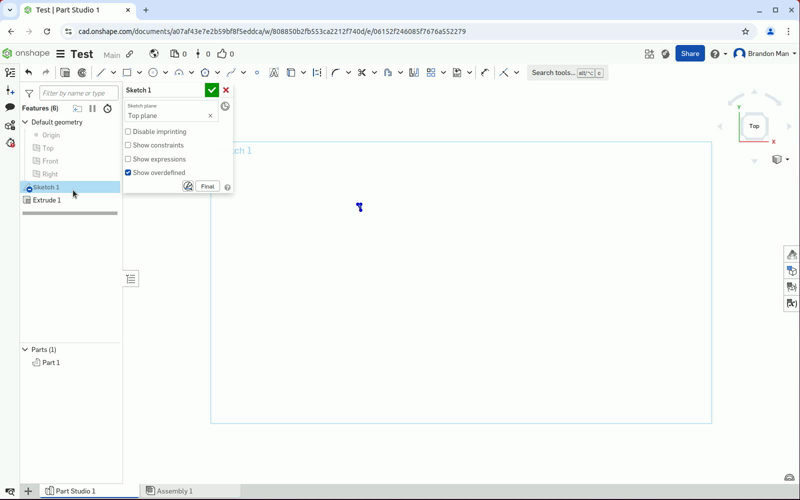
mouse_move(229, 92)
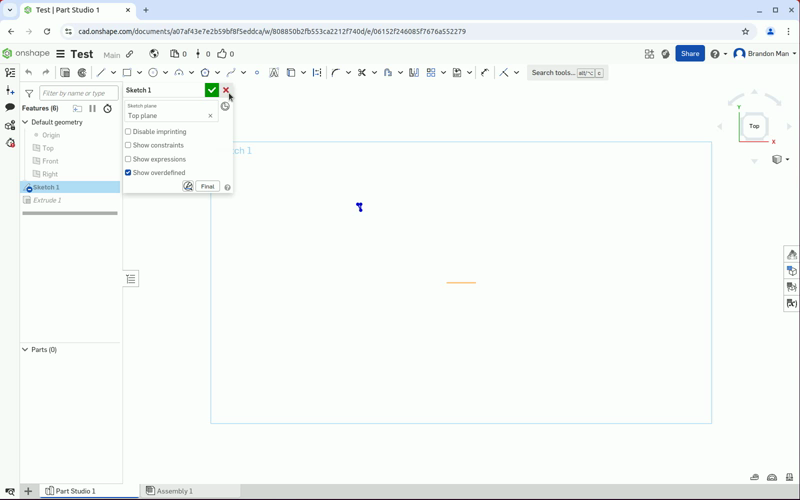
click(229, 92)
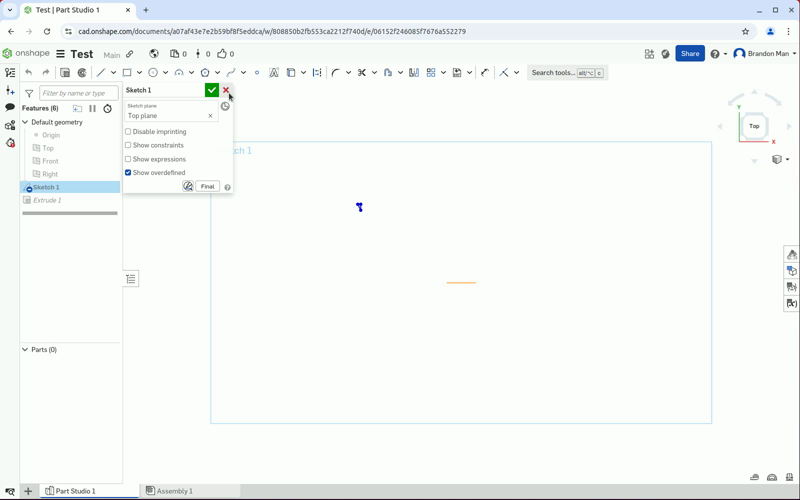
key(shift+s)
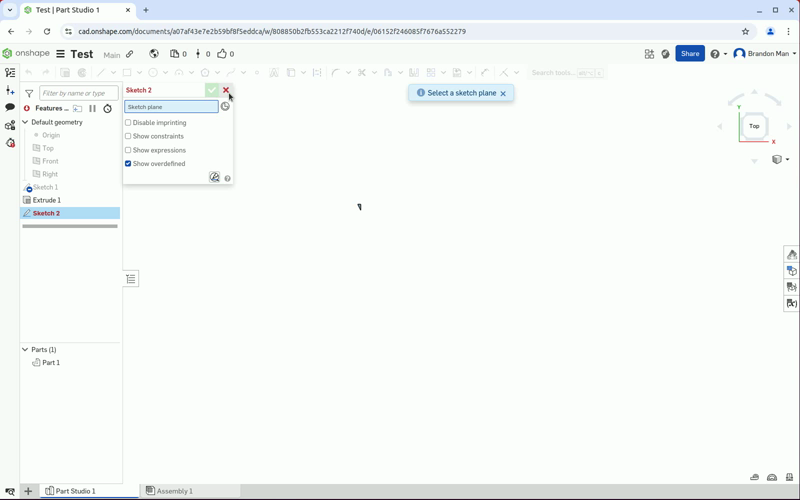
mouse_move(73, 150)
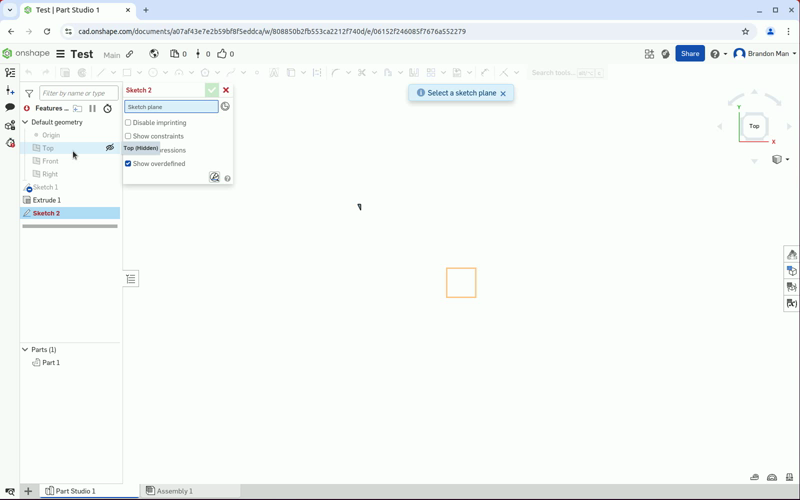
click(73, 150)
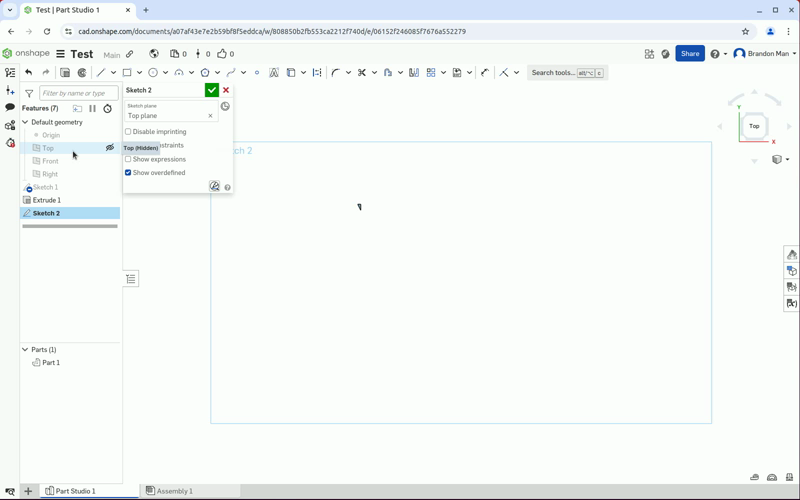
mouse_move(73, 352)
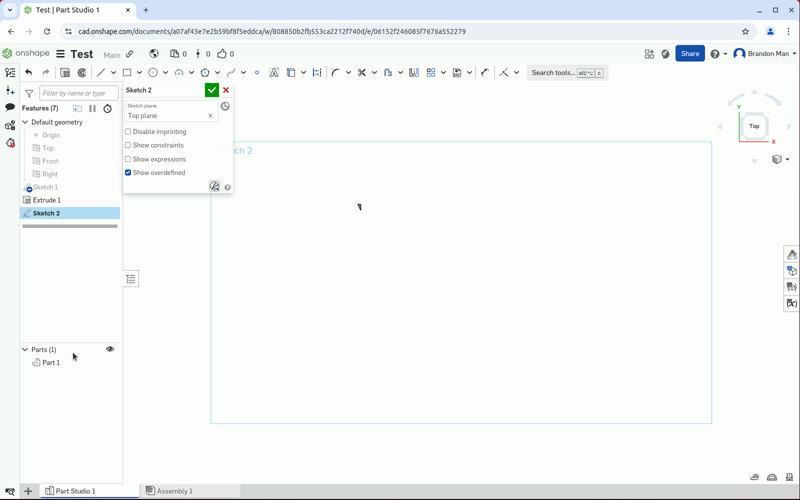
key(y)
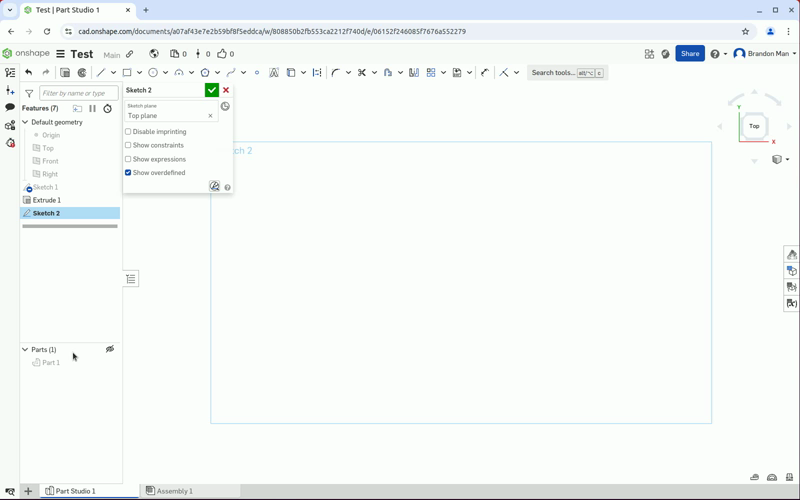
key(l)
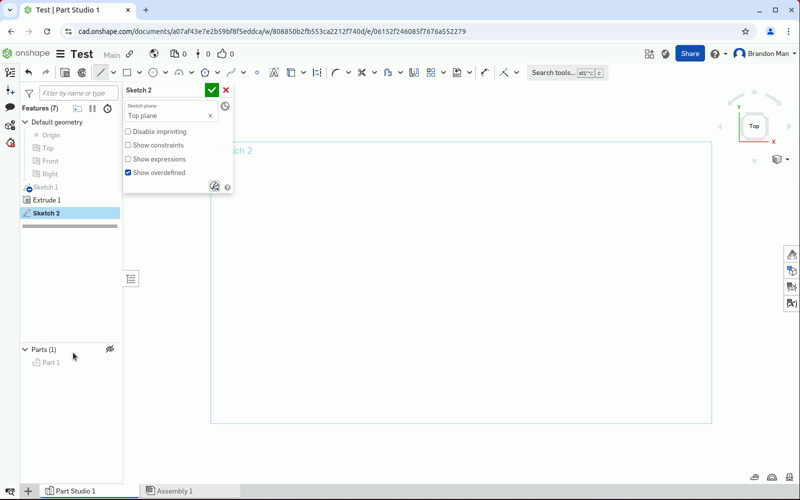
key_down(shift)
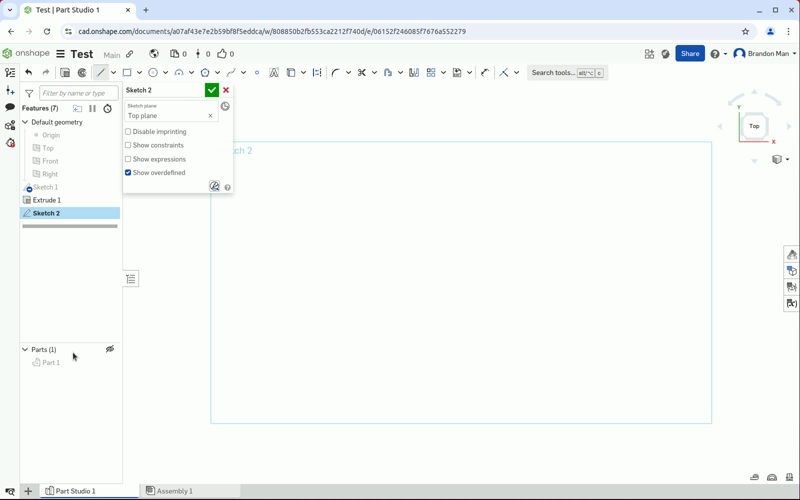
mouse_move(348, 212)
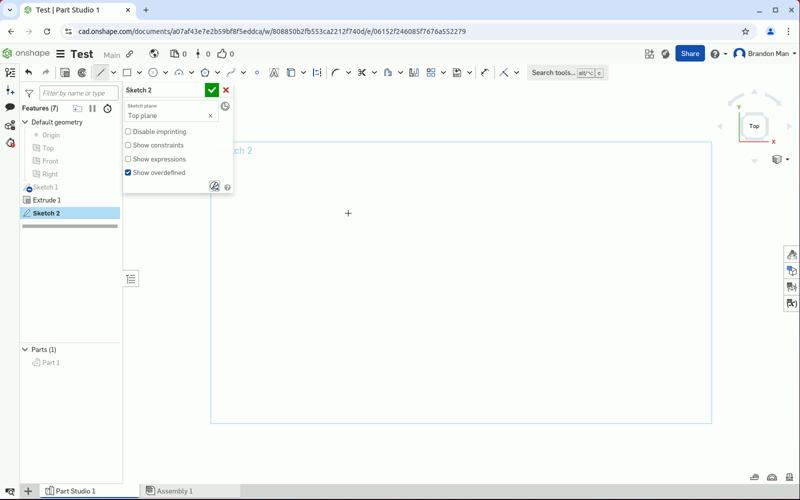
click(348, 212)
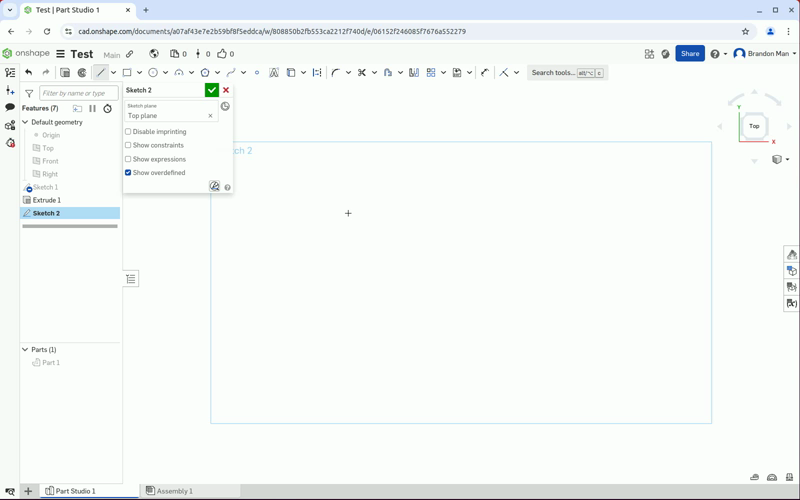
key_up(shift)
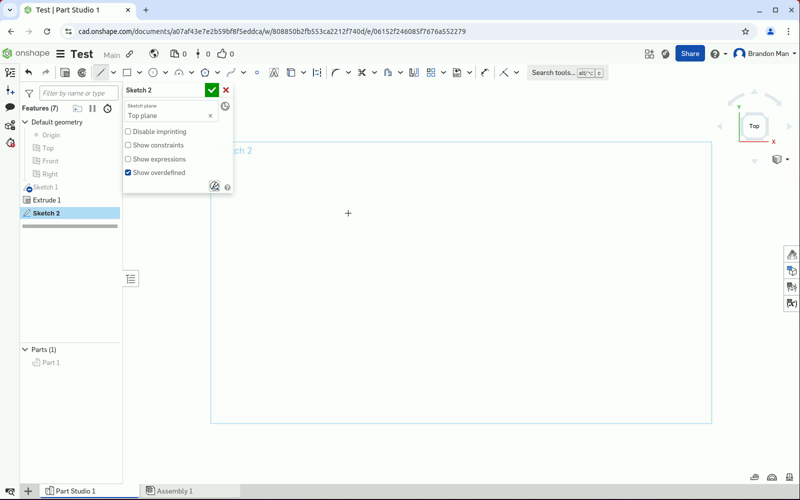
key_down(shift)
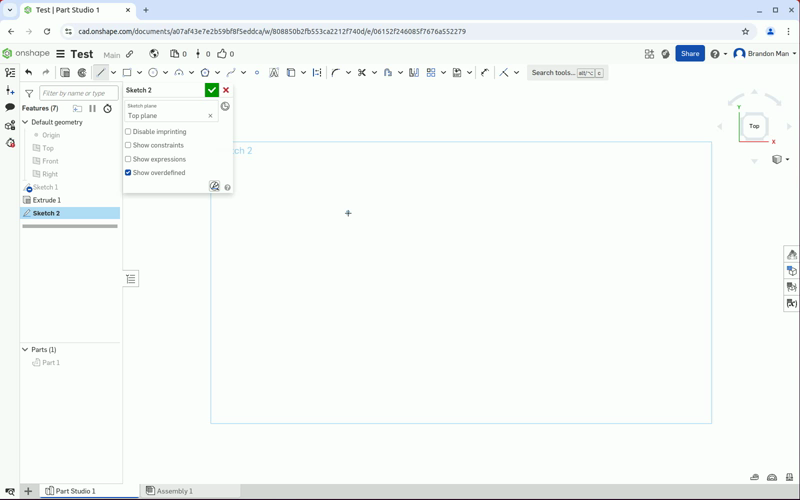
mouse_move(378, 212)
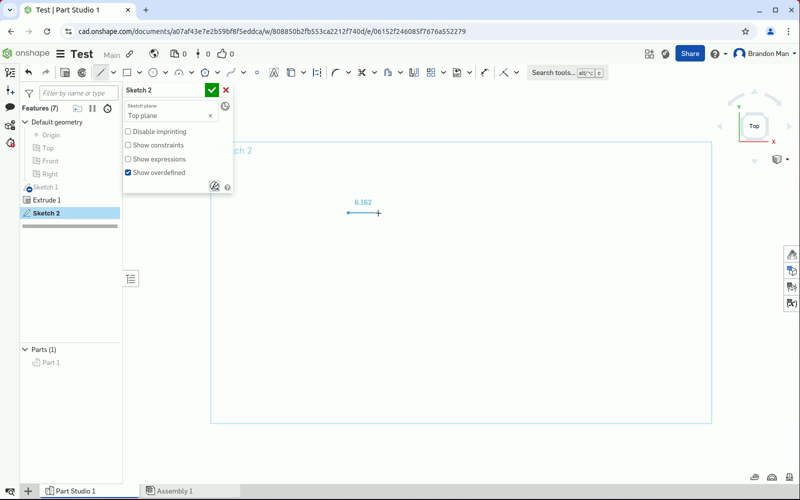
mouse_move(355, 212)
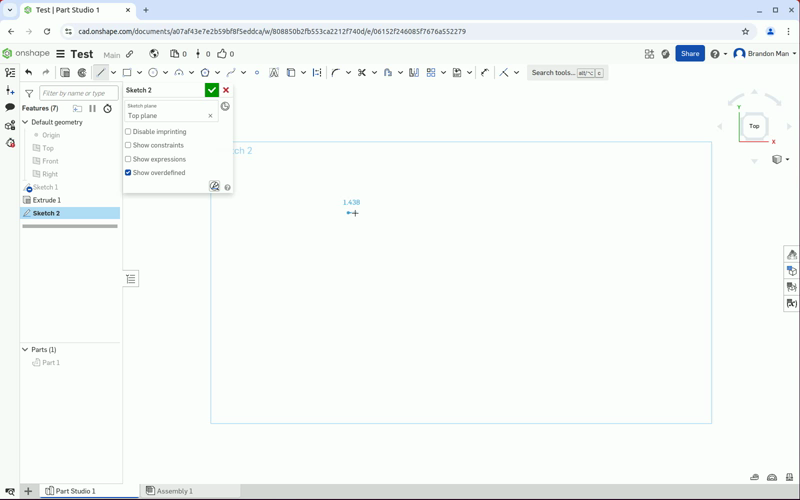
scroll(6)
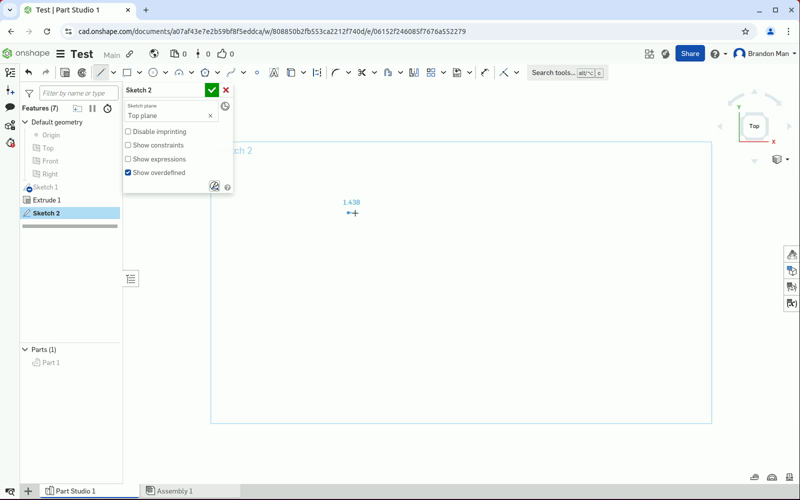
scroll(6)
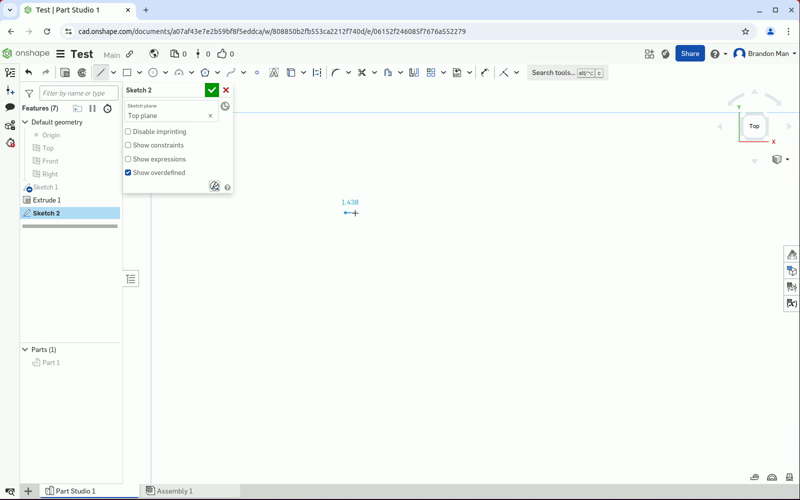
scroll(6)
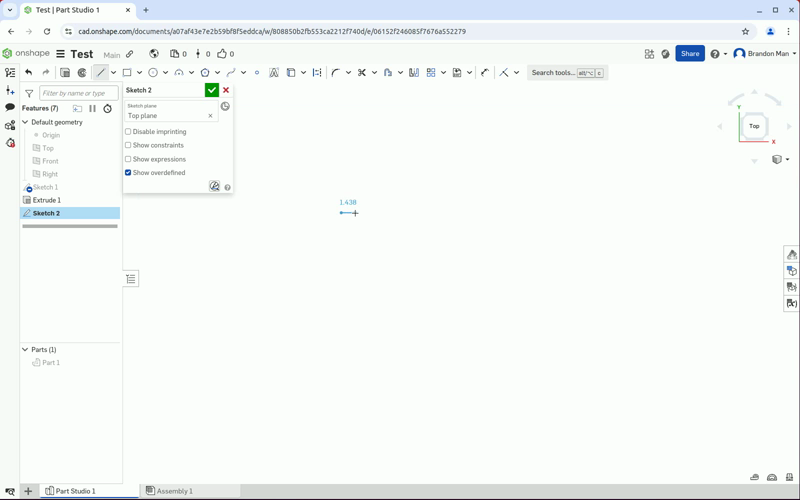
scroll(6)
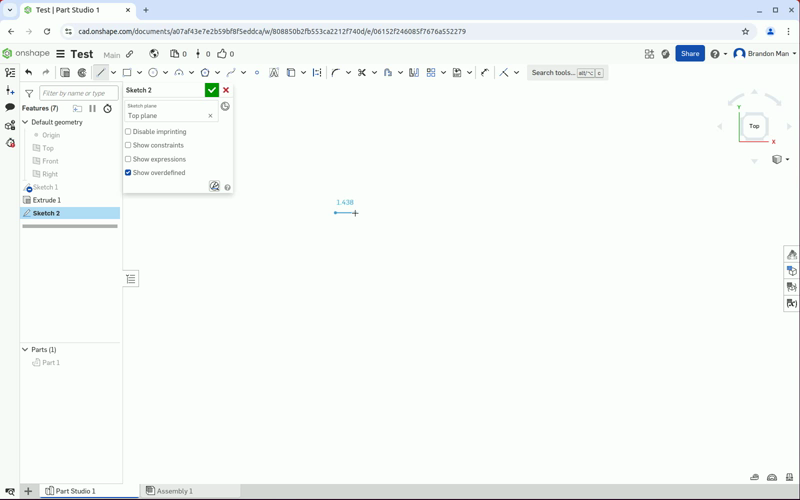
scroll(6)
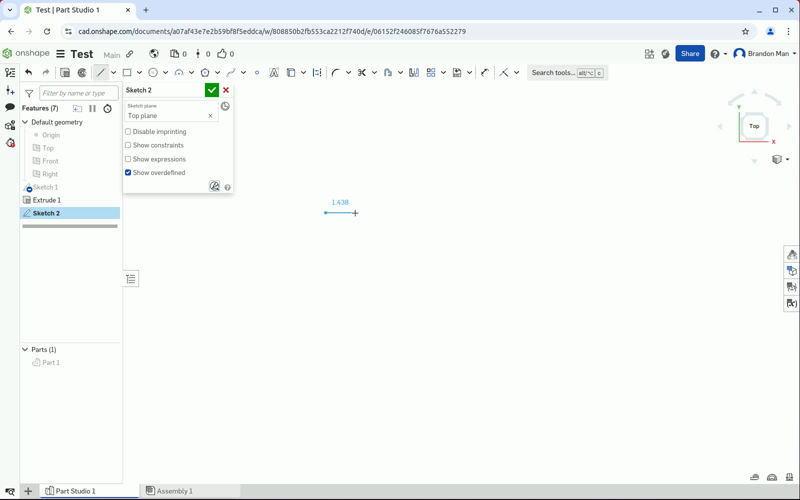
scroll(6)
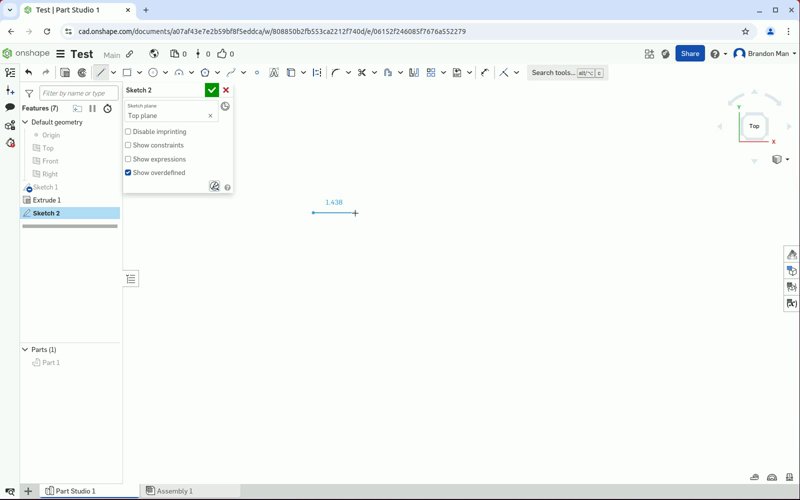
scroll(6)
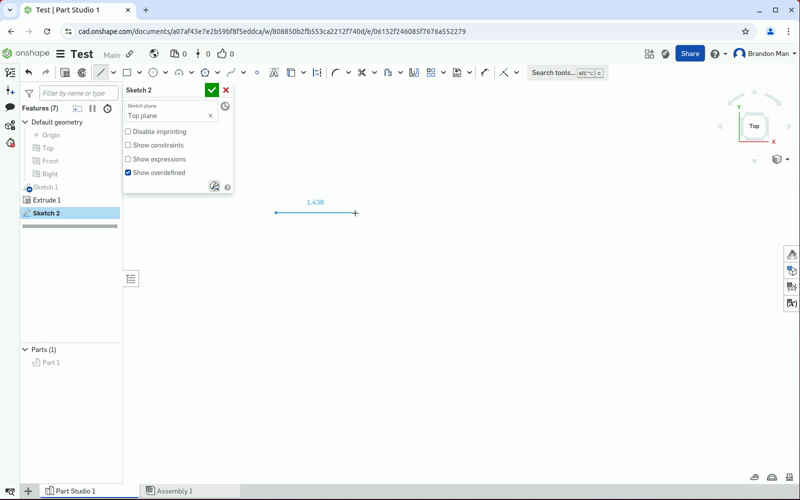
click(355, 212)
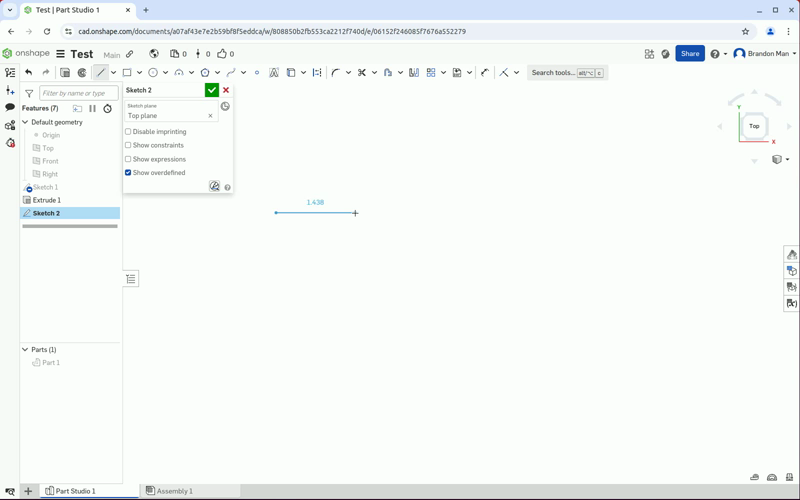
scroll(-6)
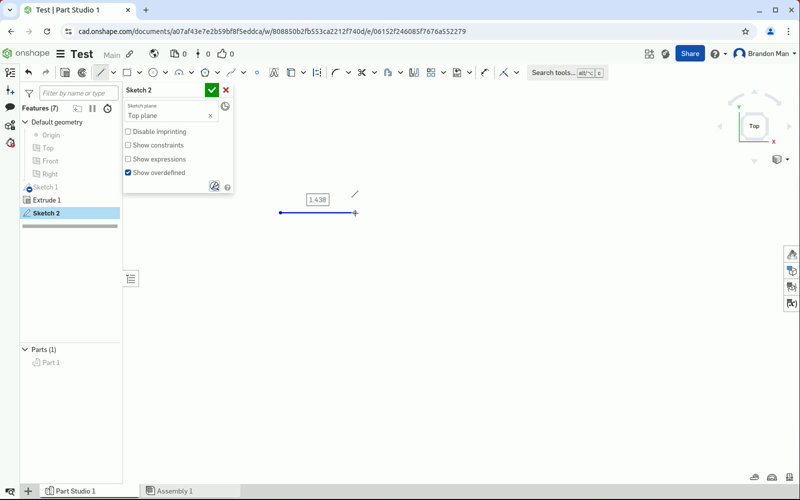
scroll(-6)
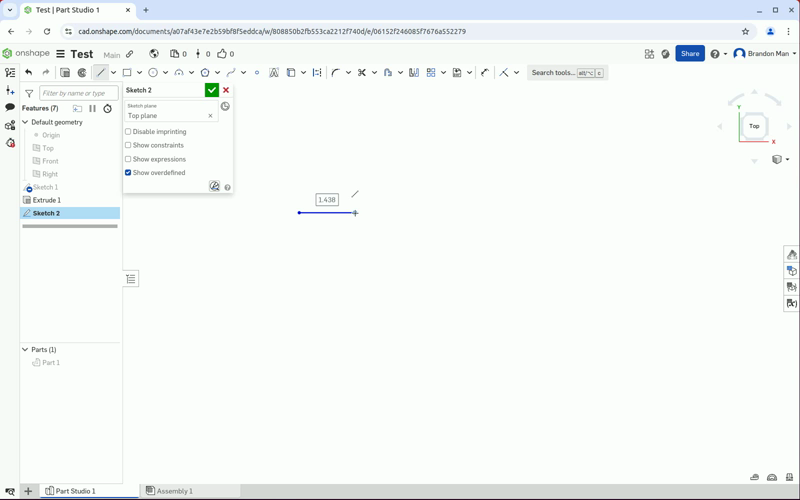
scroll(-6)
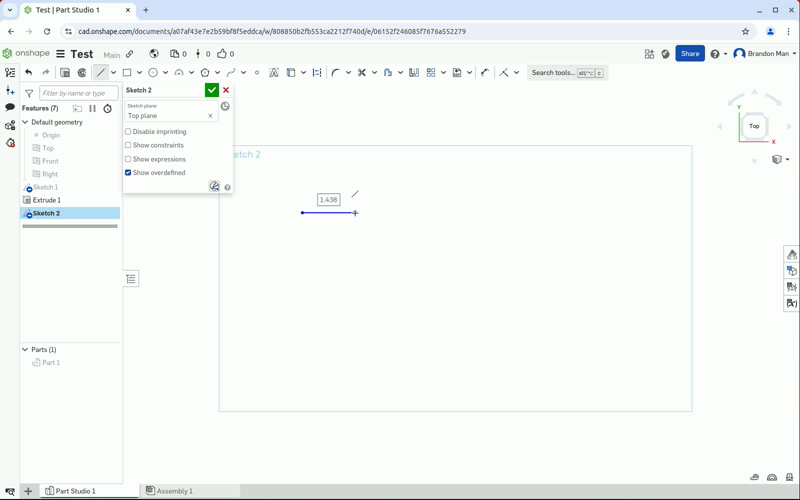
scroll(-6)
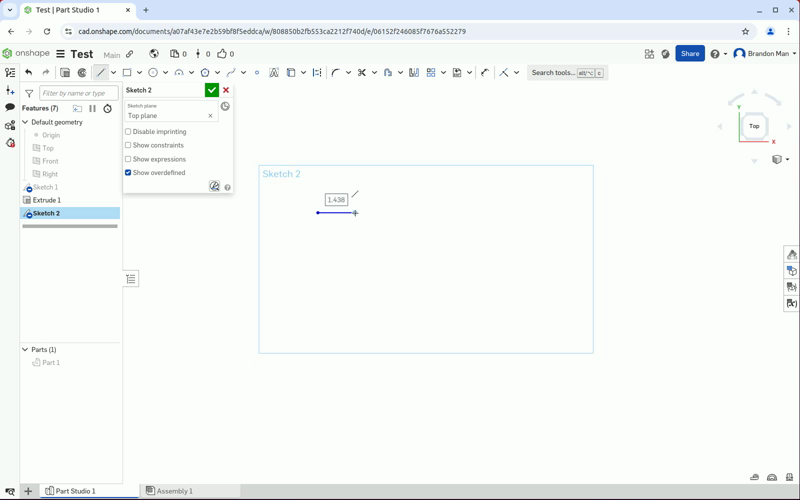
scroll(-6)
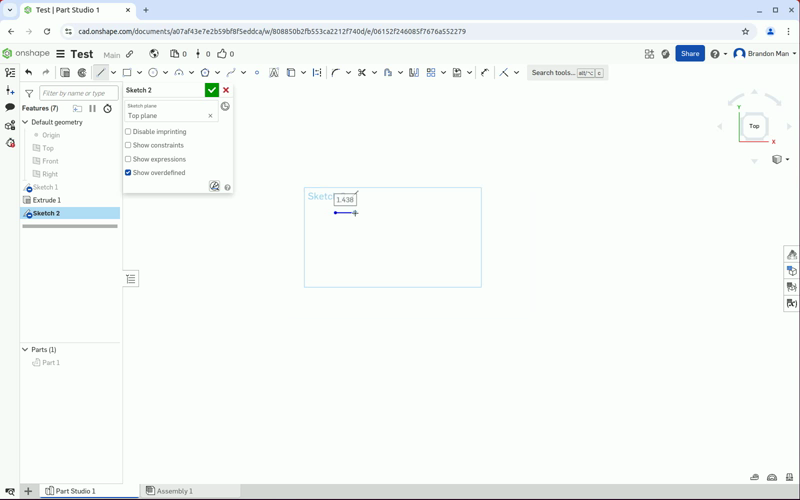
scroll(-6)
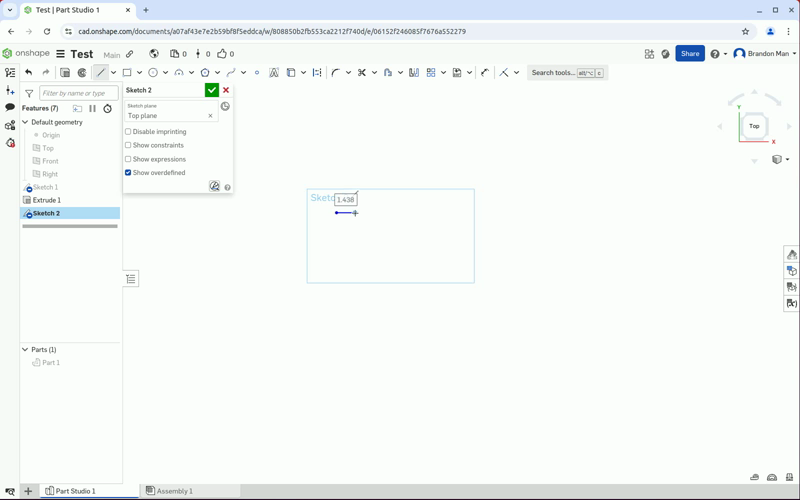
scroll(-6)
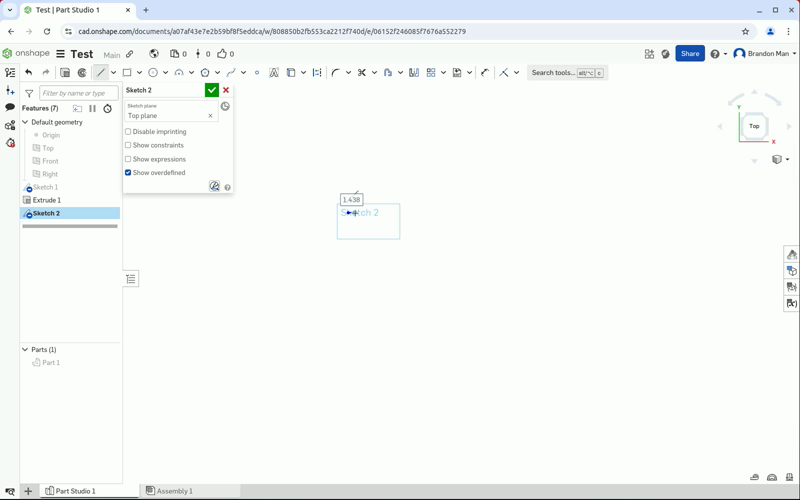
key_up(shift)
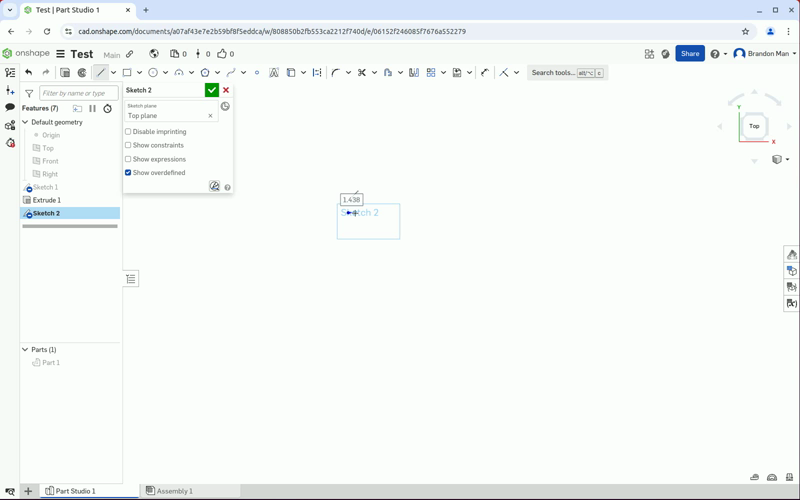
key_down(shift)
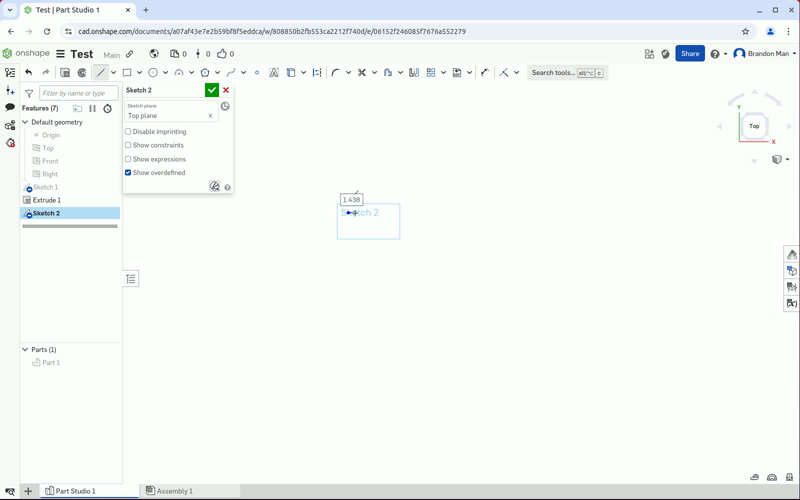
mouse_move(385, 212)
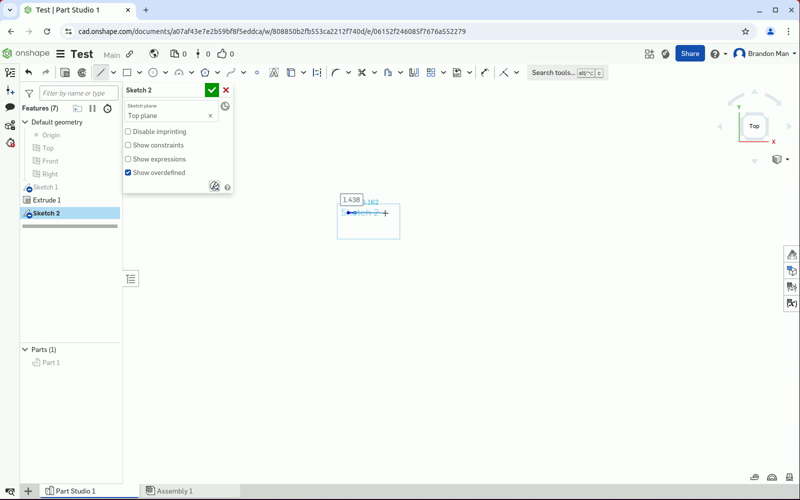
mouse_move(361, 212)
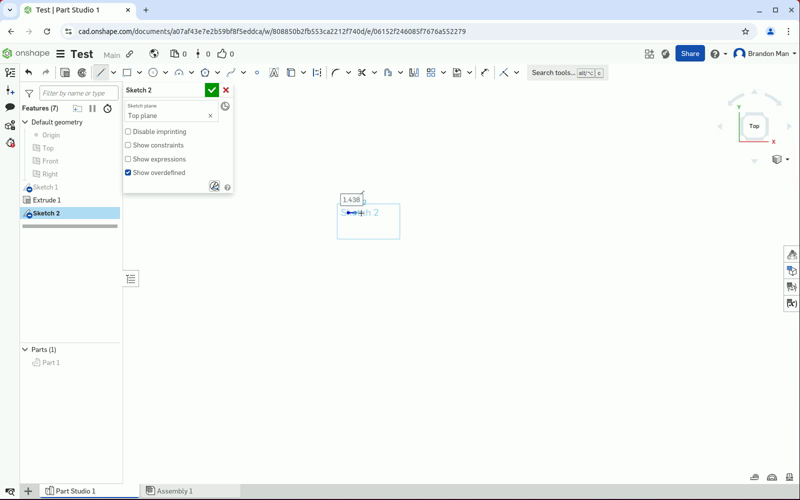
scroll(6)
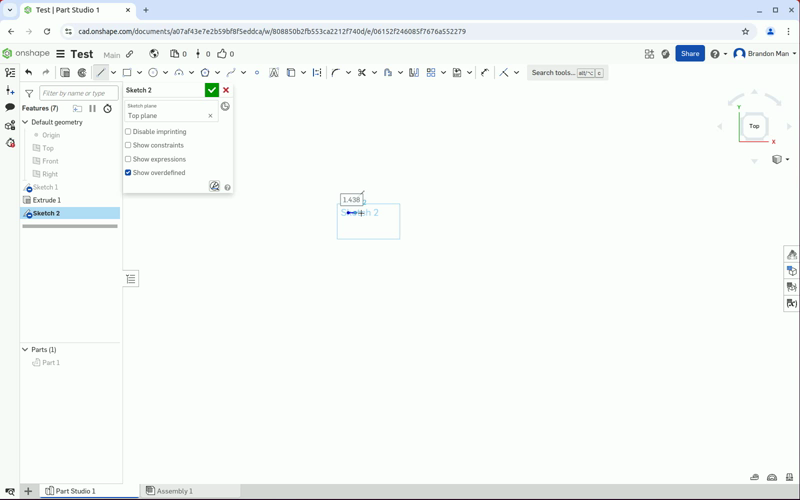
scroll(6)
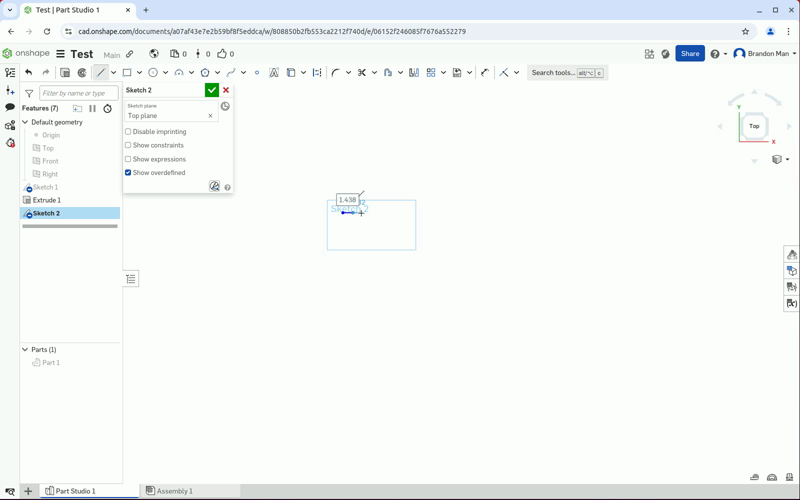
scroll(6)
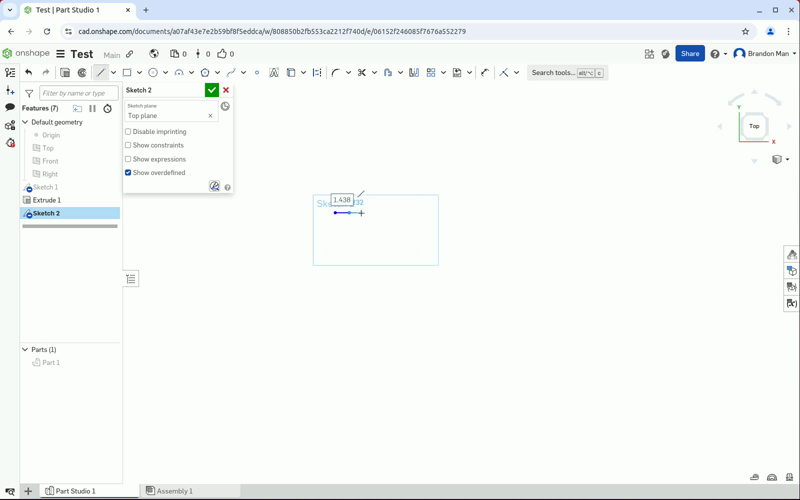
scroll(6)
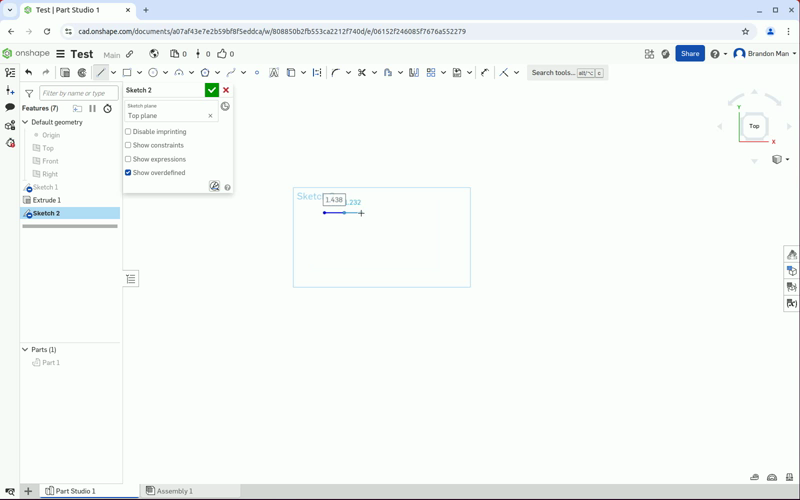
scroll(6)
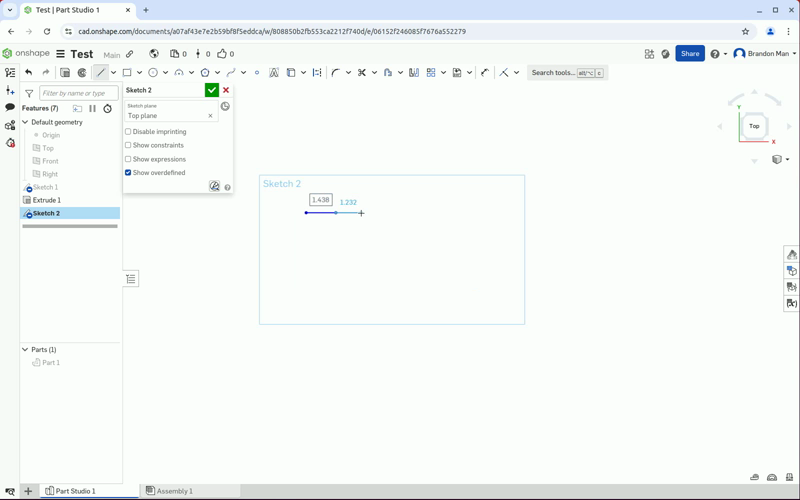
scroll(6)
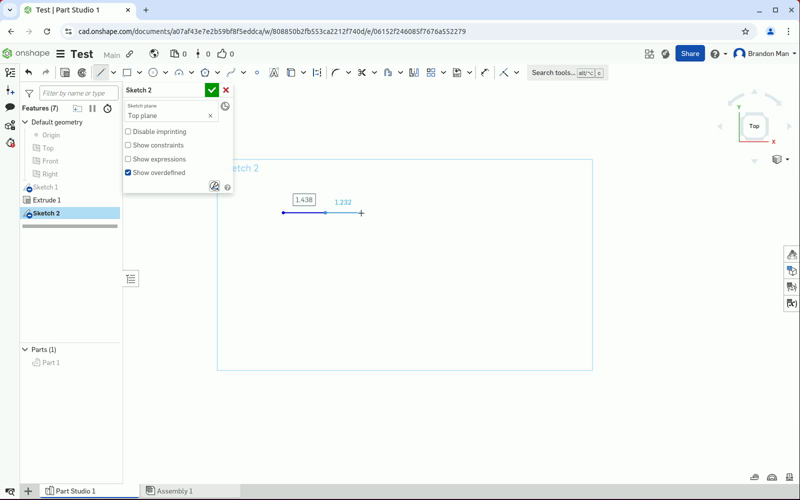
scroll(6)
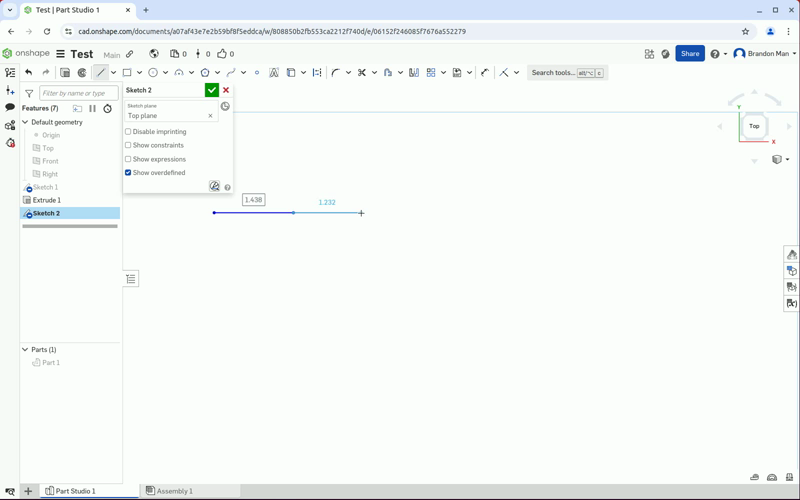
click(361, 212)
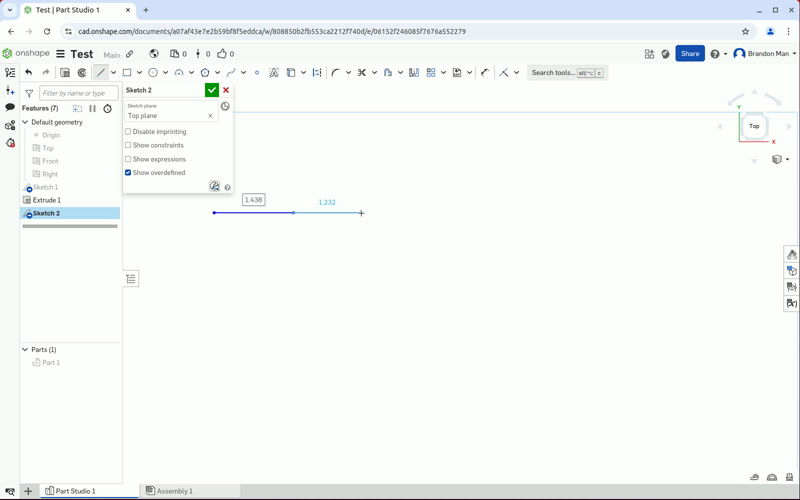
scroll(-6)
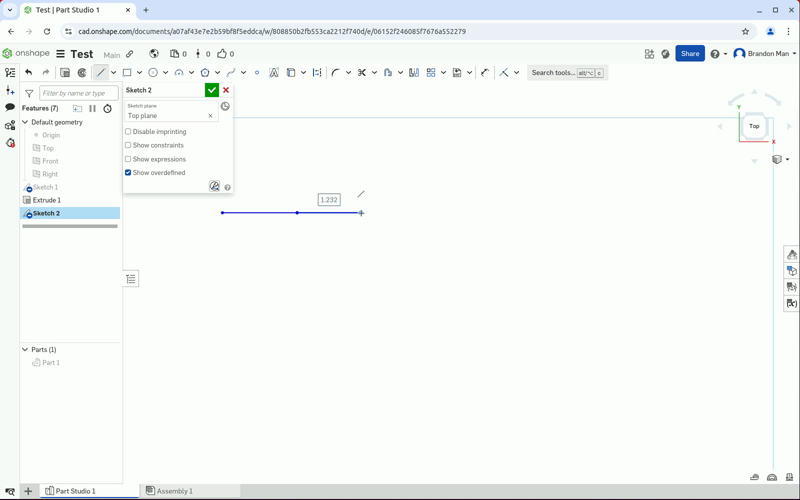
scroll(-6)
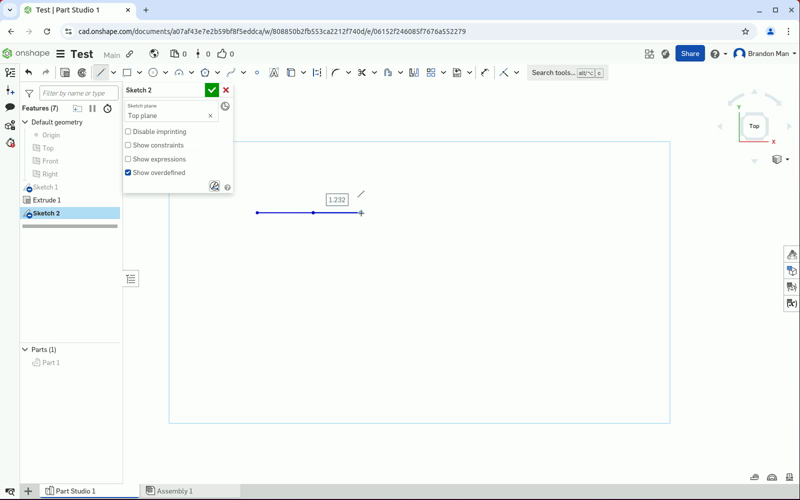
scroll(-6)
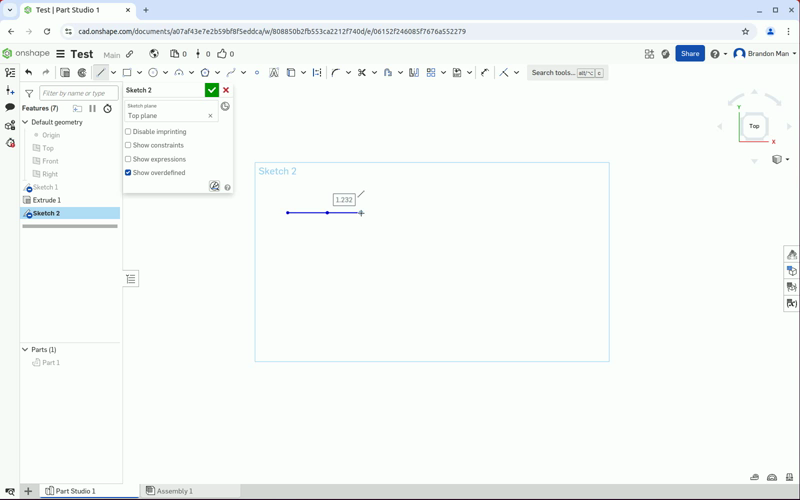
scroll(-6)
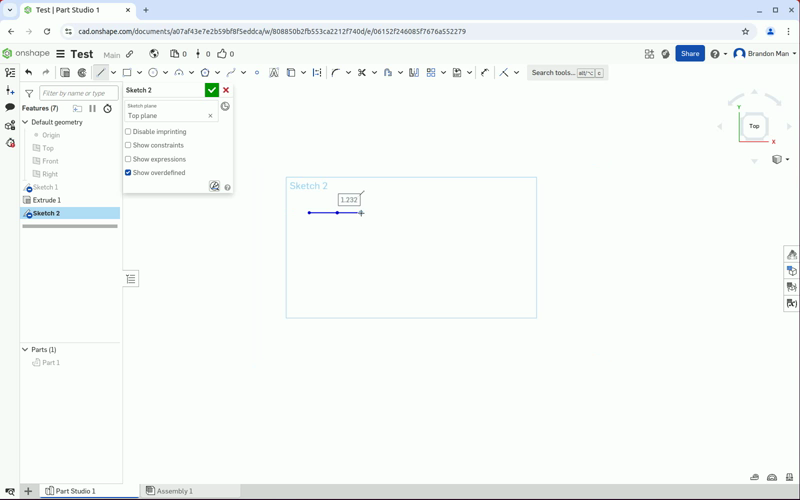
scroll(-6)
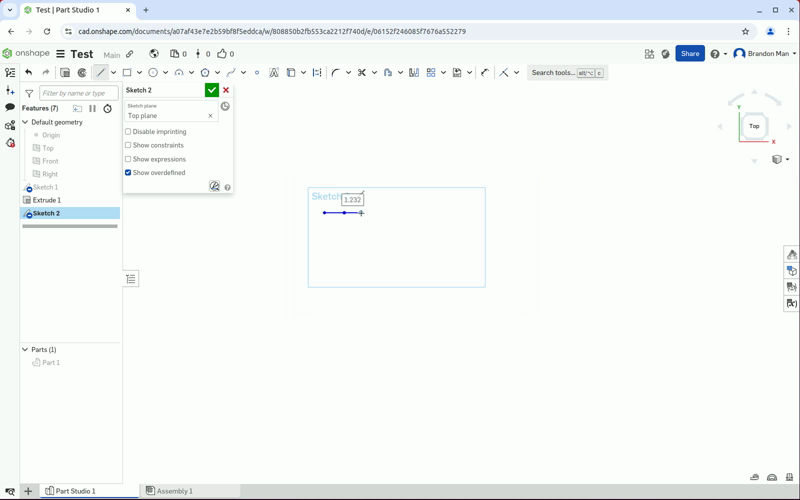
scroll(-6)
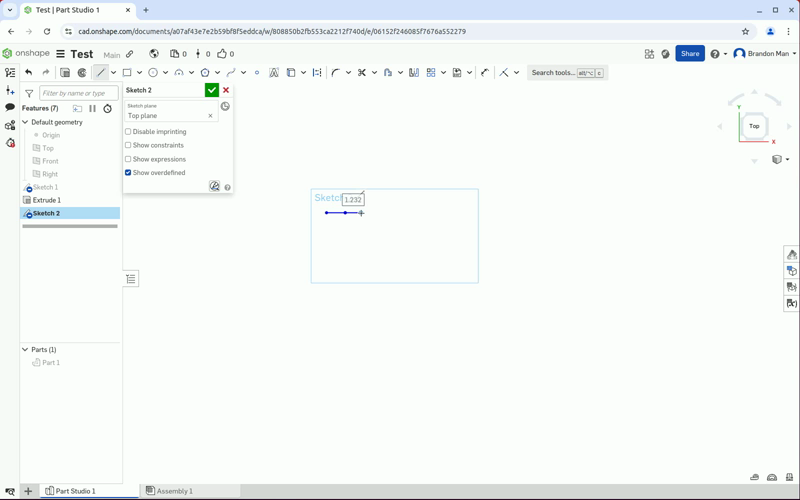
scroll(-6)
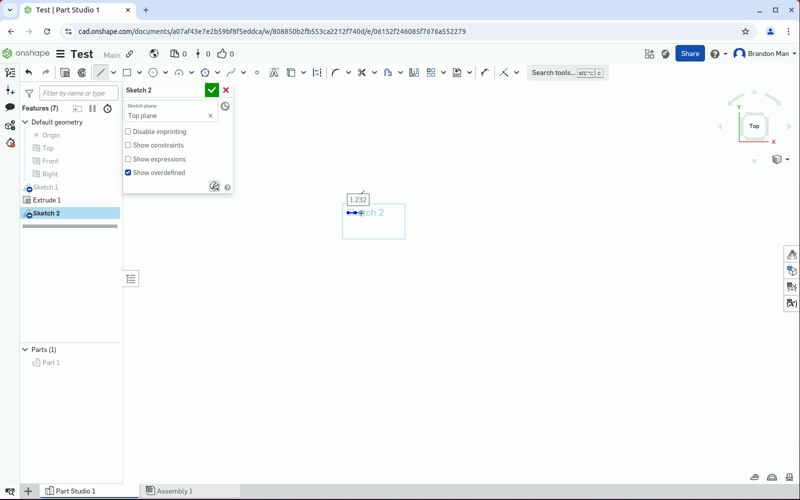
key_up(shift)
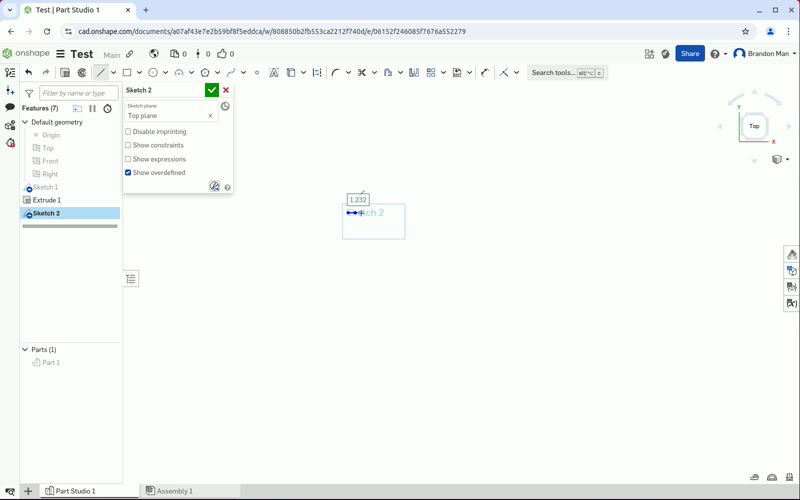
key_down(shift)
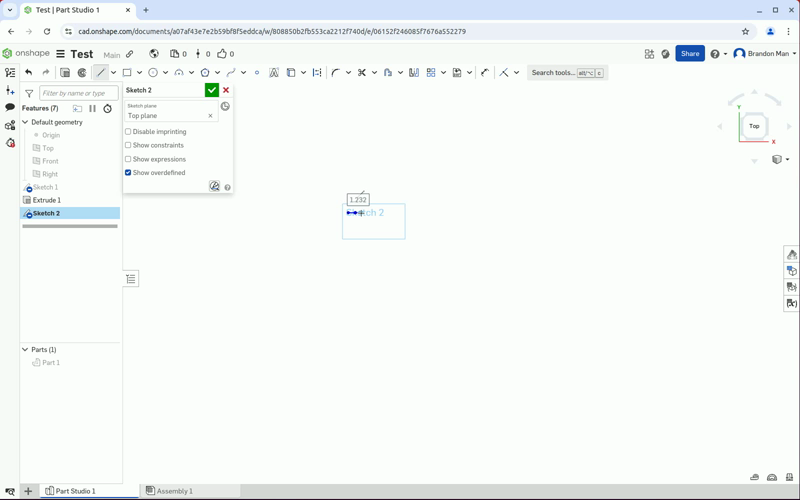
mouse_move(391, 212)
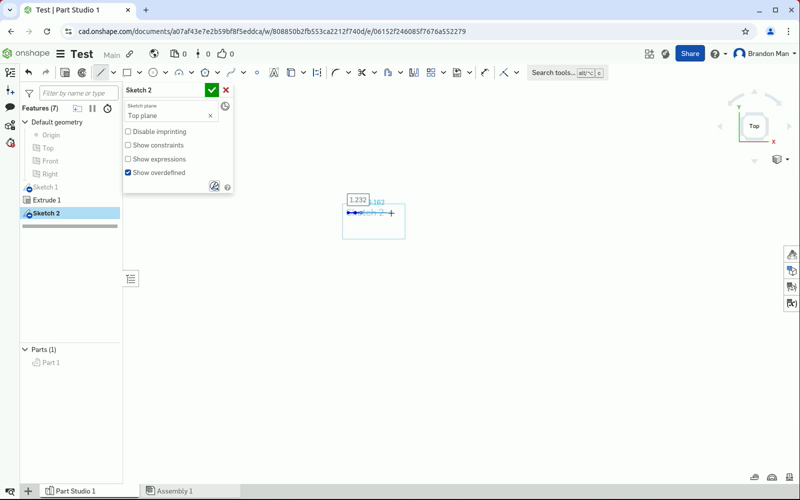
mouse_move(361, 209)
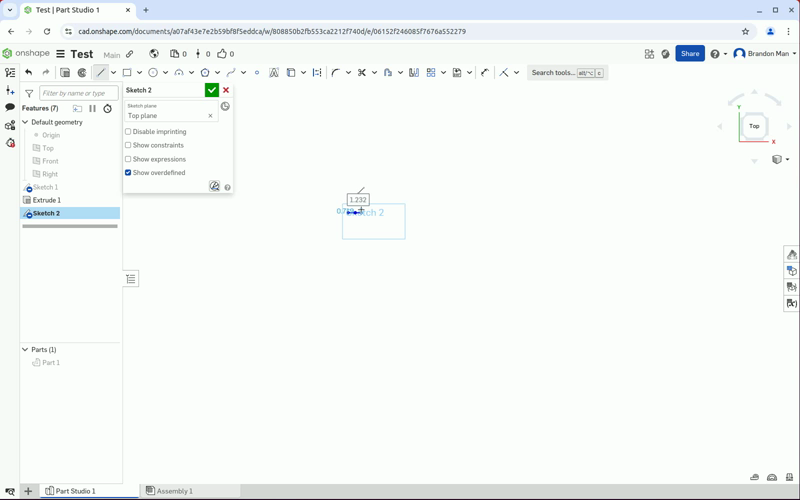
scroll(6)
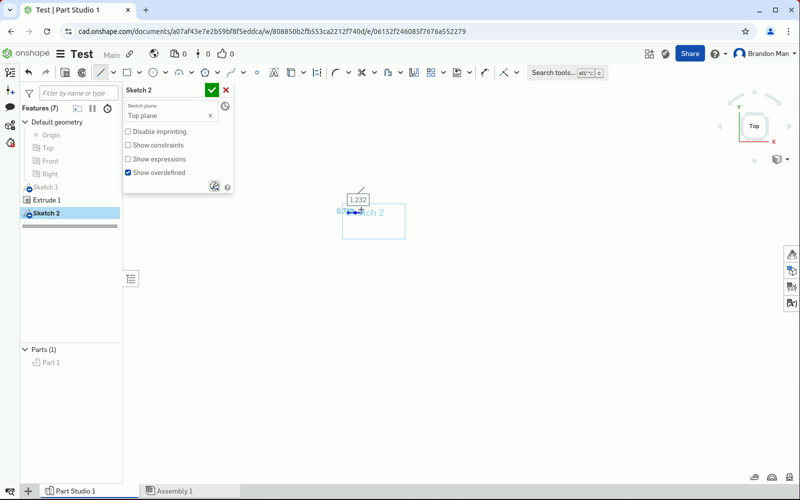
scroll(6)
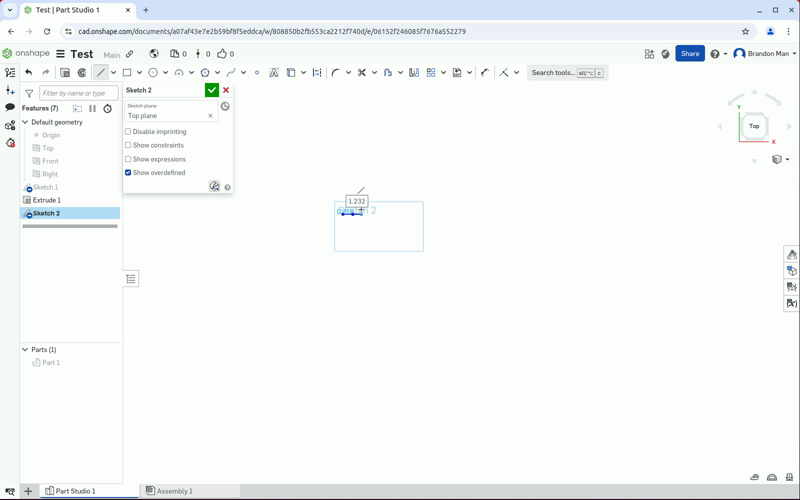
scroll(6)
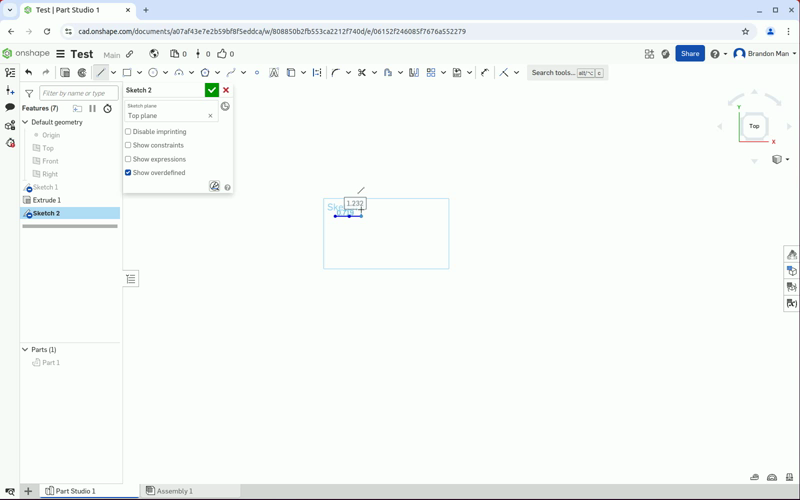
scroll(6)
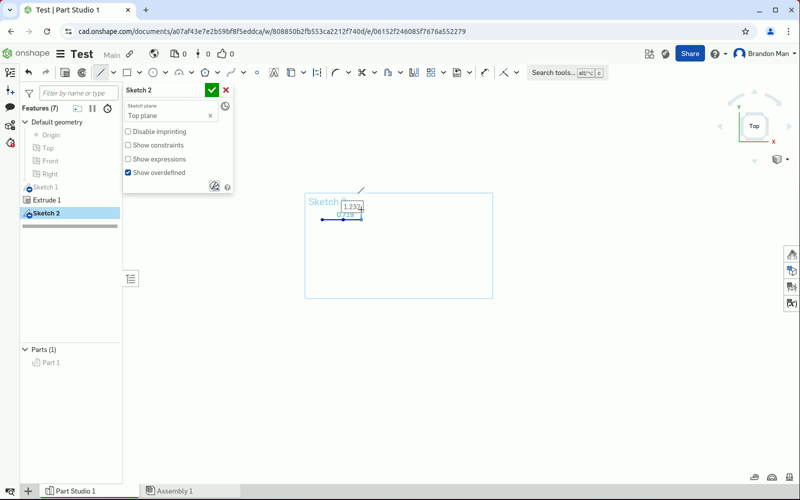
scroll(6)
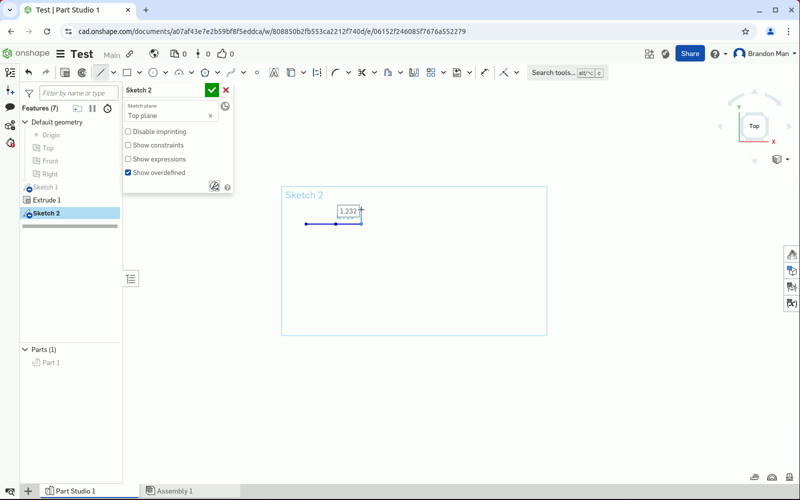
scroll(6)
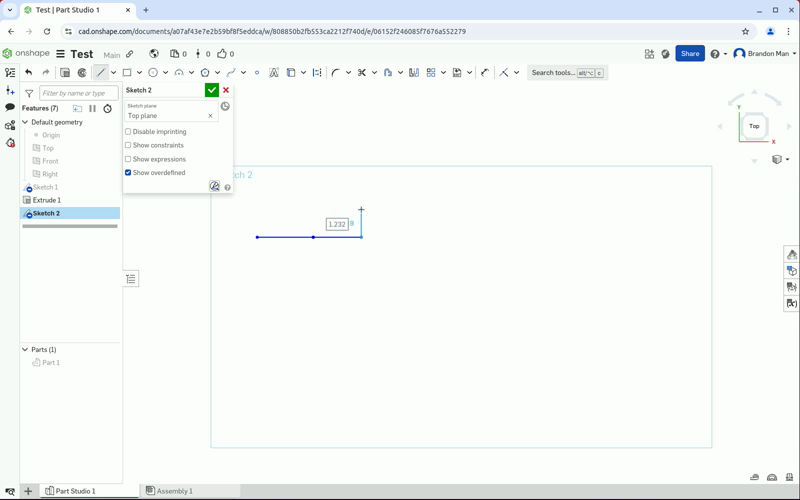
scroll(6)
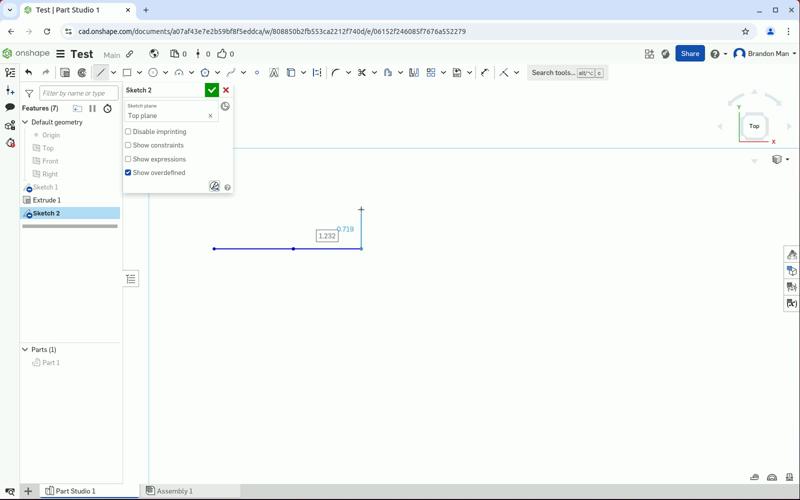
click(361, 209)
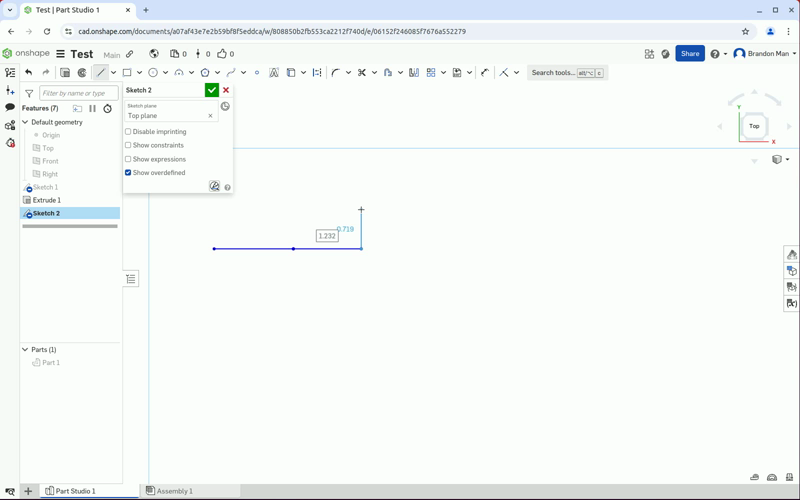
scroll(-6)
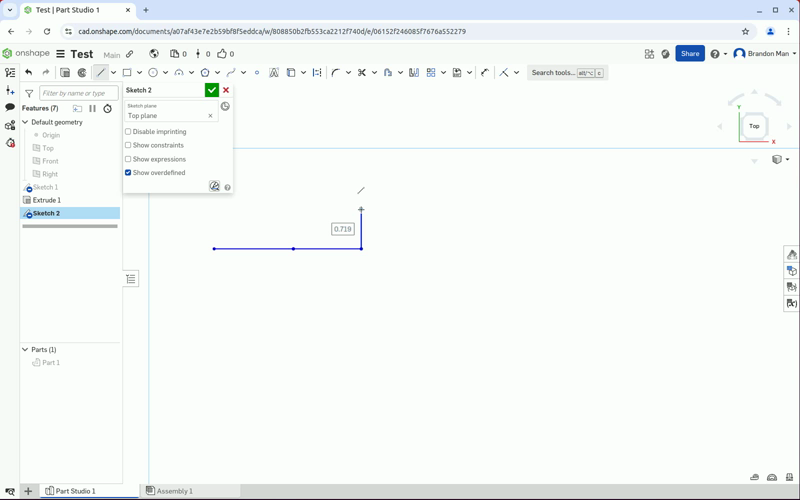
scroll(-6)
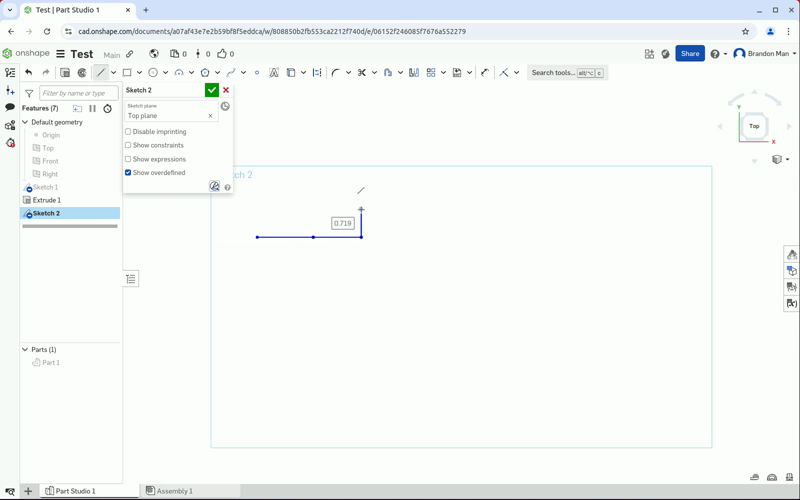
scroll(-6)
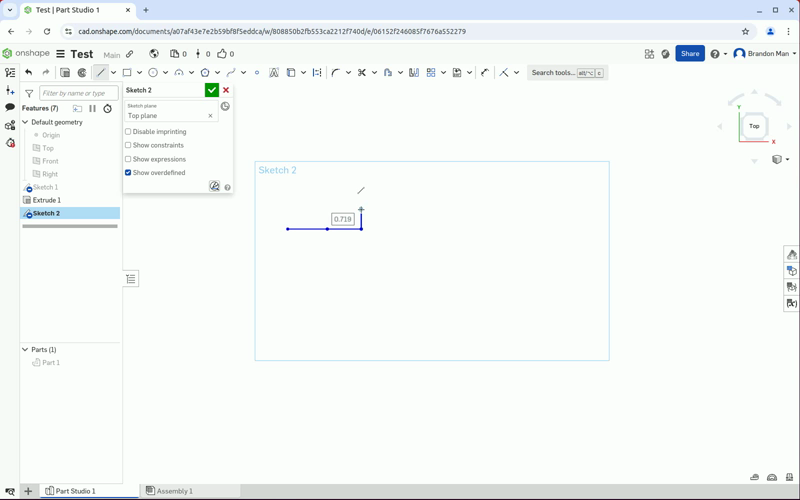
scroll(-6)
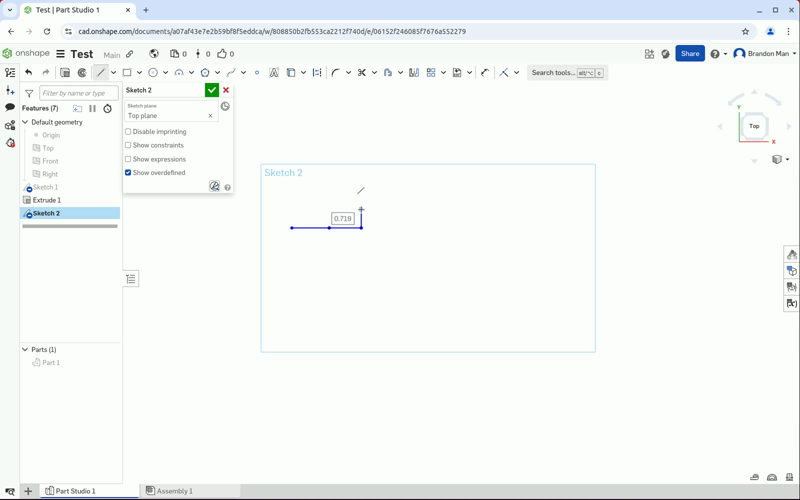
scroll(-6)
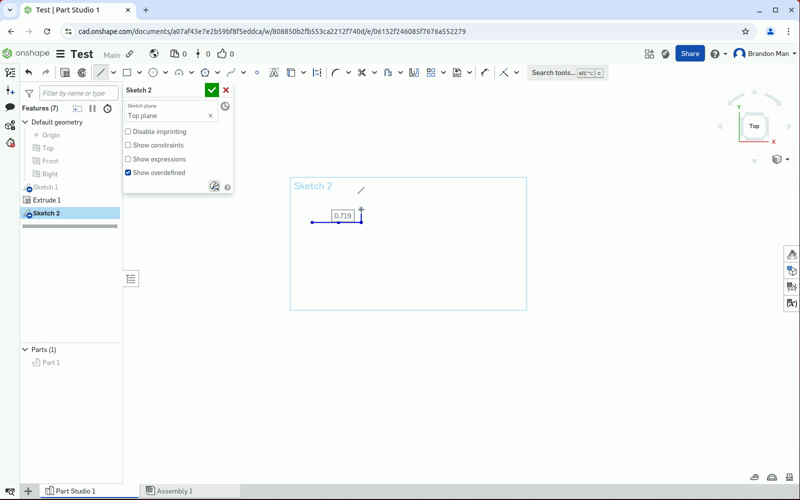
scroll(-6)
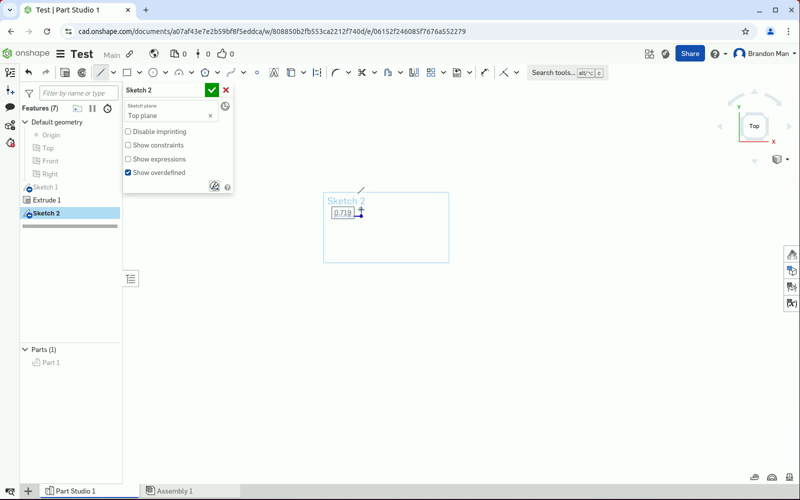
scroll(-6)
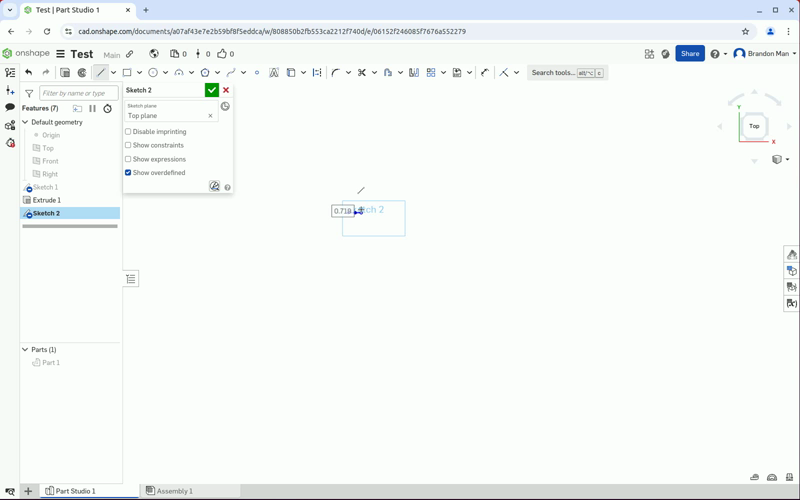
key_up(shift)
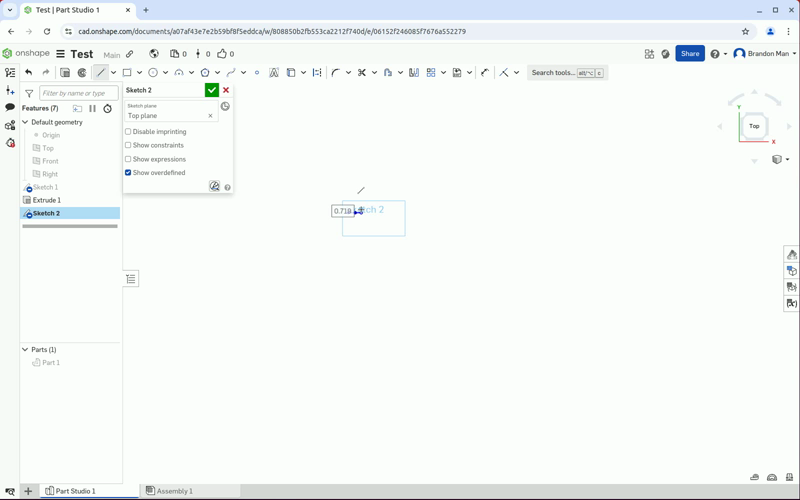
key_down(shift)
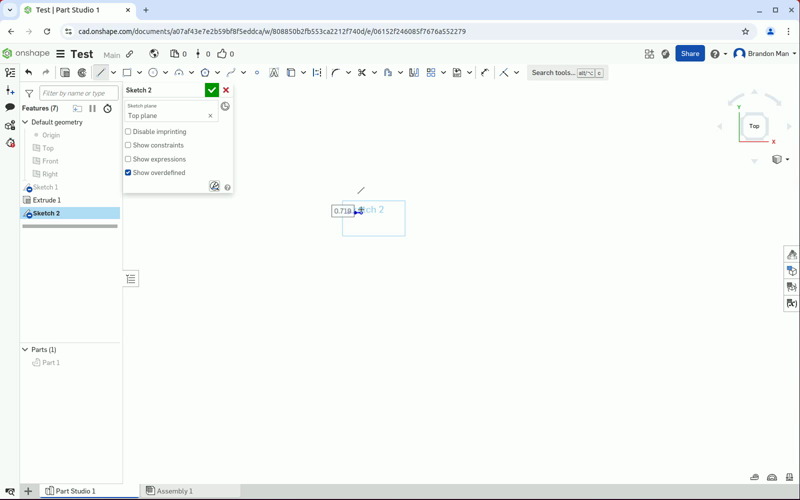
mouse_move(391, 209)
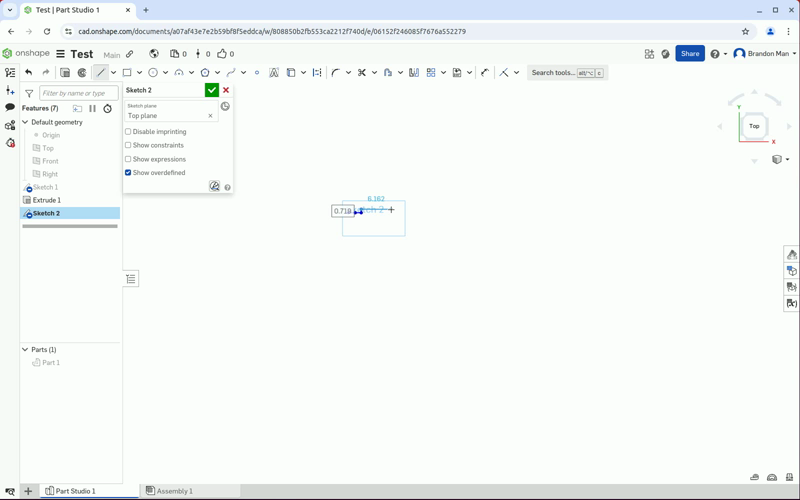
mouse_move(361, 207)
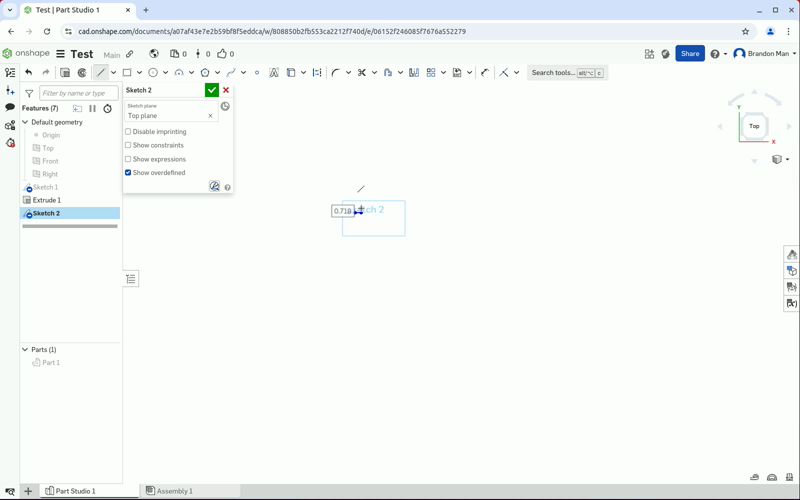
scroll(6)
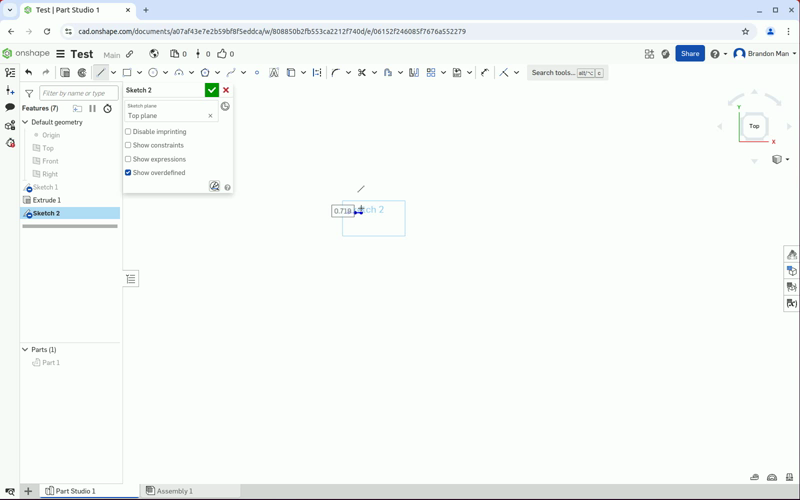
scroll(6)
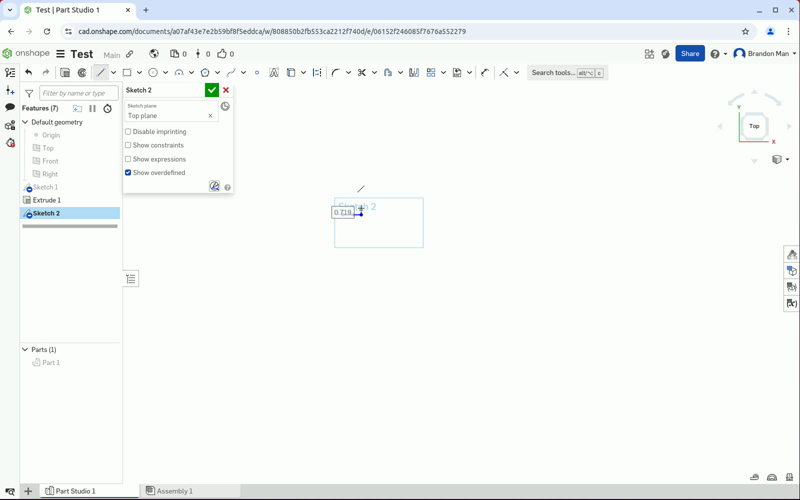
scroll(6)
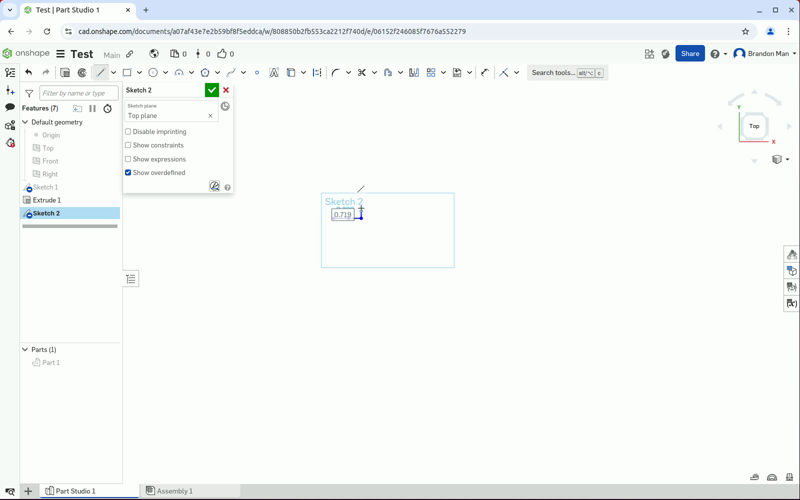
scroll(6)
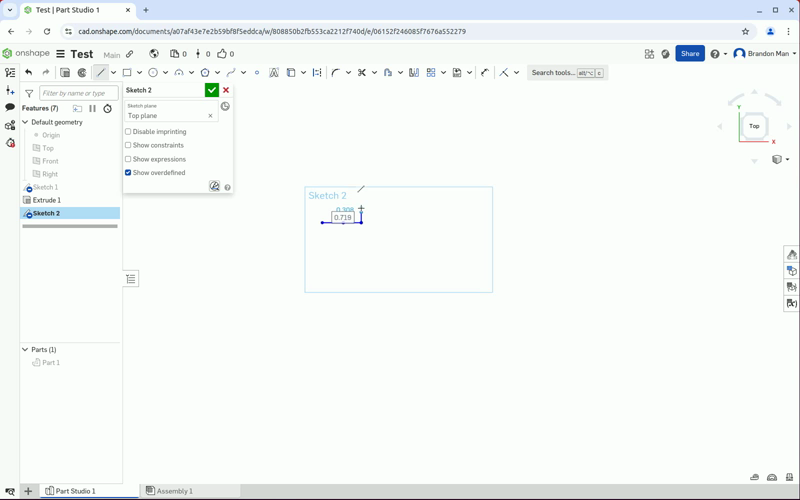
scroll(6)
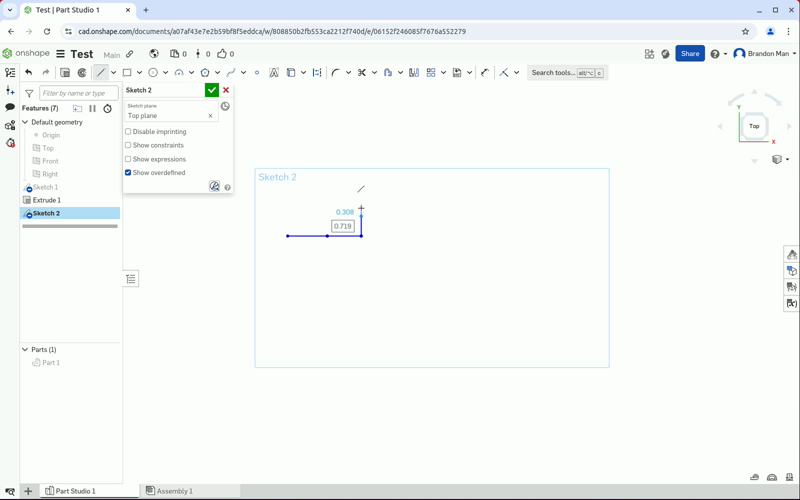
scroll(6)
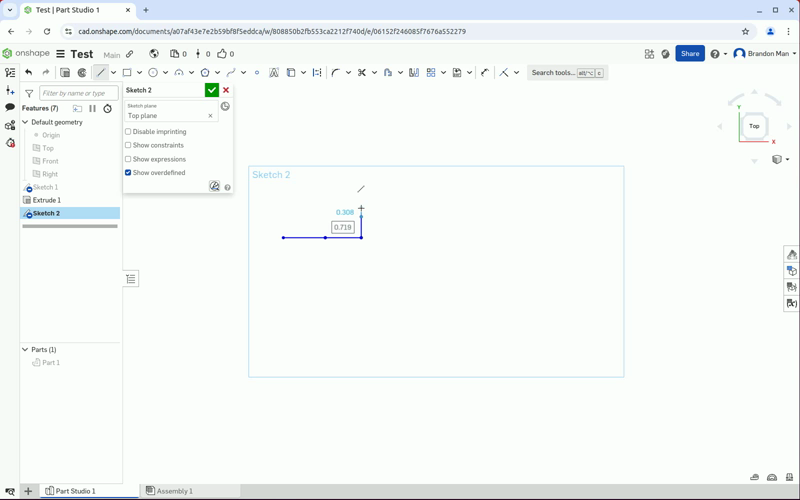
scroll(6)
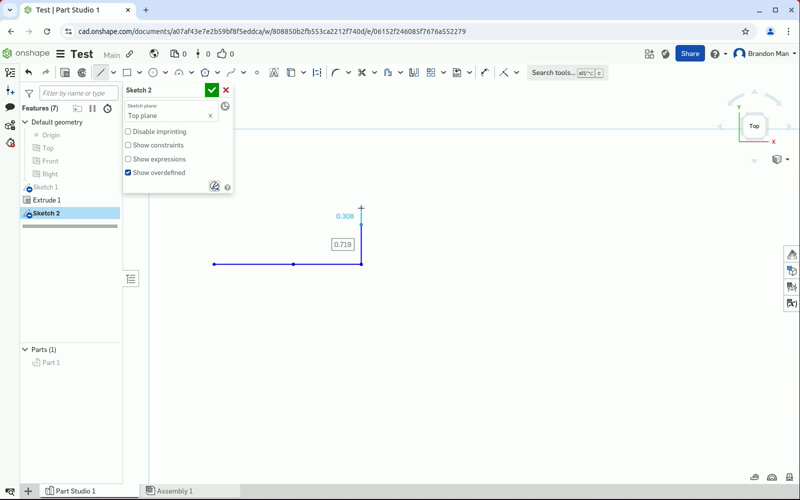
click(361, 207)
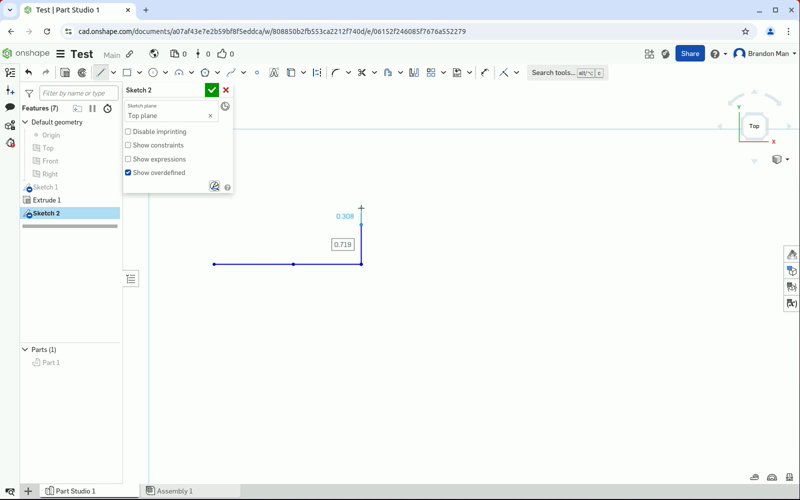
scroll(-6)
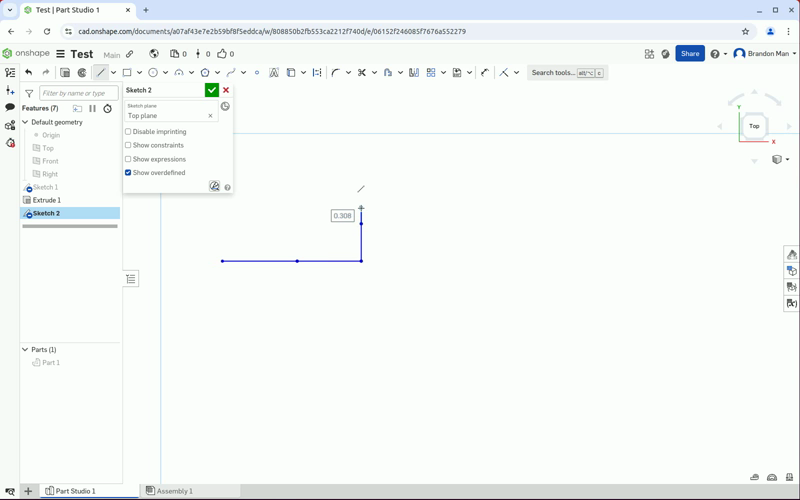
scroll(-6)
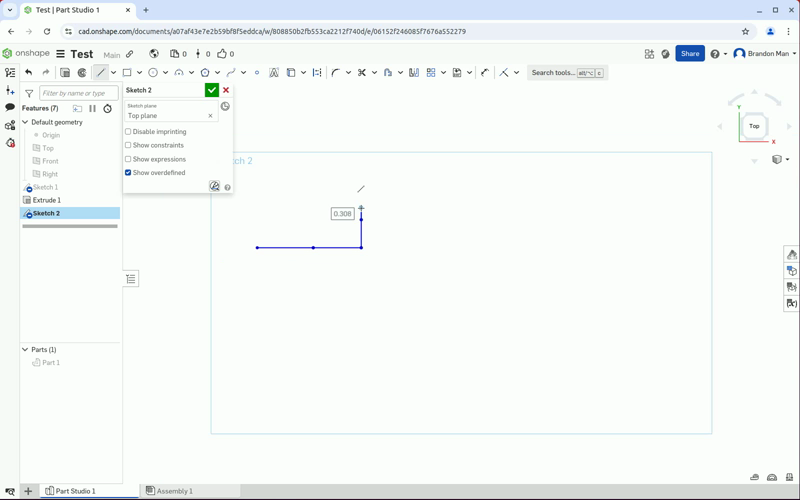
scroll(-6)
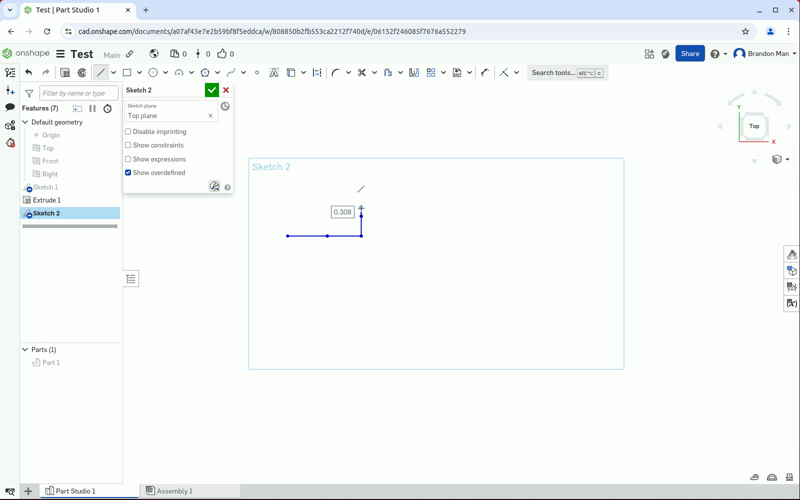
scroll(-6)
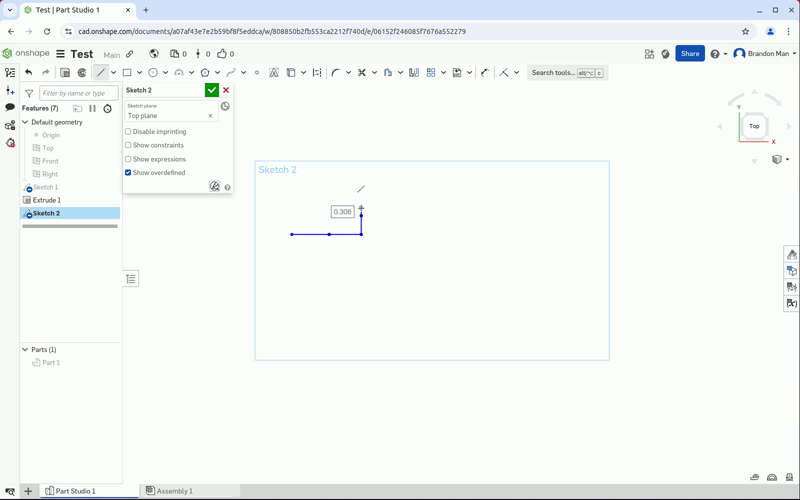
scroll(-6)
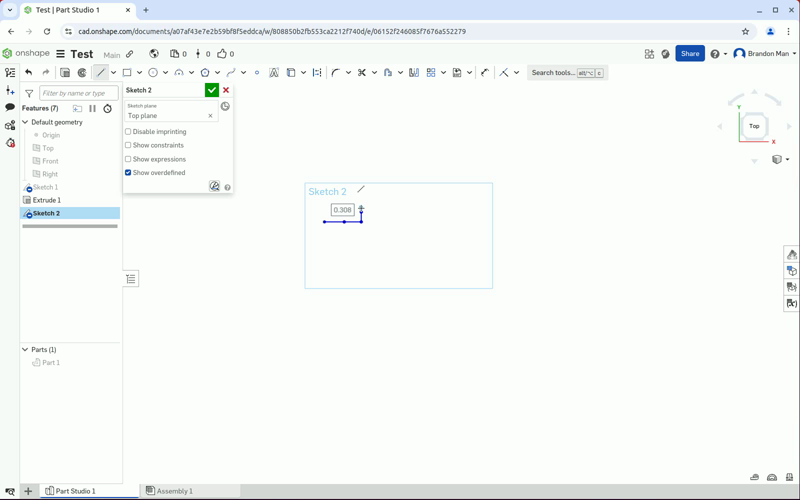
scroll(-6)
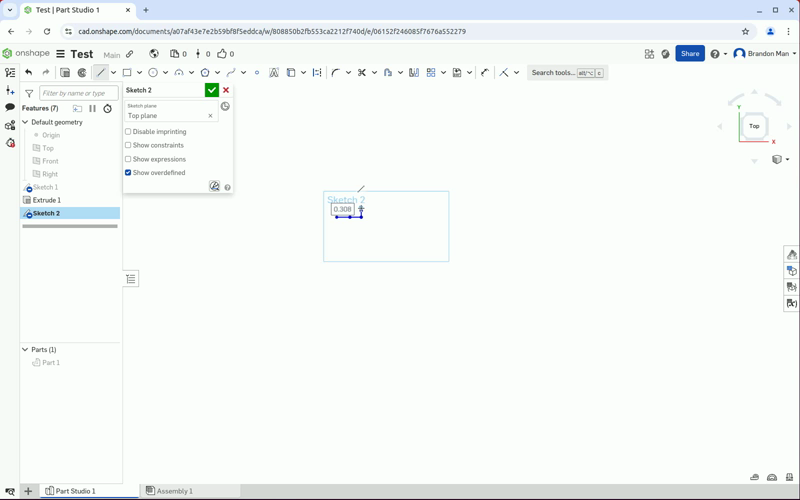
scroll(-6)
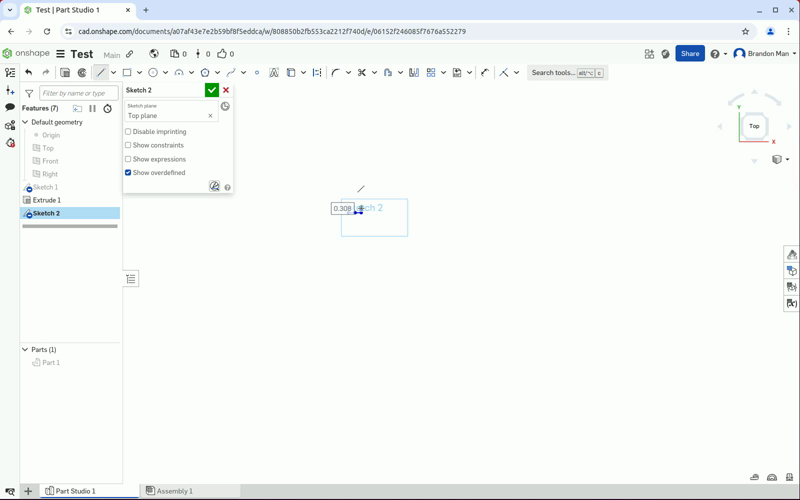
key_up(shift)
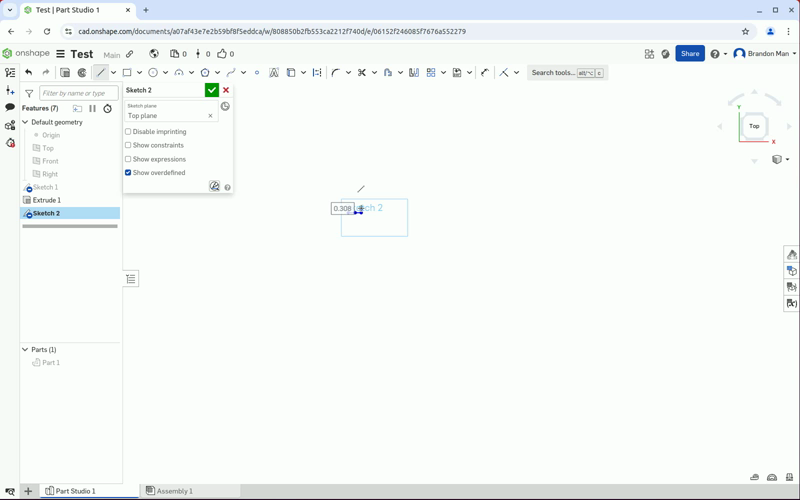
key_down(shift)
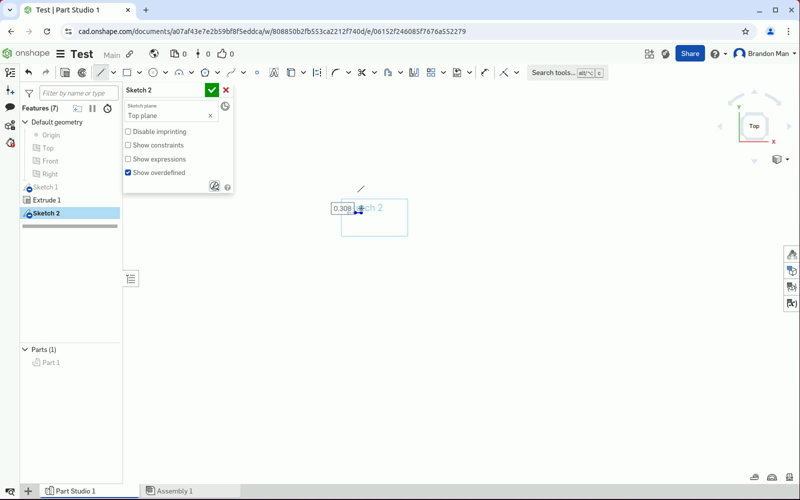
mouse_move(391, 207)
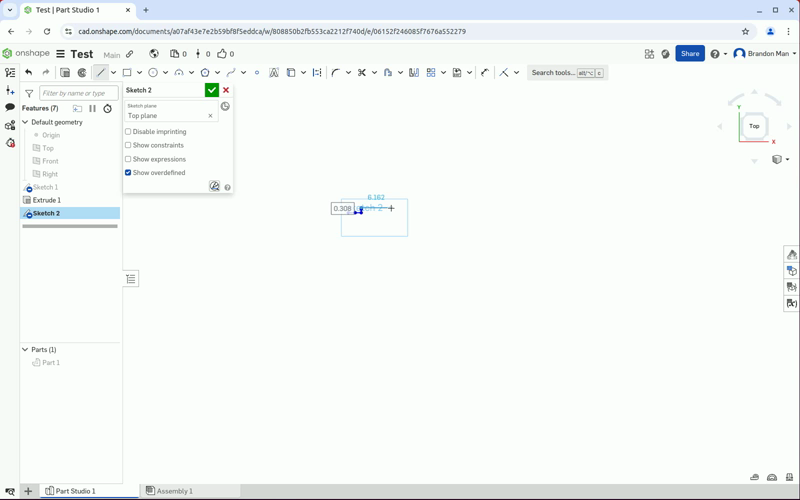
mouse_move(358, 203)
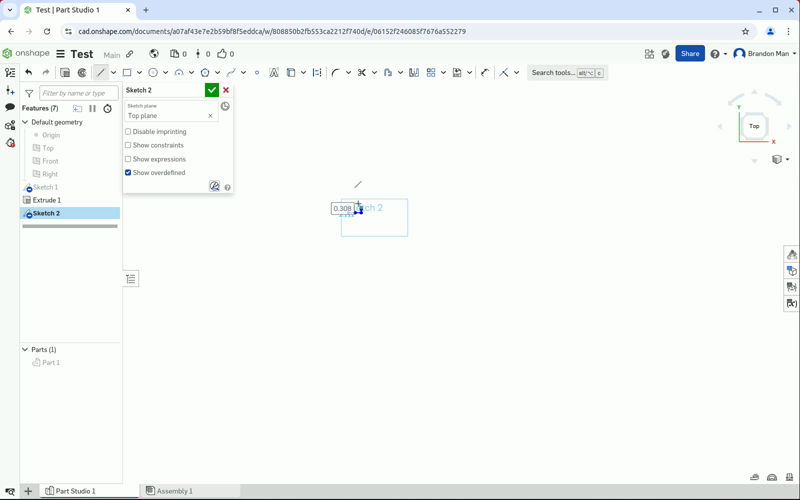
scroll(6)
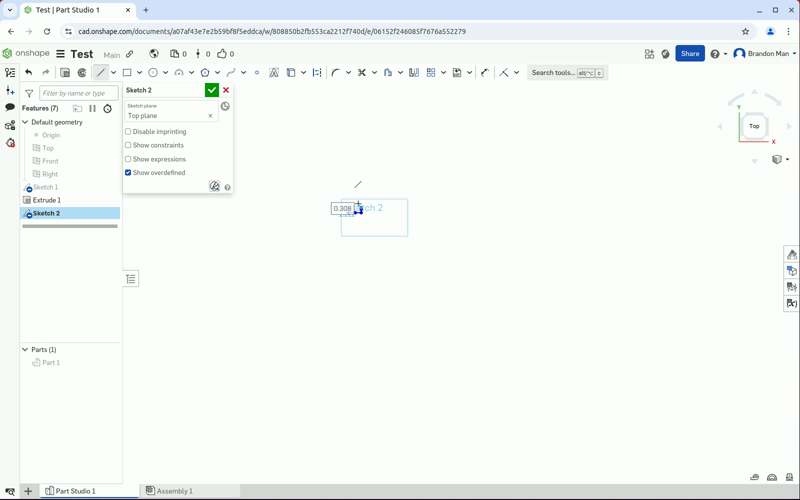
scroll(6)
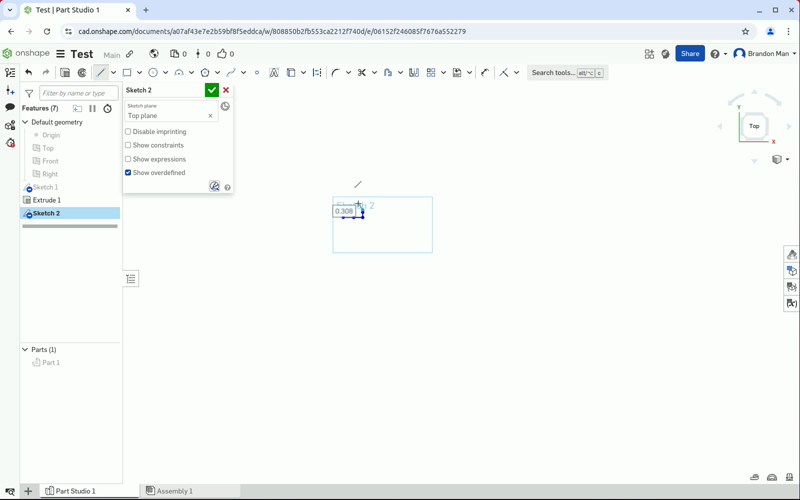
scroll(6)
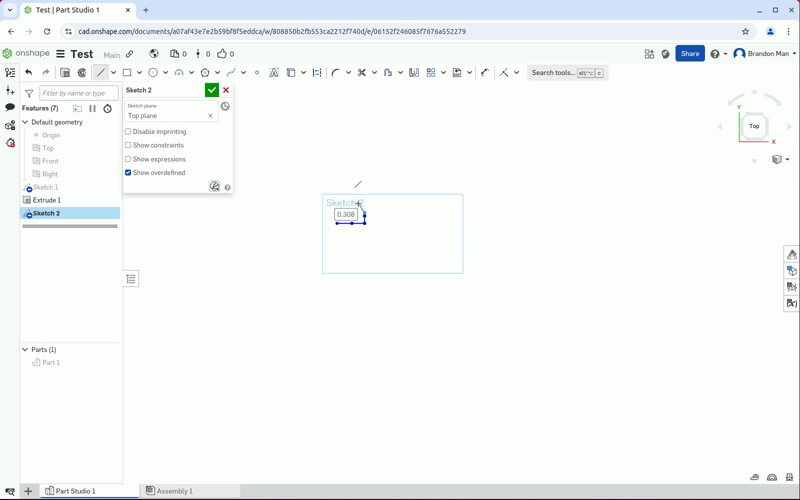
scroll(6)
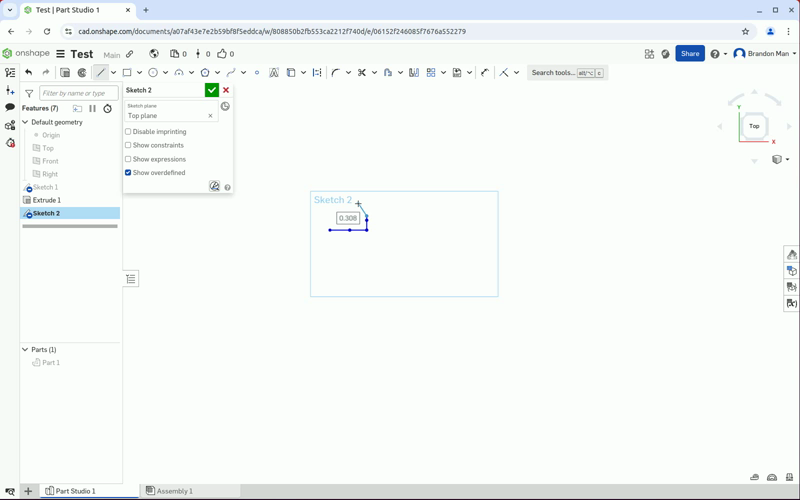
scroll(6)
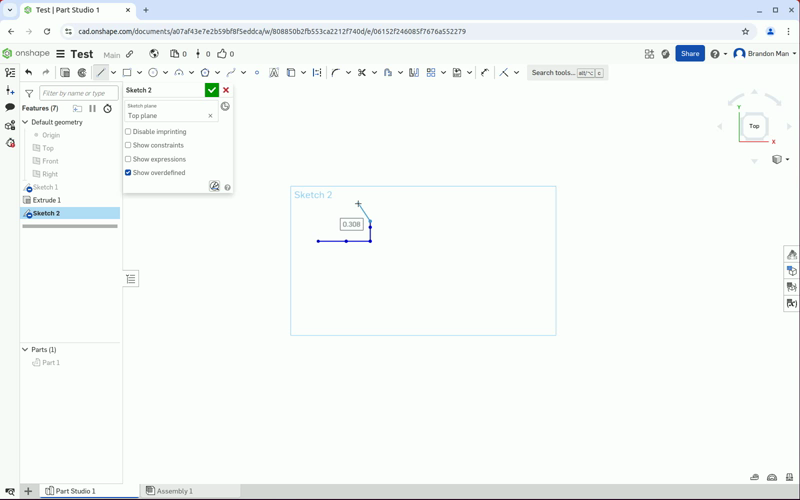
scroll(6)
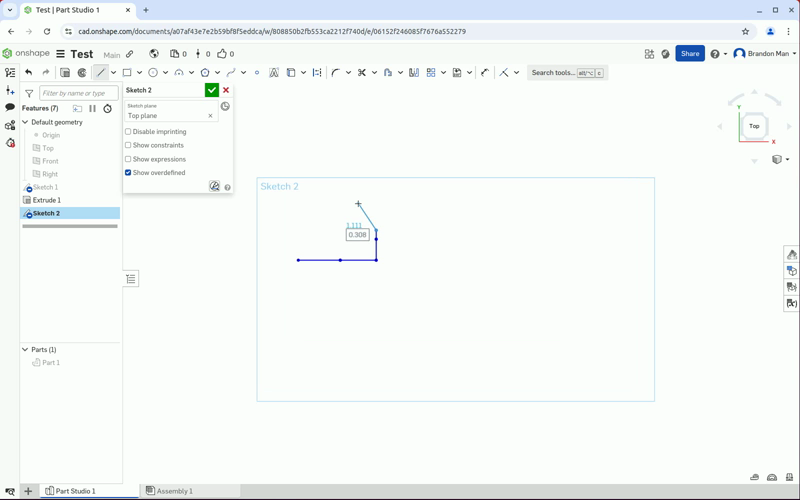
scroll(6)
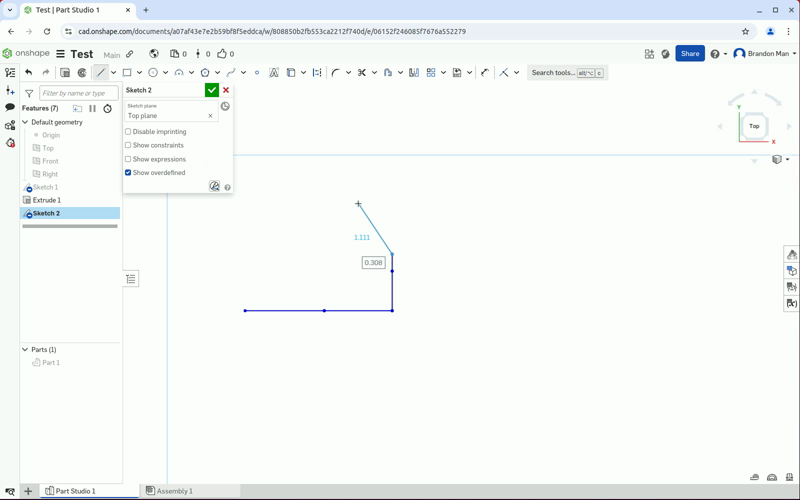
click(358, 203)
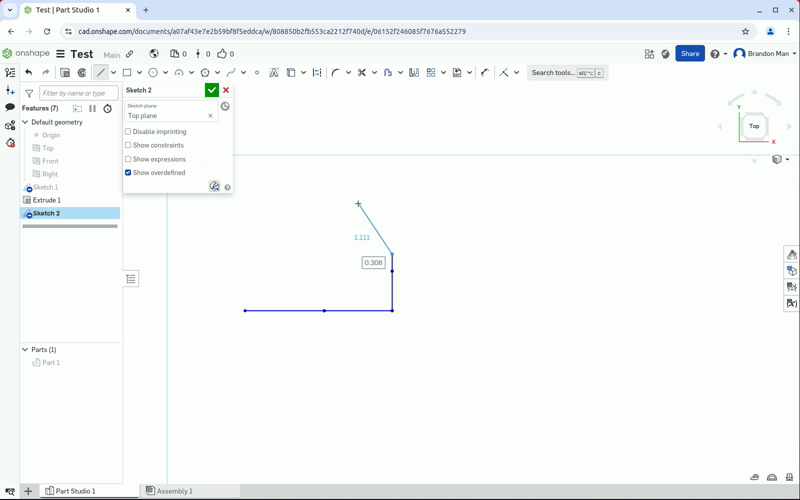
scroll(-6)
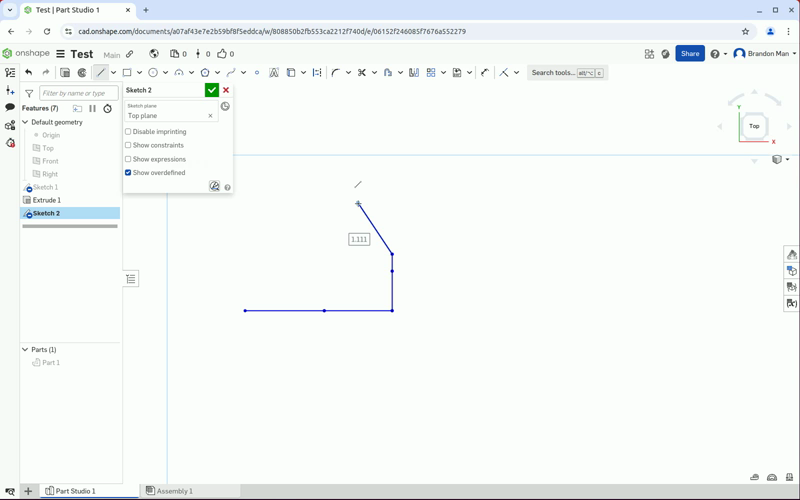
scroll(-6)
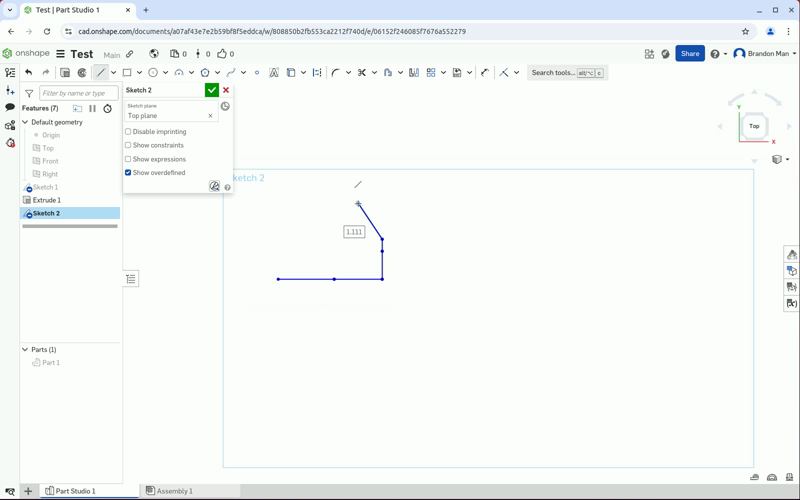
scroll(-6)
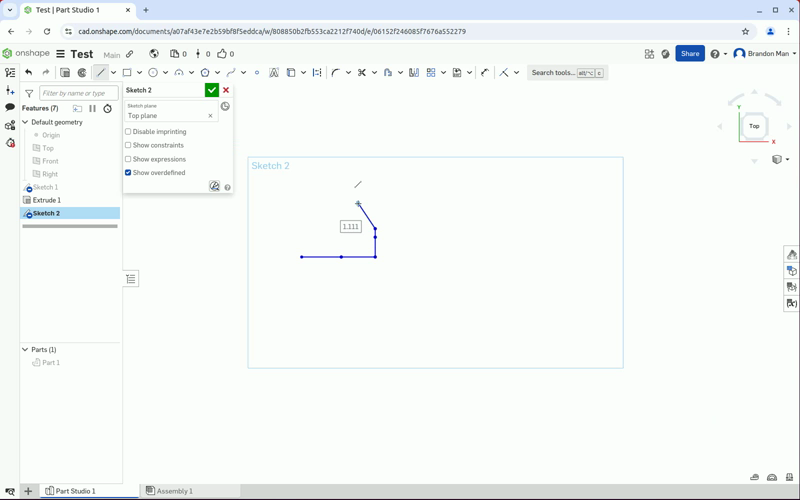
scroll(-6)
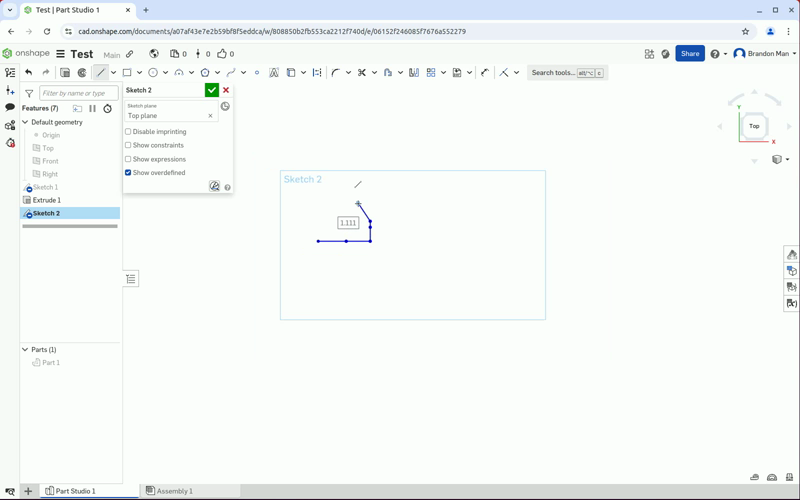
scroll(-6)
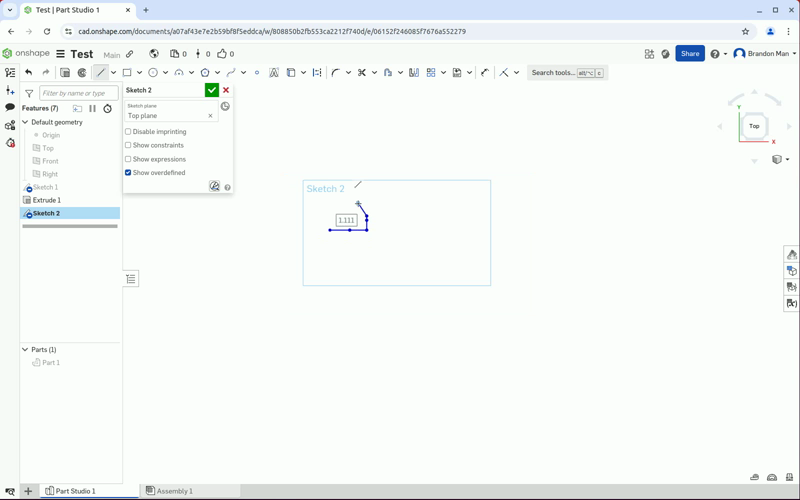
scroll(-6)
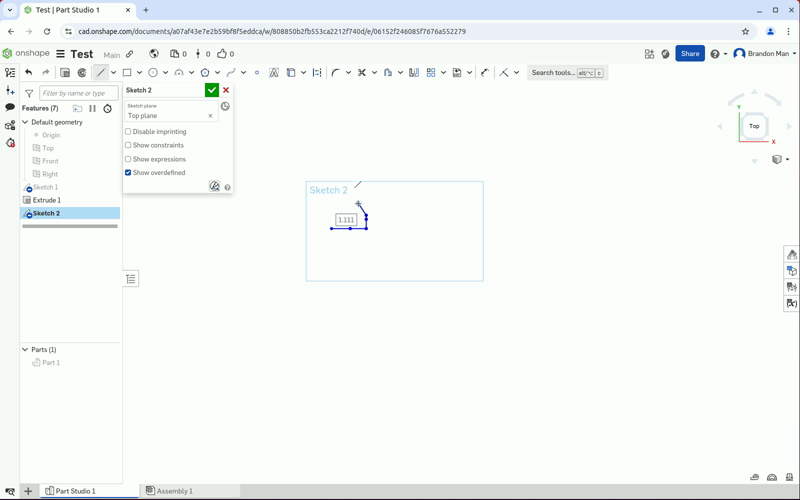
scroll(-6)
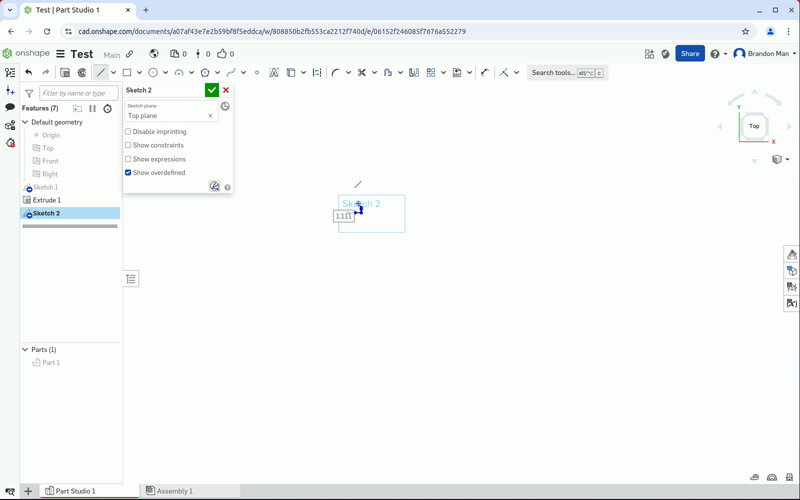
key_up(shift)
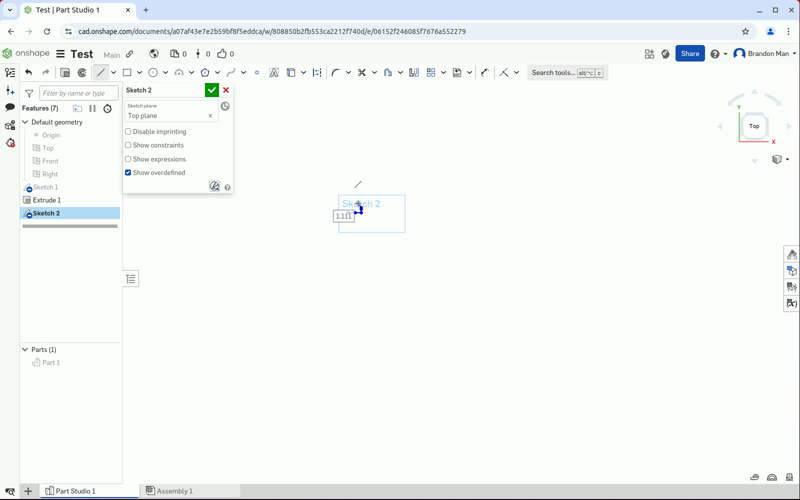
key_down(shift)
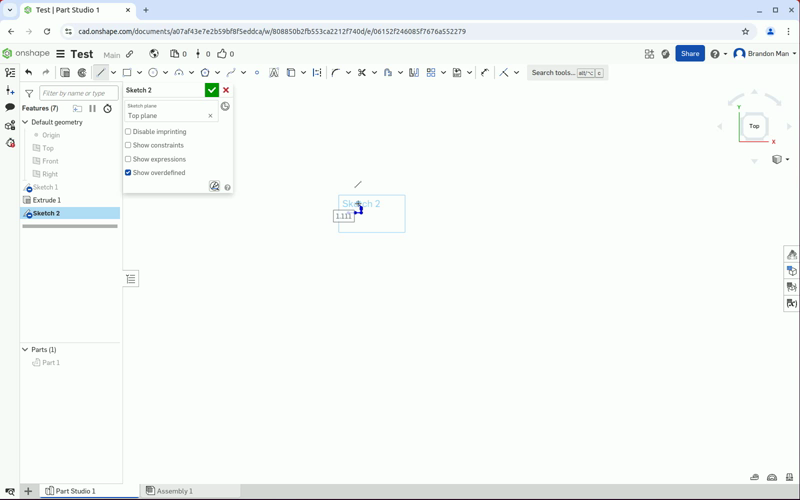
mouse_move(388, 203)
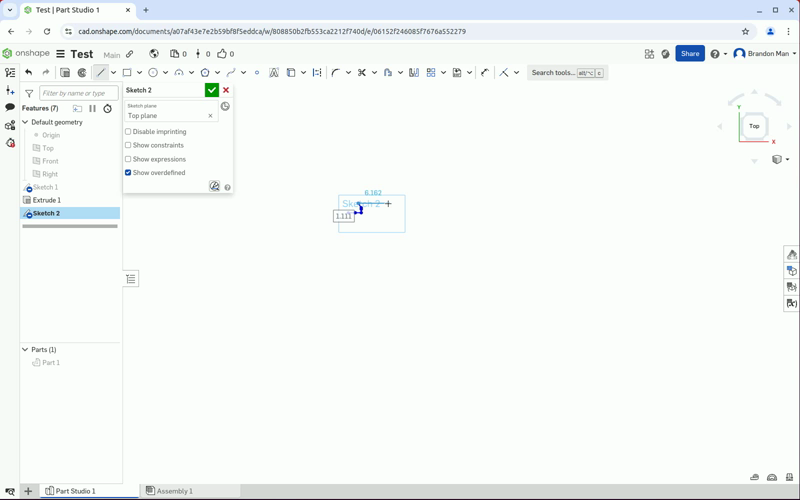
mouse_move(350, 203)
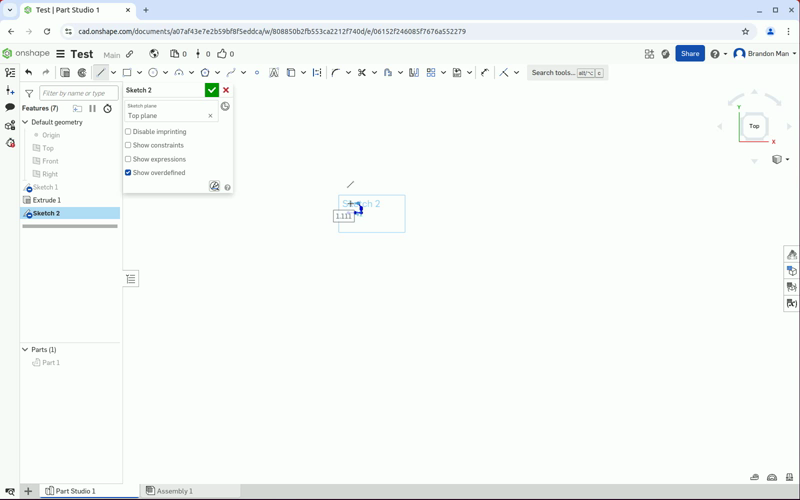
click(350, 203)
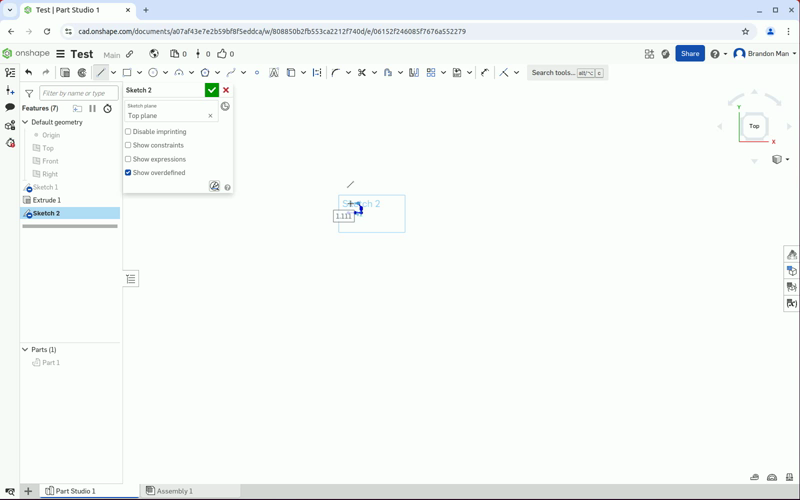
key_up(shift)
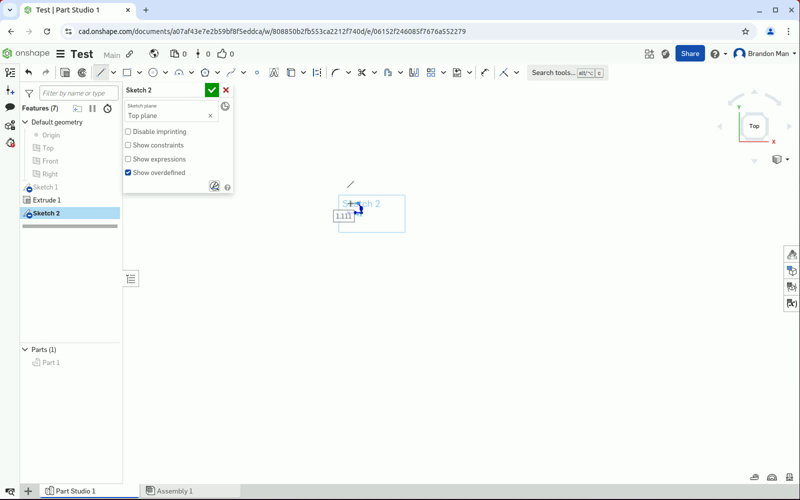
key_down(shift)
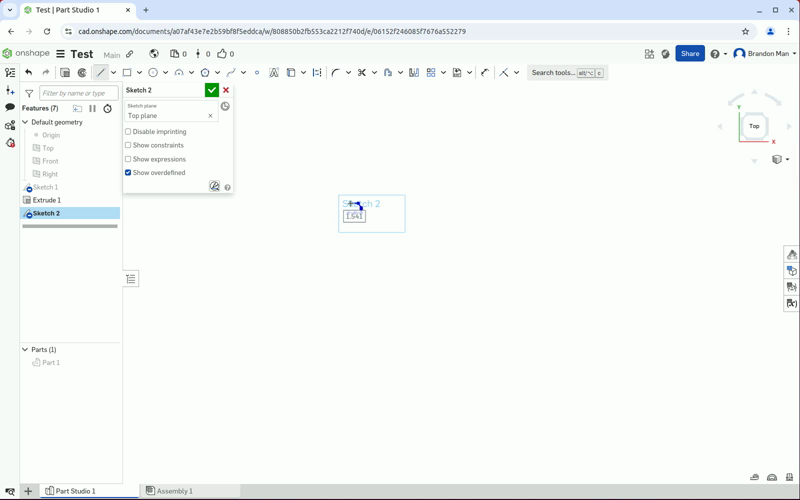
mouse_move(380, 203)
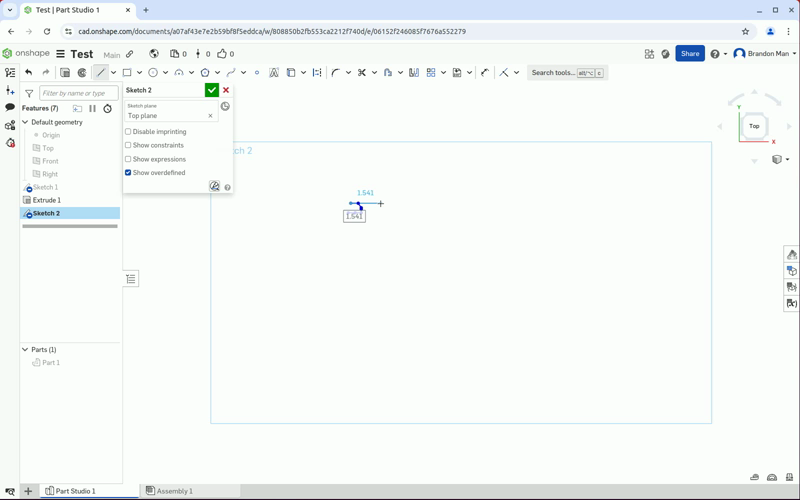
mouse_move(348, 203)
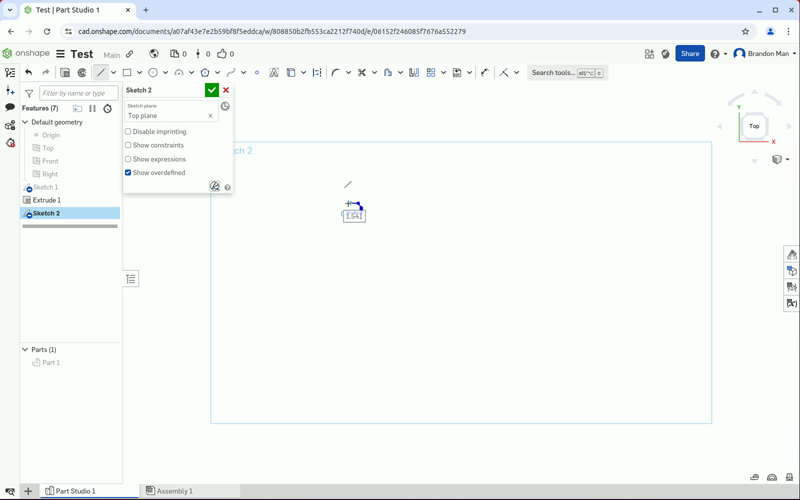
scroll(6)
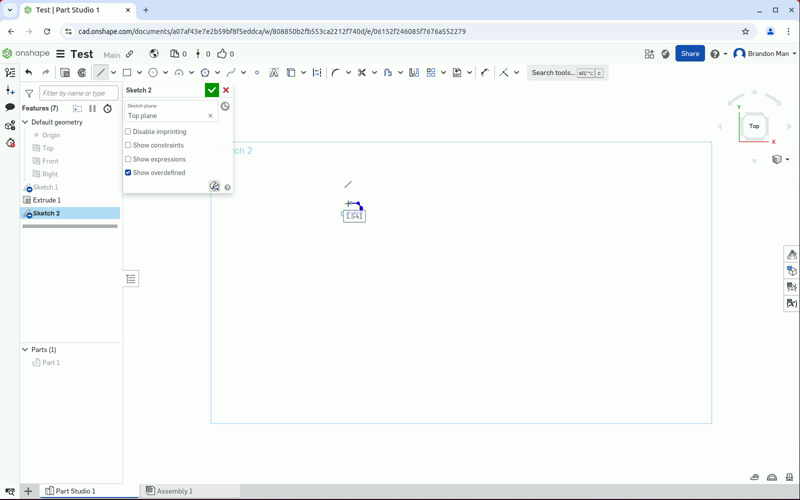
scroll(6)
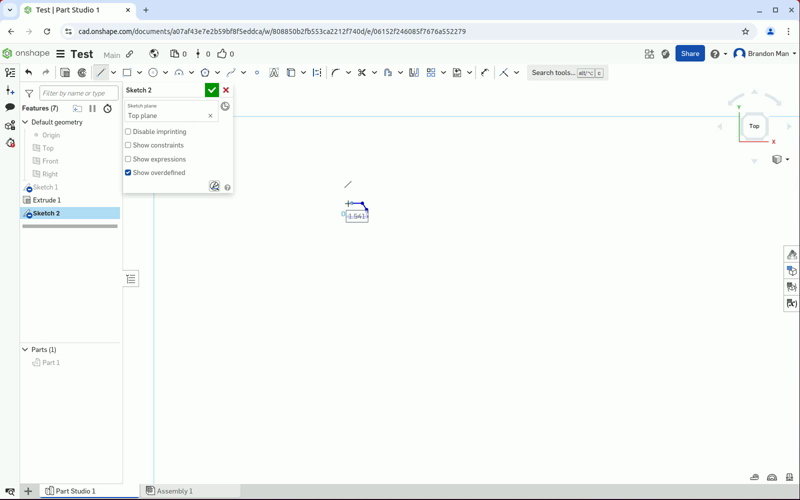
scroll(6)
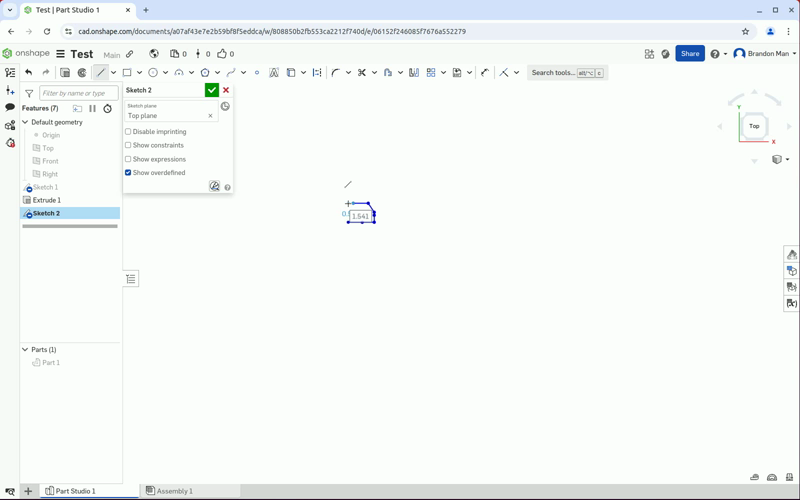
scroll(6)
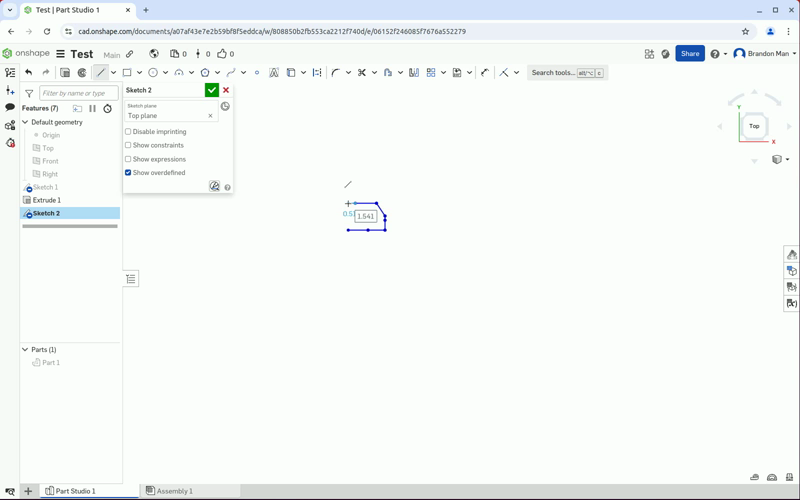
scroll(6)
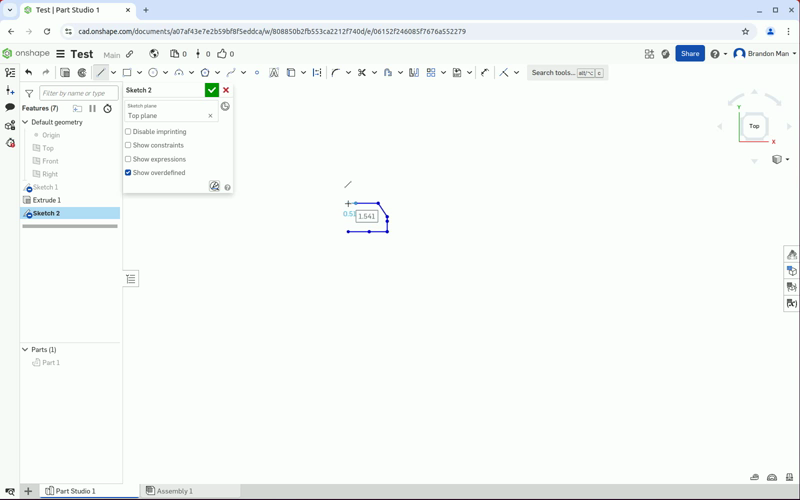
scroll(6)
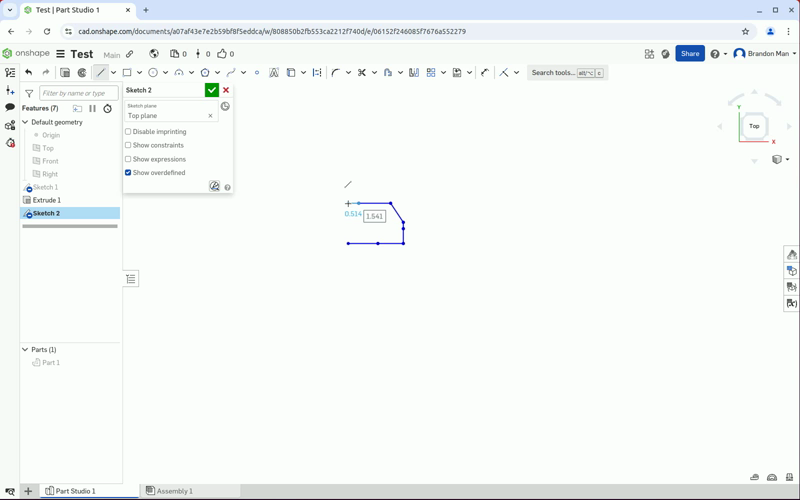
scroll(6)
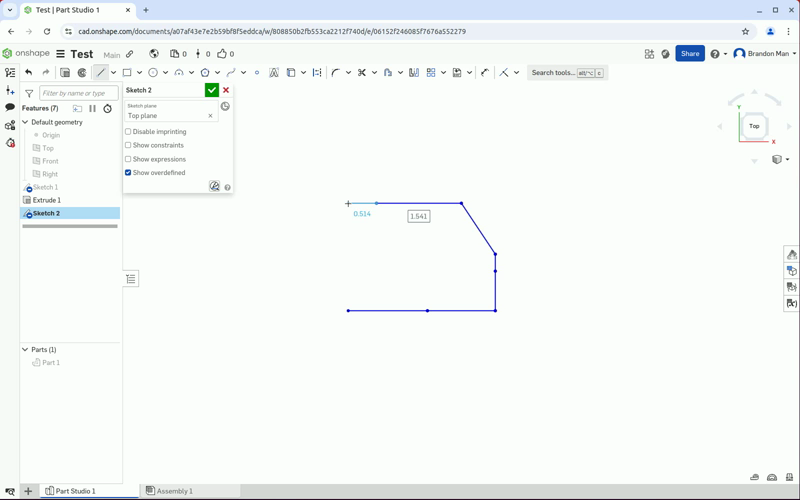
click(348, 203)
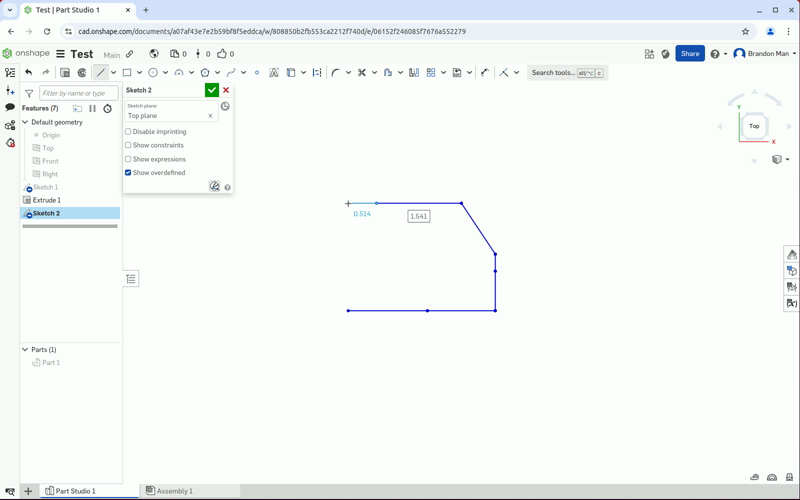
scroll(-6)
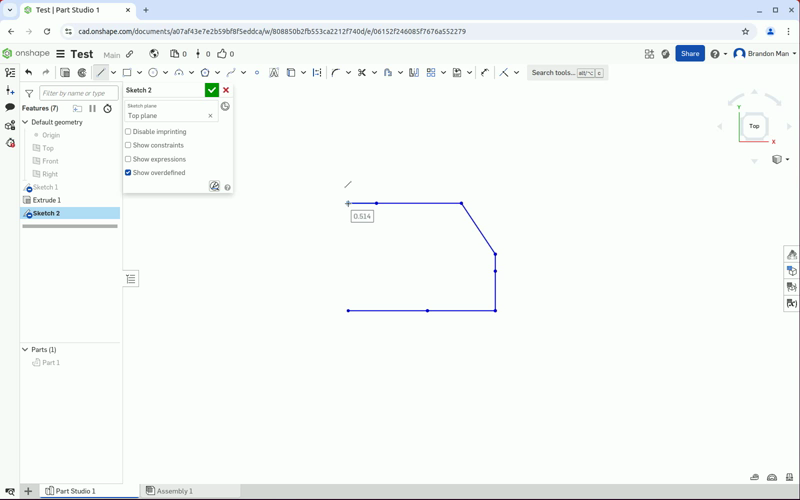
scroll(-6)
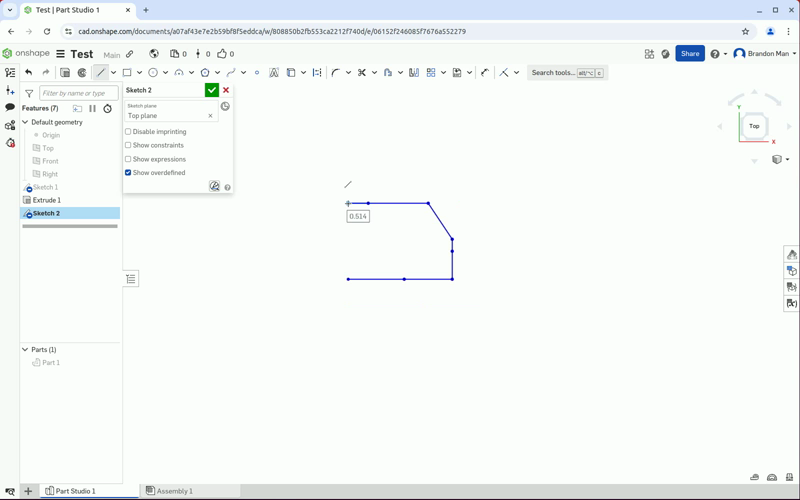
scroll(-6)
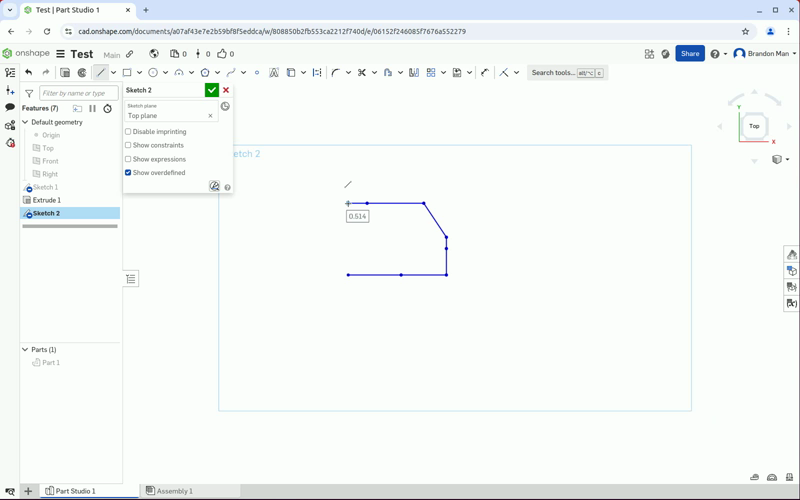
scroll(-6)
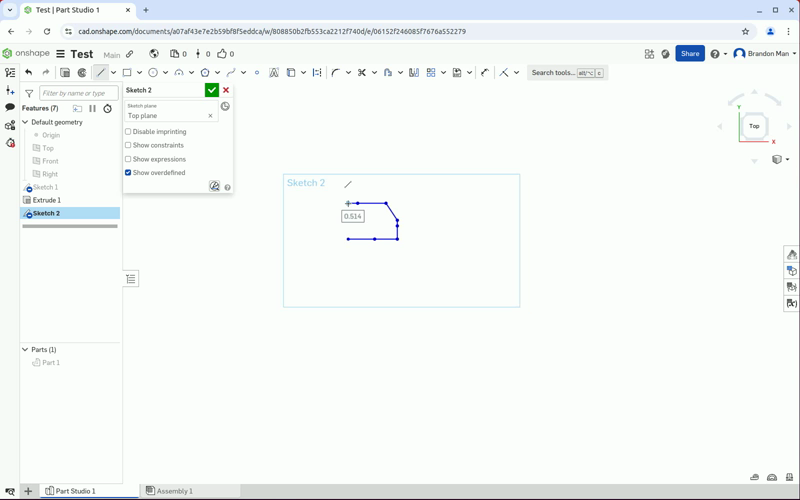
scroll(-6)
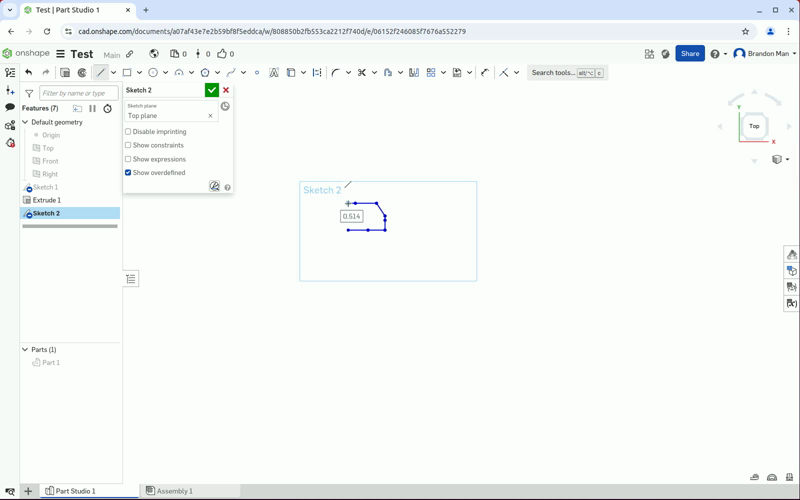
scroll(-6)
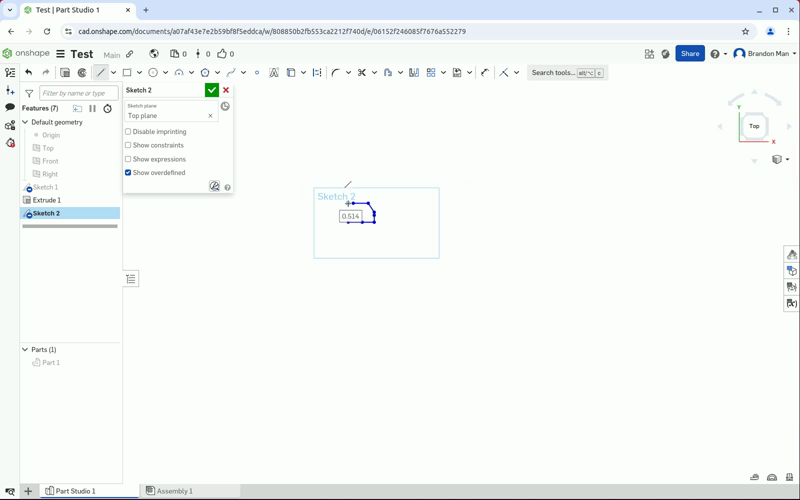
scroll(-6)
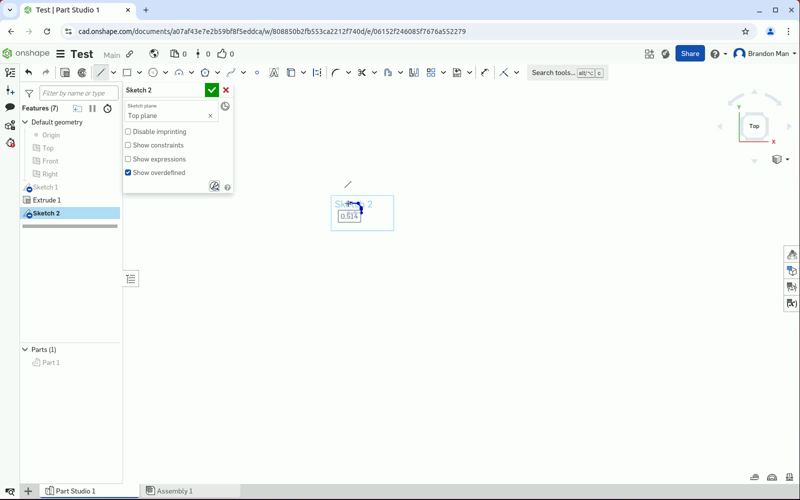
key_up(shift)
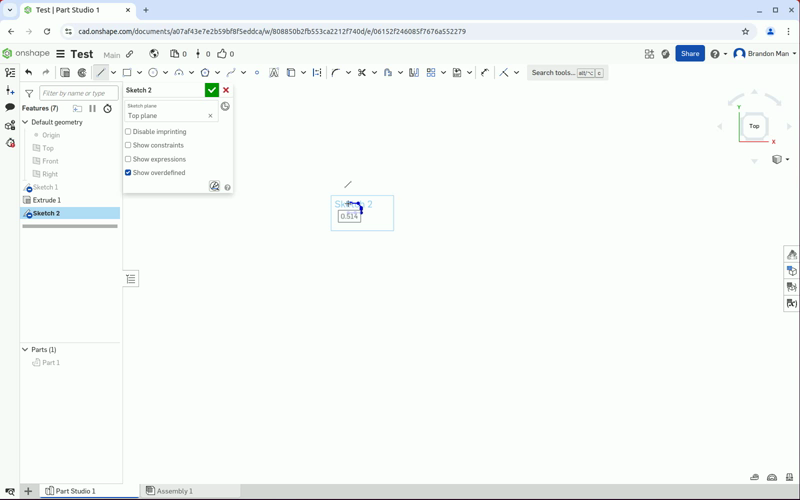
key_down(shift)
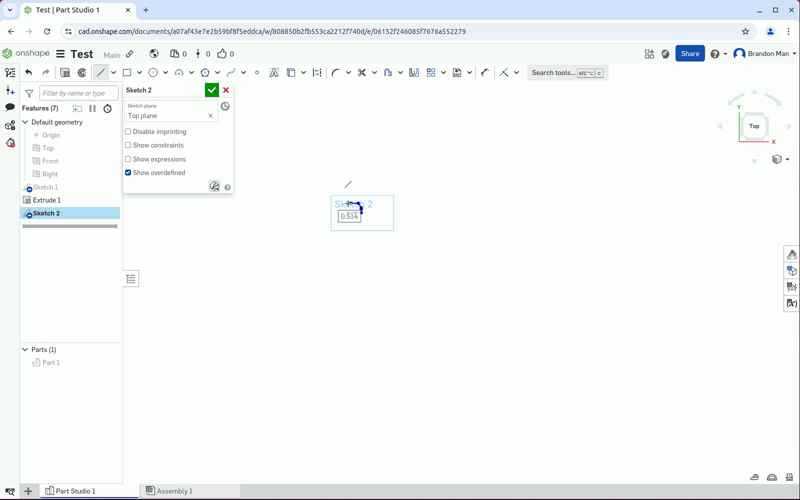
mouse_move(378, 203)
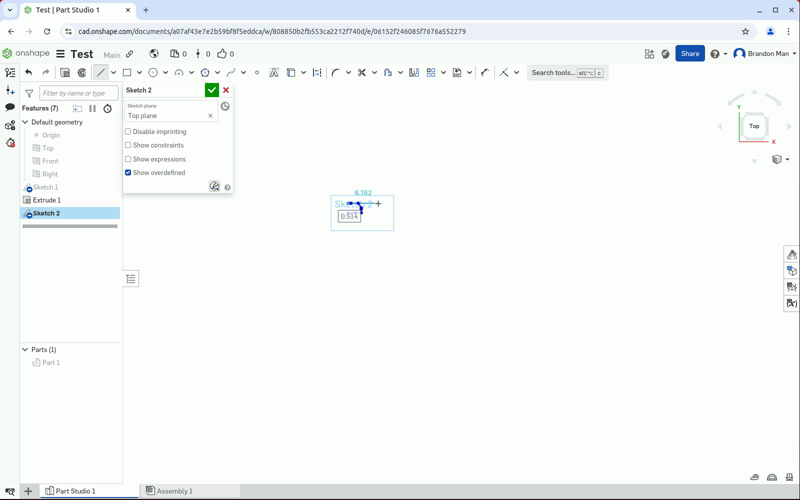
mouse_move(348, 206)
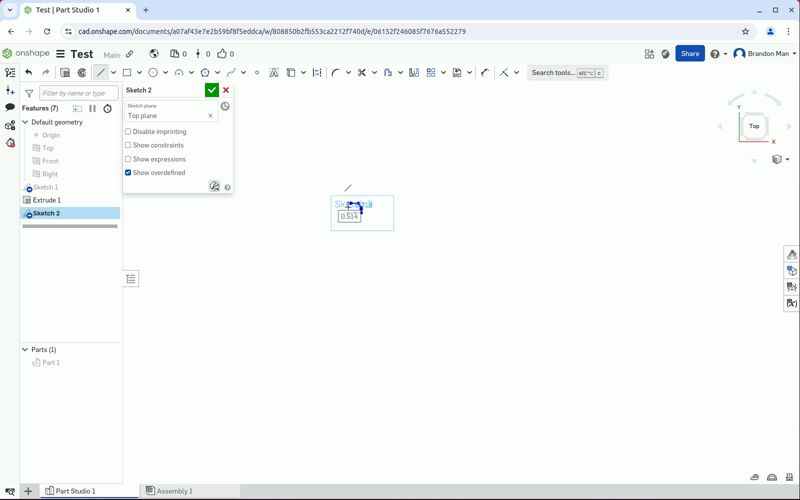
scroll(6)
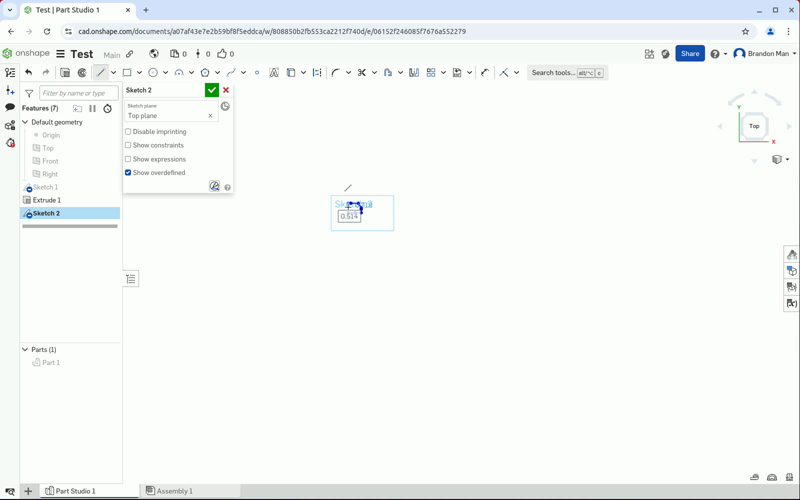
scroll(6)
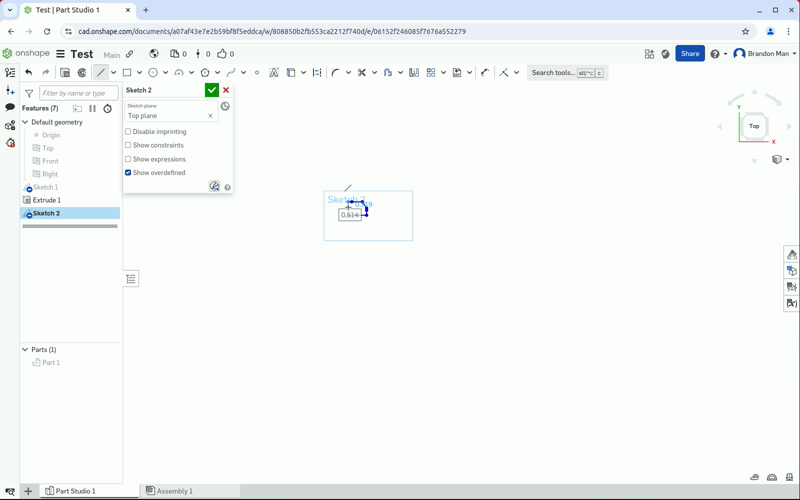
scroll(6)
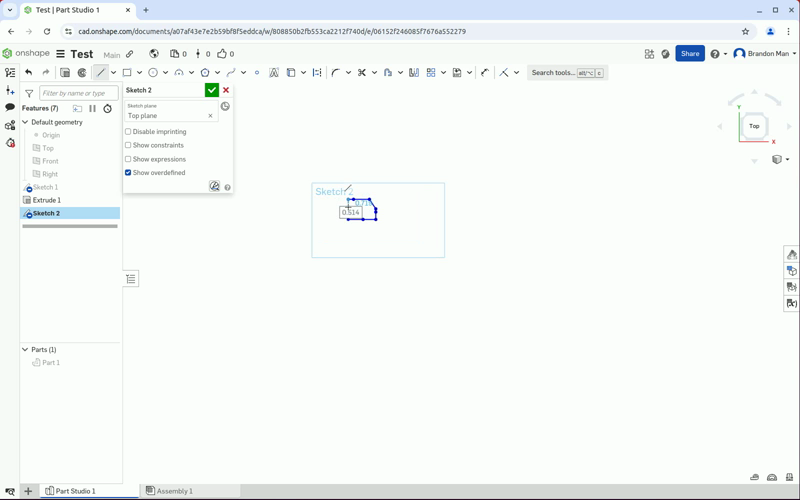
scroll(6)
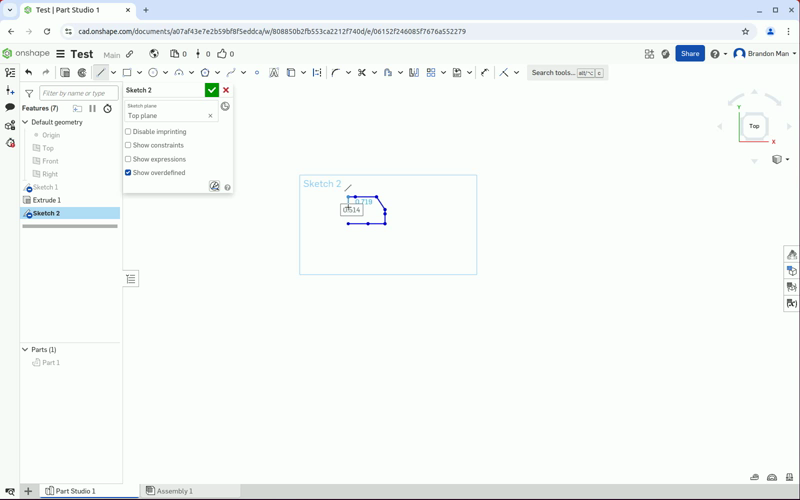
scroll(6)
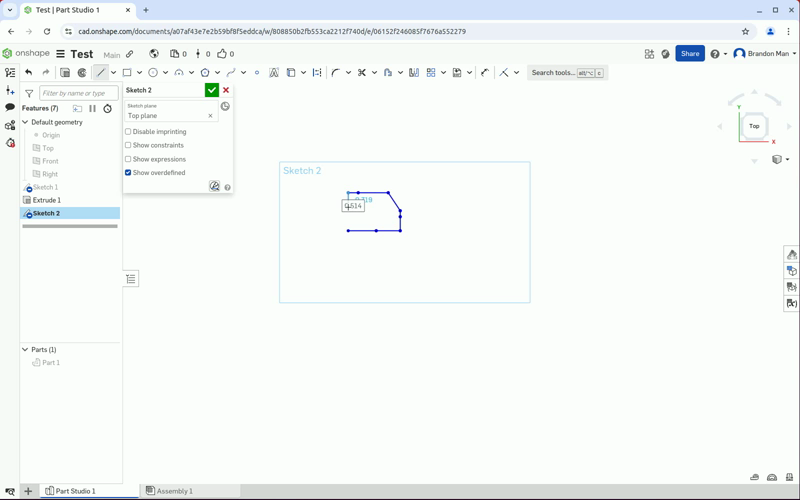
scroll(6)
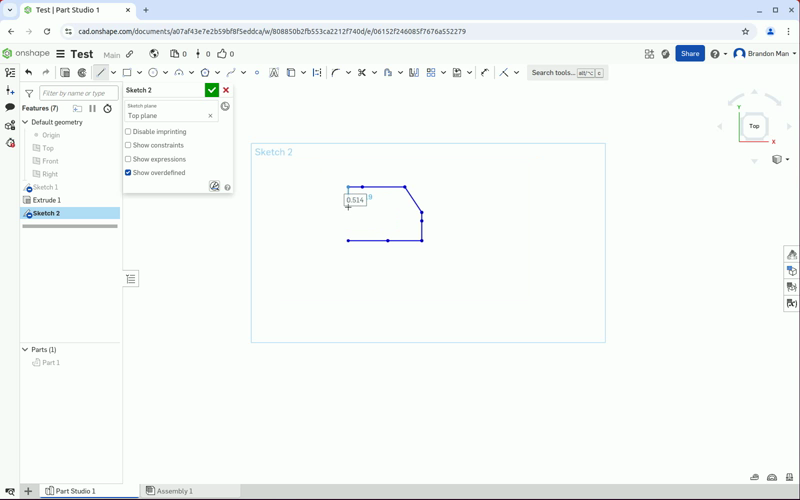
scroll(6)
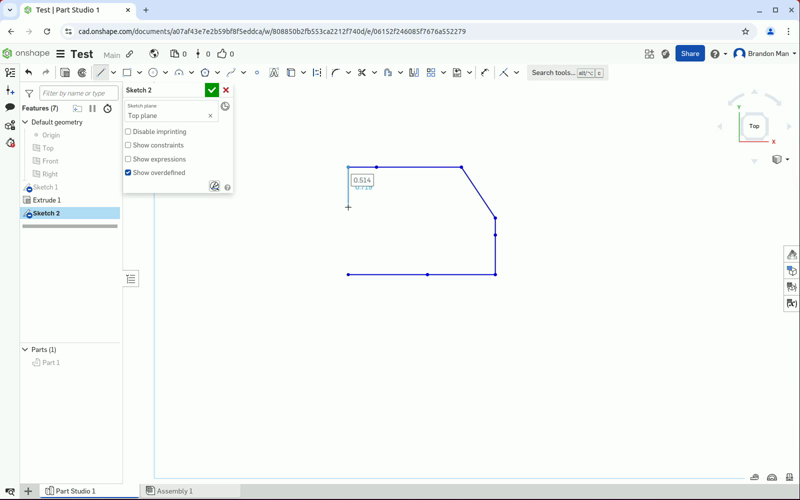
click(348, 206)
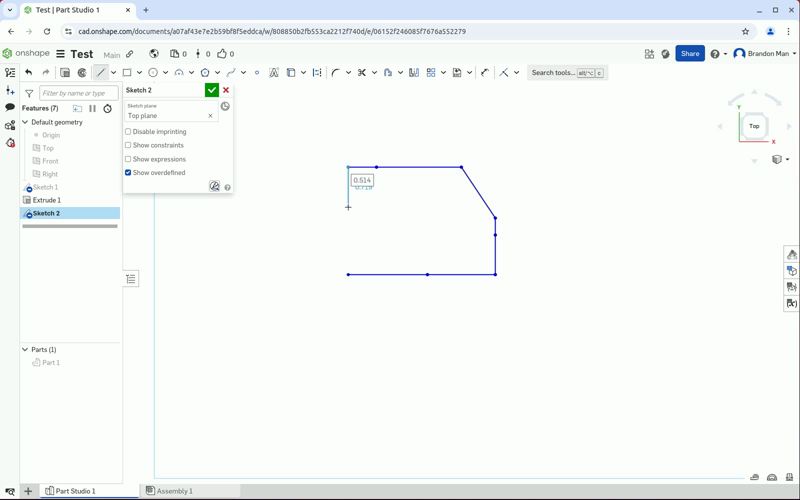
scroll(-6)
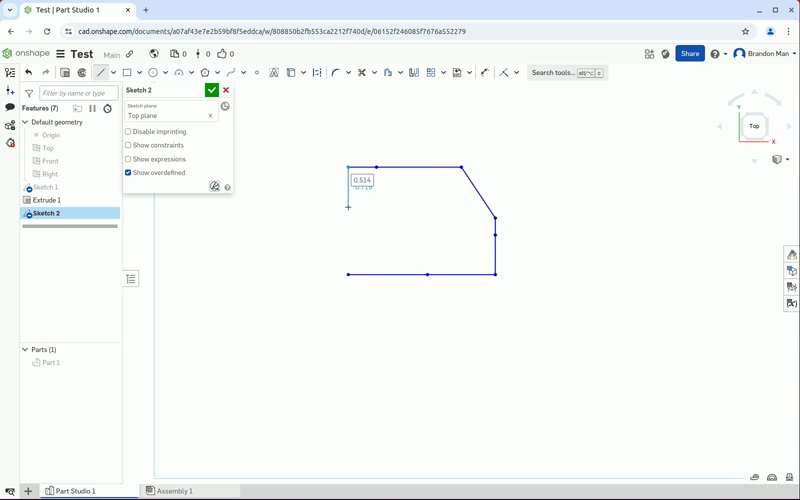
scroll(-6)
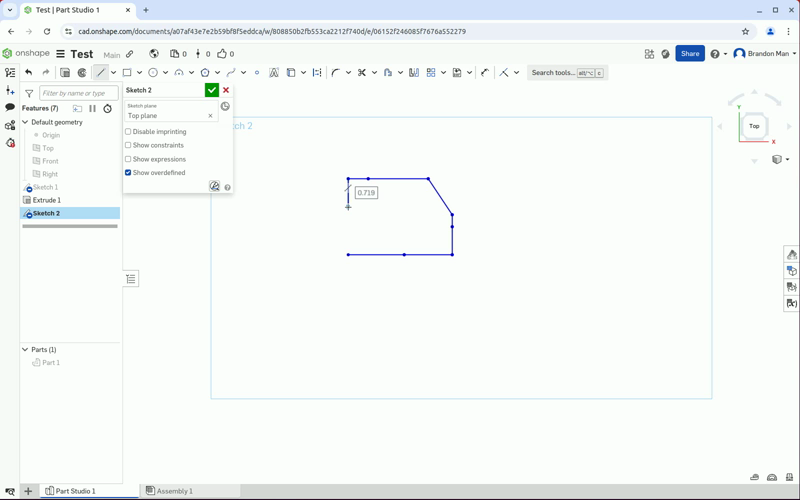
scroll(-6)
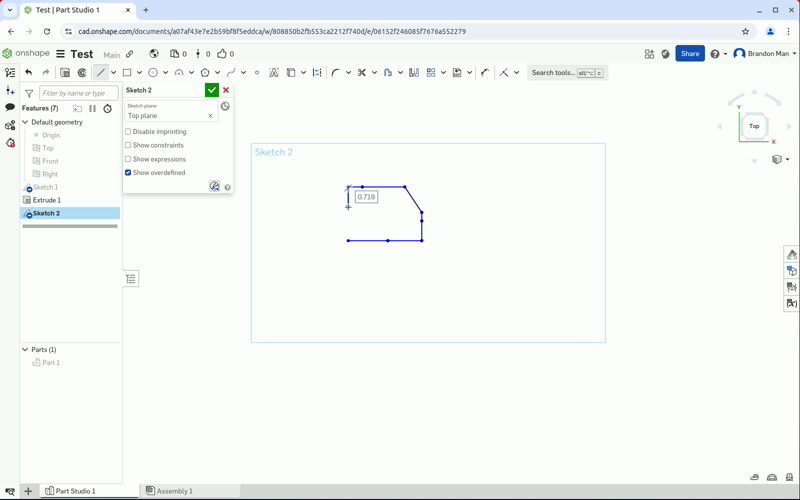
scroll(-6)
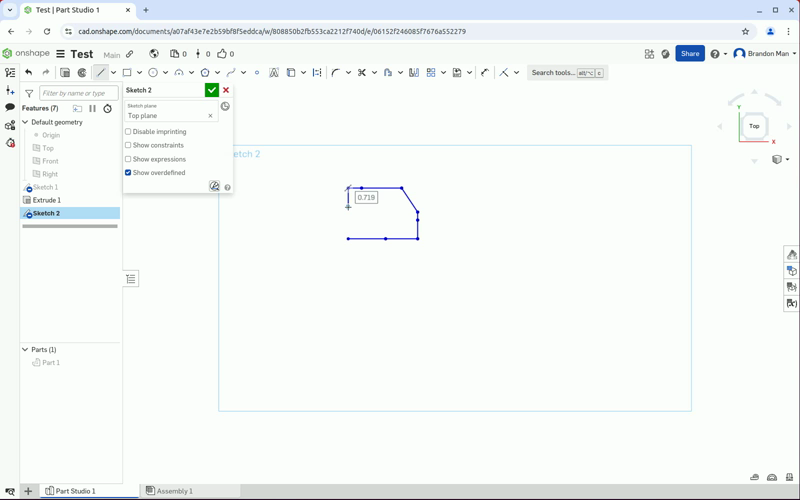
scroll(-6)
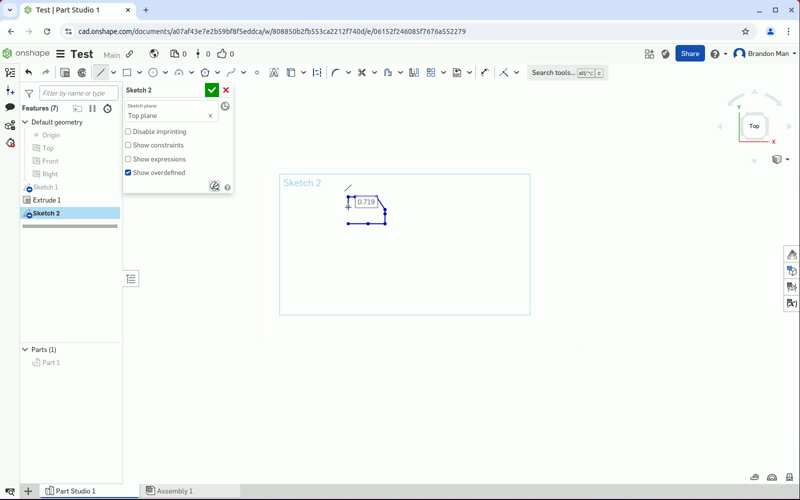
scroll(-6)
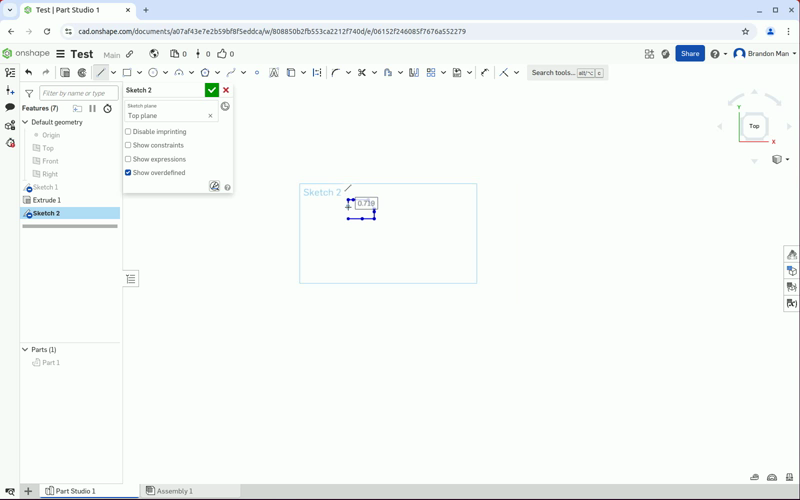
scroll(-6)
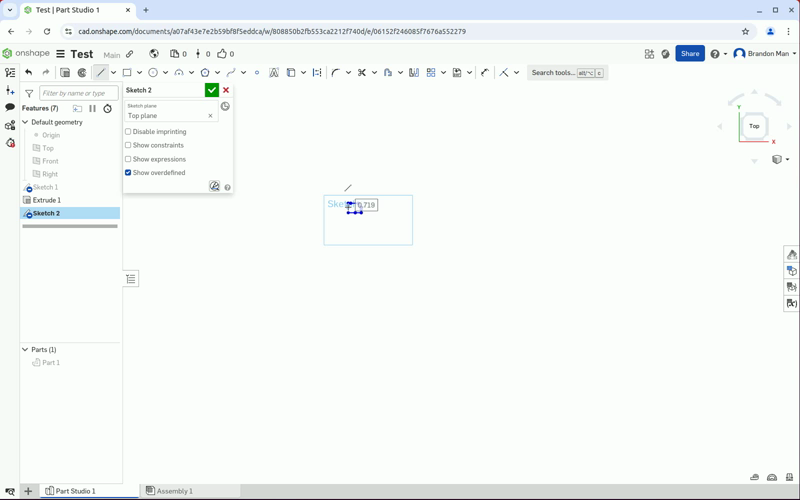
key_up(shift)
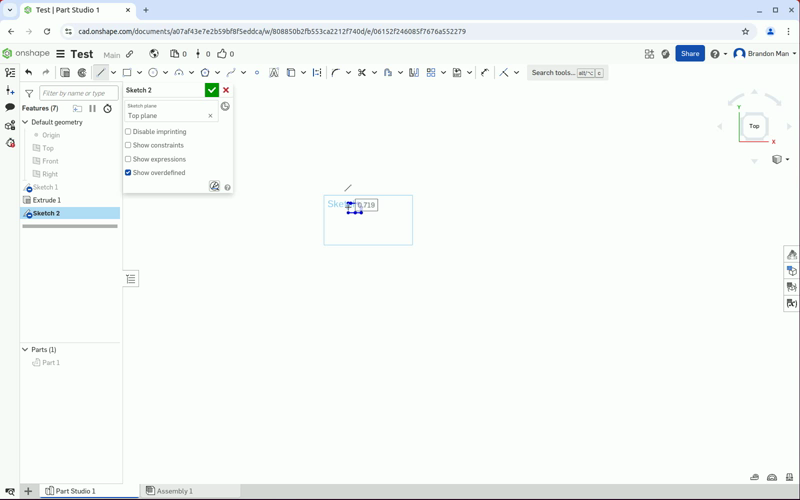
mouse_move(378, 206)
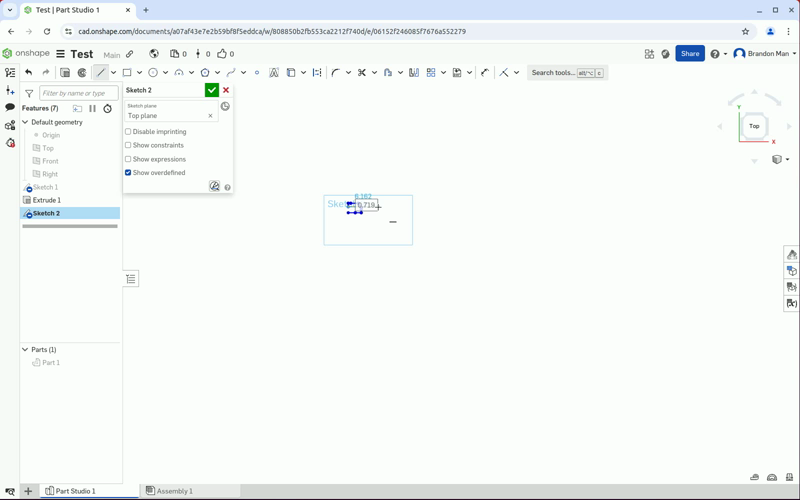
key_down(shift)
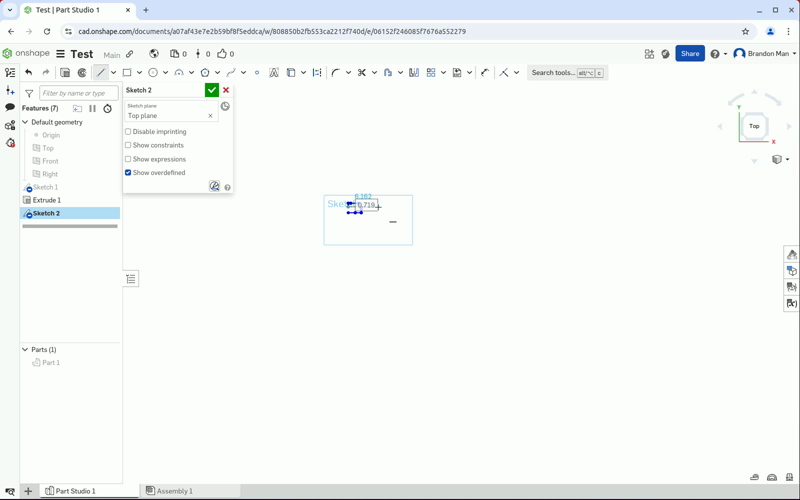
mouse_move(348, 212)
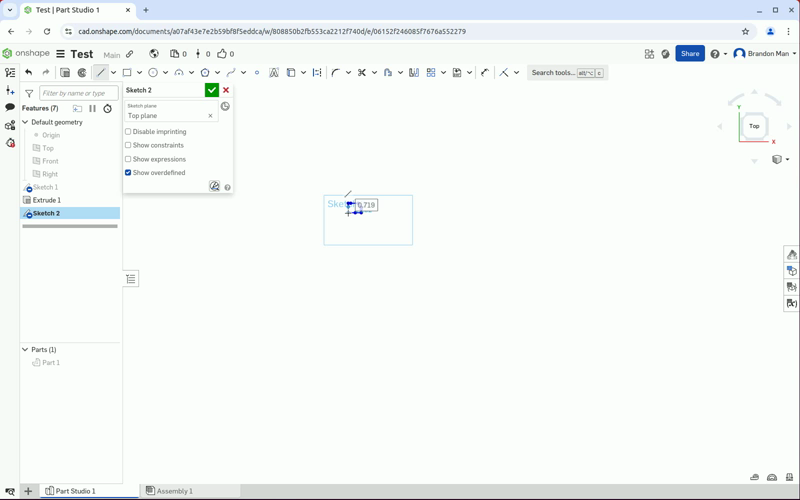
scroll(6)
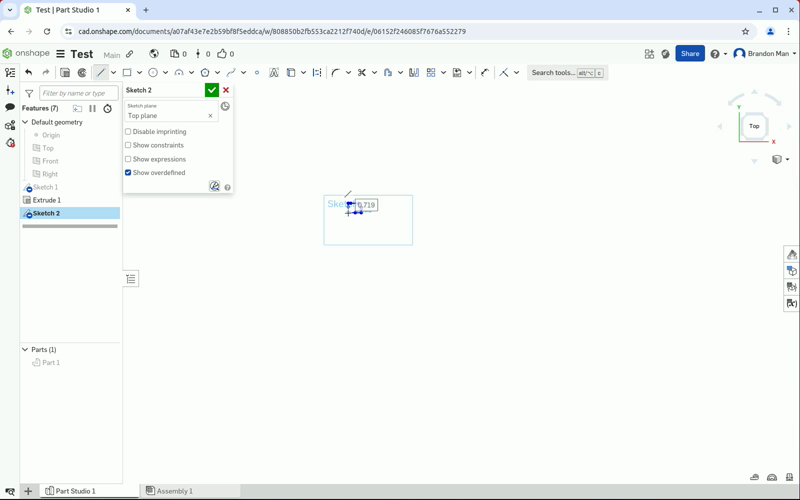
scroll(6)
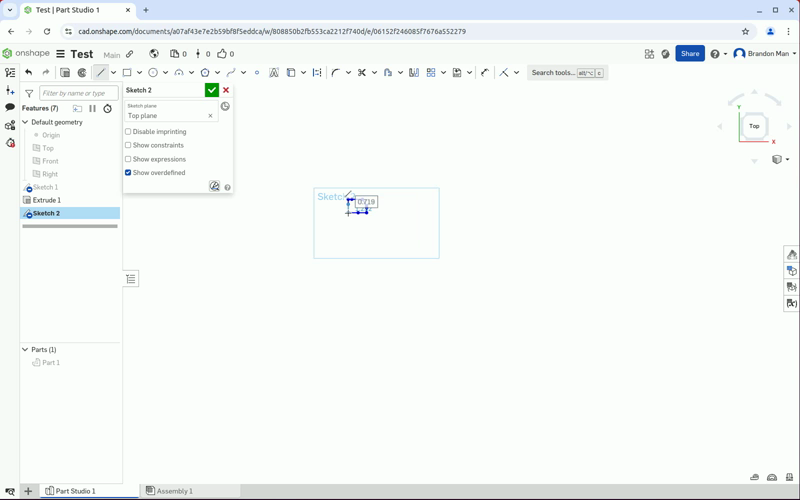
scroll(6)
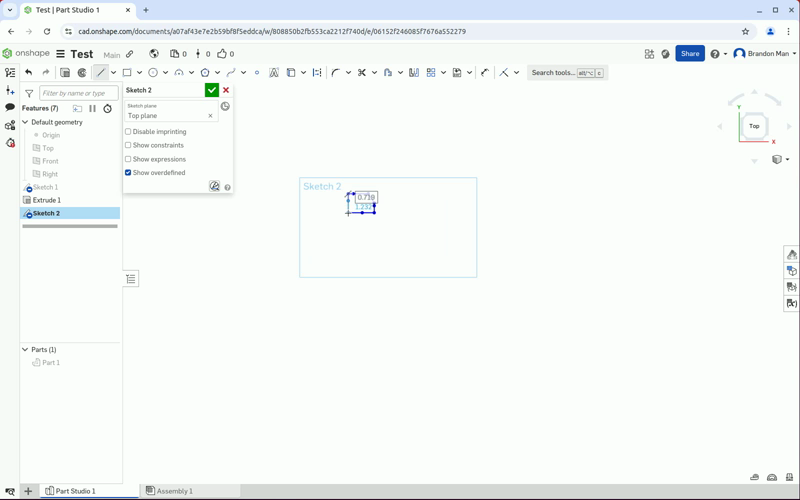
scroll(6)
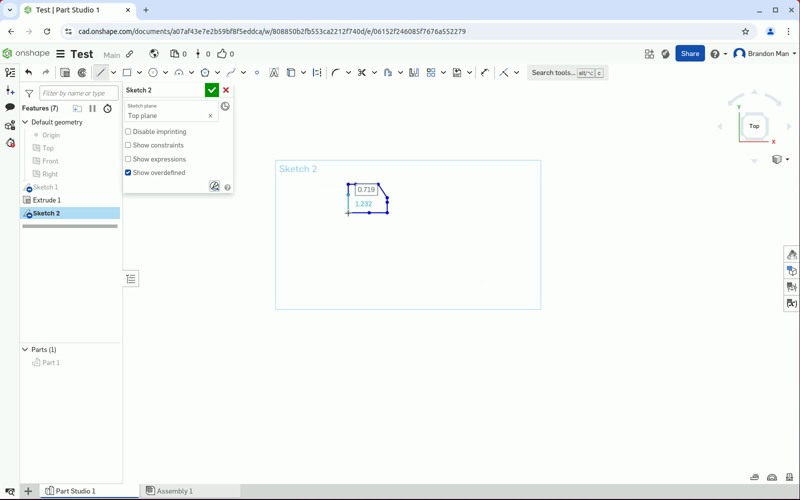
scroll(6)
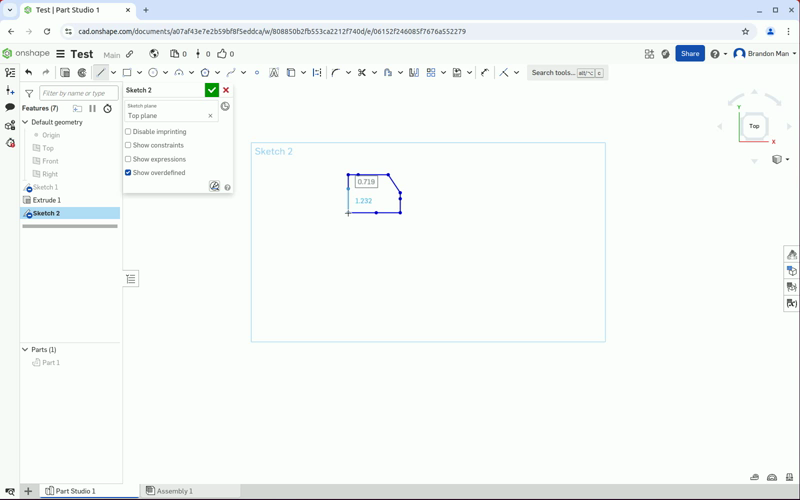
scroll(6)
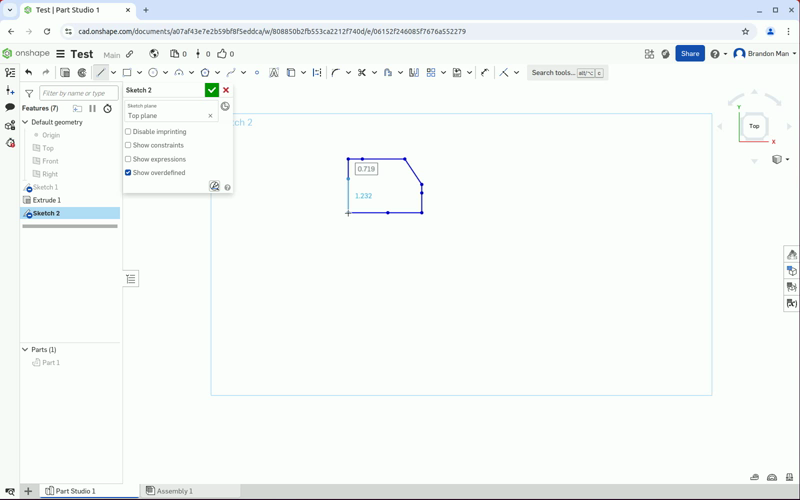
scroll(6)
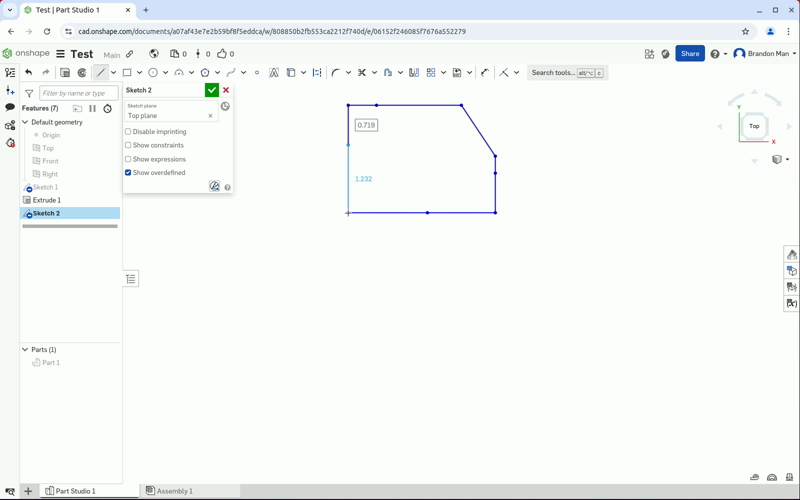
key_up(shift)
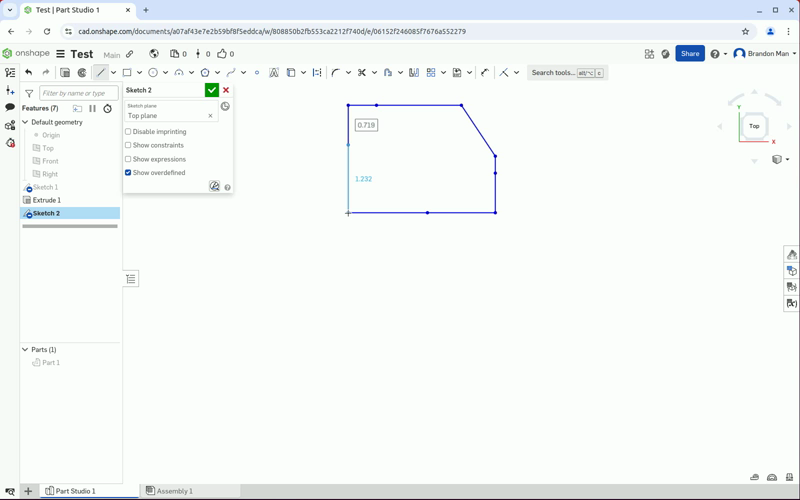
click(348, 212)
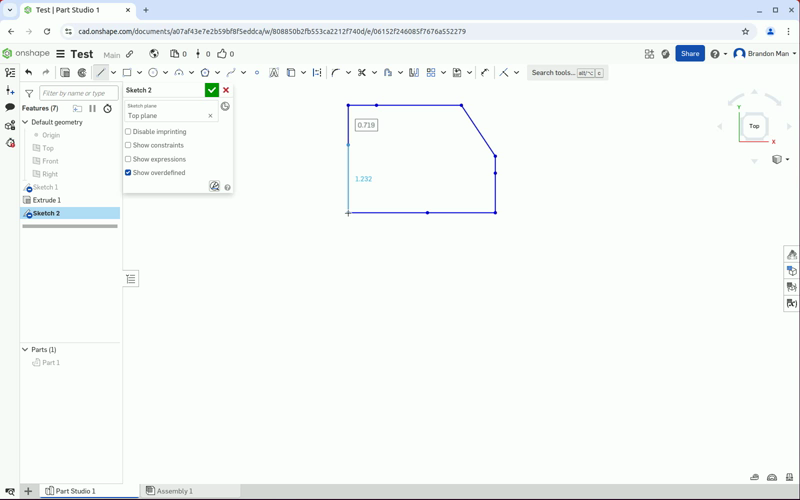
scroll(-6)
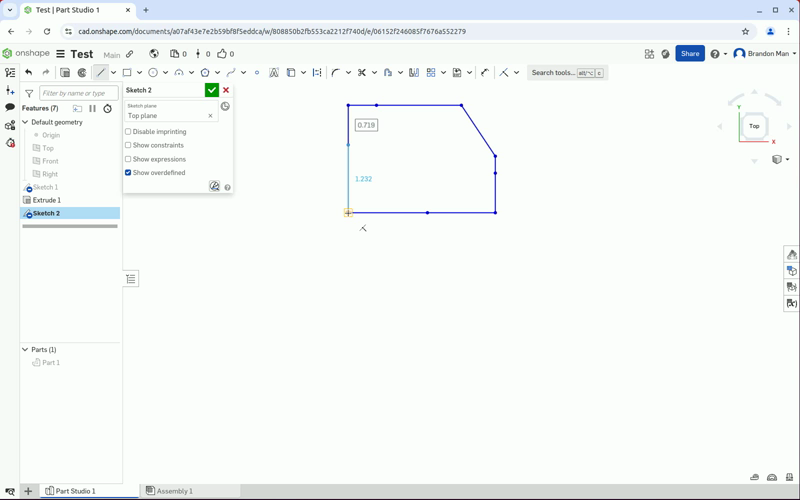
scroll(-6)
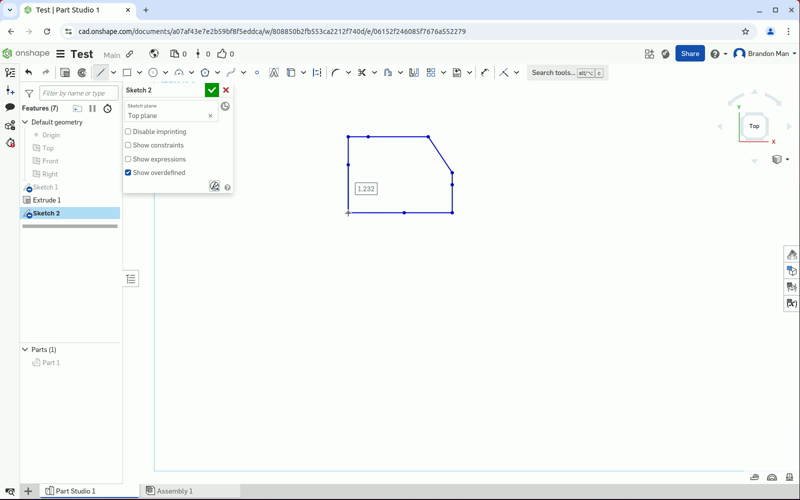
scroll(-6)
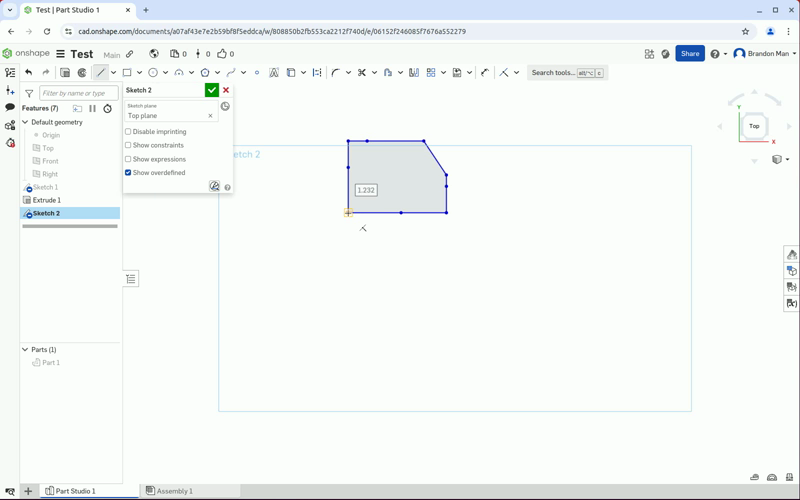
scroll(-6)
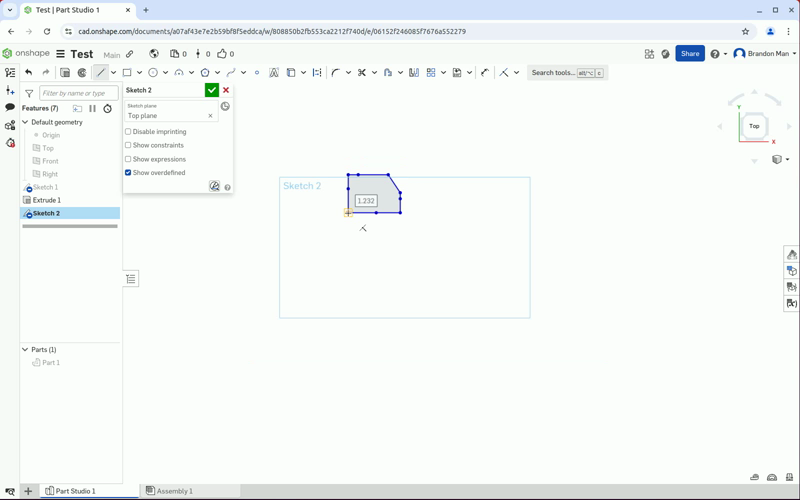
scroll(-6)
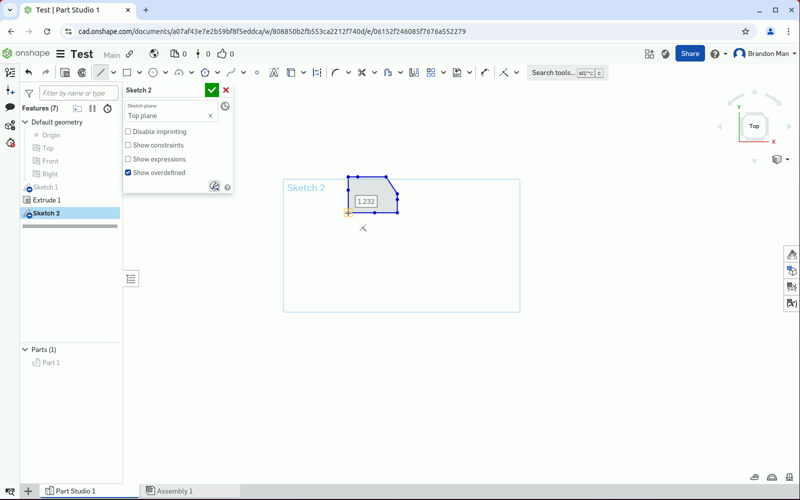
scroll(-6)
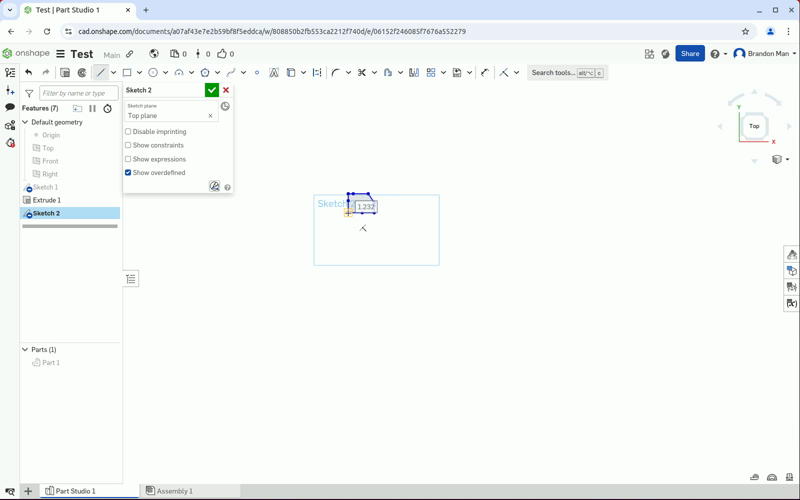
scroll(-6)
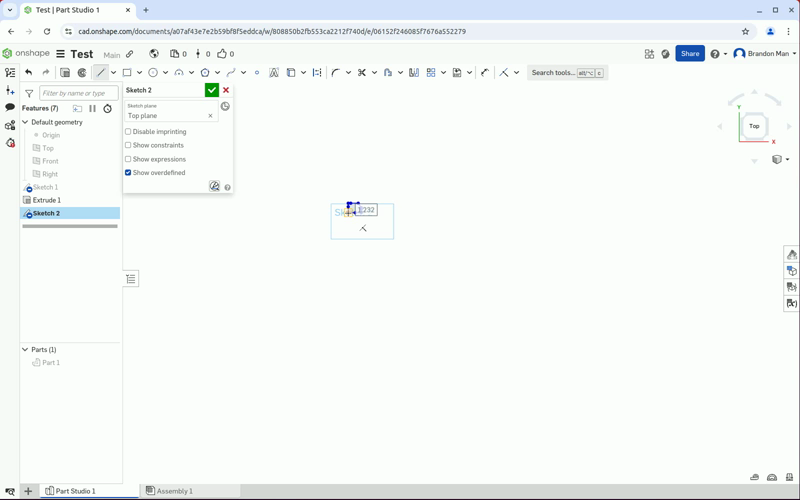
key(esc)
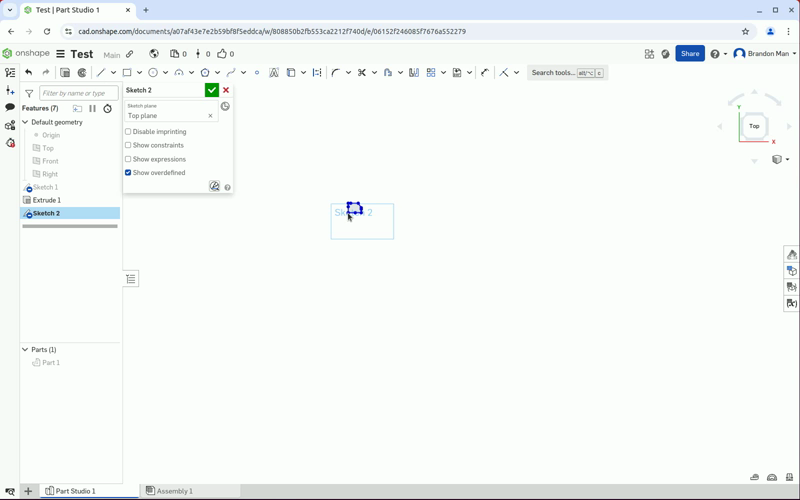
key(c)
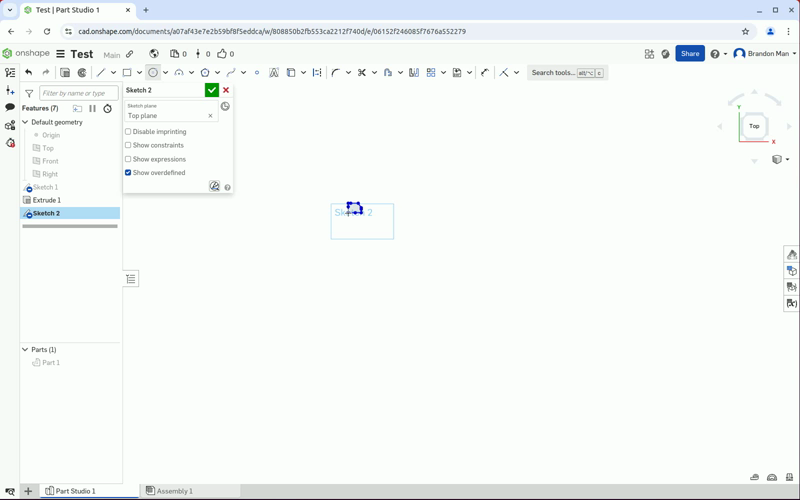
key_down(shift)
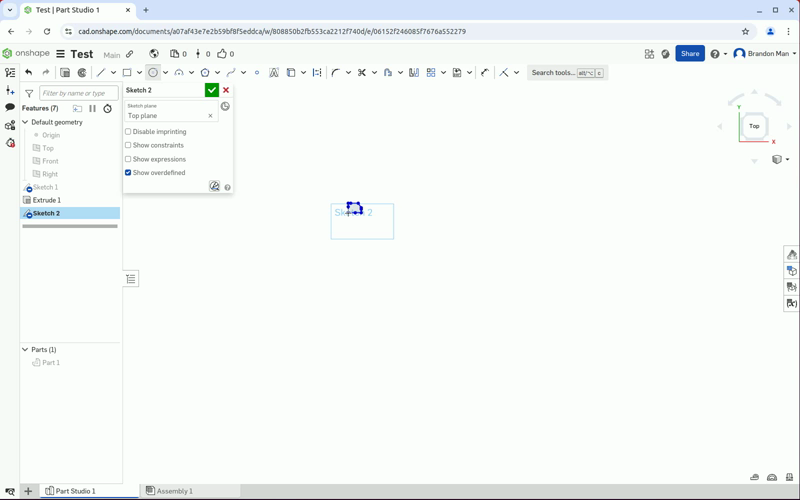
mouse_move(350, 206)
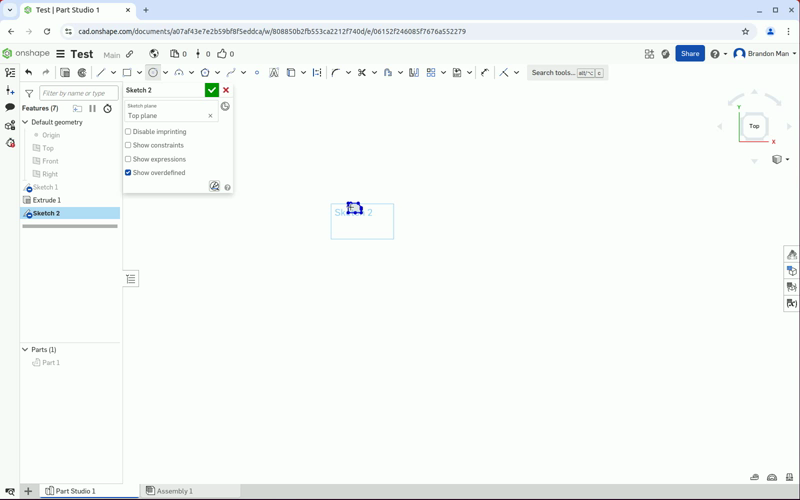
scroll(6)
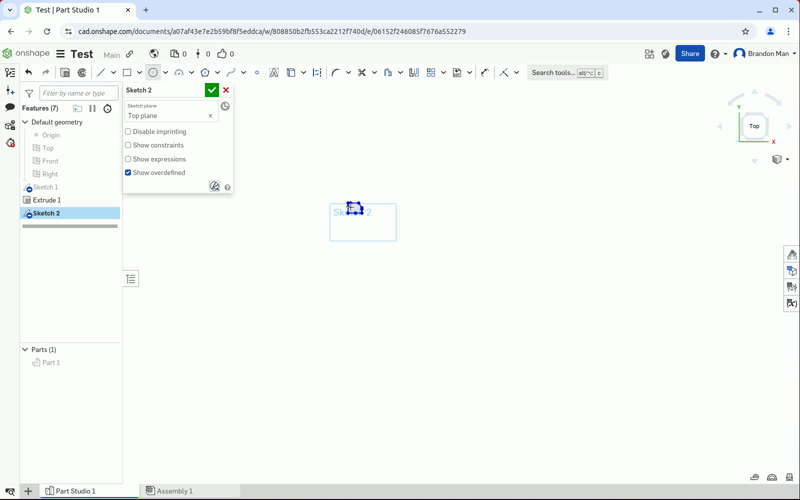
scroll(6)
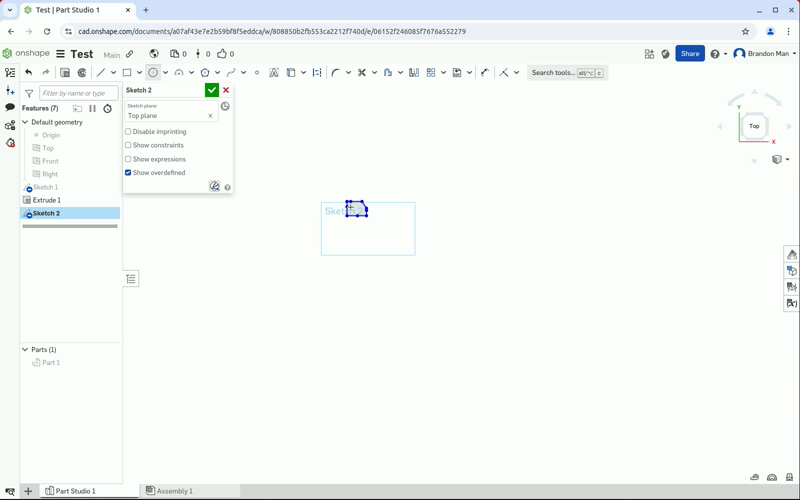
scroll(6)
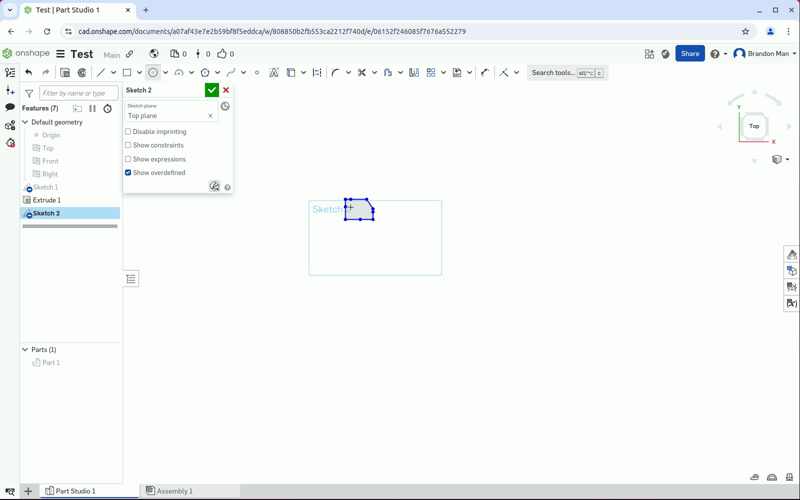
scroll(6)
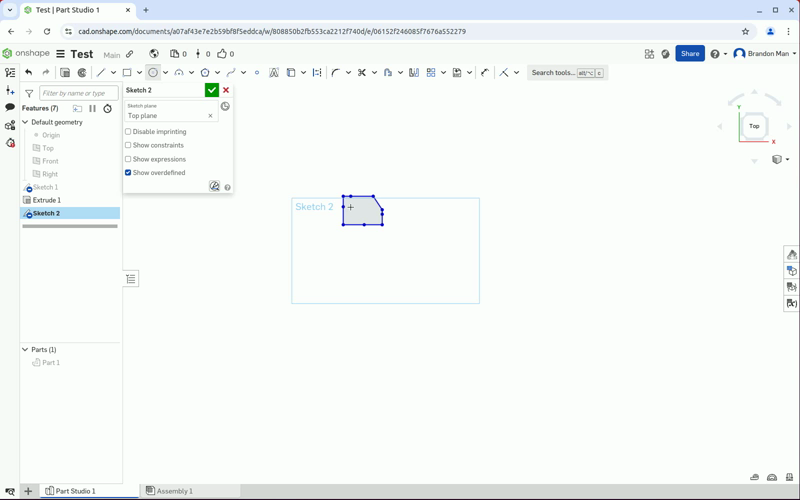
scroll(6)
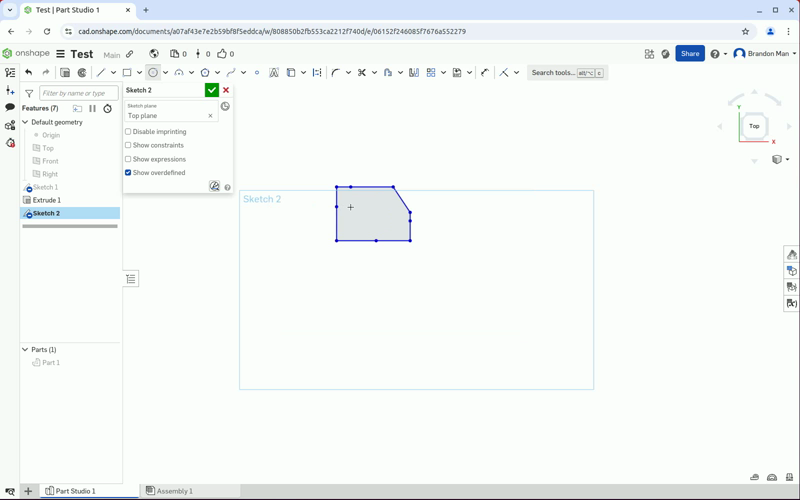
scroll(6)
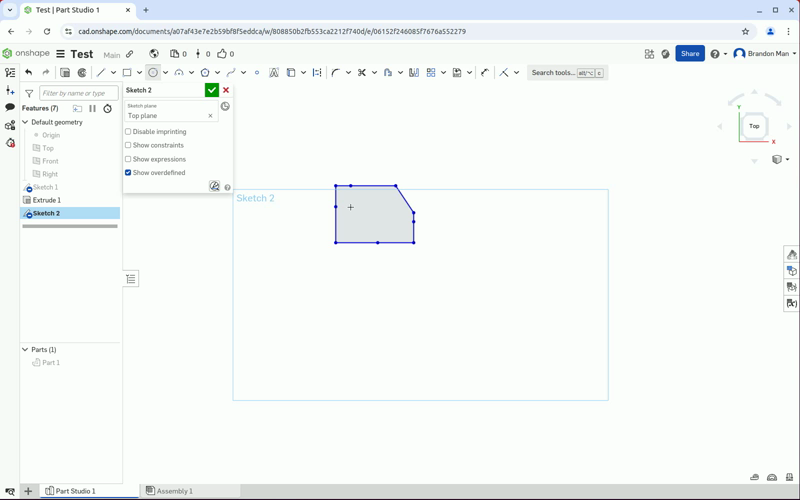
scroll(6)
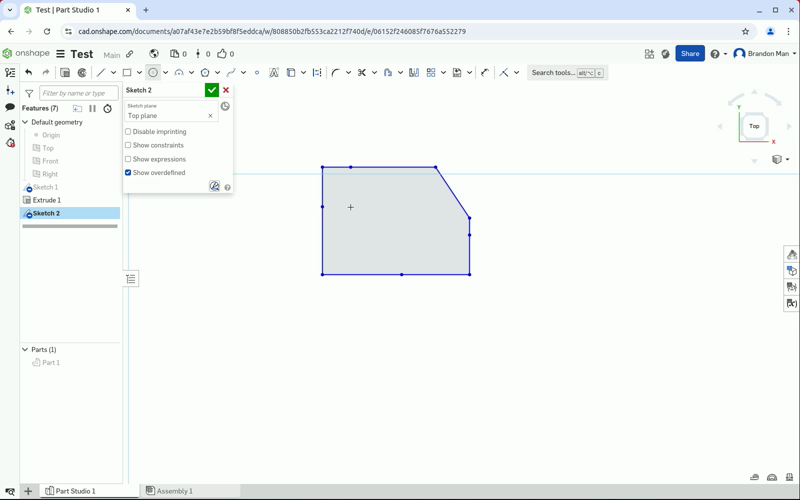
click(350, 206)
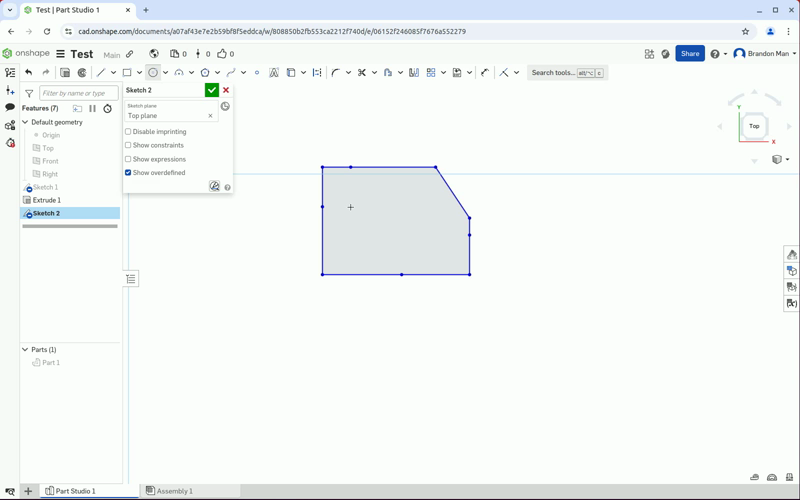
scroll(-6)
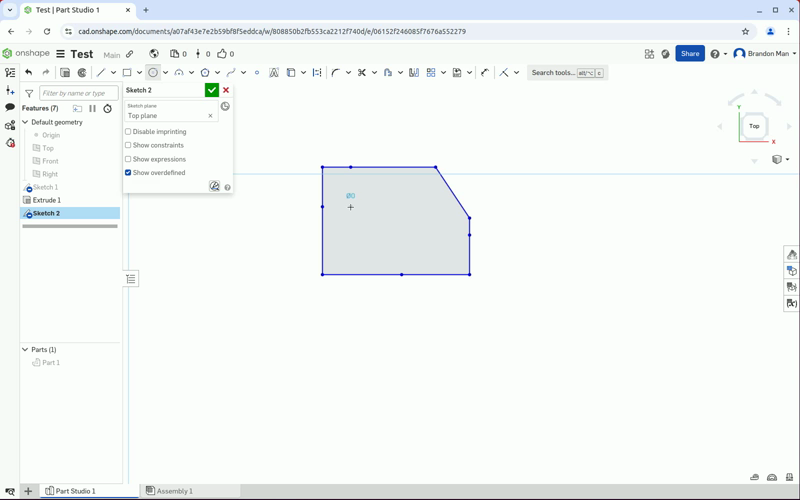
scroll(-6)
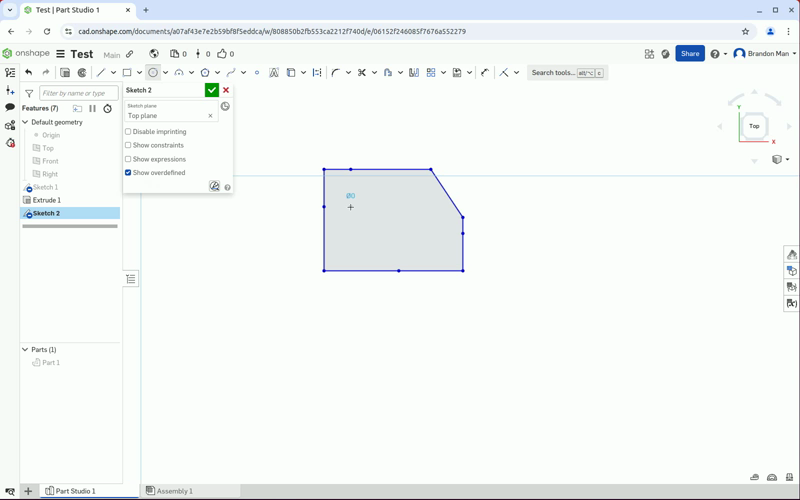
scroll(-6)
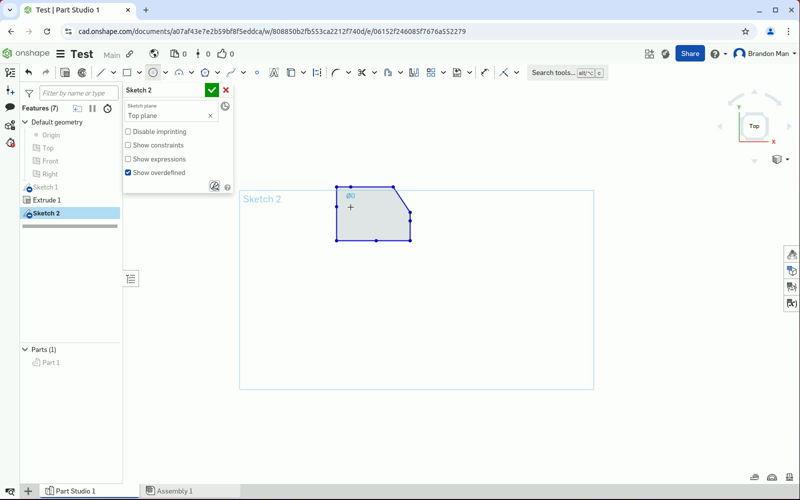
scroll(-6)
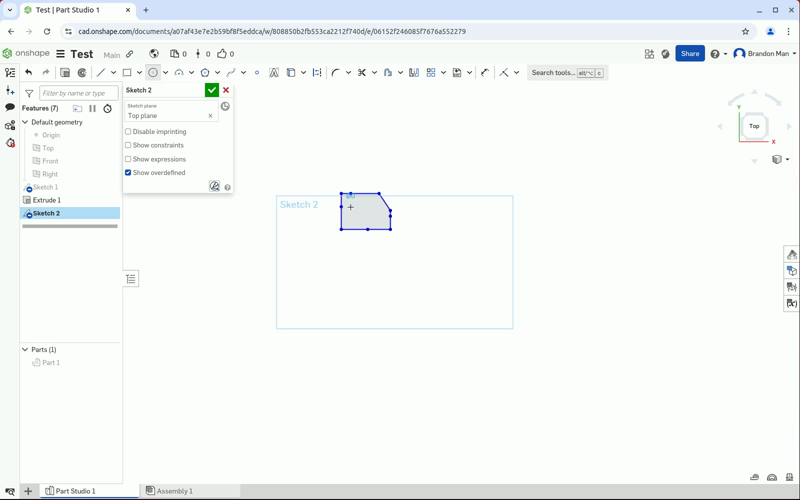
scroll(-6)
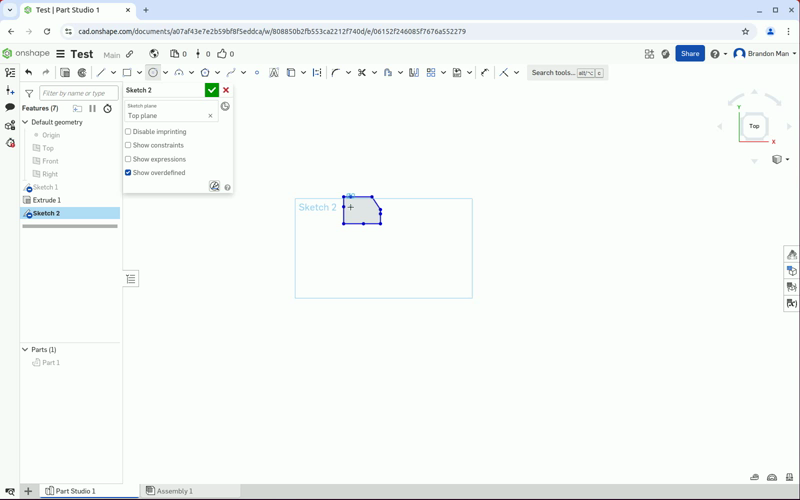
scroll(-6)
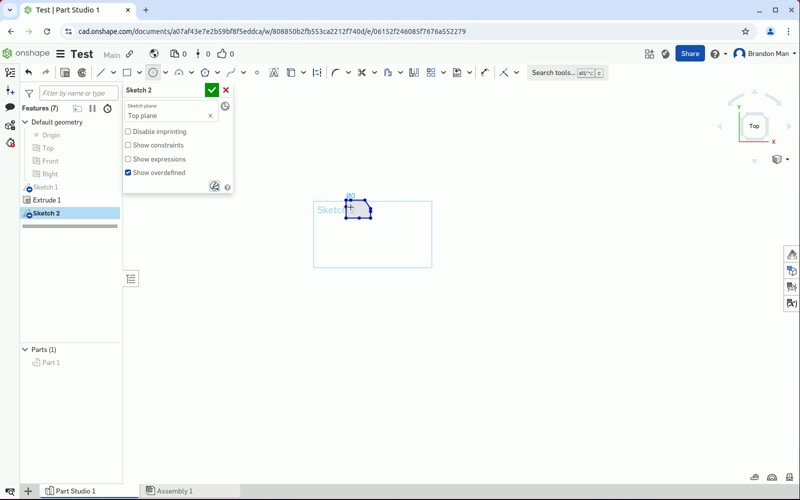
scroll(-6)
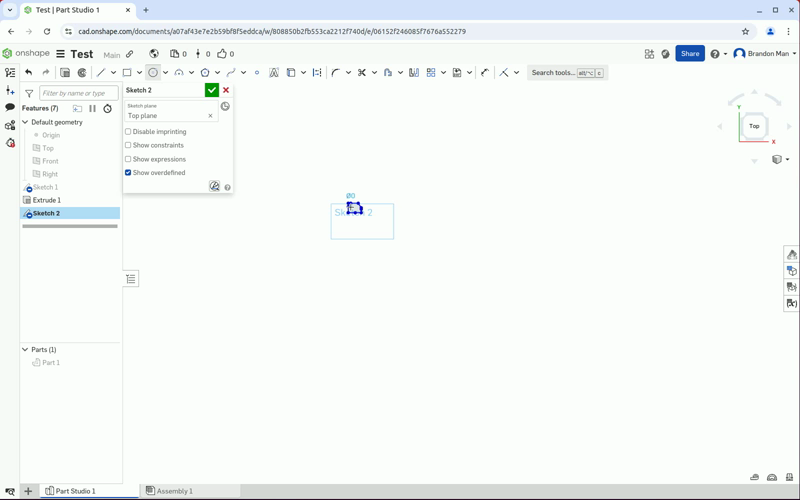
key_up(shift)
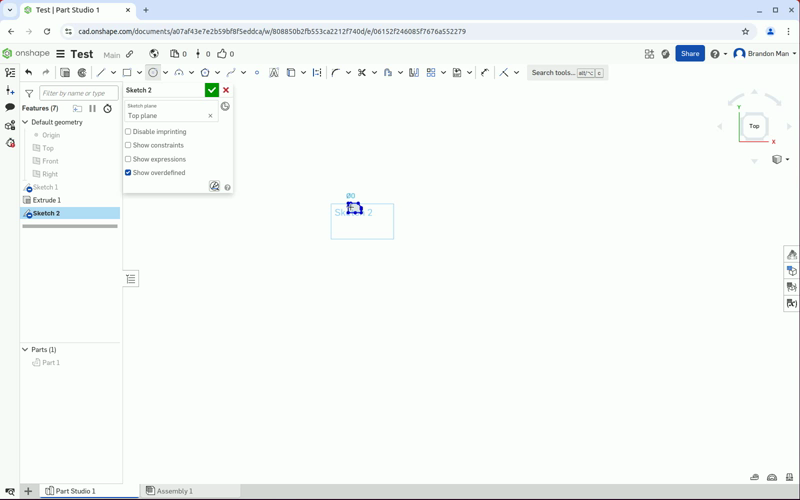
mouse_move(351, 206)
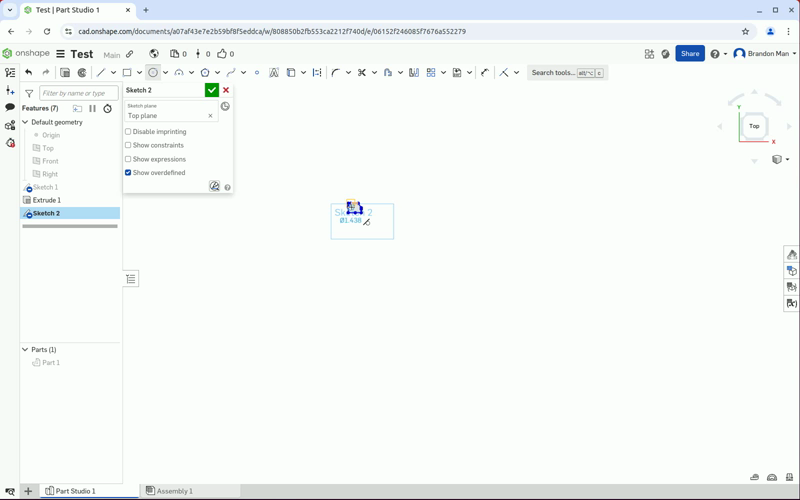
scroll(6)
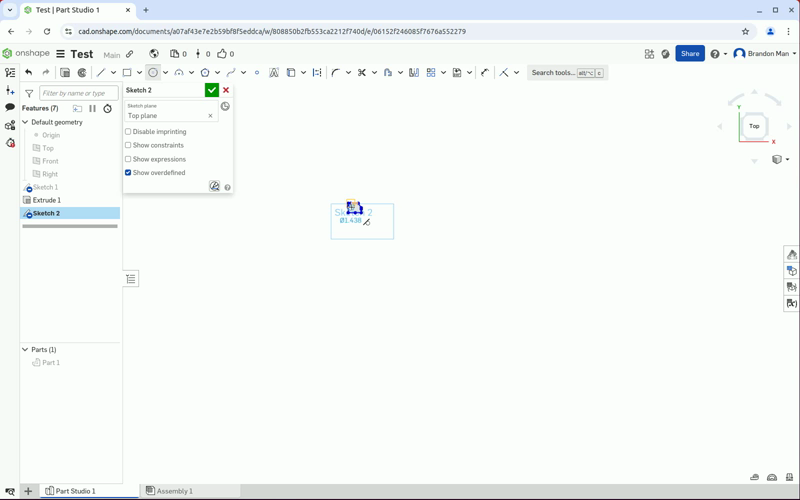
scroll(6)
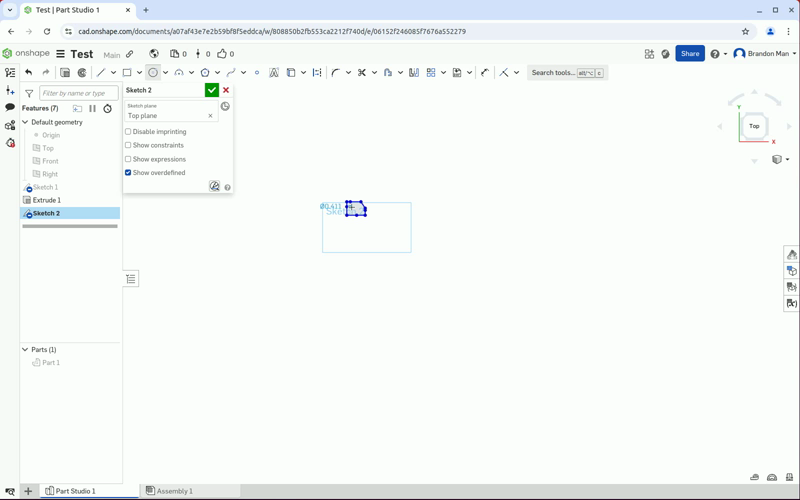
scroll(6)
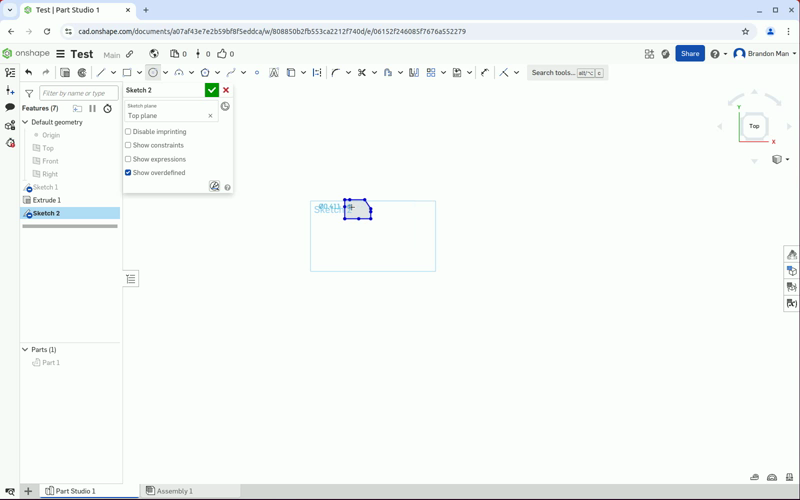
scroll(6)
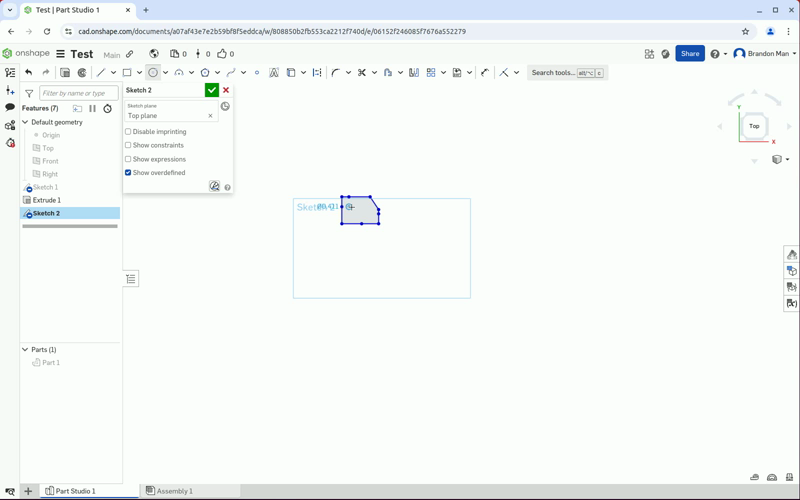
scroll(6)
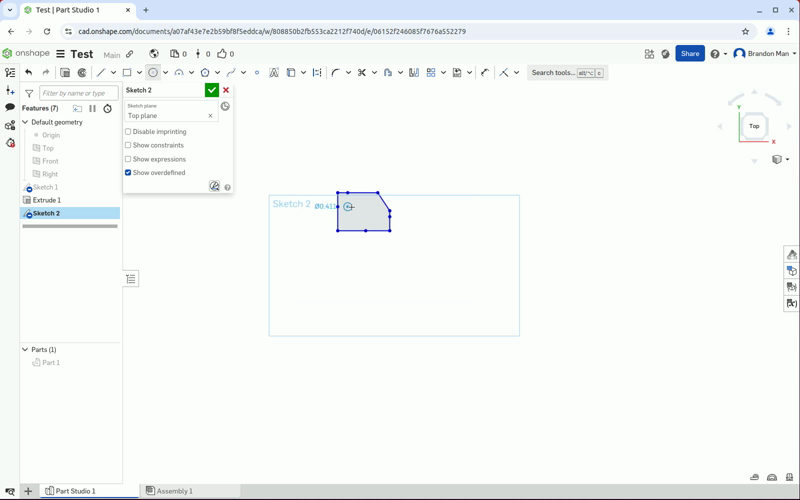
scroll(6)
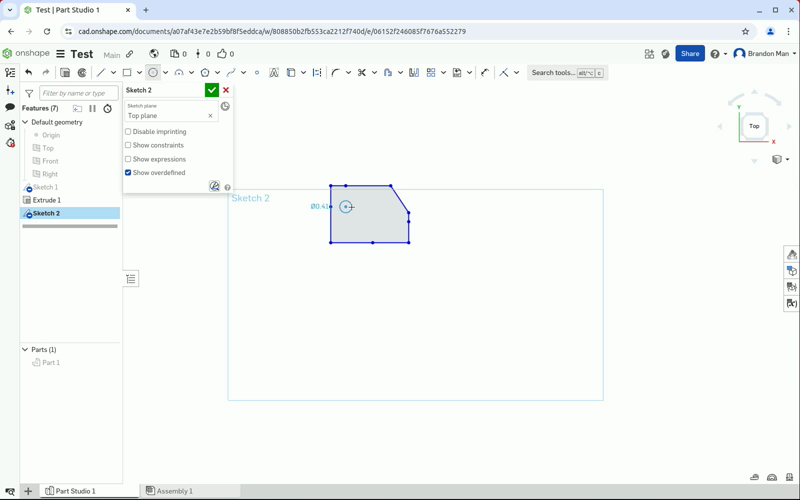
scroll(6)
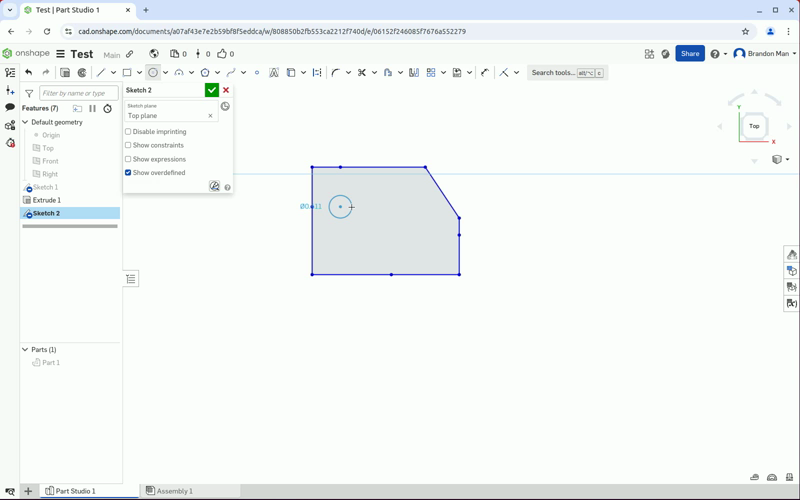
click(351, 206)
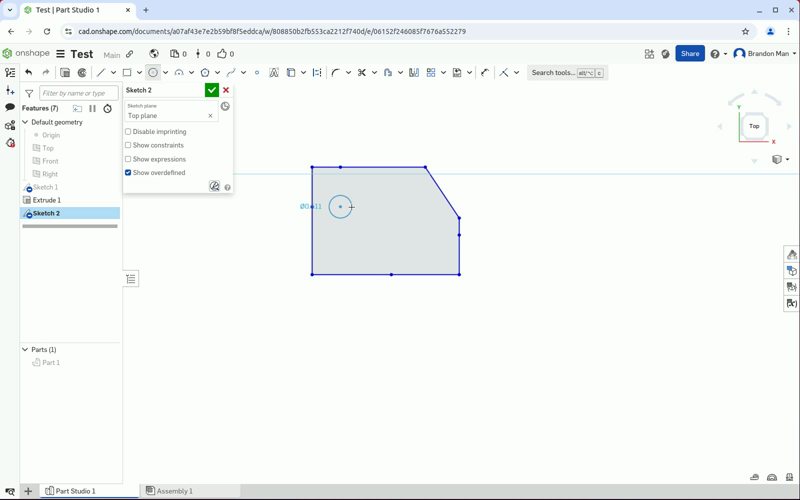
scroll(-6)
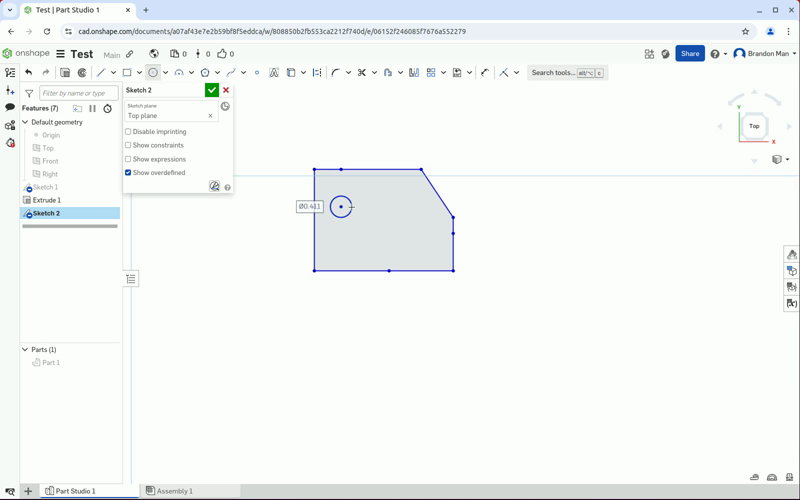
scroll(-6)
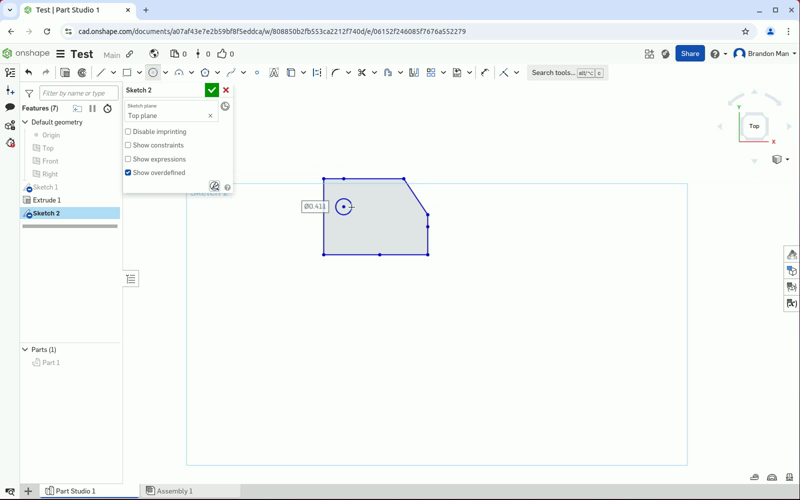
scroll(-6)
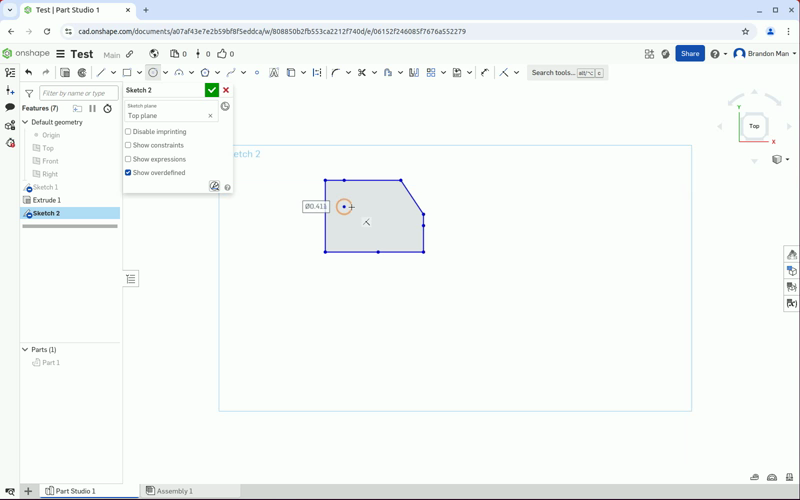
scroll(-6)
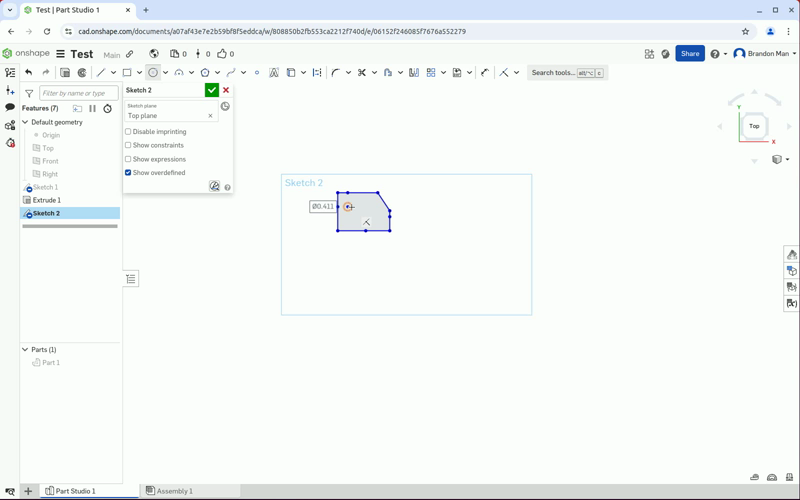
scroll(-6)
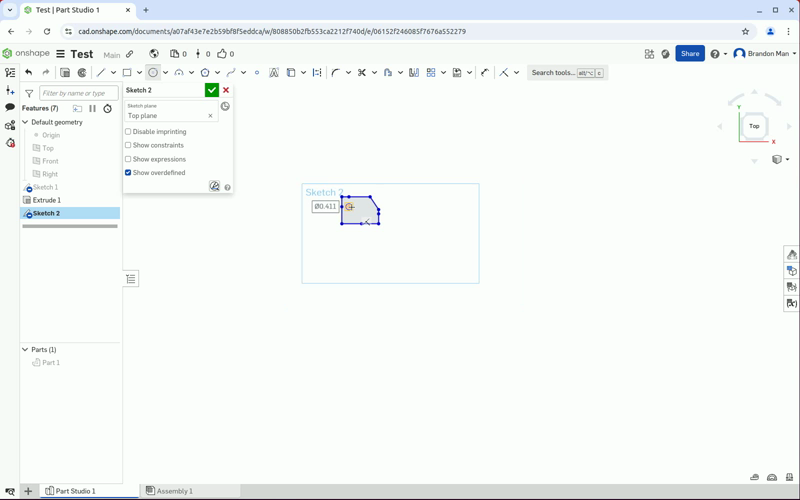
scroll(-6)
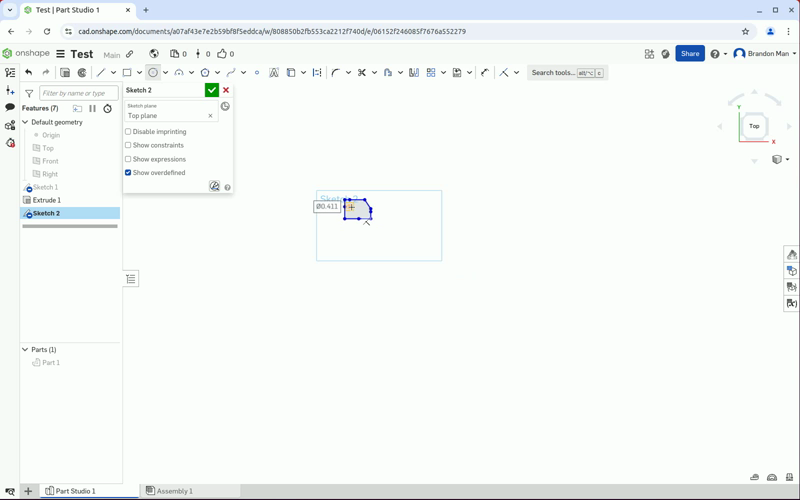
scroll(-6)
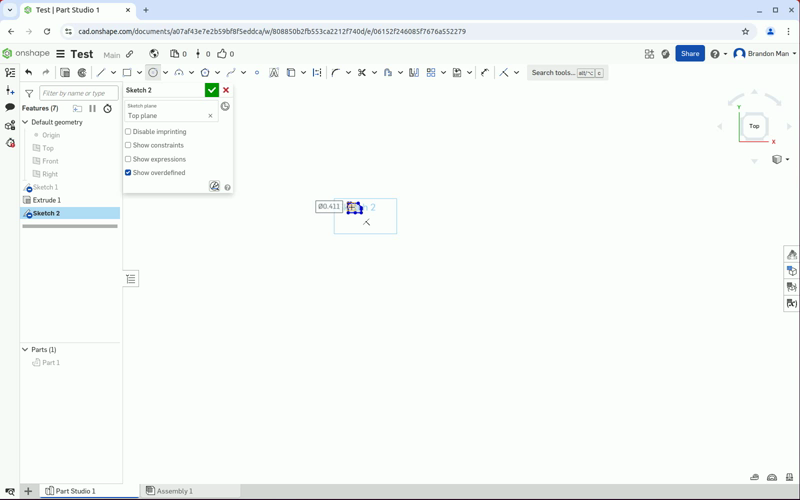
key(esc)
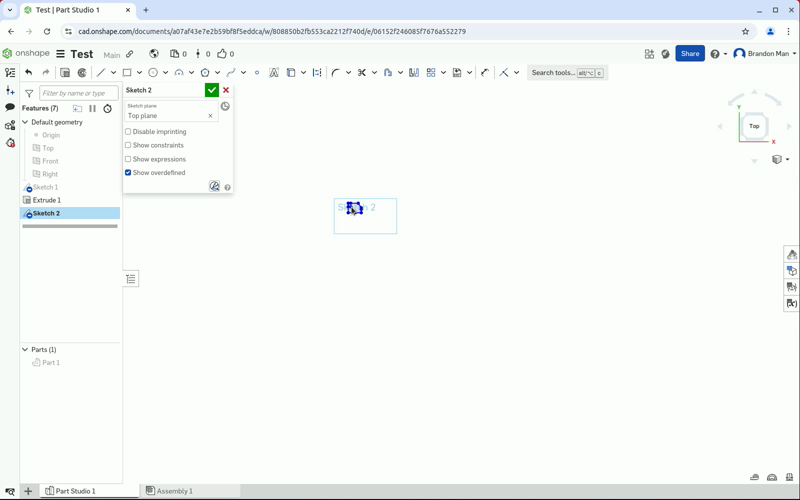
key(c)
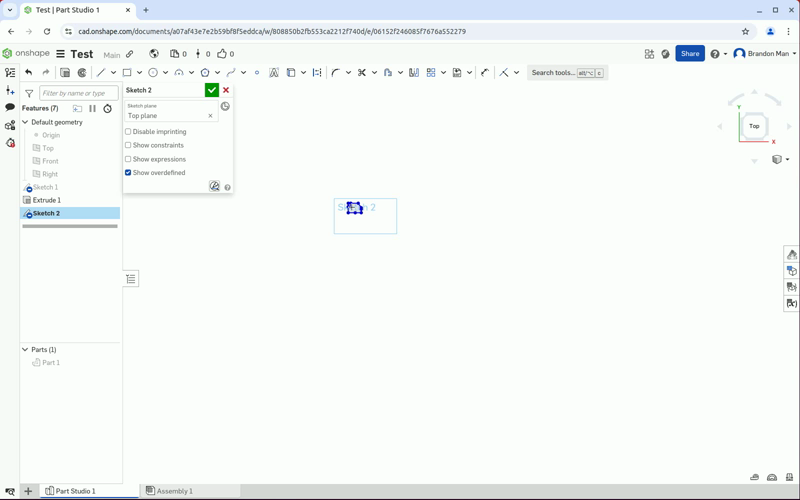
key_down(shift)
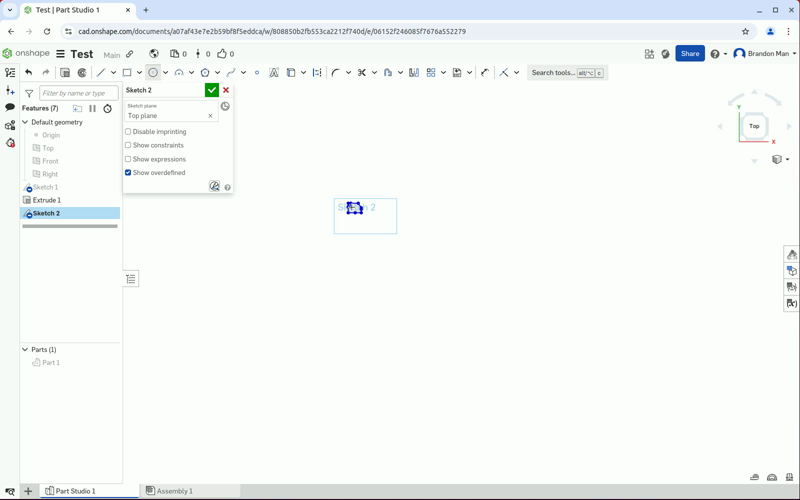
mouse_move(355, 209)
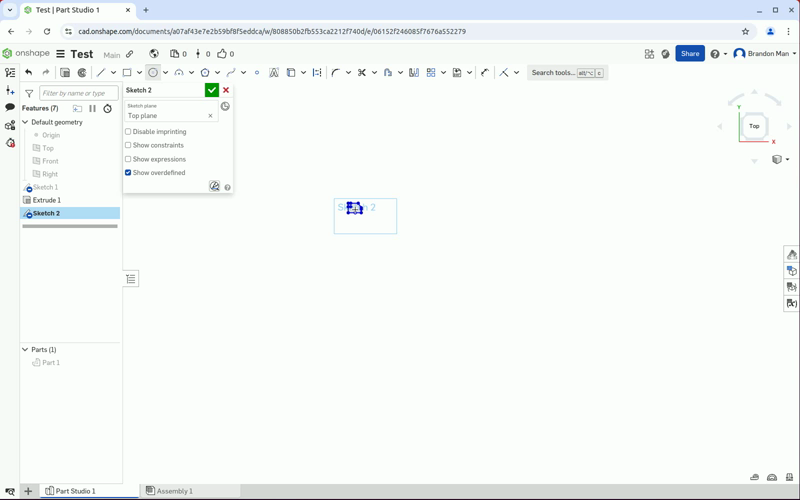
scroll(6)
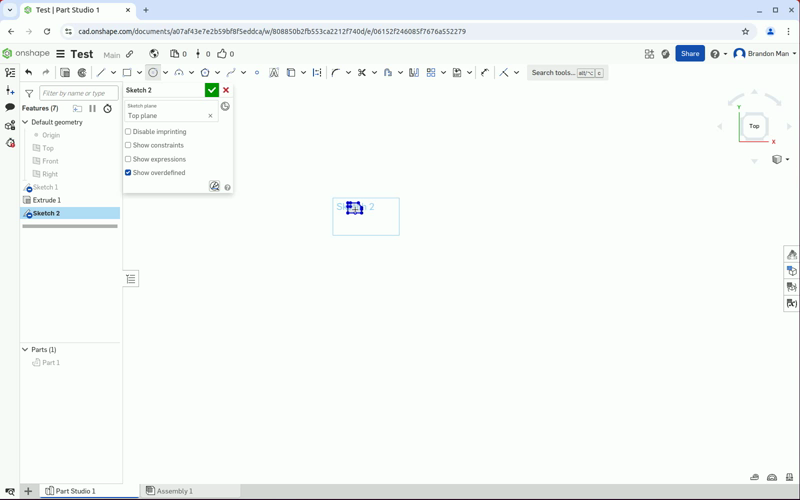
scroll(6)
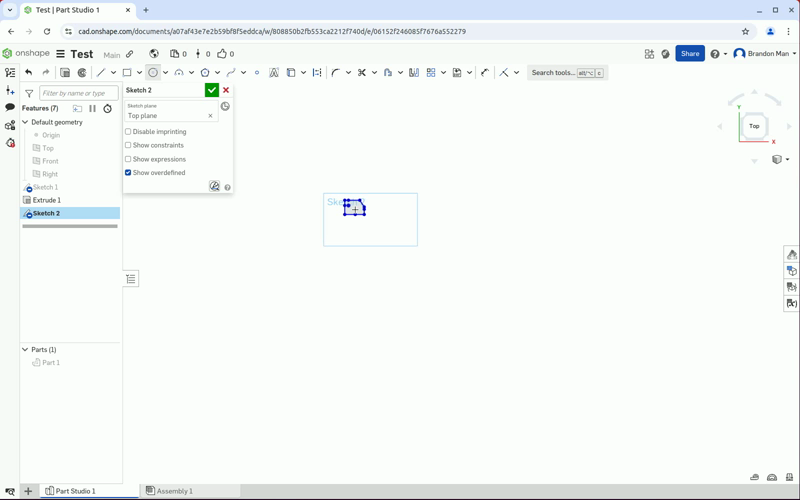
scroll(6)
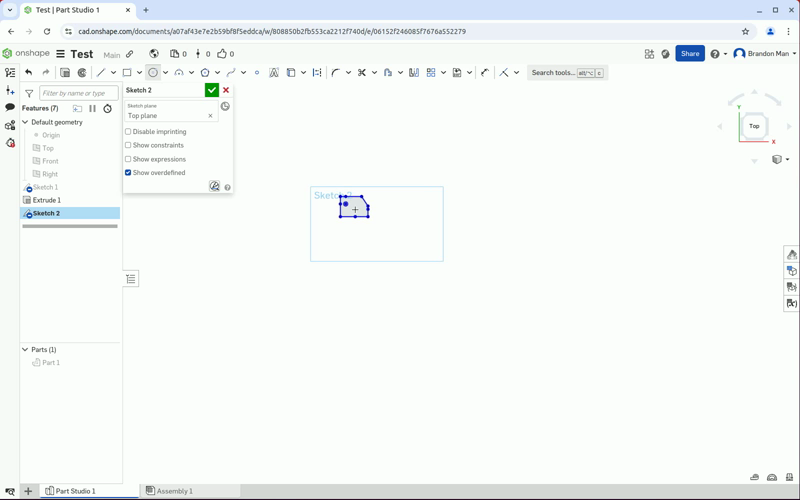
scroll(6)
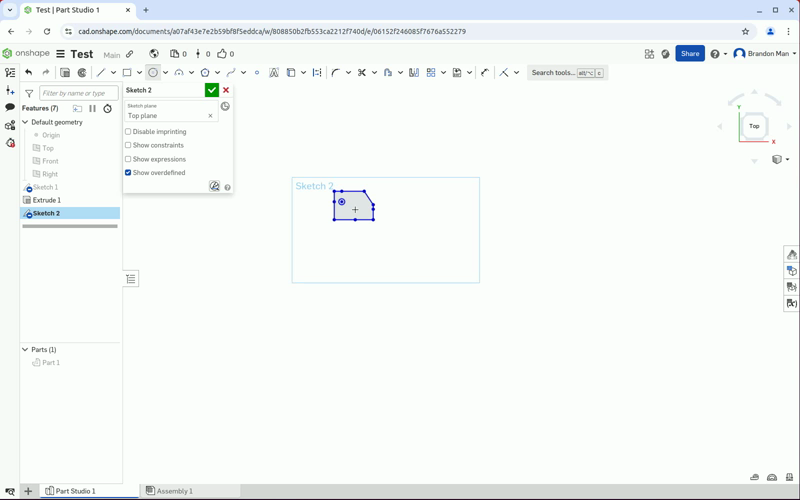
scroll(6)
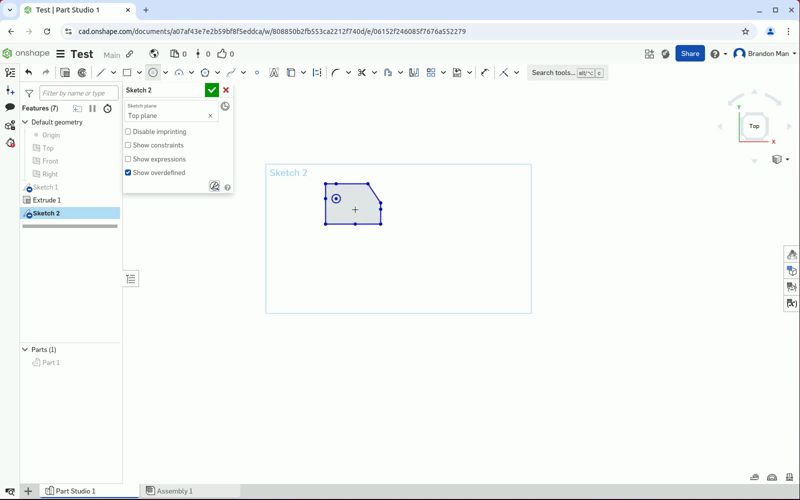
scroll(6)
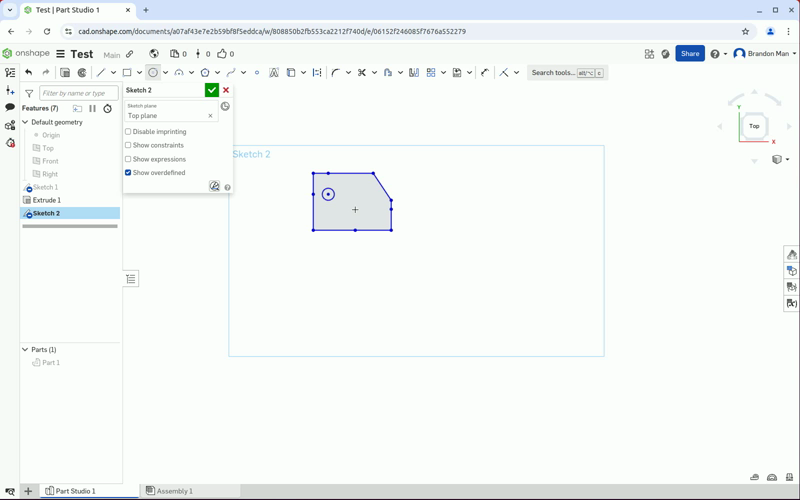
scroll(6)
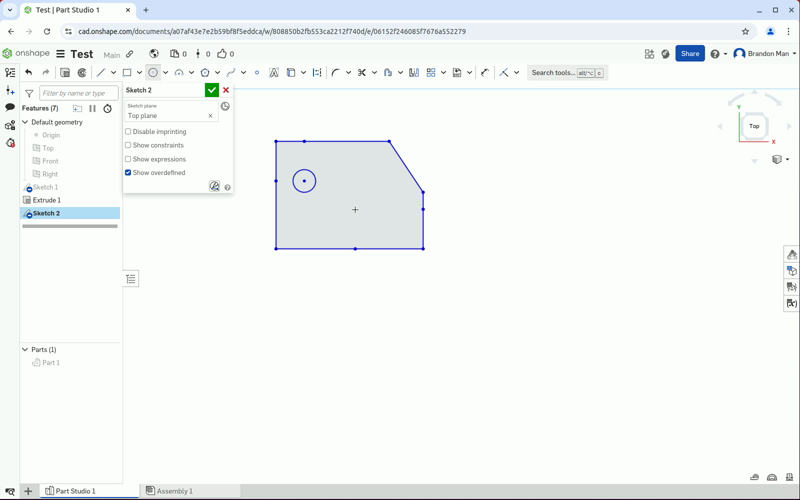
click(355, 209)
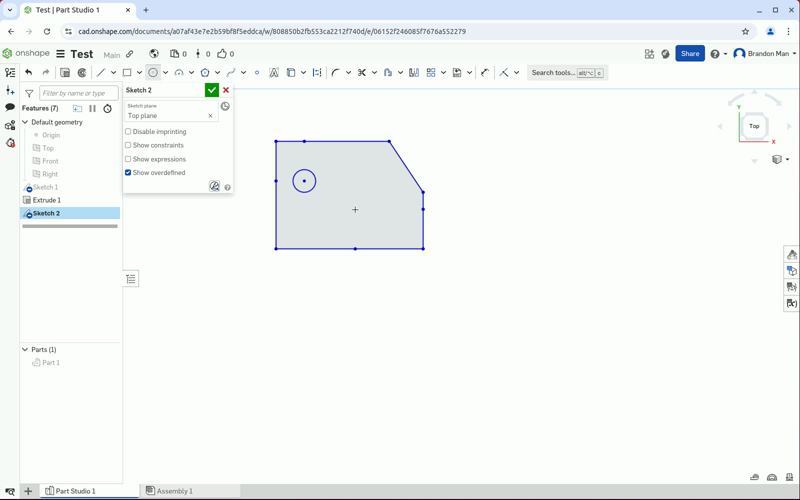
scroll(-6)
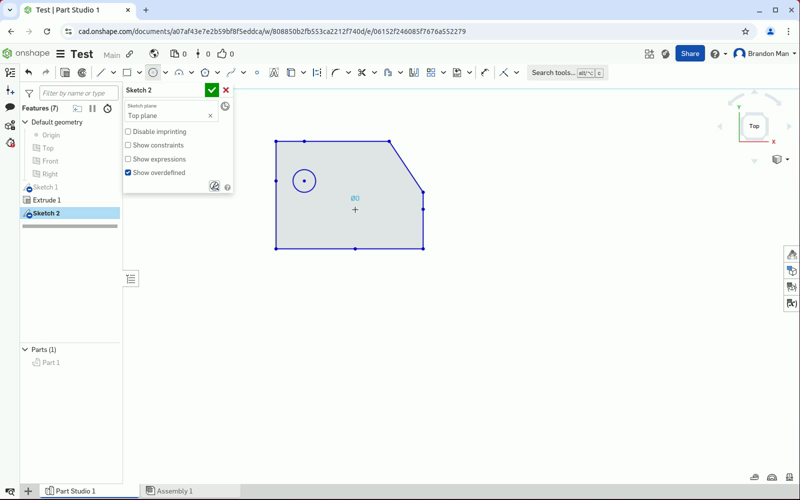
scroll(-6)
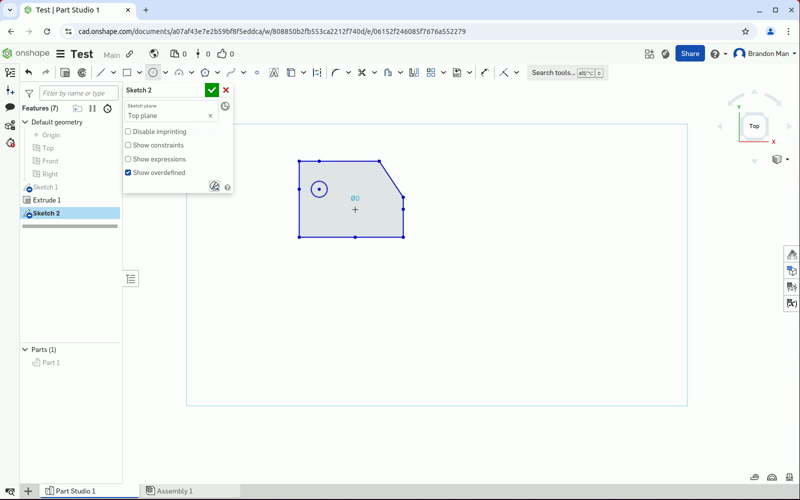
scroll(-6)
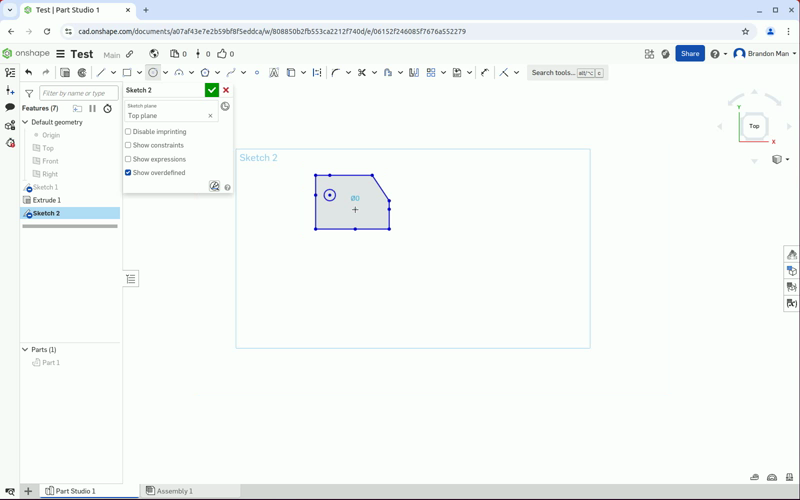
scroll(-6)
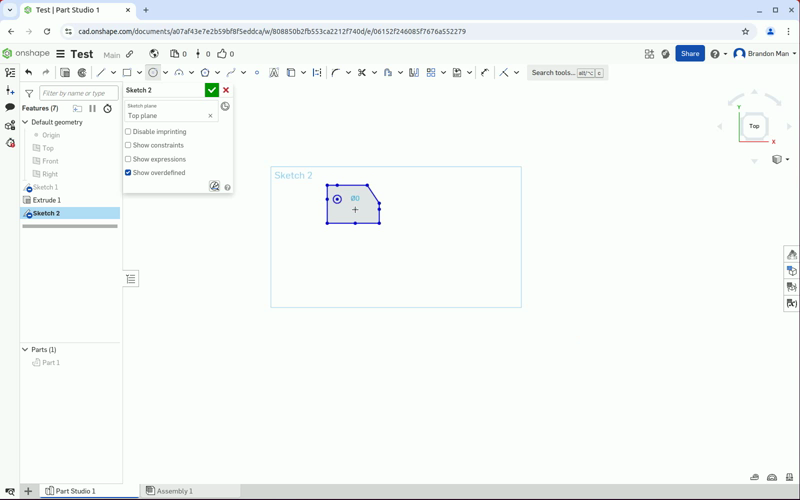
scroll(-6)
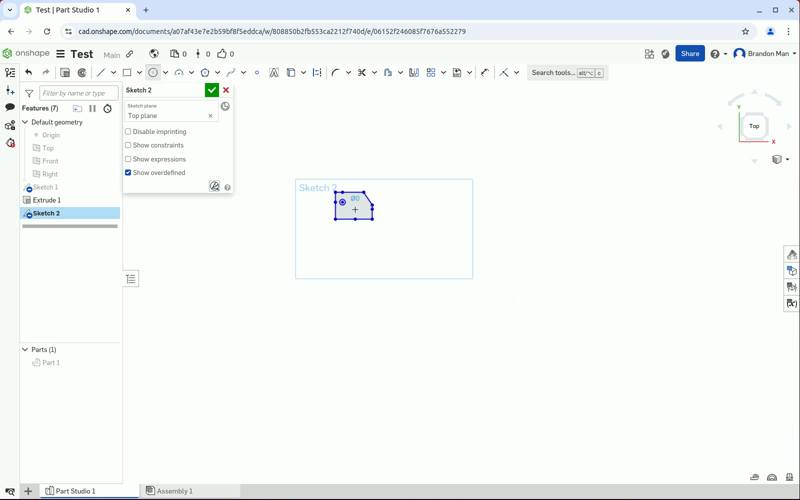
scroll(-6)
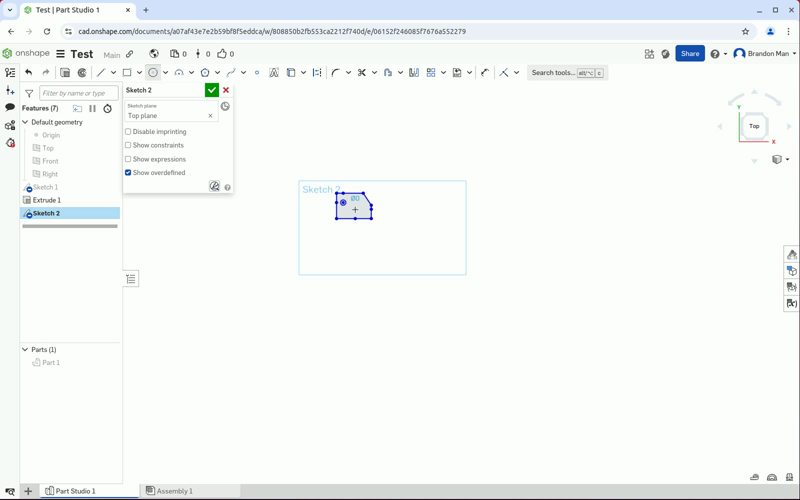
scroll(-6)
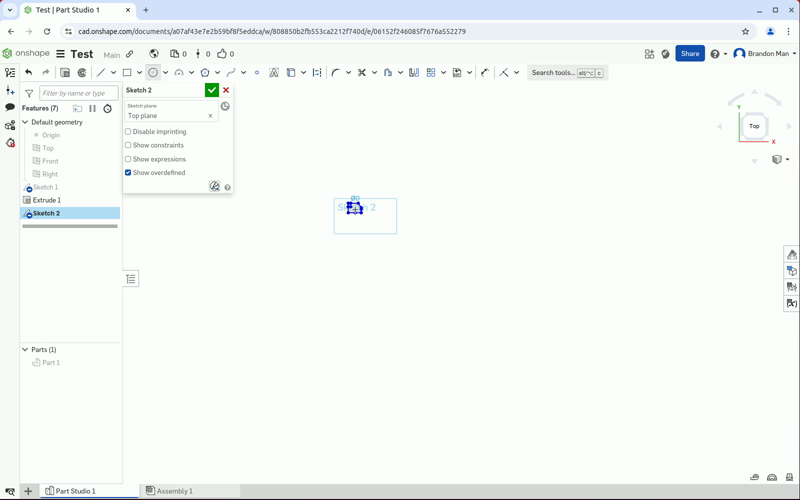
key_up(shift)
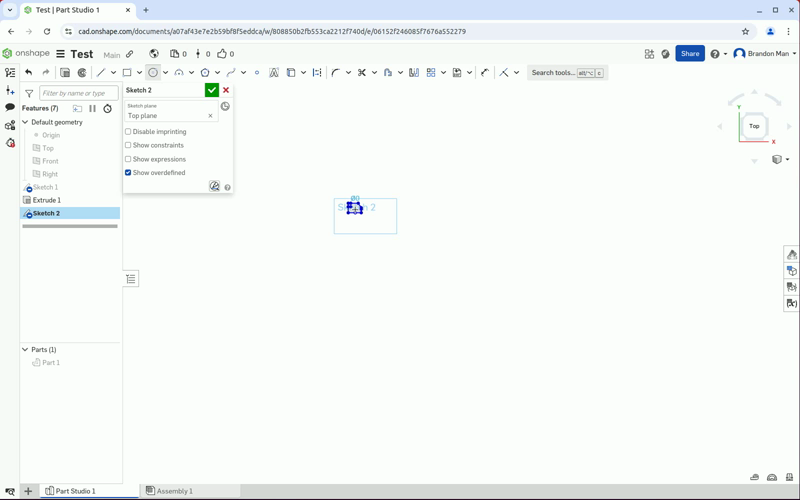
mouse_move(357, 209)
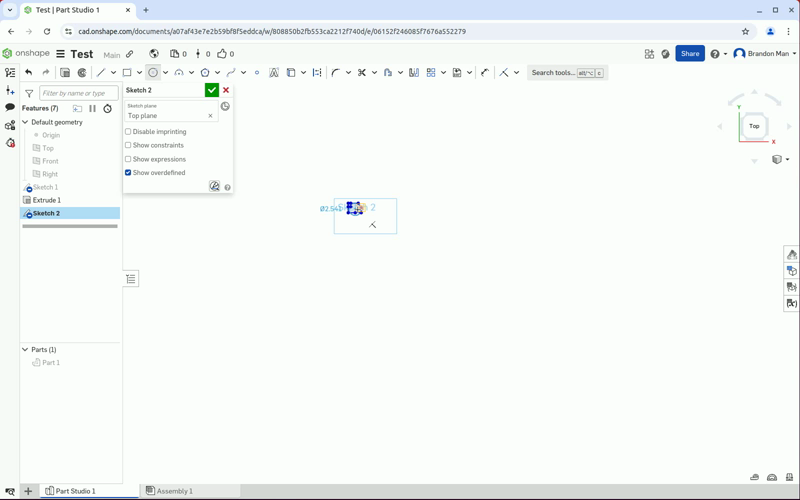
scroll(6)
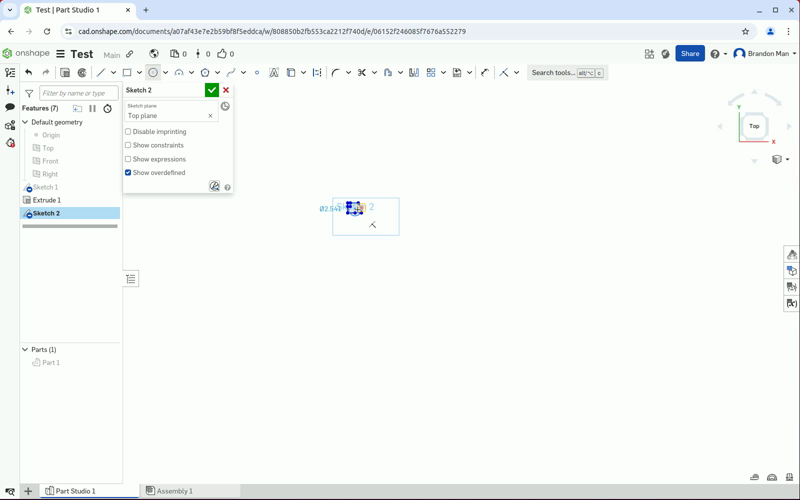
scroll(6)
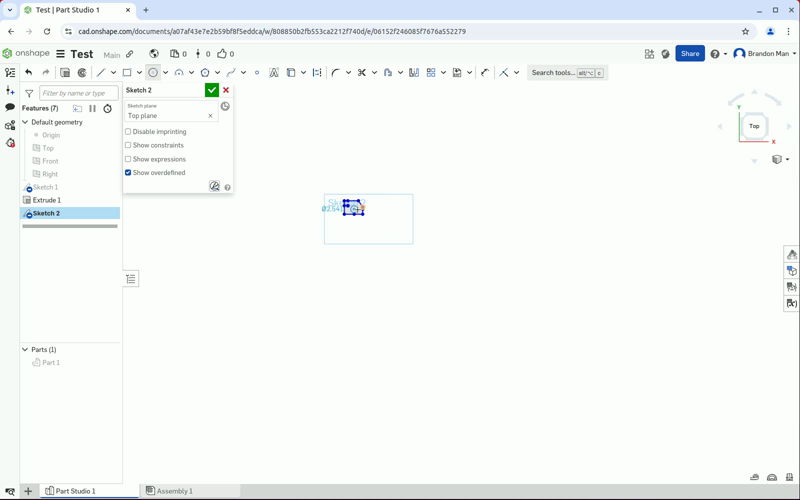
scroll(6)
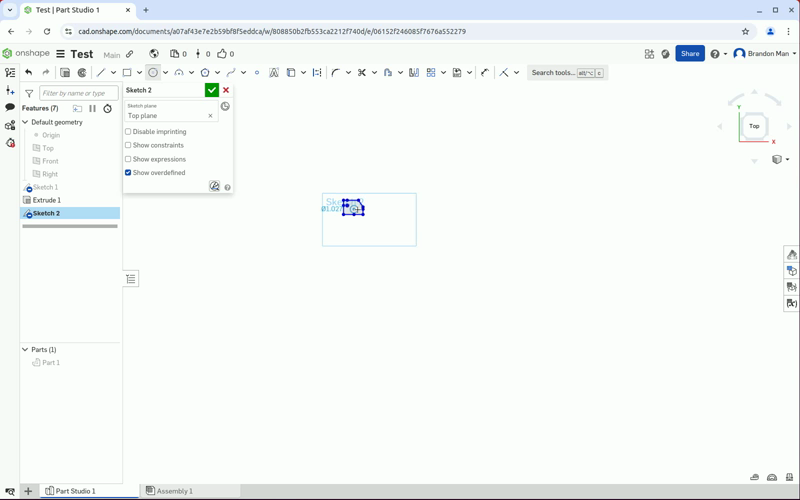
scroll(6)
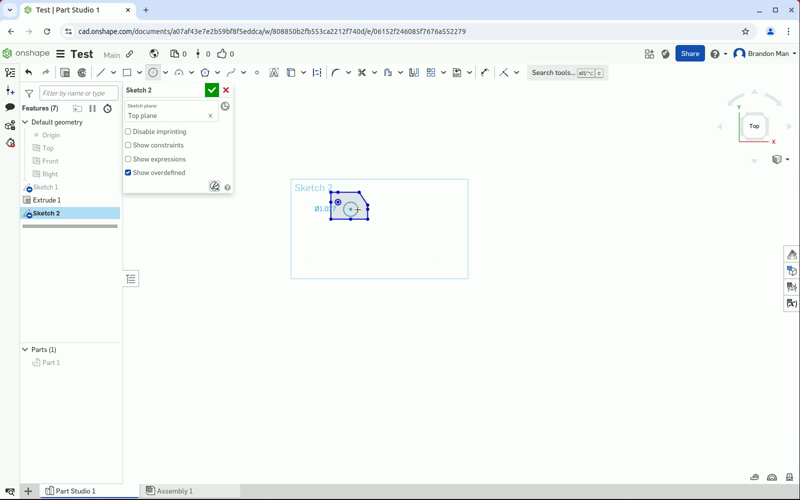
scroll(6)
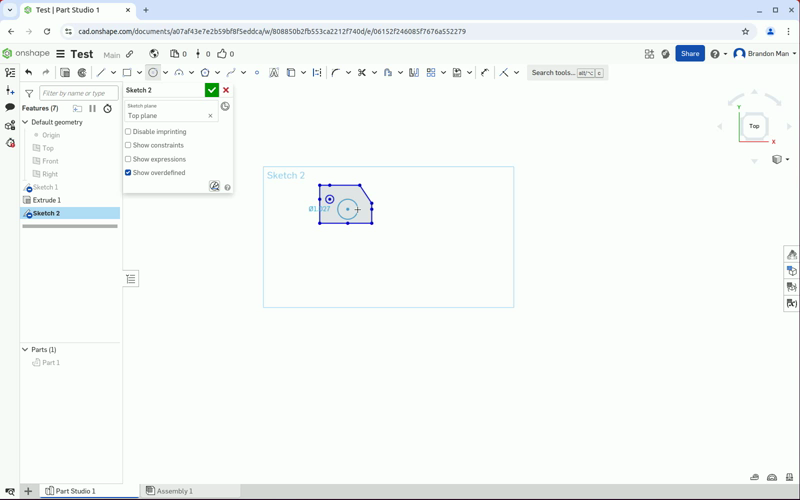
scroll(6)
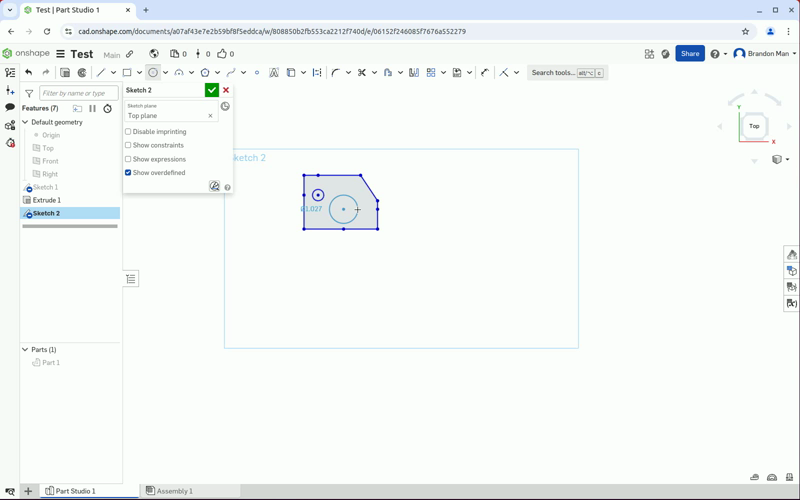
scroll(6)
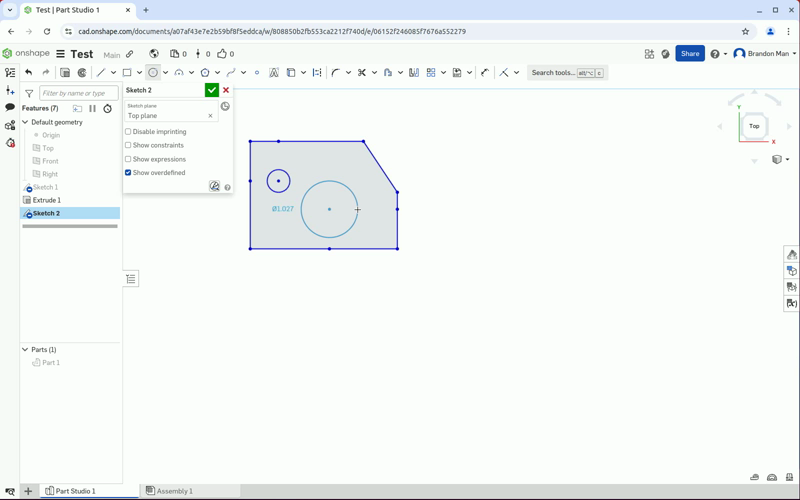
click(357, 209)
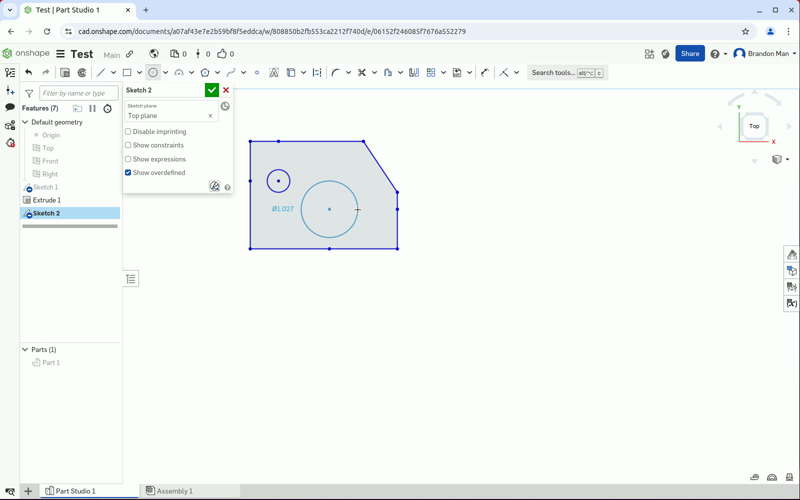
scroll(-6)
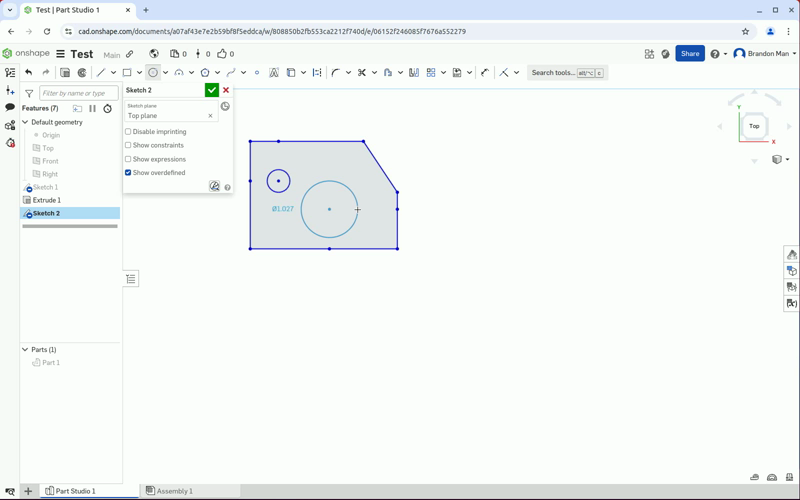
scroll(-6)
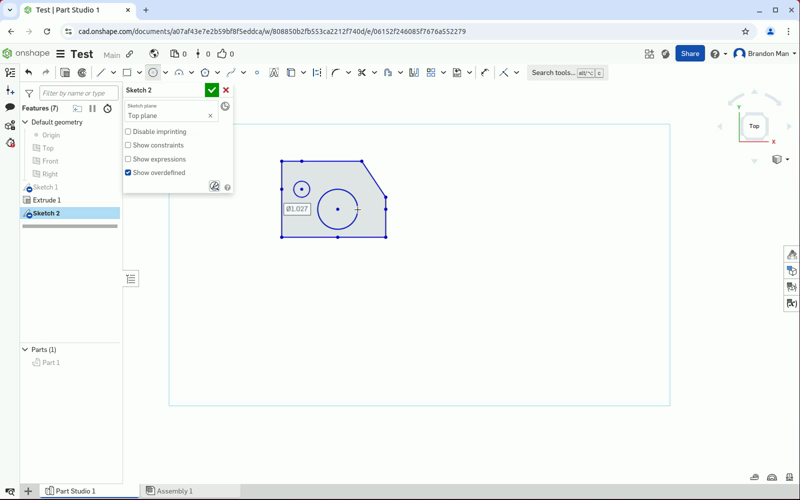
scroll(-6)
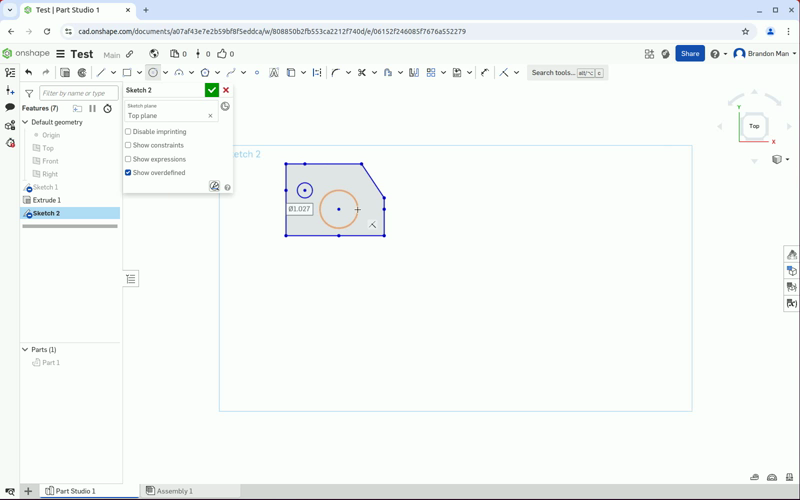
scroll(-6)
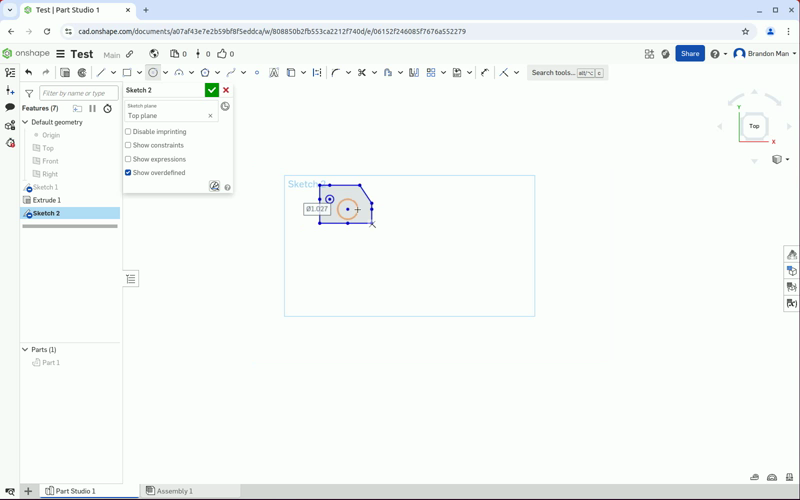
scroll(-6)
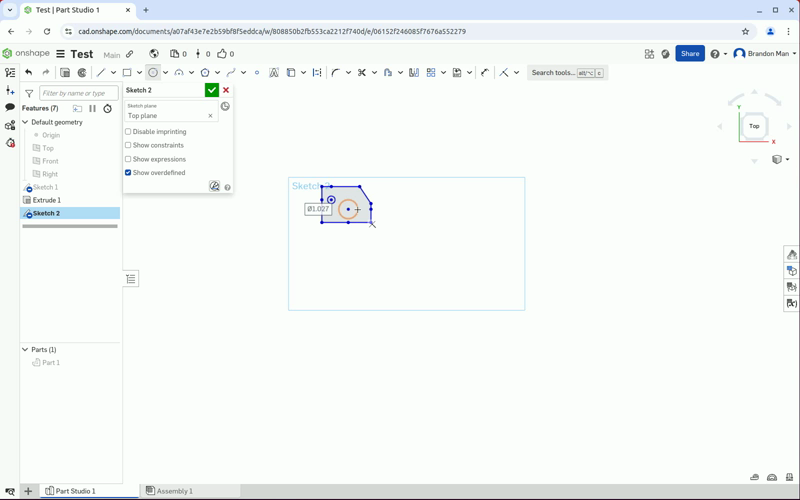
scroll(-6)
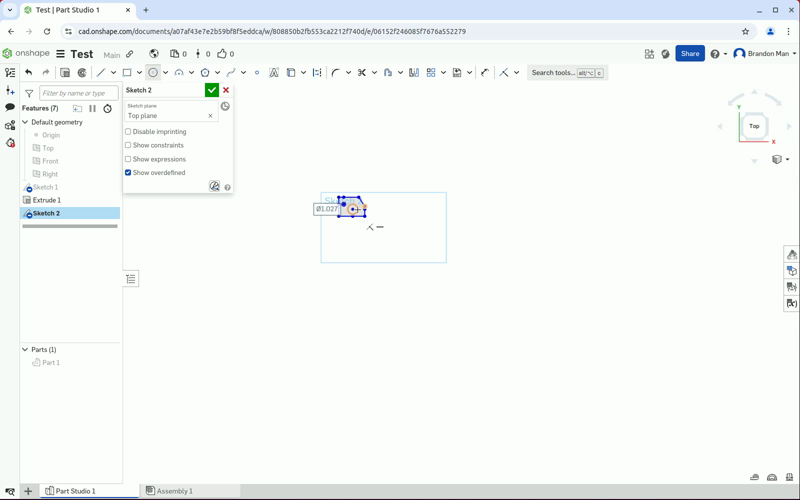
scroll(-6)
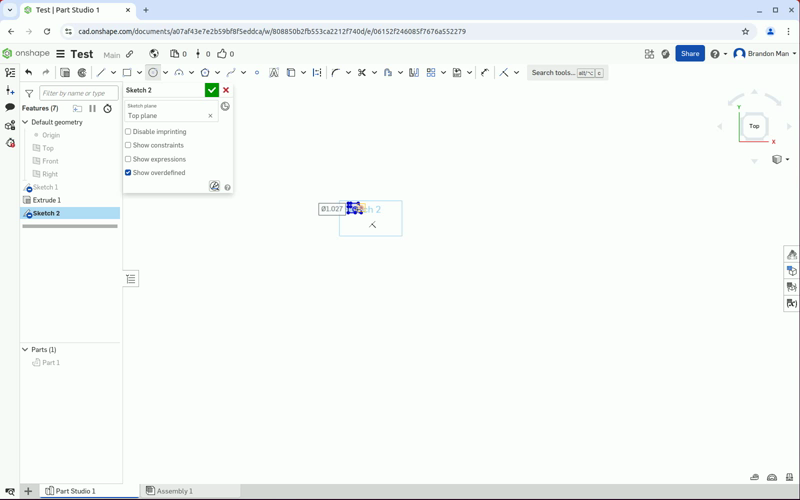
key(esc)
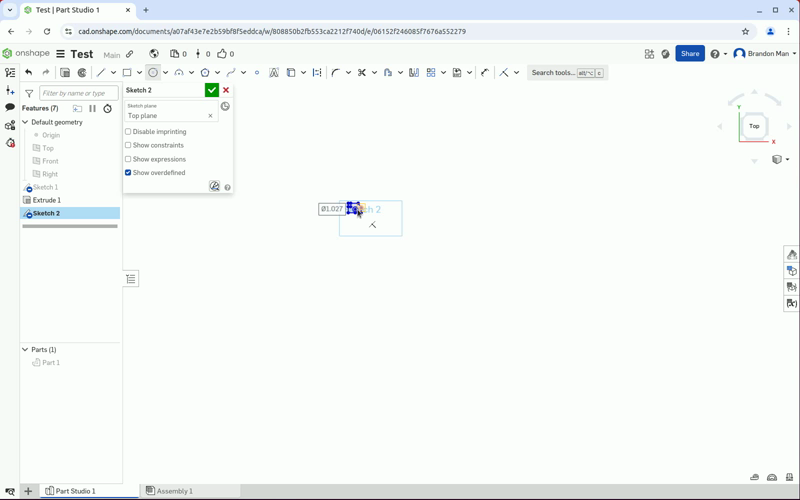
mouse_move(350, 212)
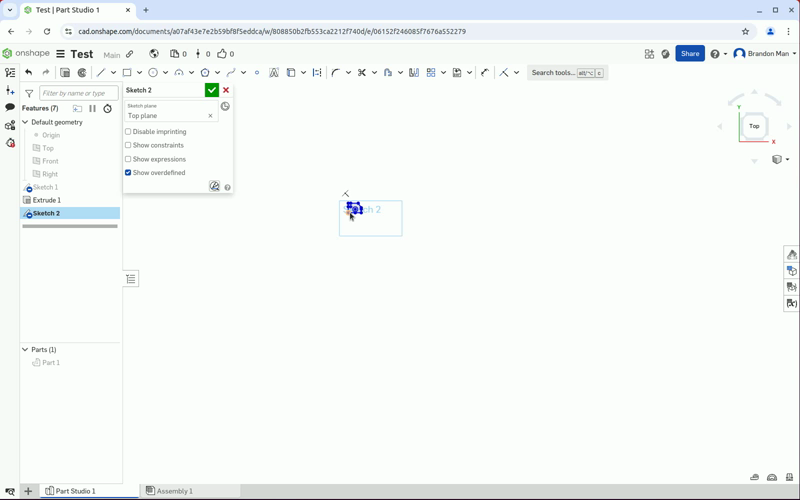
scroll(6)
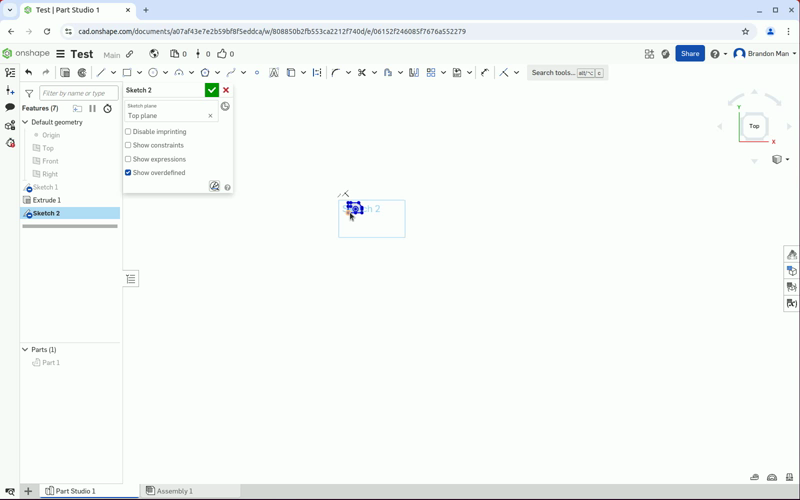
scroll(6)
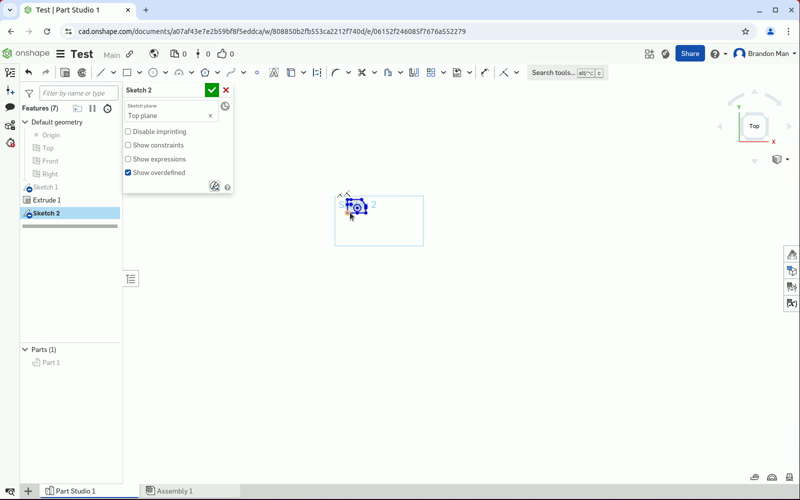
scroll(6)
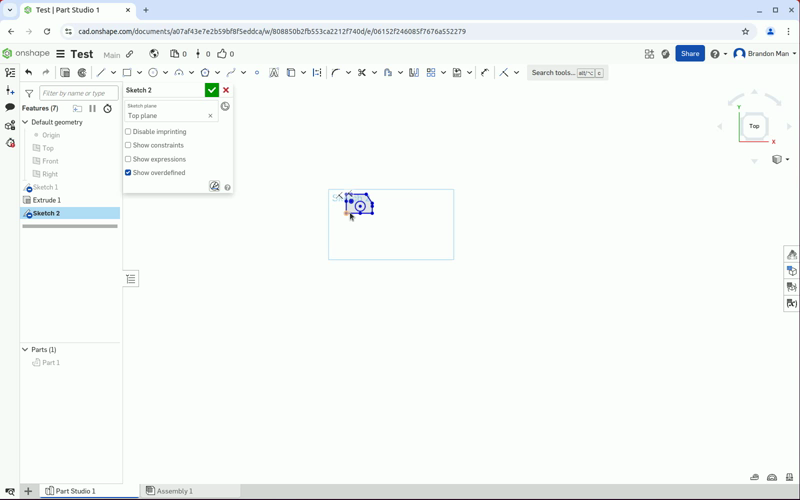
scroll(6)
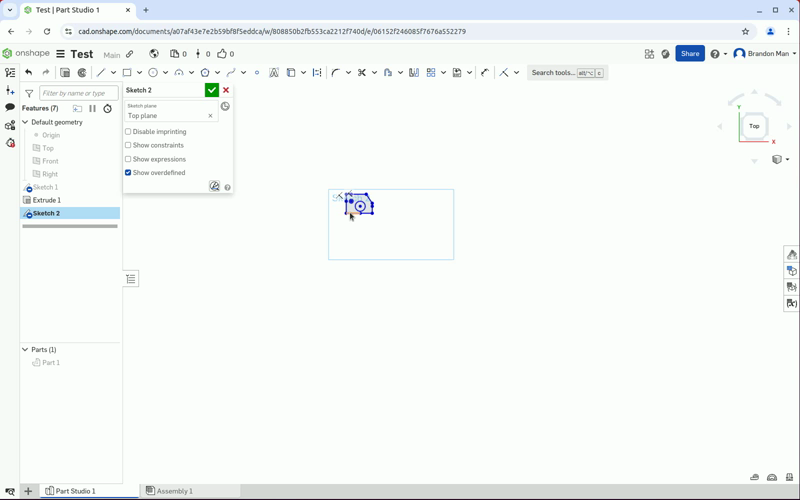
scroll(6)
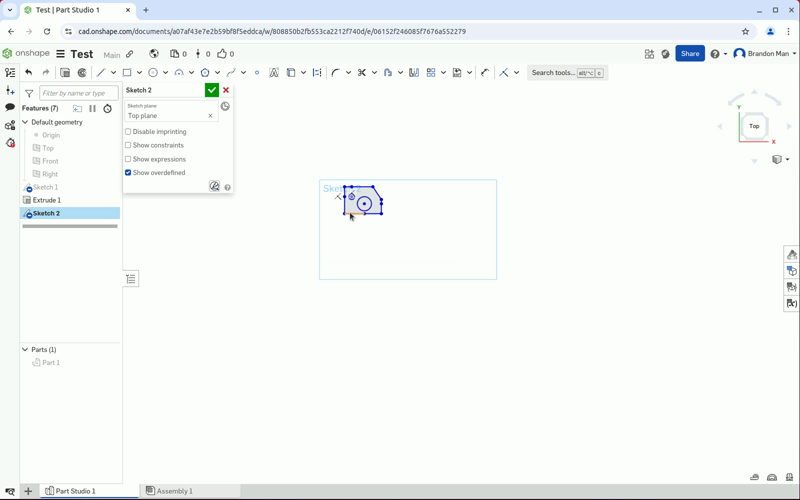
scroll(6)
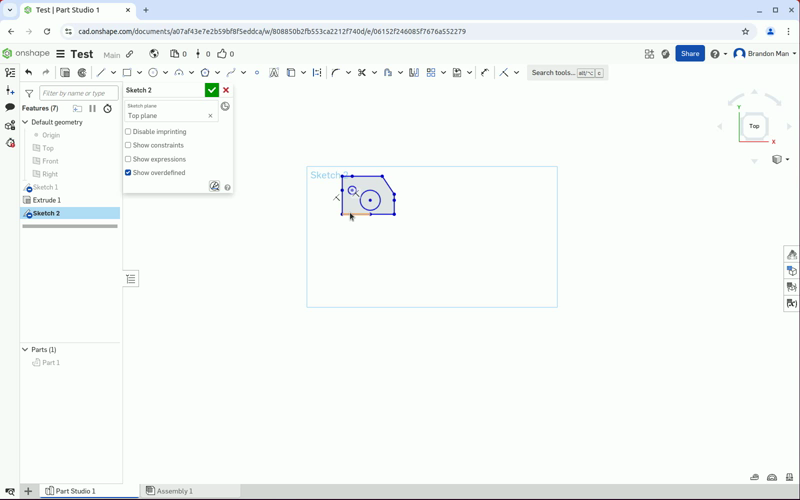
scroll(6)
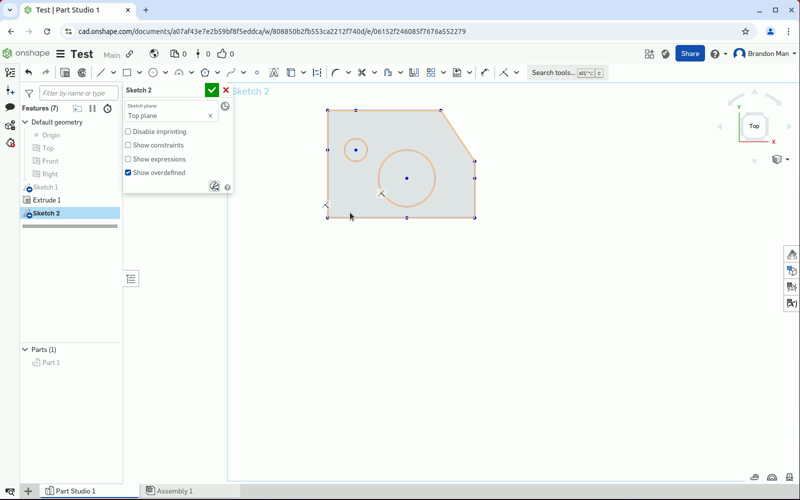
click(350, 212)
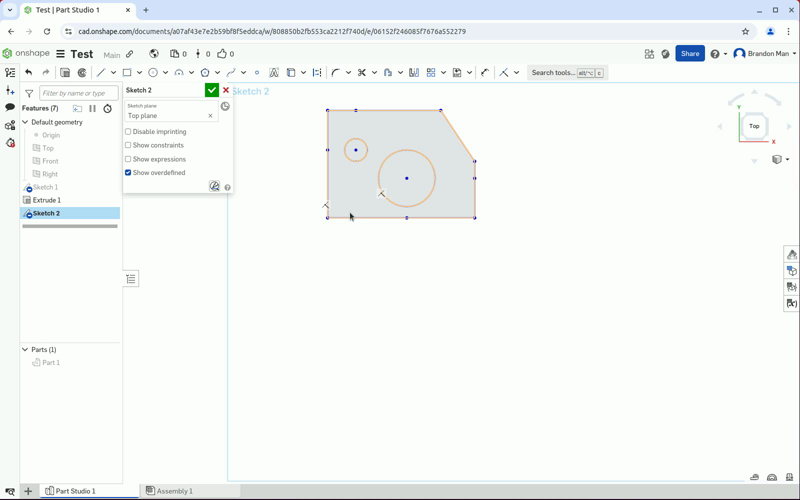
scroll(-6)
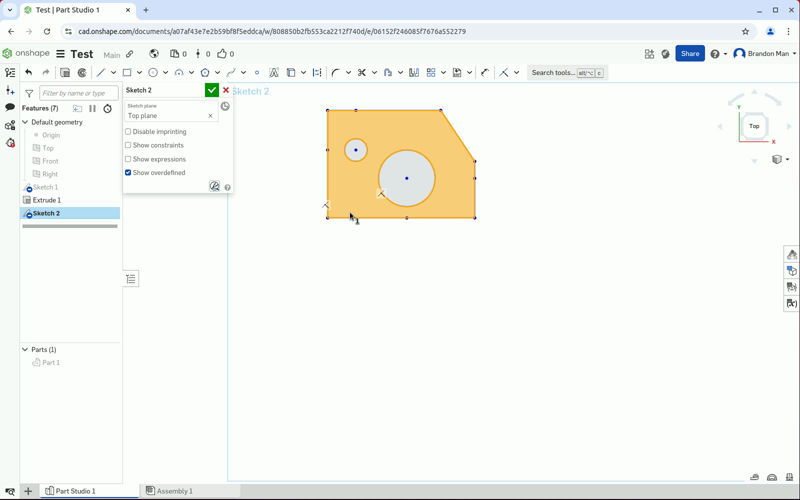
scroll(-6)
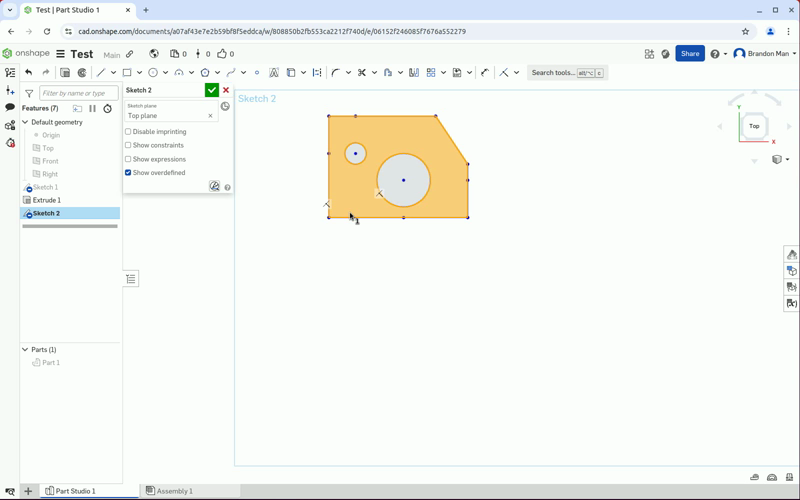
scroll(-6)
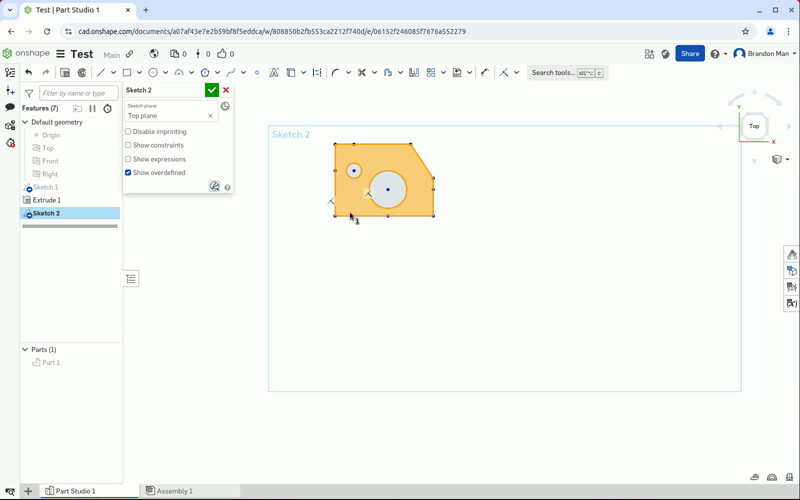
scroll(-6)
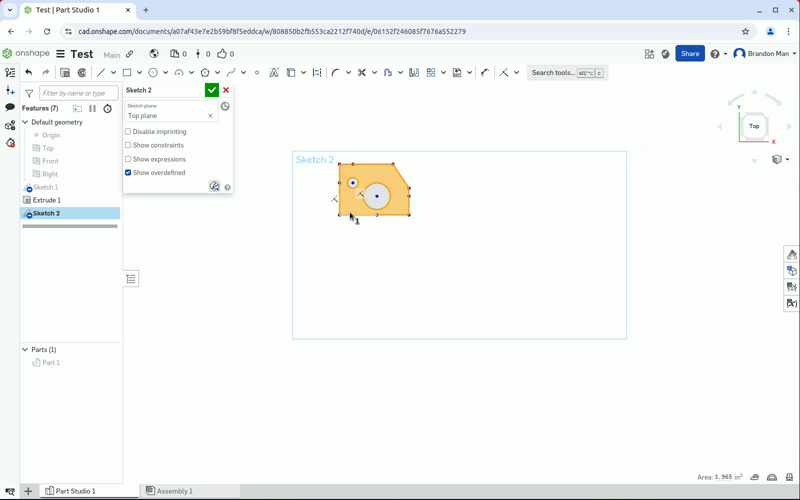
scroll(-6)
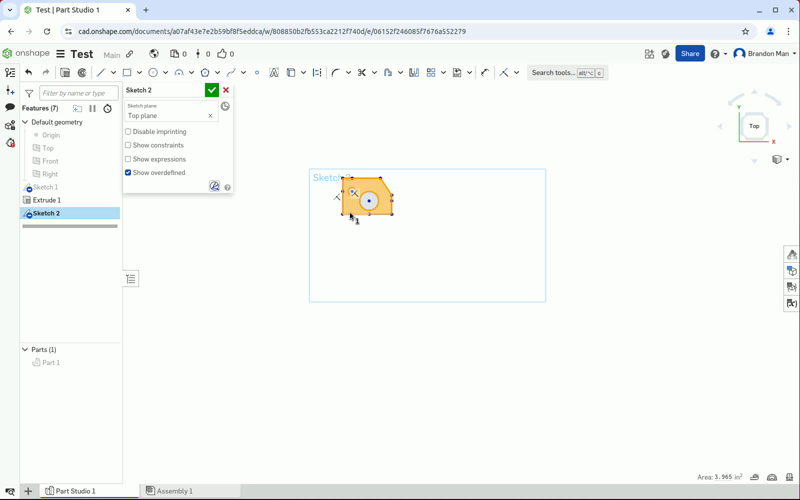
scroll(-6)
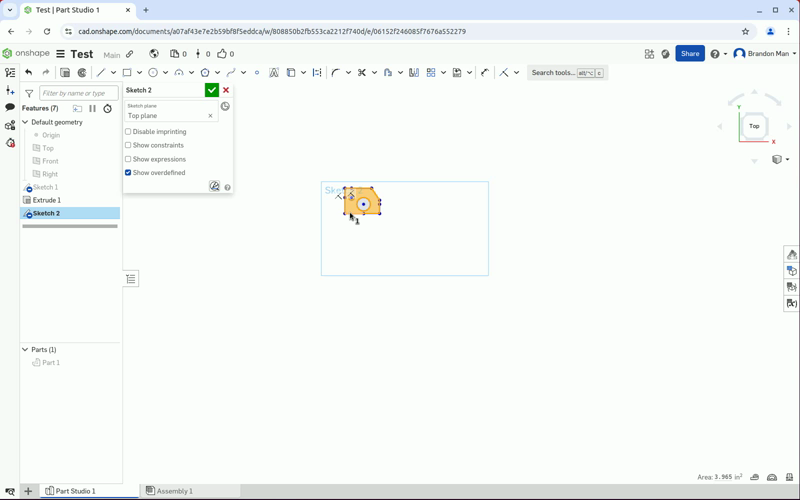
scroll(-6)
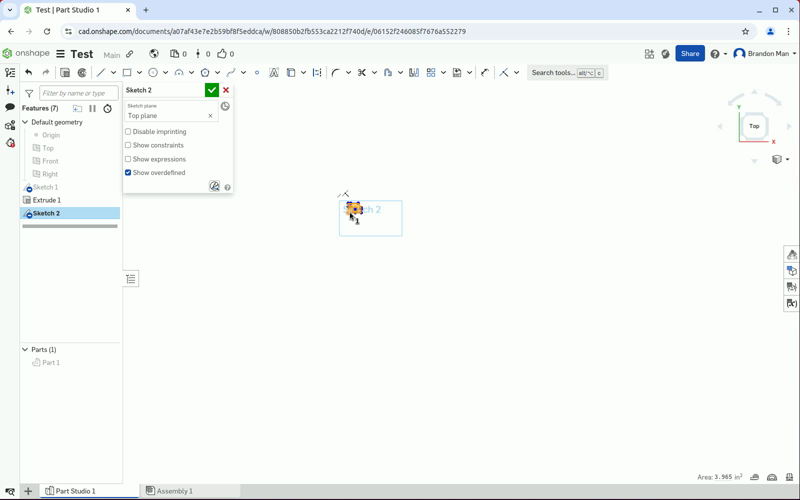
mouse_move(73, 352)
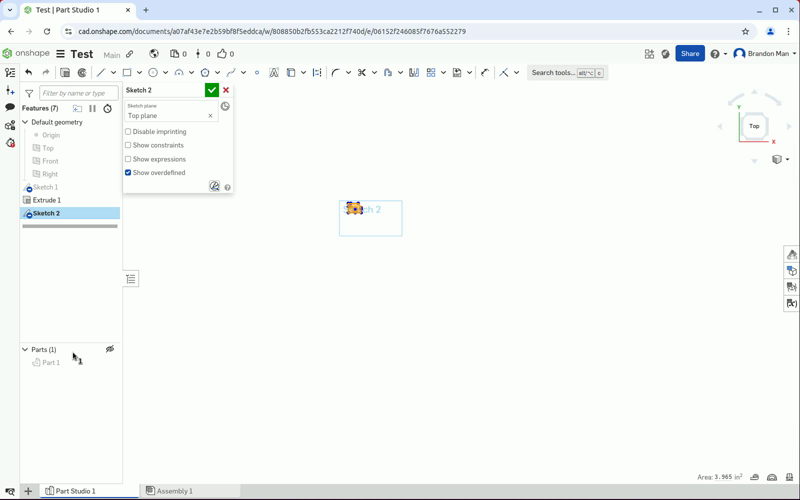
key(shift+y)
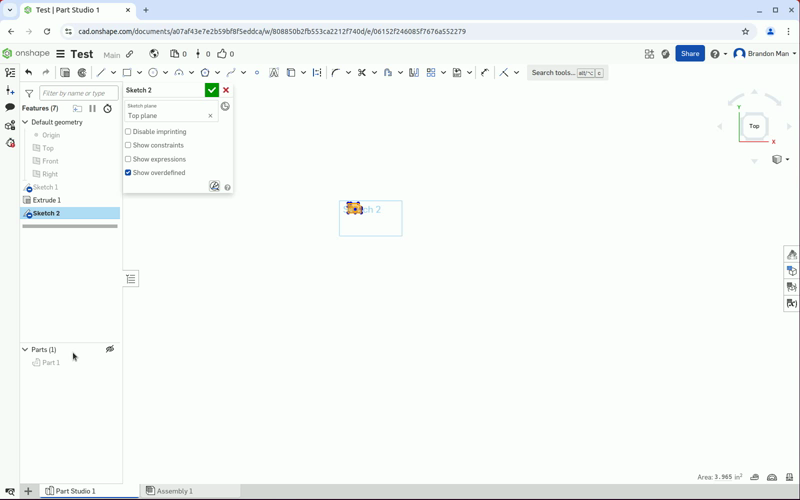
key(shift+e)
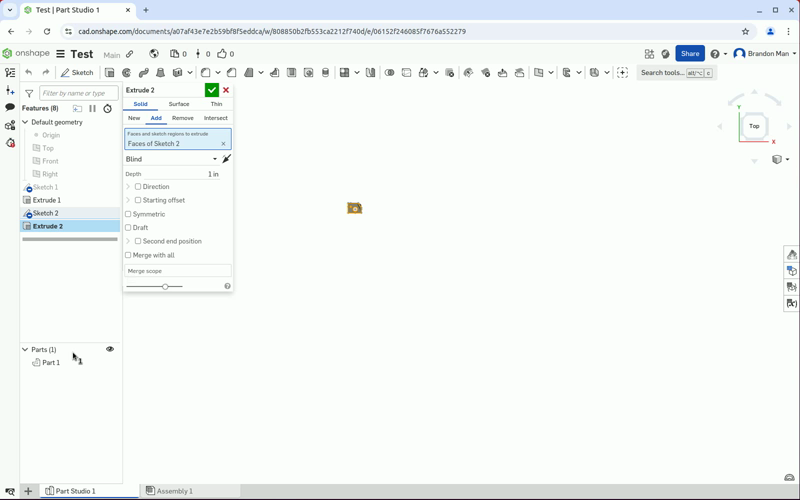
mouse_move(143, 106)
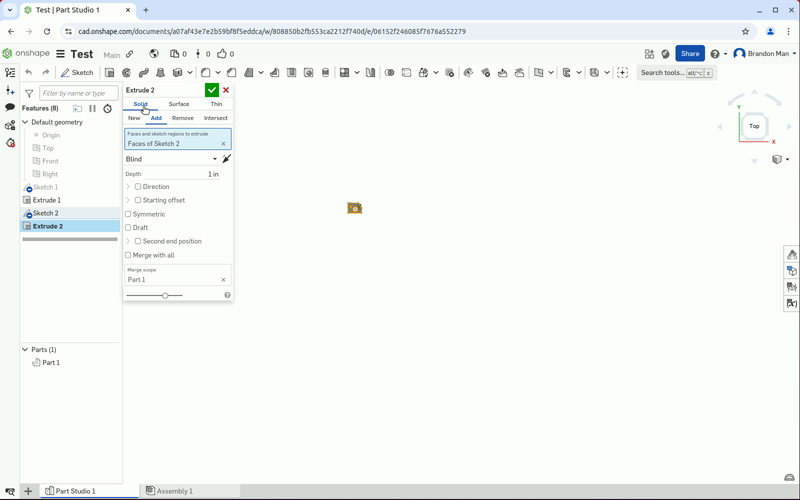
click(143, 106)
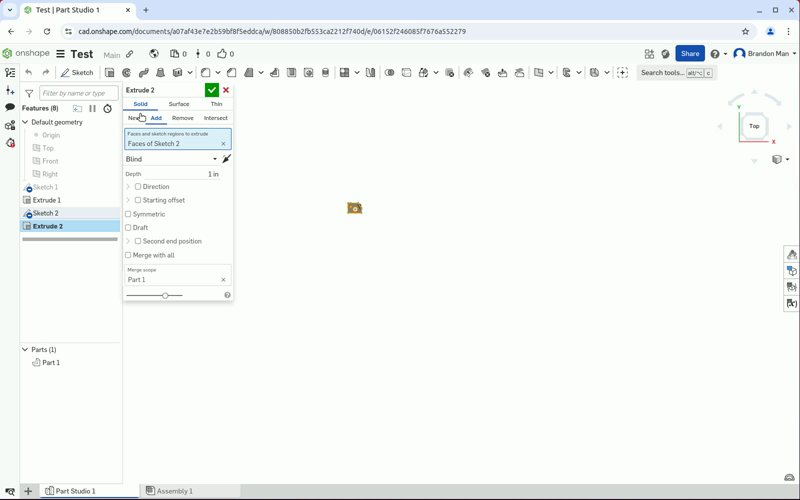
mouse_move(137, 120)
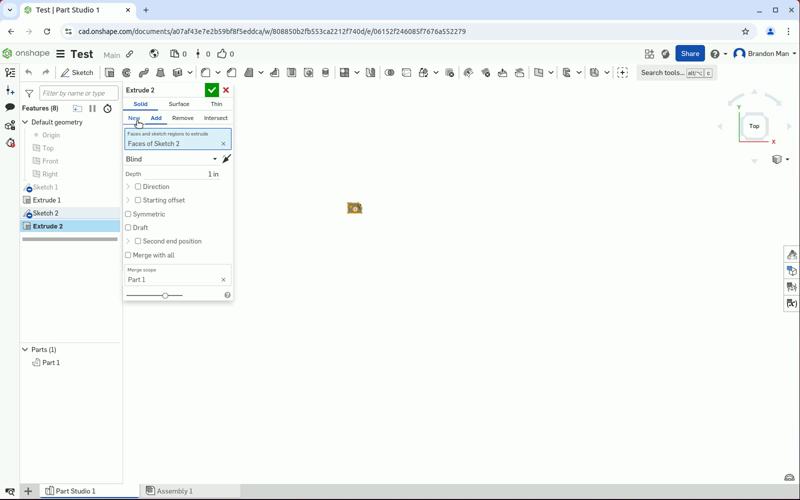
click(137, 120)
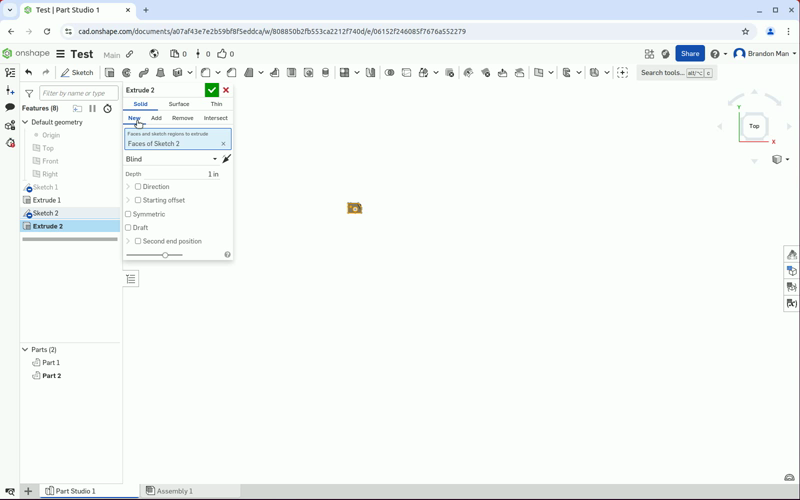
key(tab, 4)
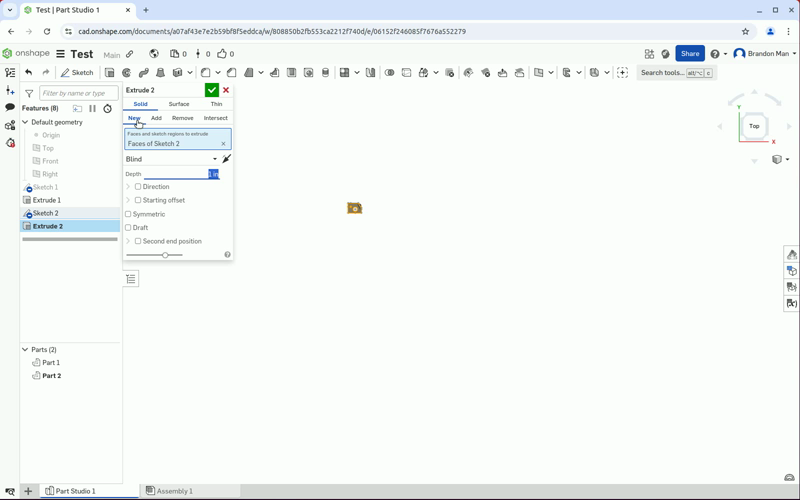
text(10.832)
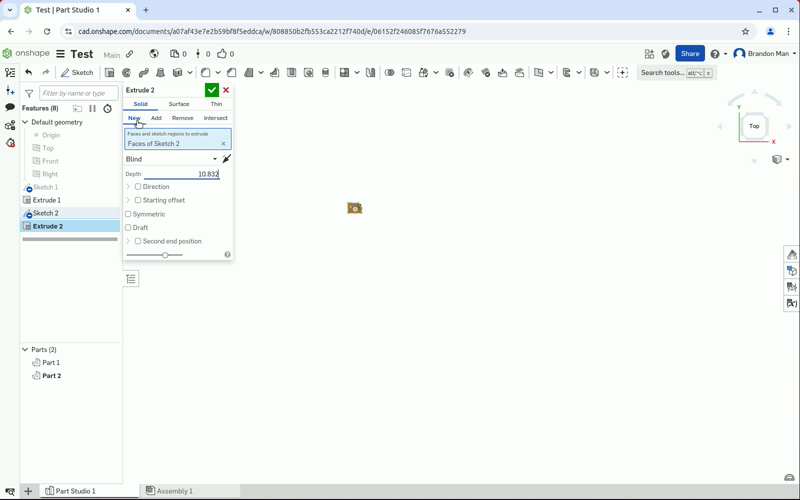
key(enter)
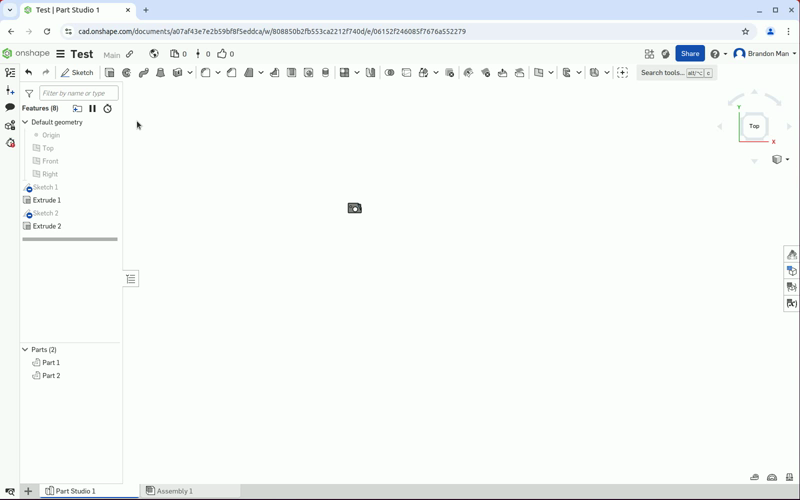
key(shift+h)
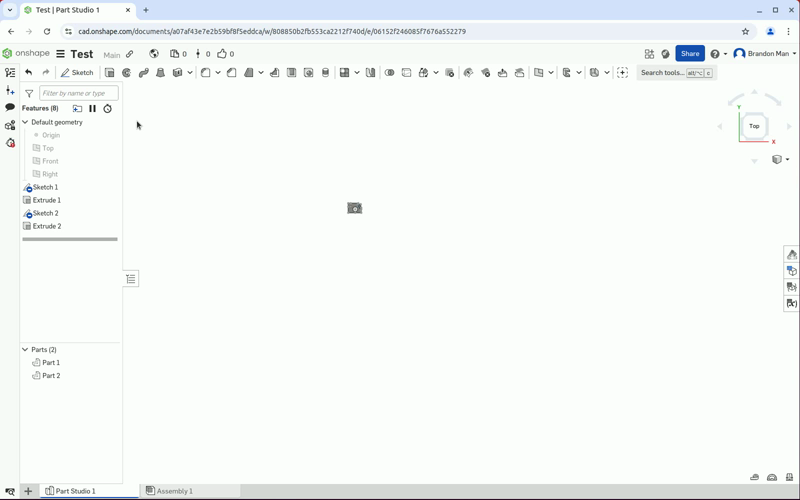
key(shift+h)
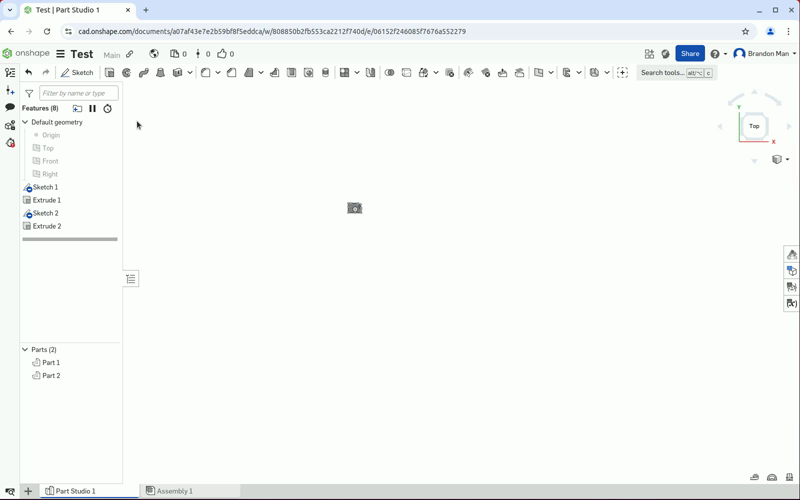
key(shift+7)
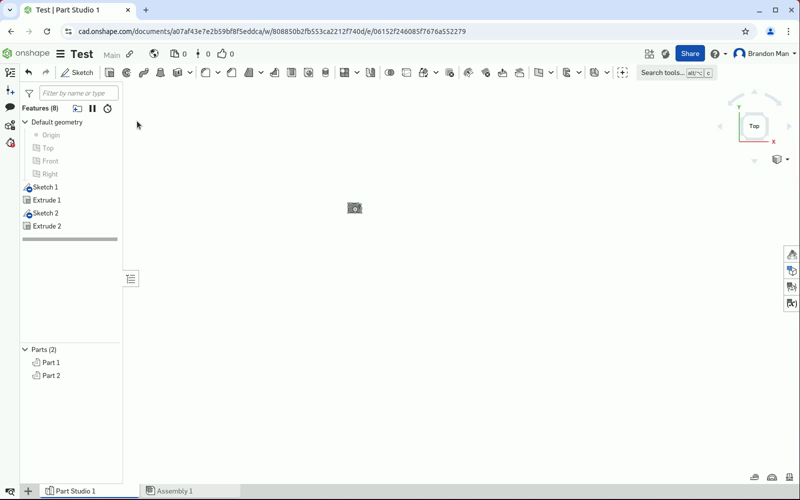
key(up, 3)
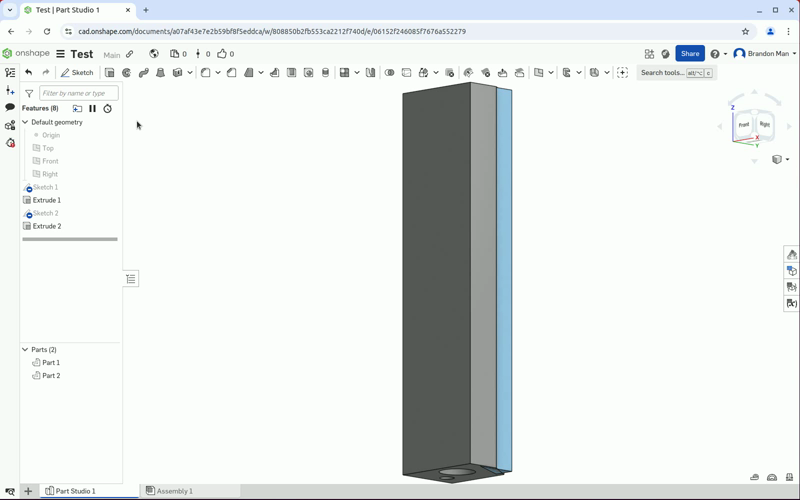
key(left, 3)
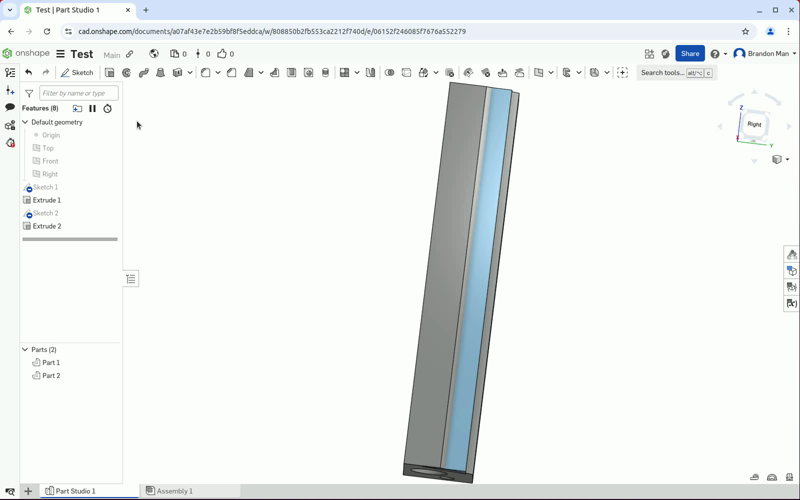
key(right, 3)
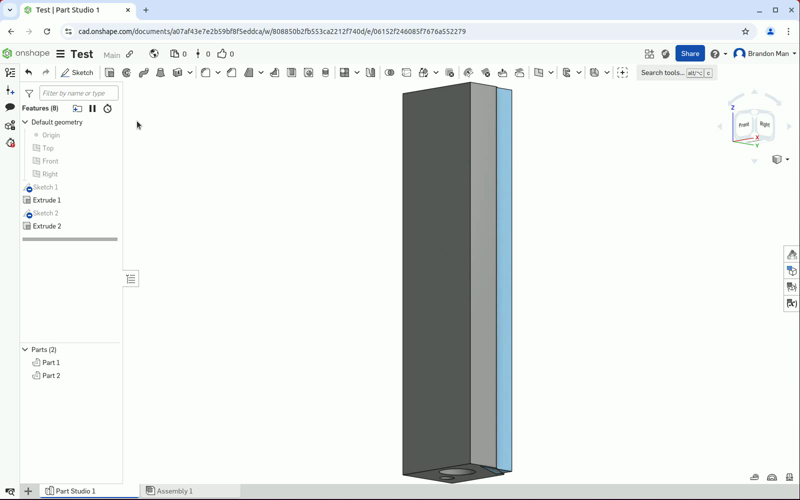
key(down, 3)
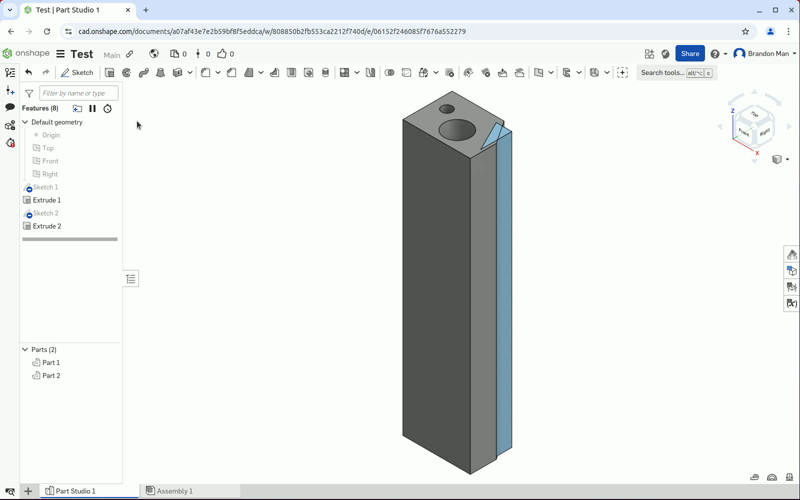
mouse_move(73, 189)
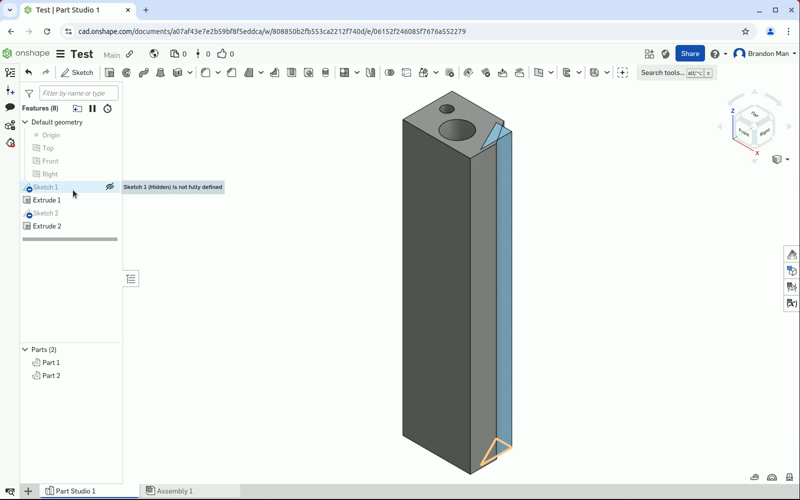
click(73, 189)